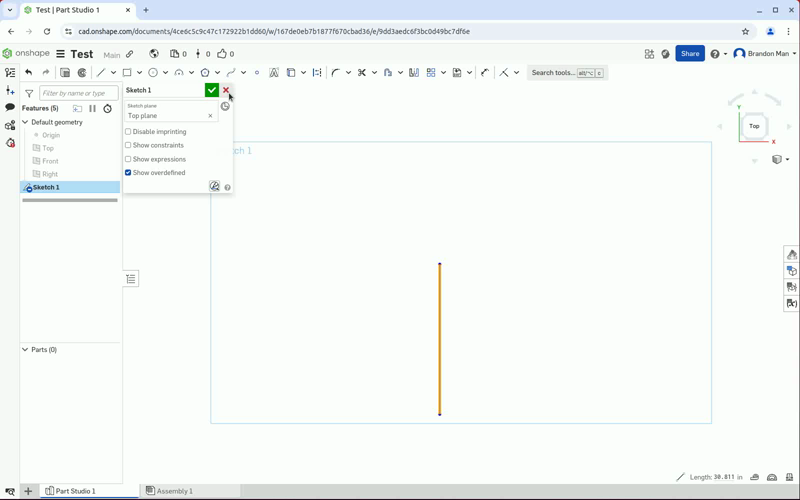
key(shift+h)
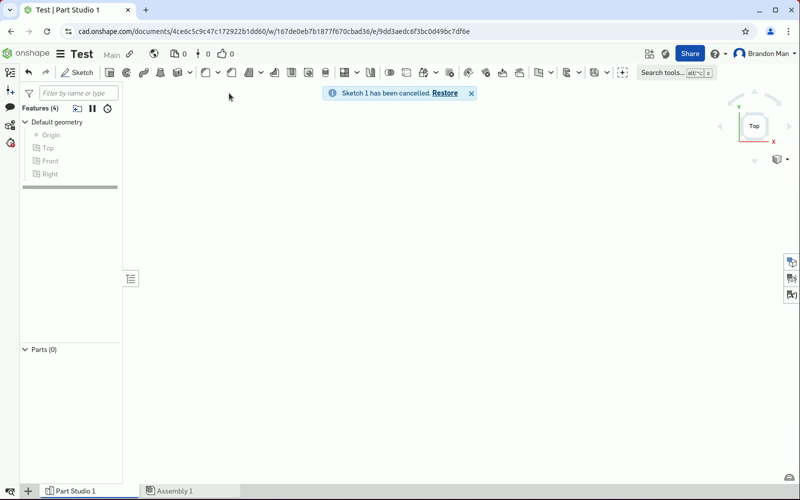
mouse_move(73, 352)
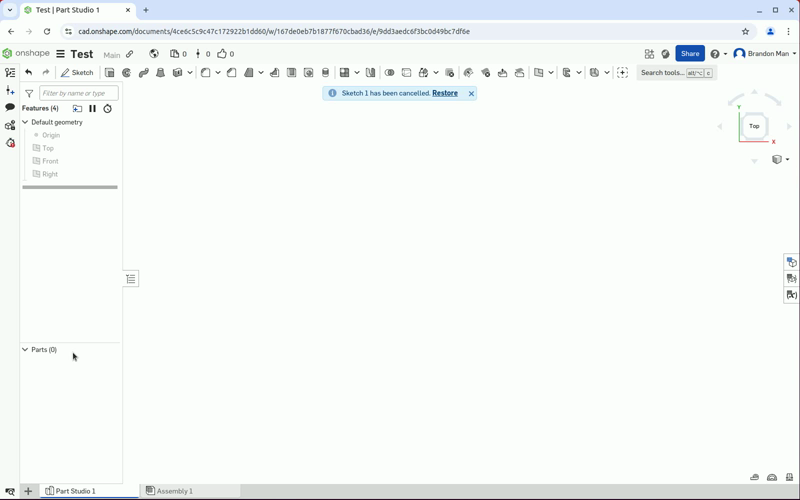
key(y)
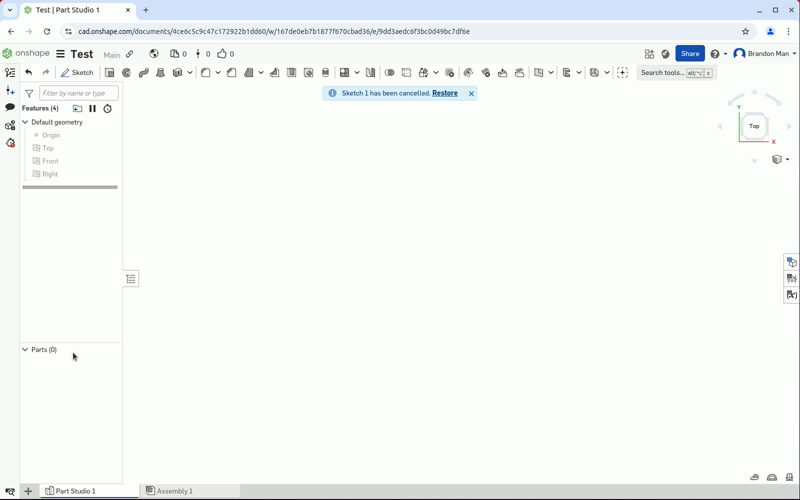
key(shift+p)
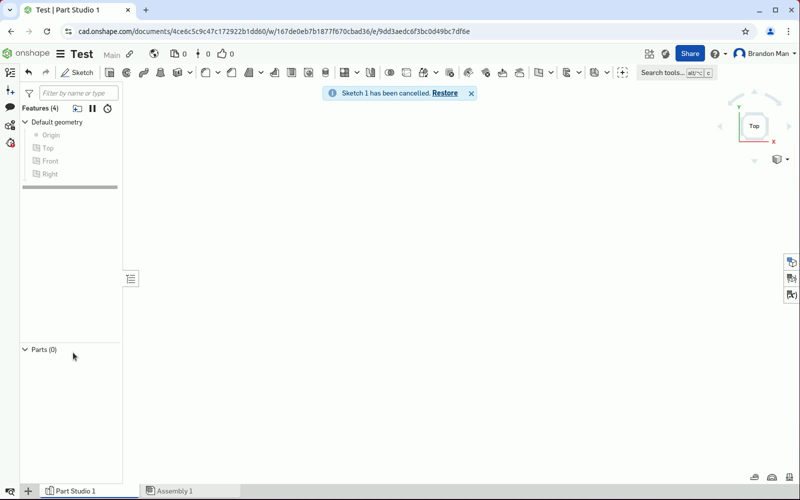
key(space)
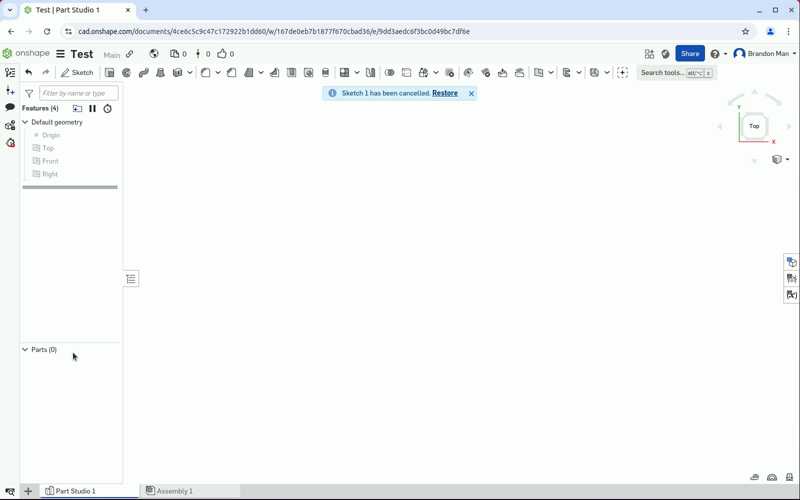
key_down(shift)
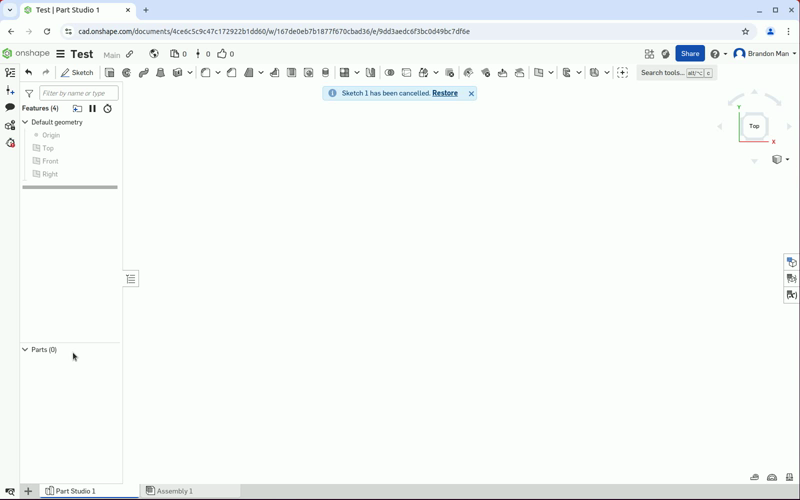
key(up)
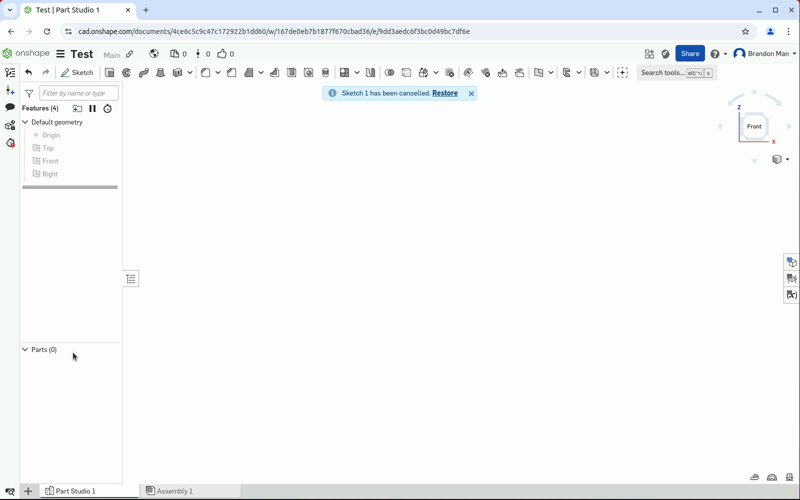
key_up(shift)
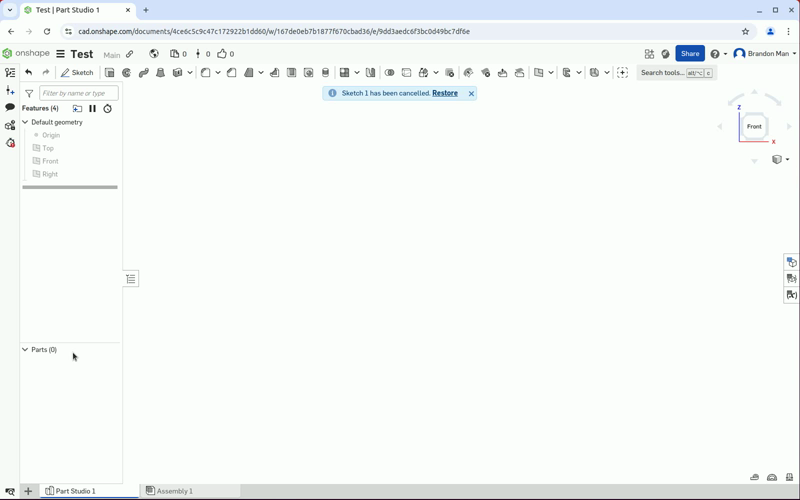
mouse_move(73, 352)
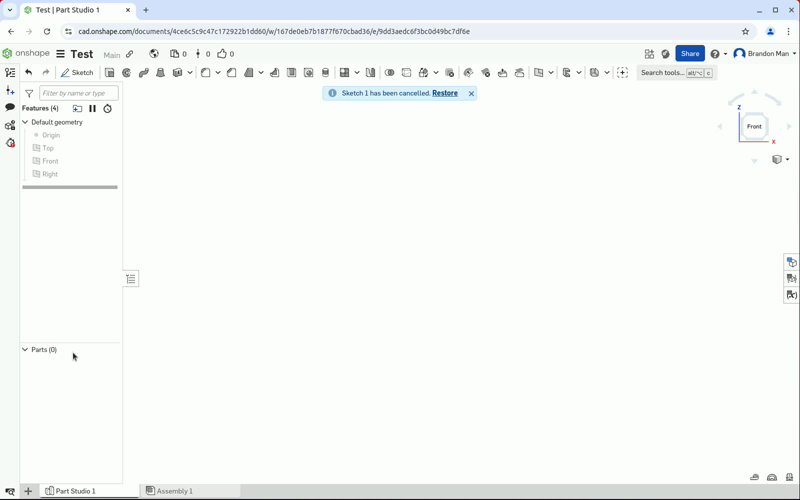
key(shift+y)
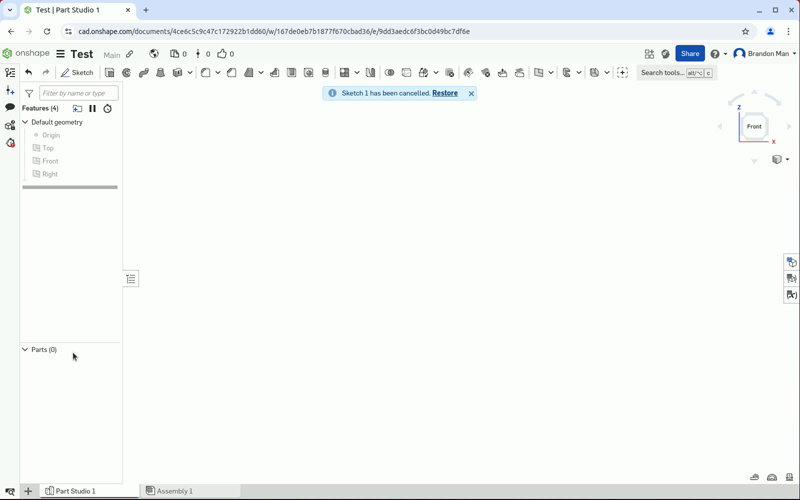
key(shift+s)
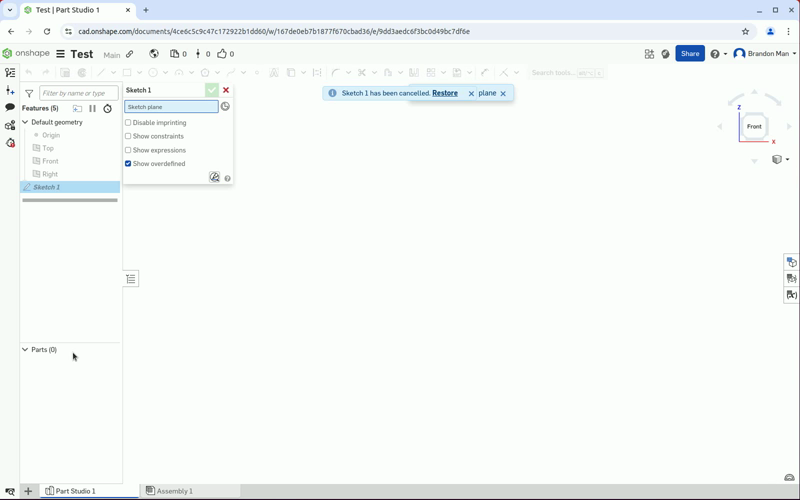
mouse_move(73, 163)
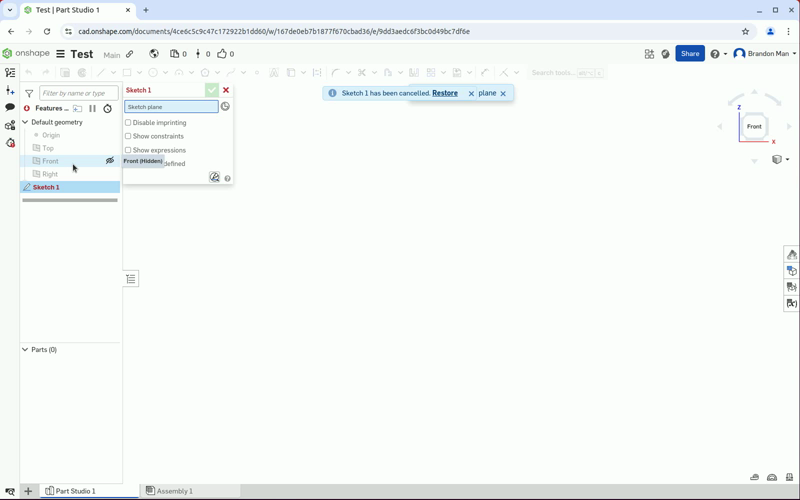
click(73, 163)
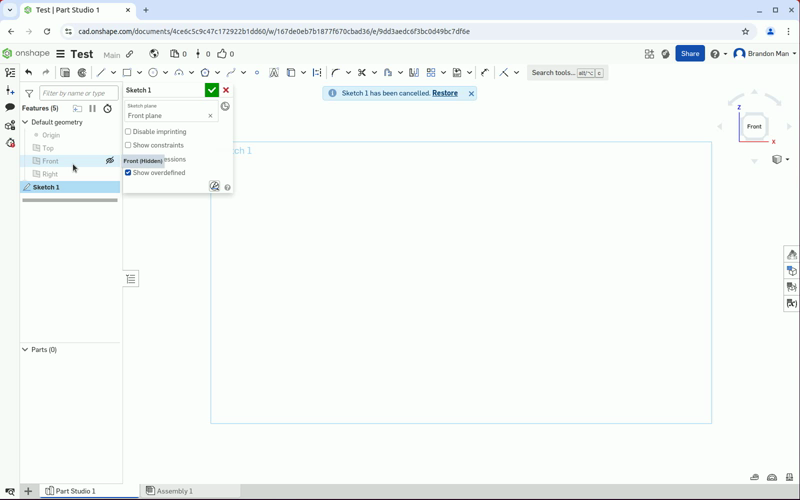
mouse_move(73, 352)
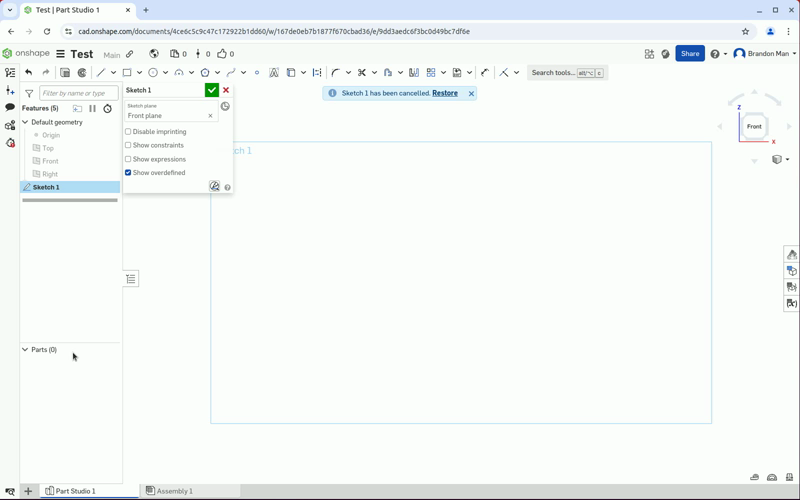
key(y)
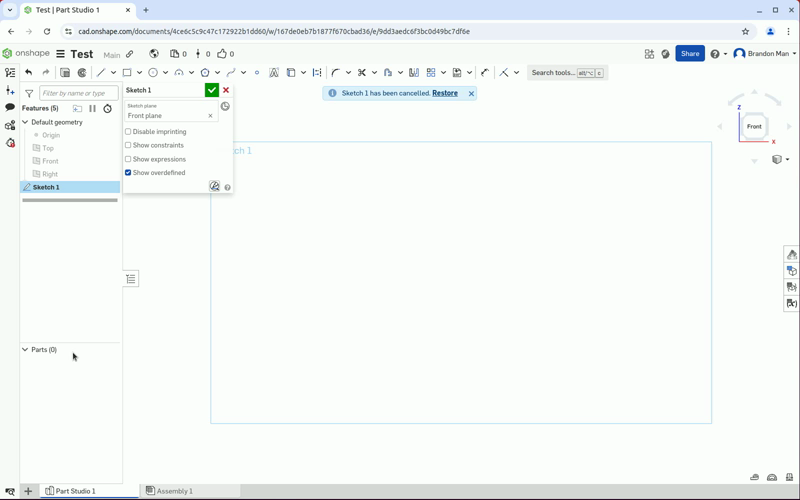
key(l)
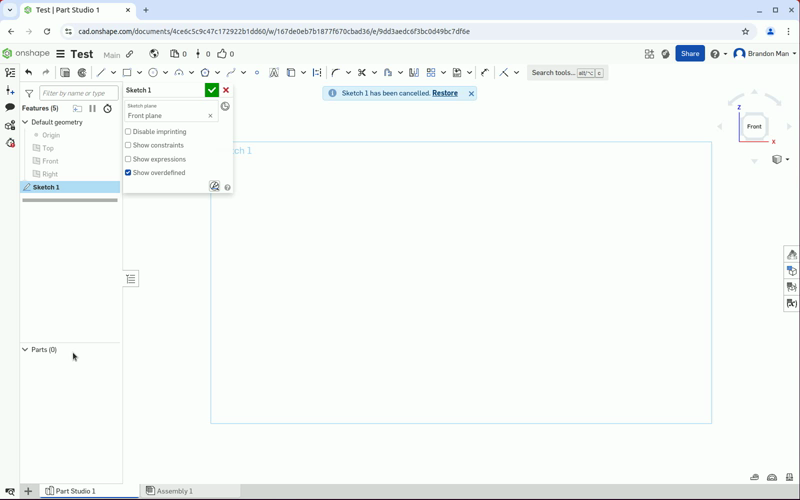
key_down(shift)
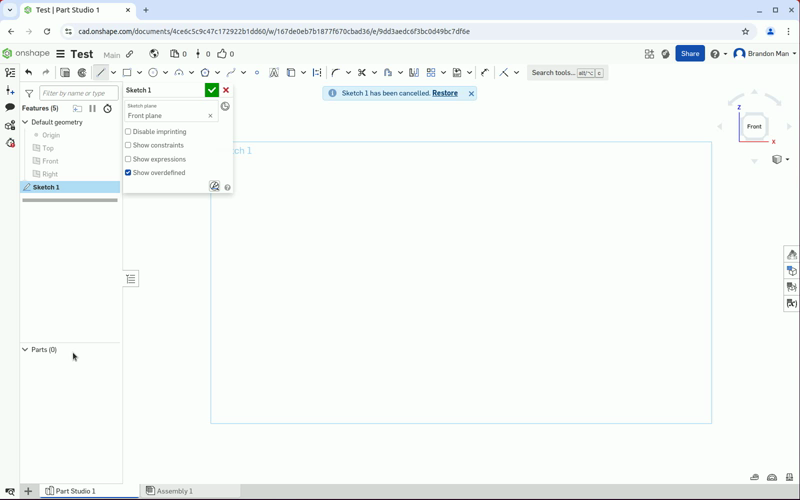
mouse_move(352, 312)
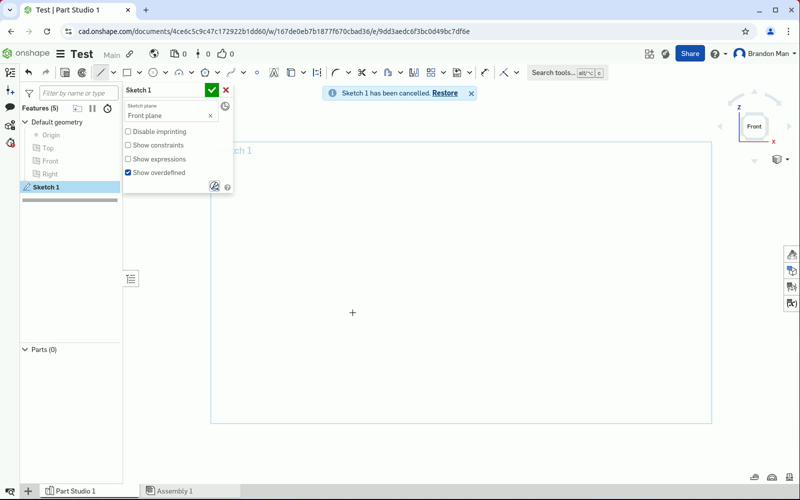
click(352, 312)
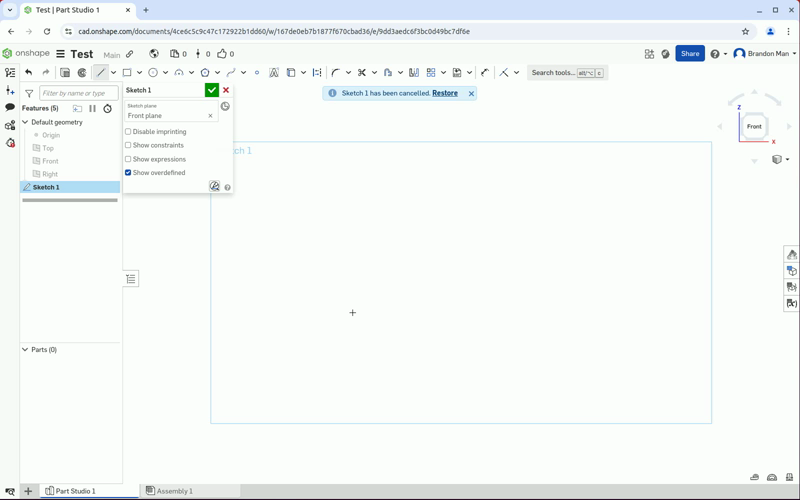
key_up(shift)
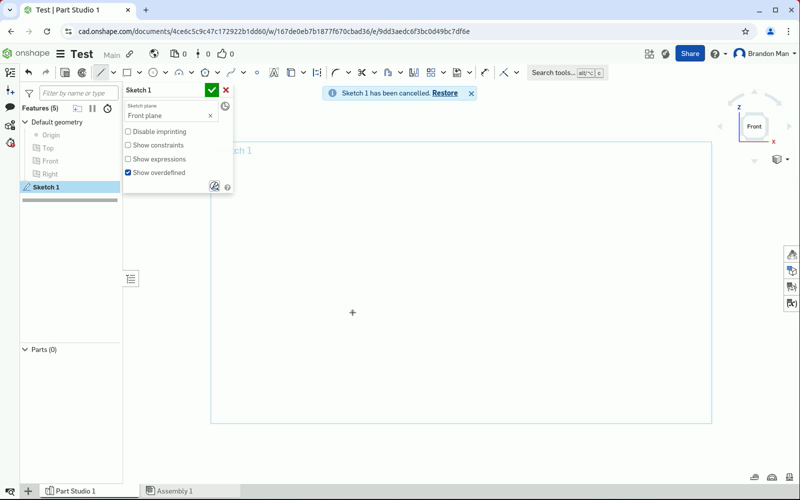
key_down(shift)
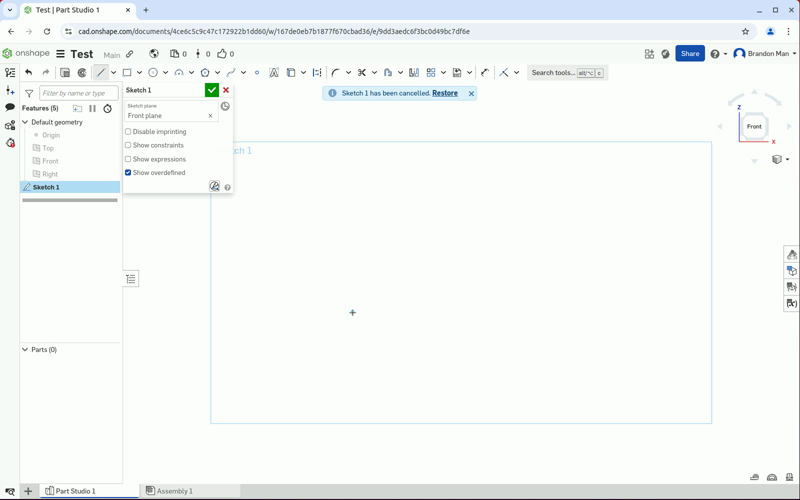
mouse_move(572, 312)
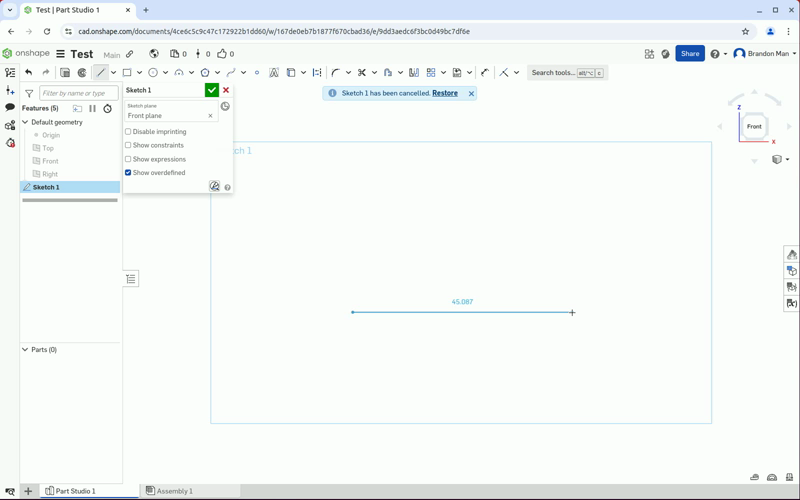
click(572, 312)
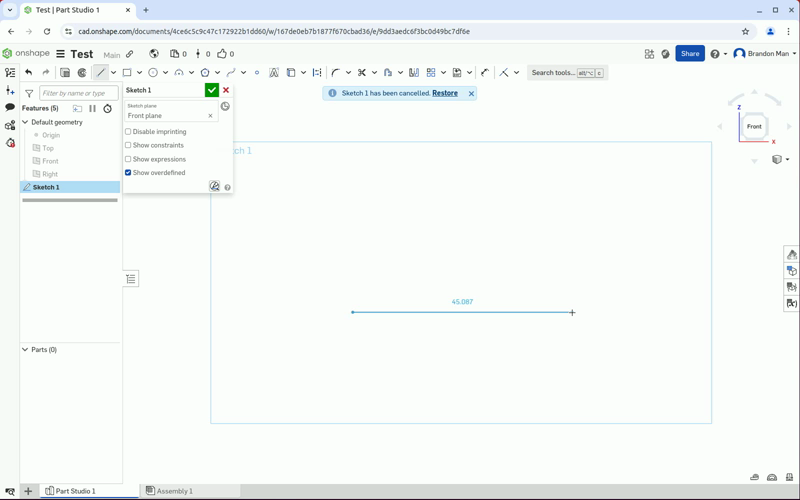
key_up(shift)
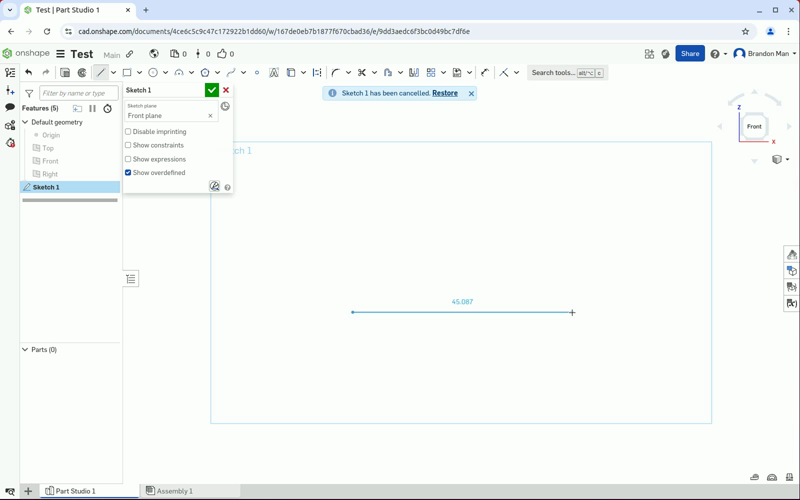
key_down(shift)
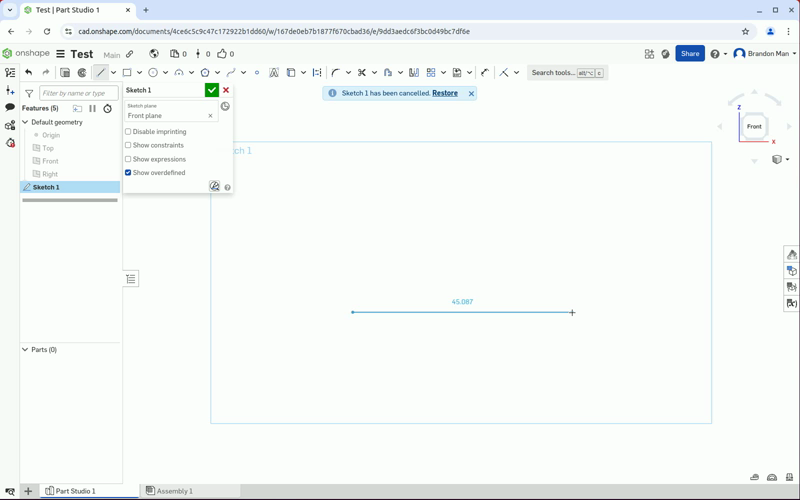
mouse_move(589, 312)
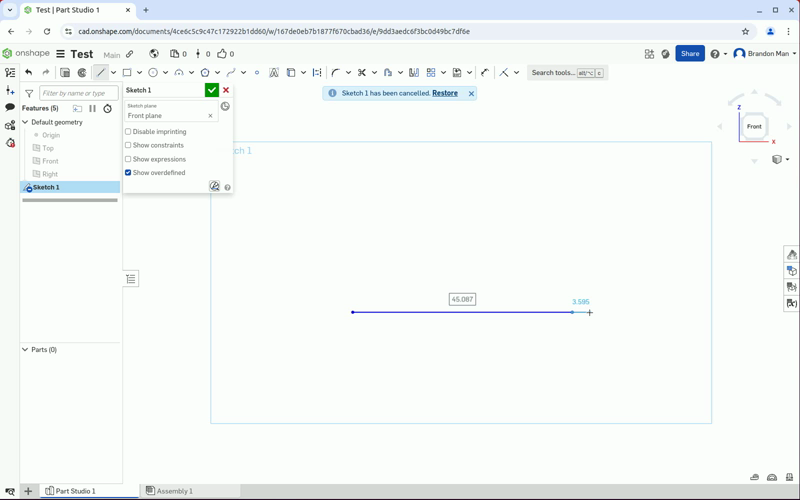
mouse_move(572, 282)
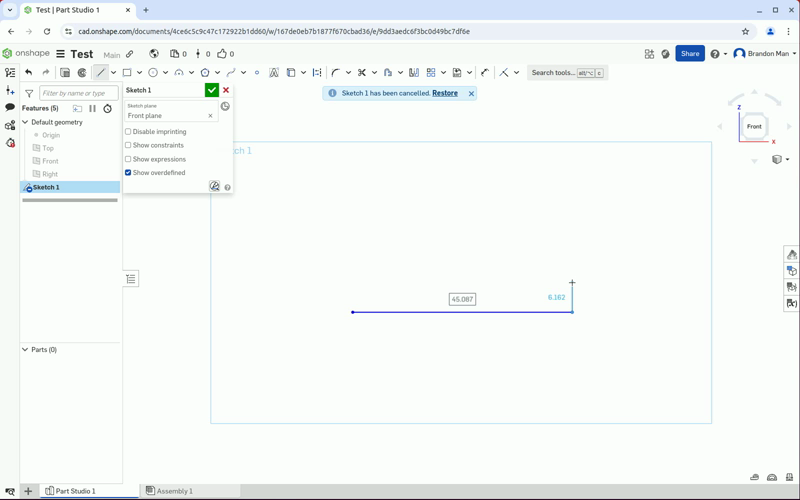
click(572, 282)
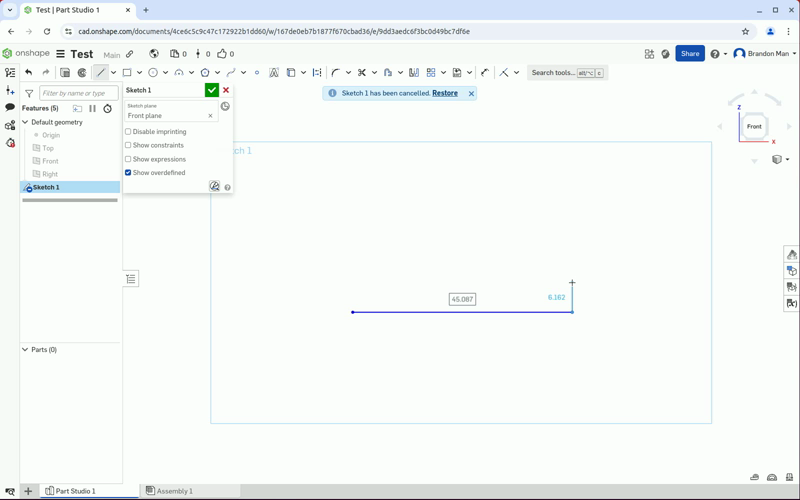
key_up(shift)
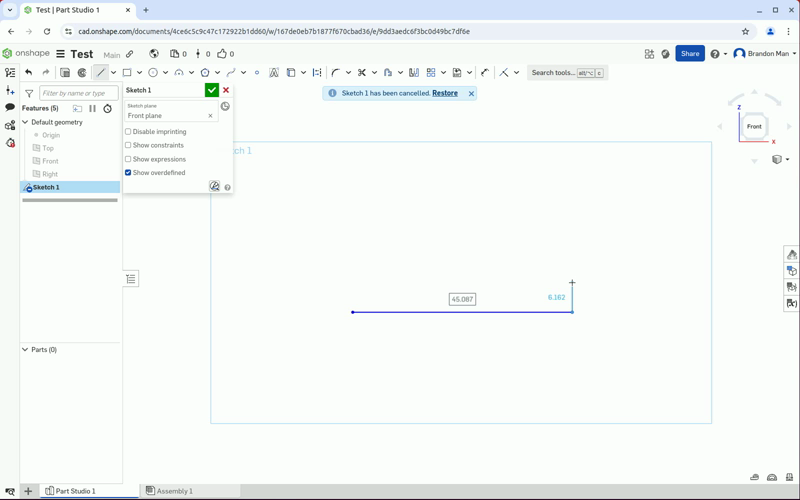
key_down(shift)
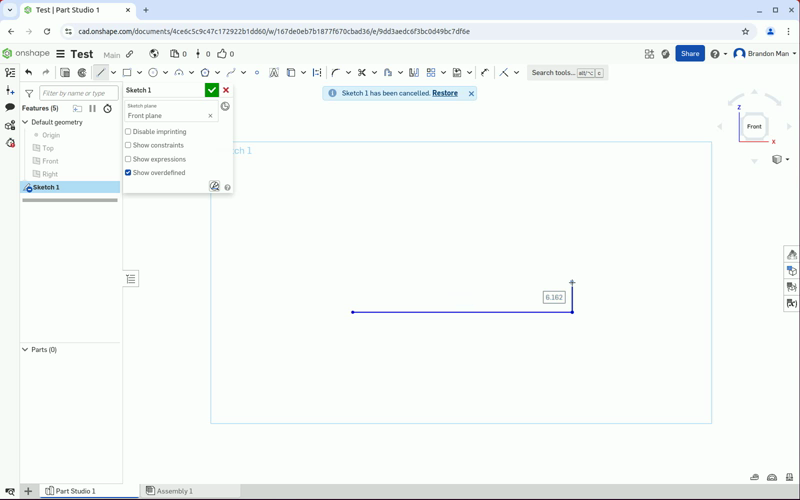
mouse_move(589, 282)
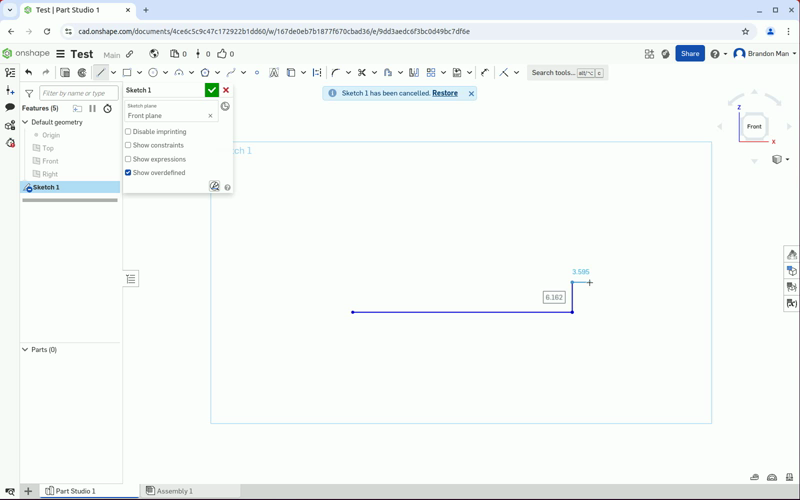
mouse_move(528, 270)
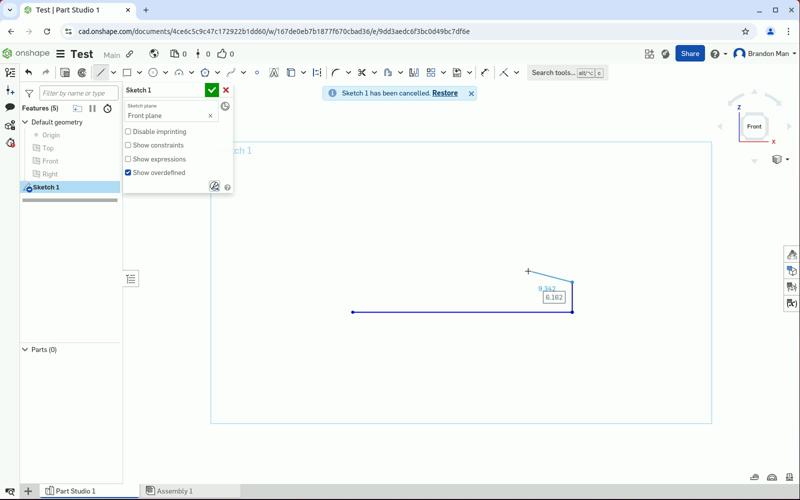
click(528, 270)
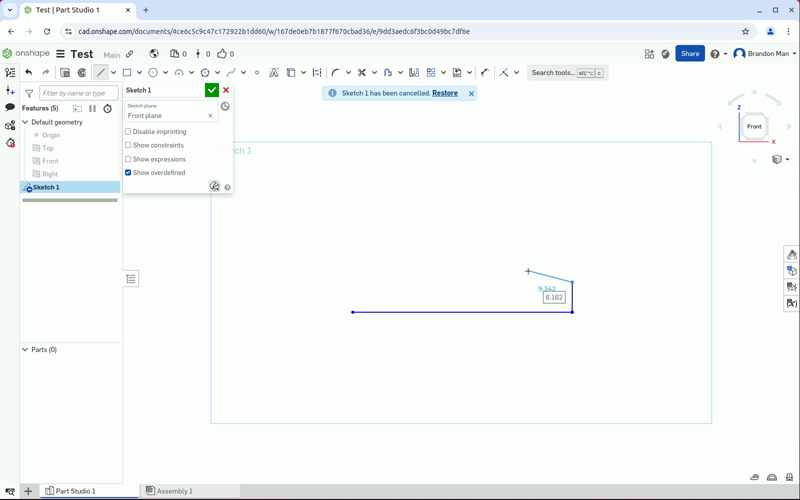
key_up(shift)
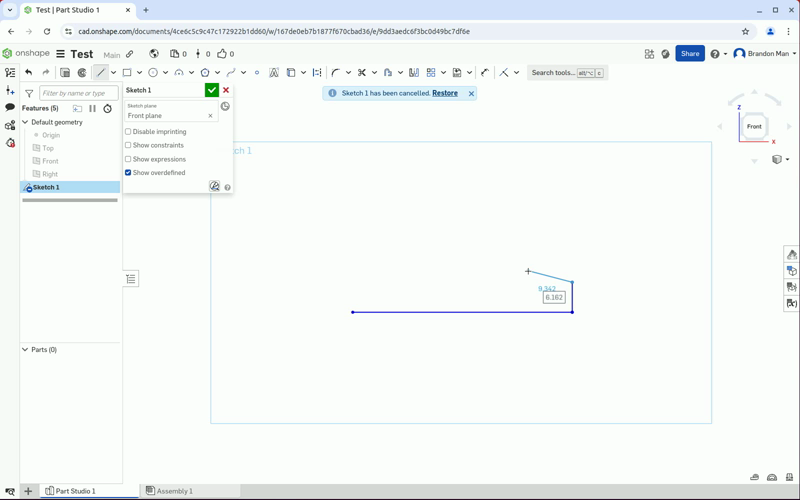
key_down(shift)
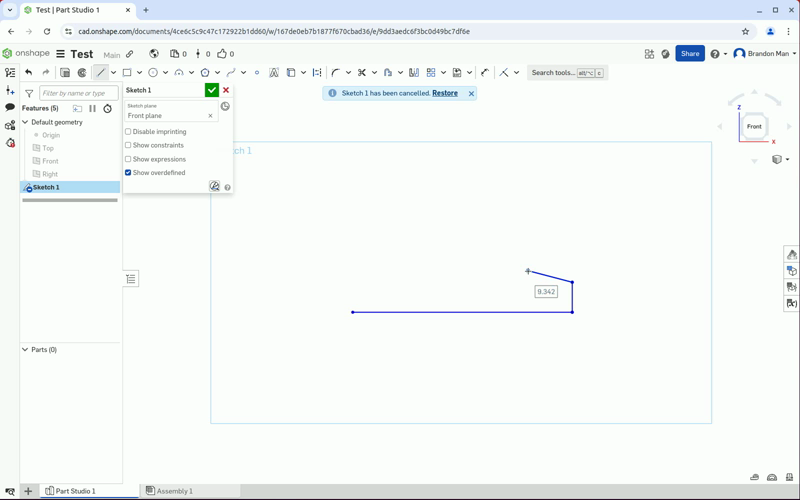
mouse_move(417, 270)
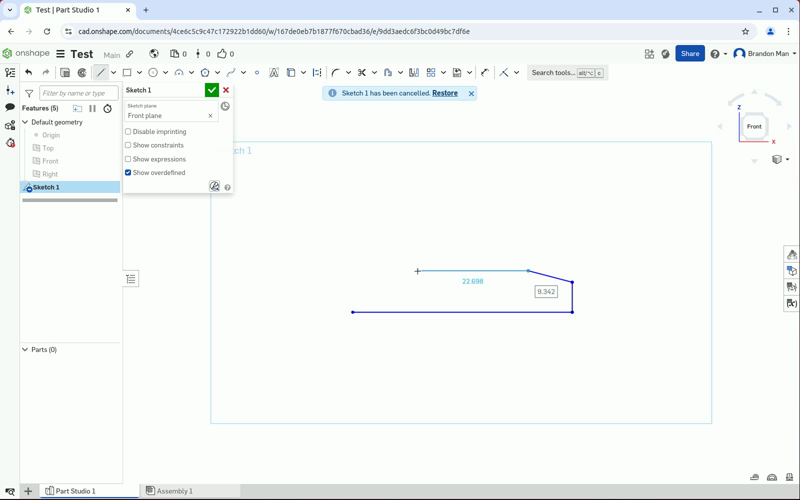
click(417, 270)
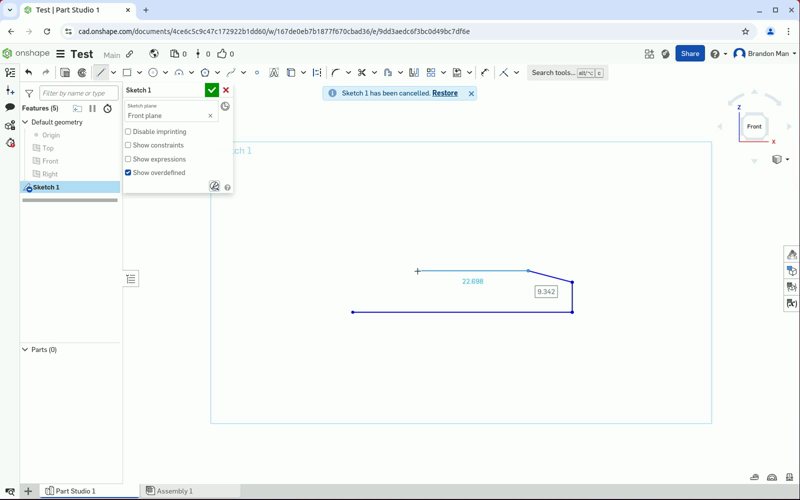
key_up(shift)
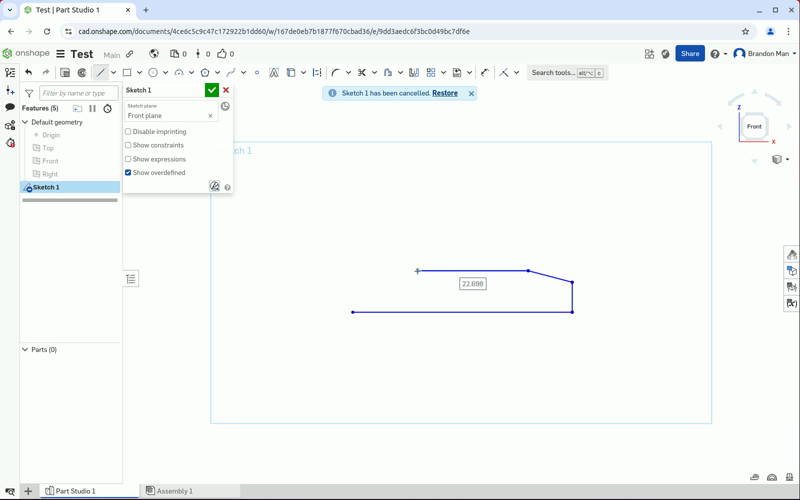
key_down(shift)
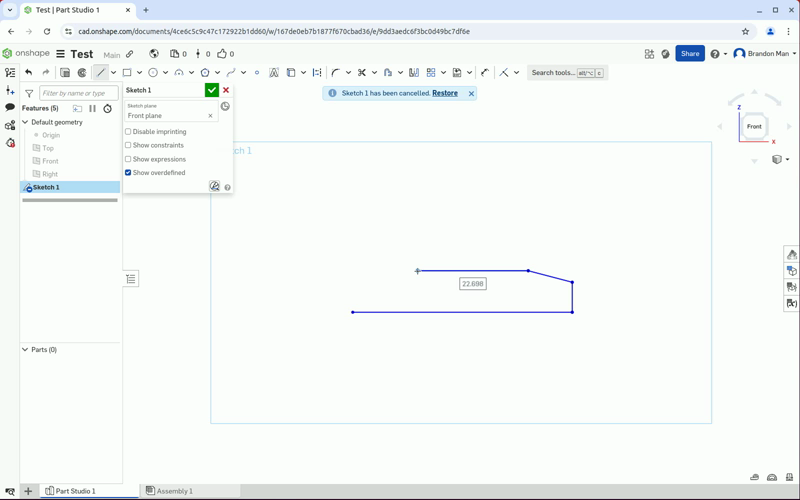
mouse_move(352, 286)
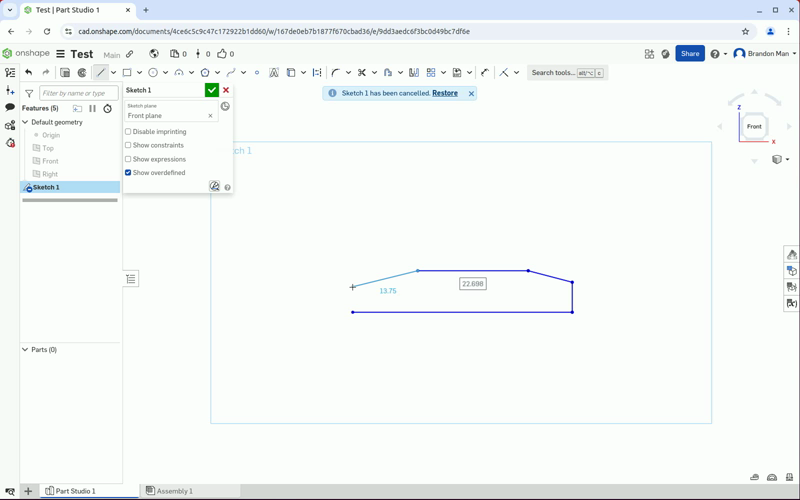
click(352, 286)
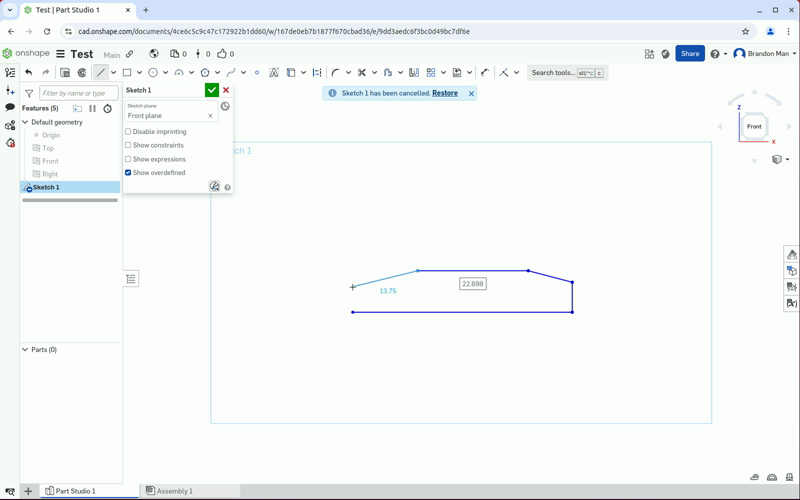
key_up(shift)
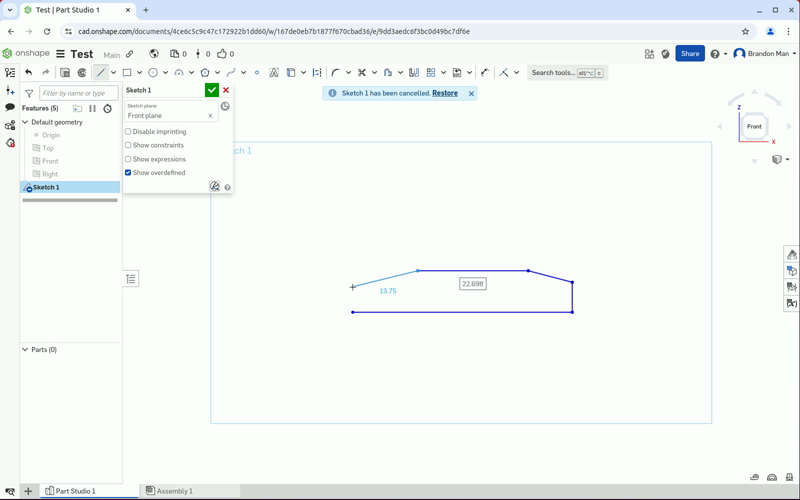
mouse_move(382, 286)
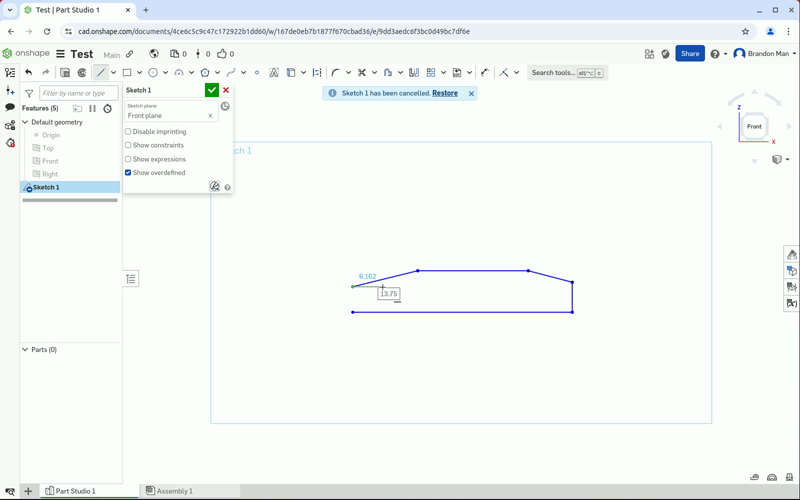
key_down(shift)
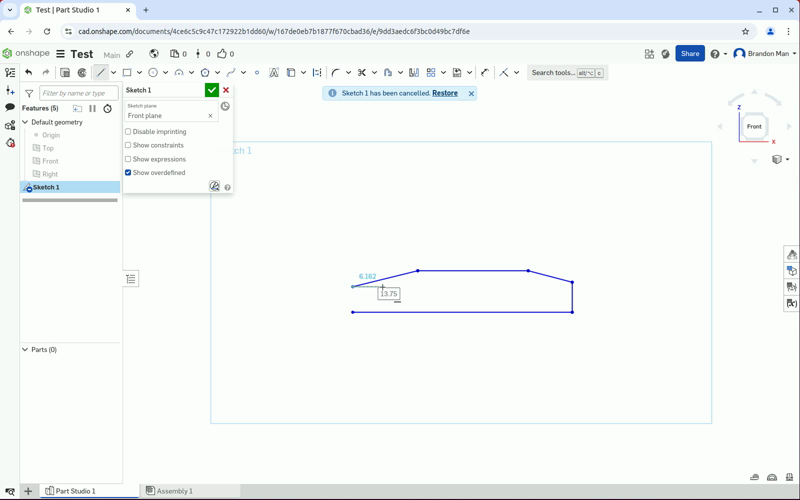
mouse_move(352, 312)
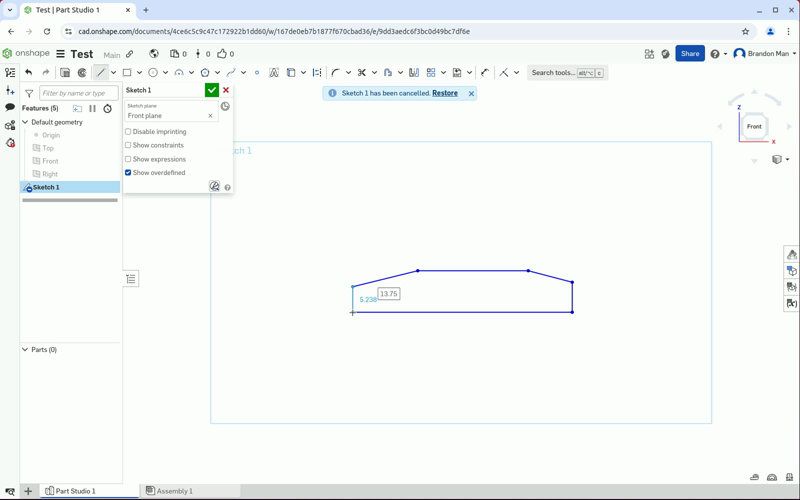
key_up(shift)
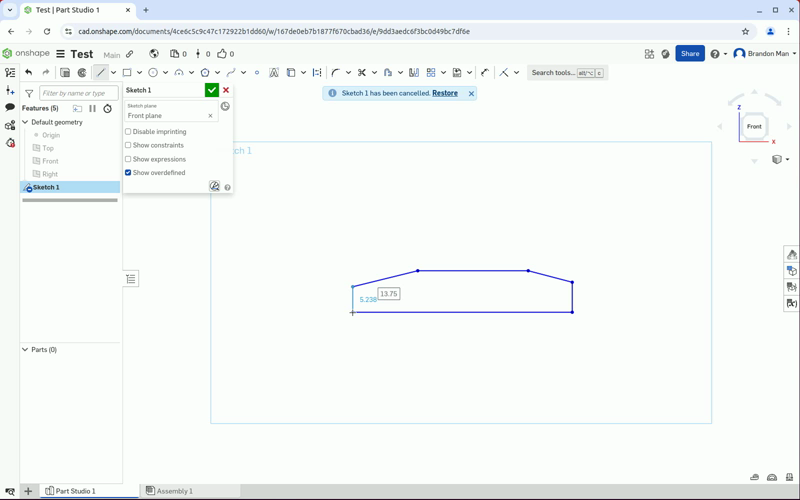
click(352, 312)
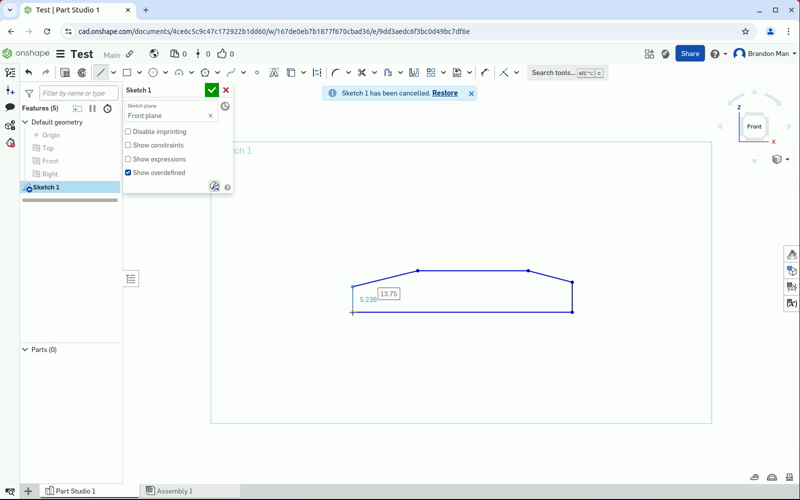
key(esc)
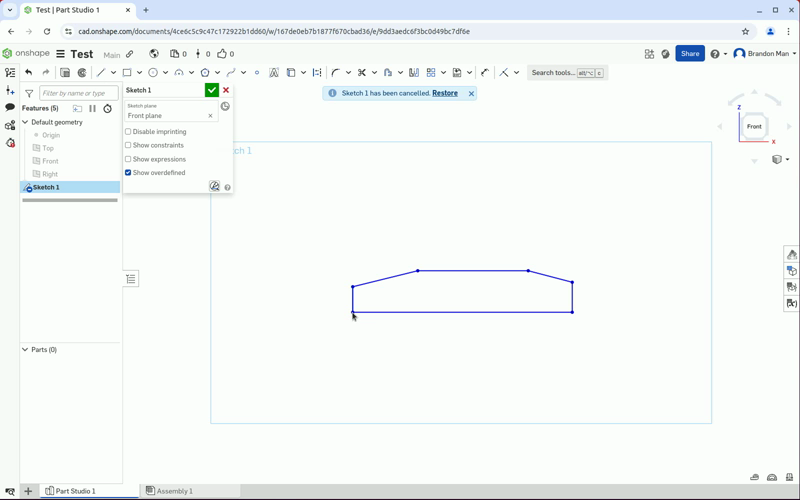
mouse_move(372, 296)
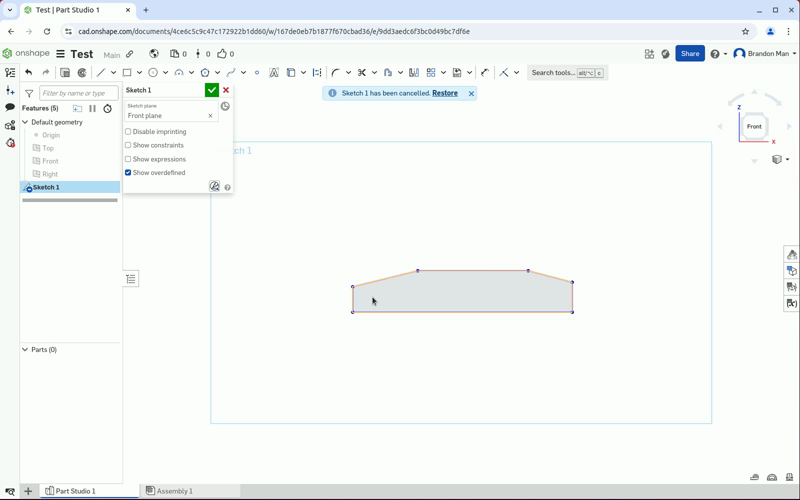
click(372, 296)
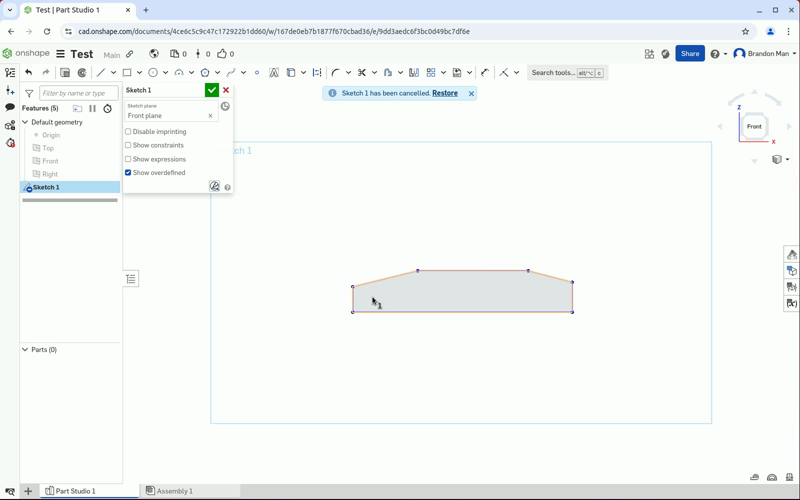
mouse_move(73, 352)
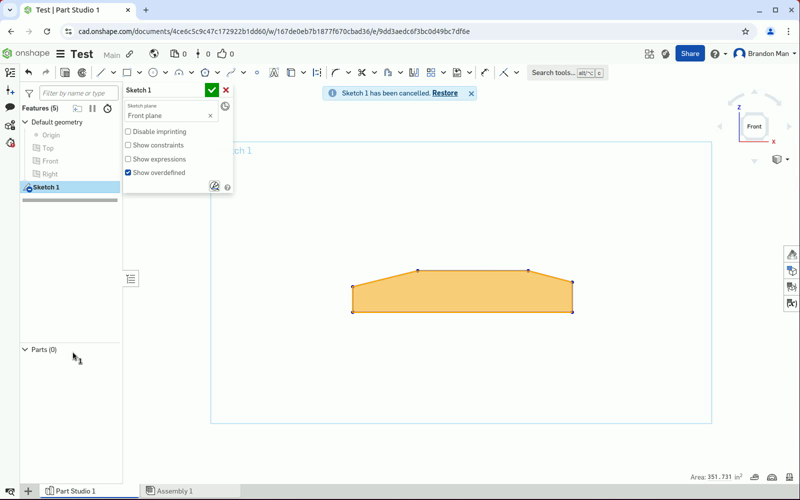
key(shift+y)
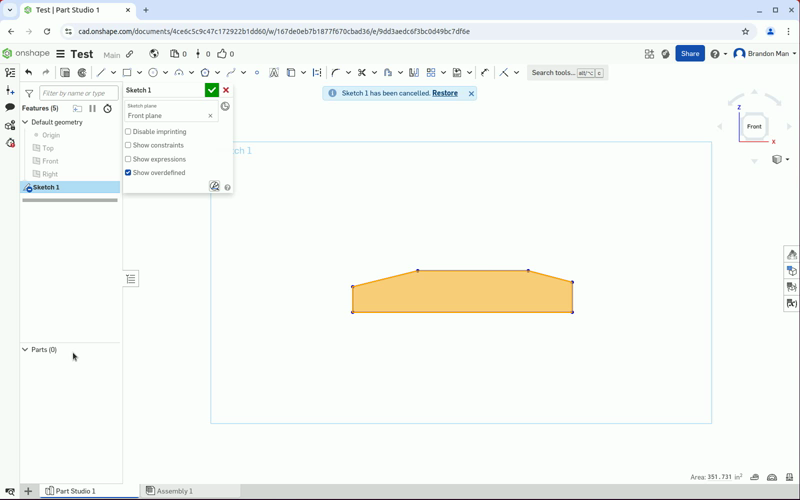
key(shift+e)
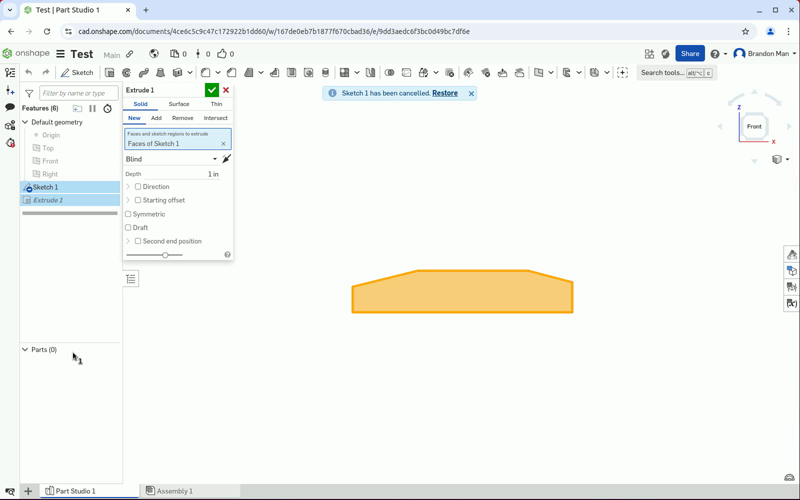
mouse_move(143, 106)
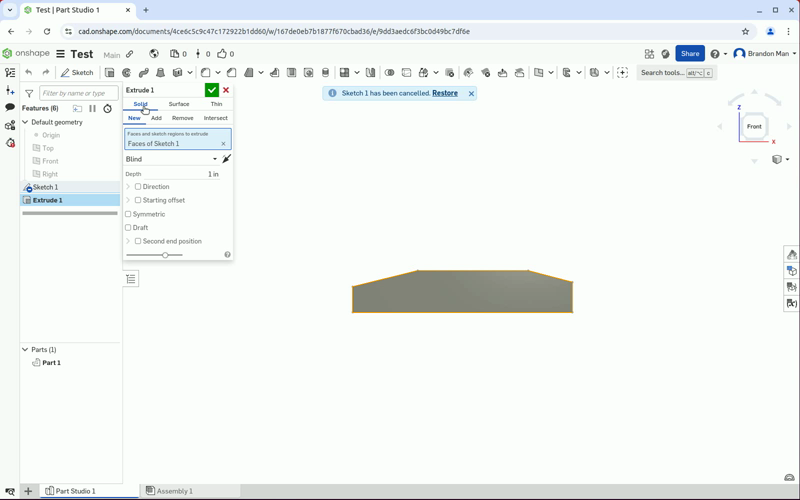
click(143, 106)
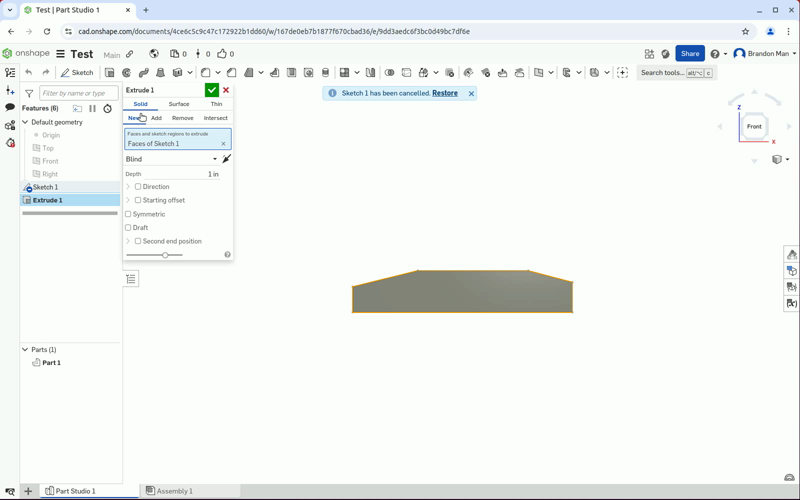
mouse_move(137, 120)
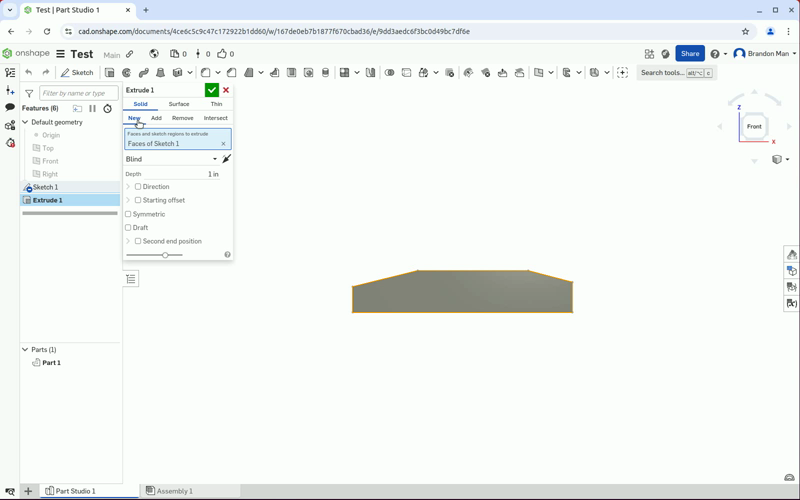
click(137, 120)
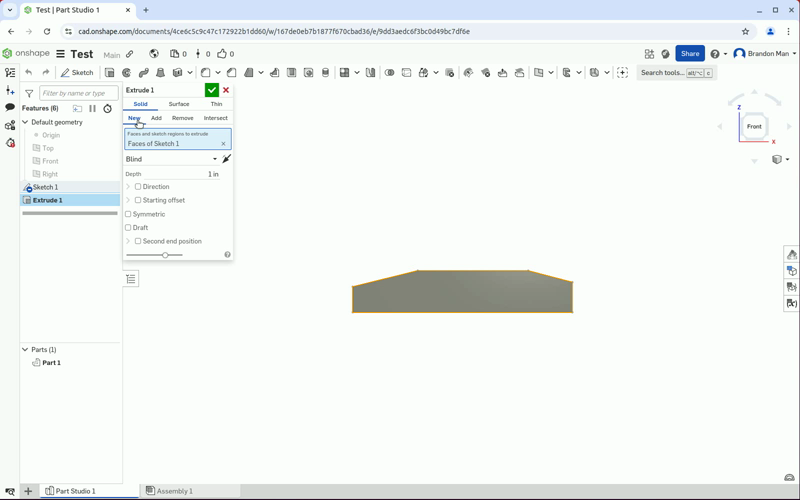
key(tab, 4)
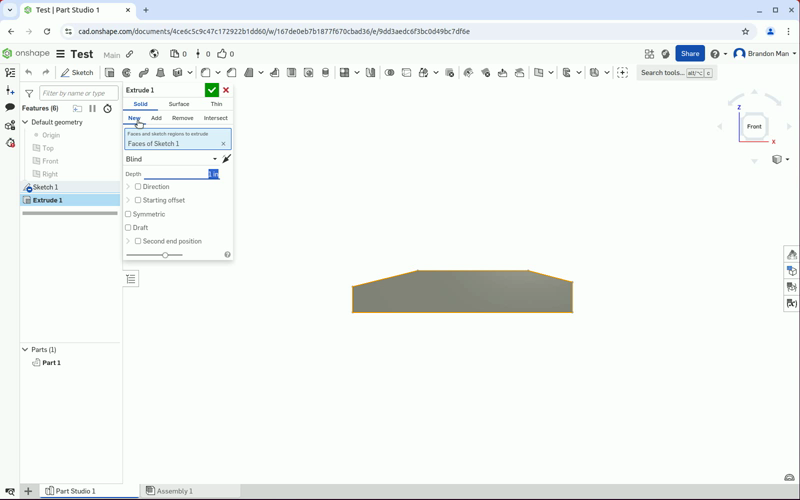
text(0.722)
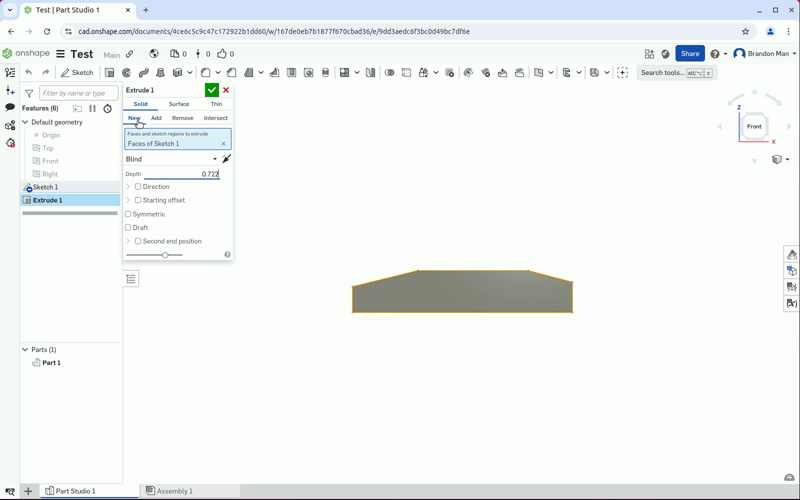
key(enter)
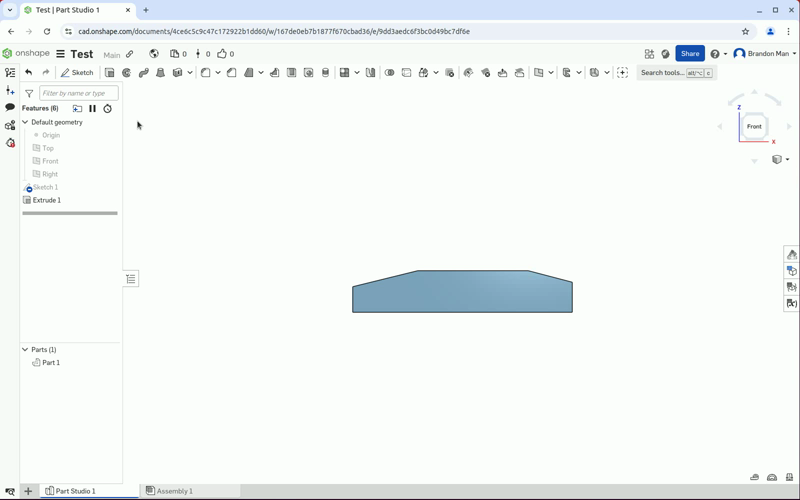
key(shift+h)
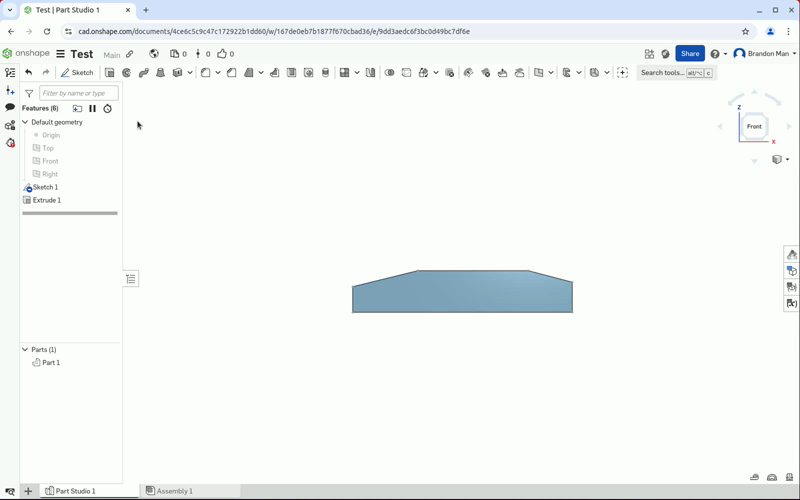
key(shift+h)
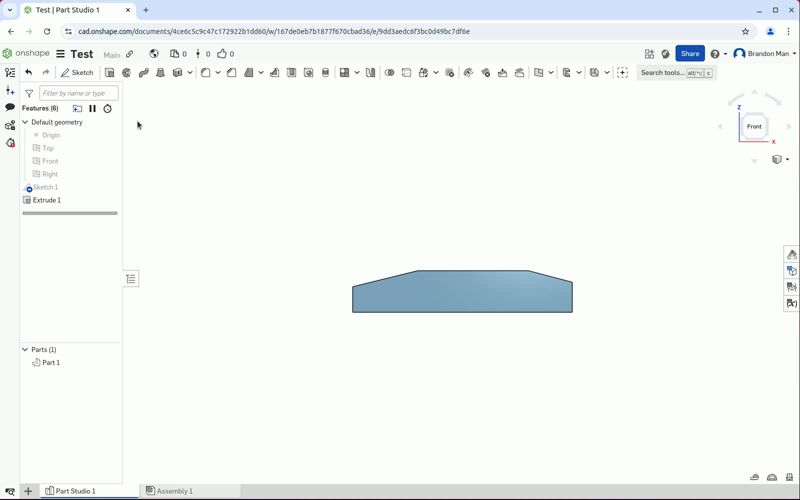
mouse_move(73, 189)
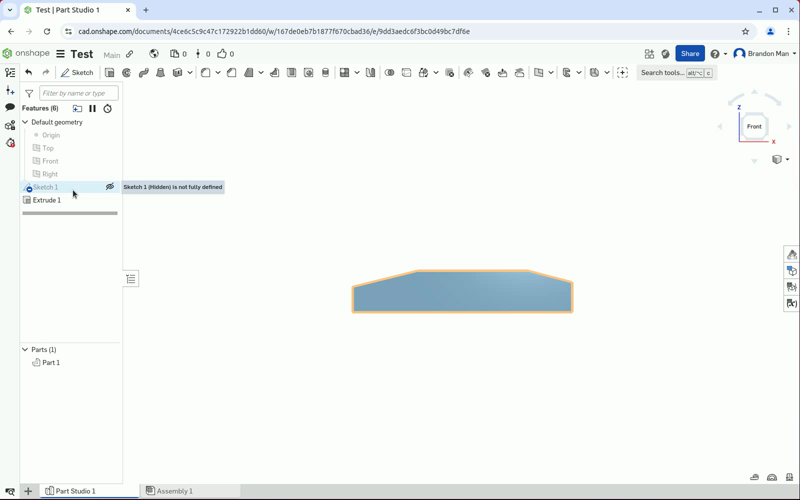
click(73, 189)
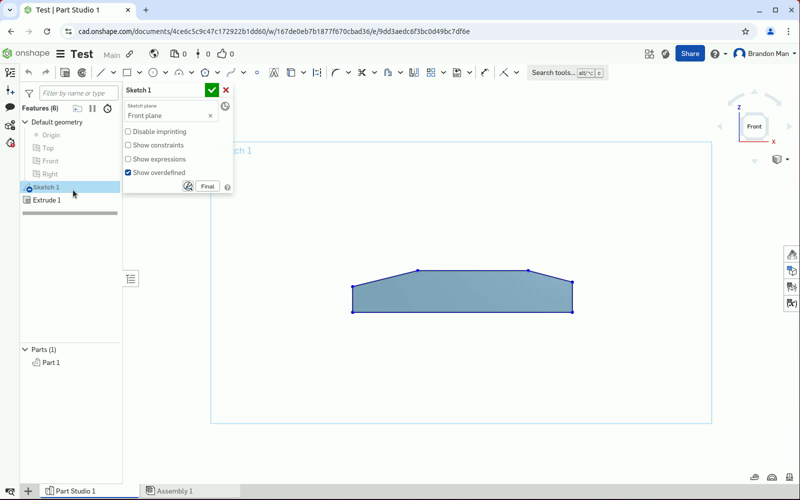
mouse_move(229, 92)
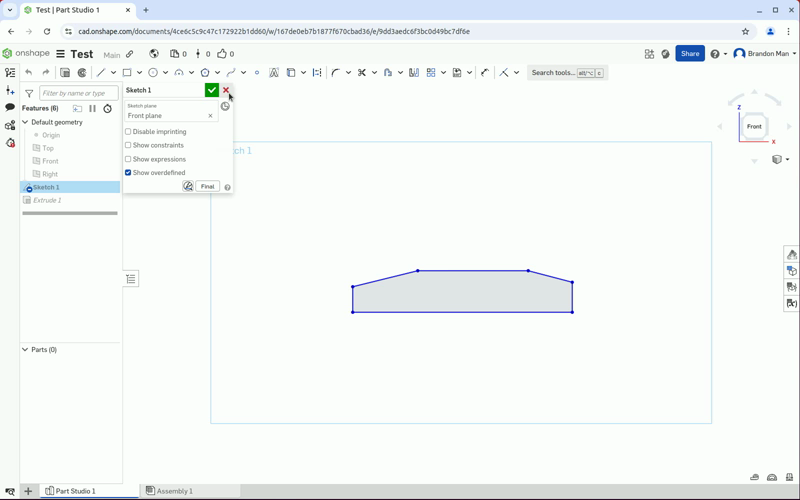
click(229, 92)
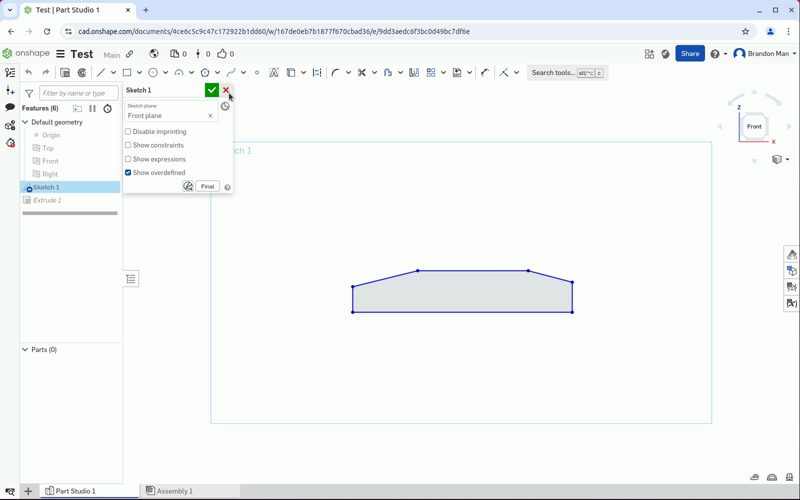
key(shift+s)
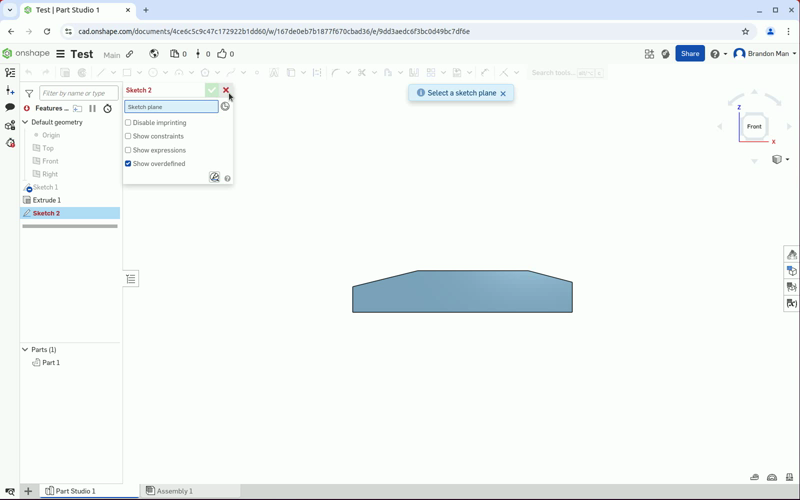
mouse_move(73, 163)
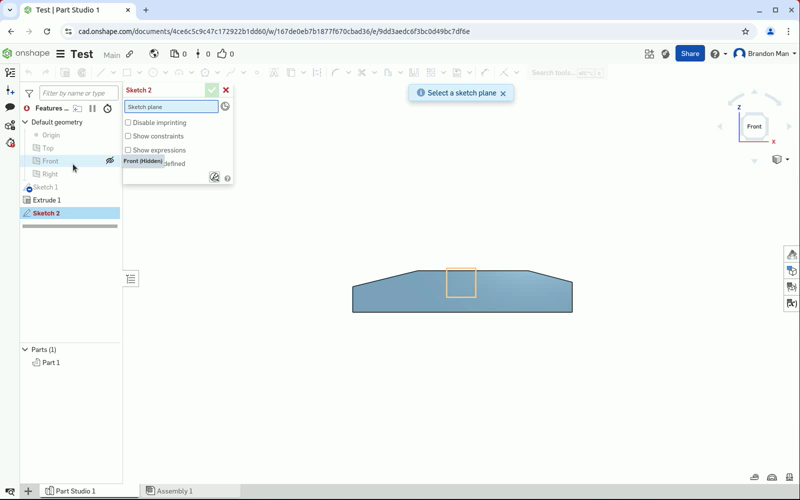
click(73, 163)
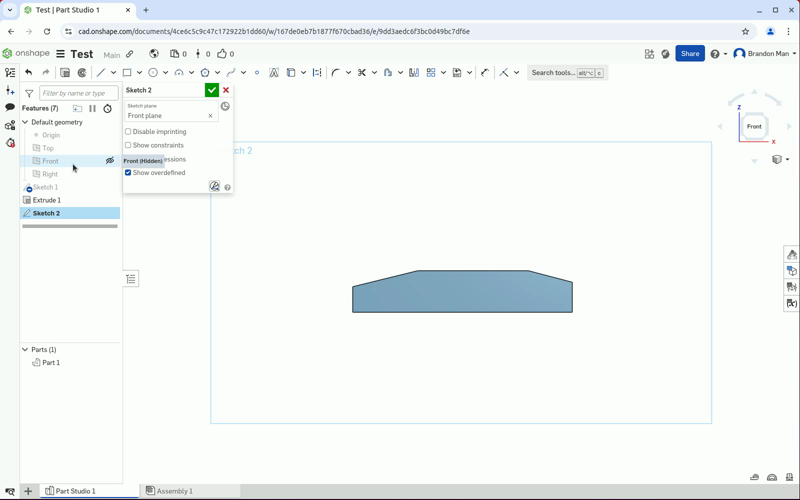
mouse_move(73, 352)
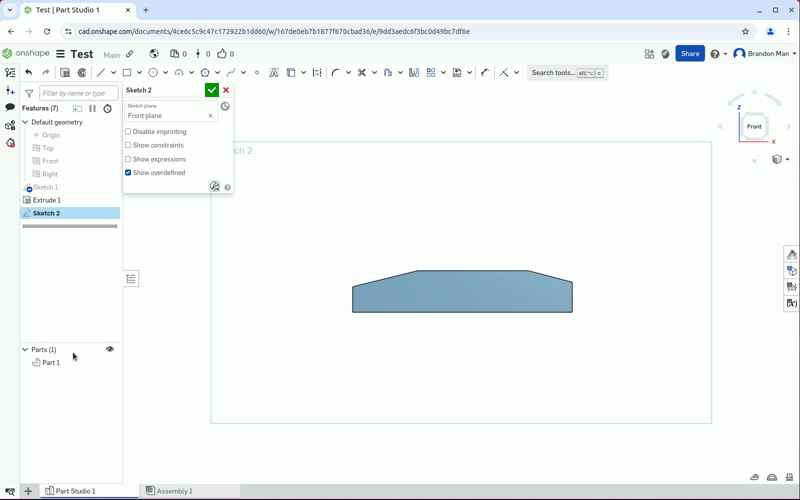
key(y)
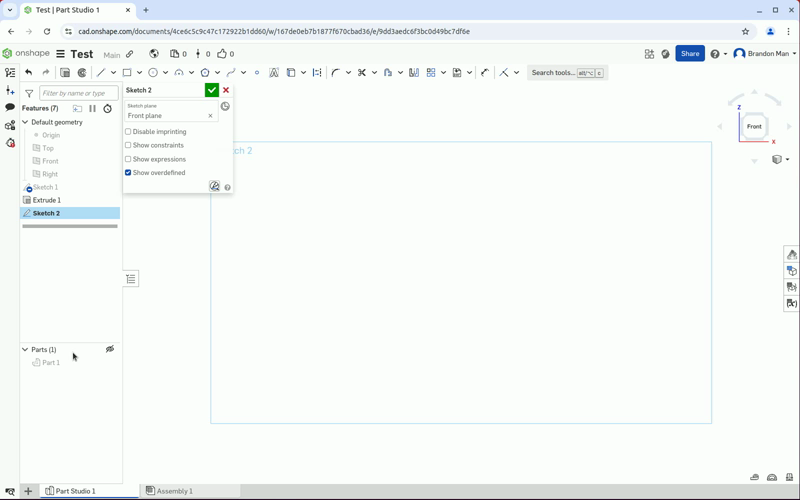
key(l)
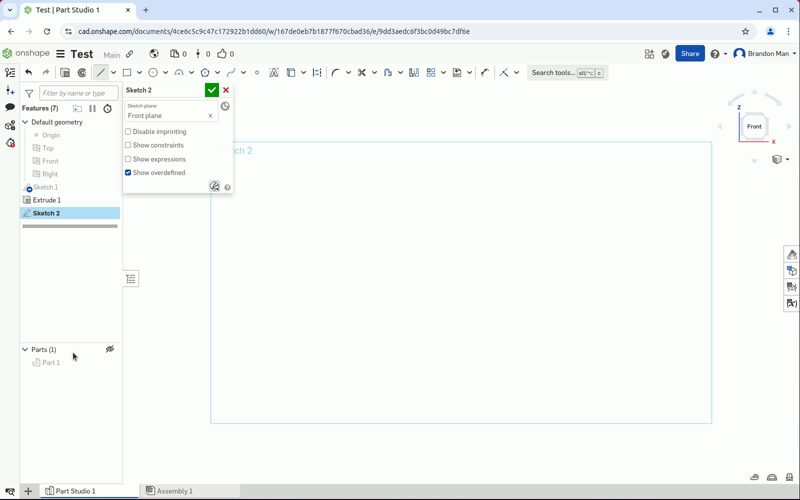
key_down(shift)
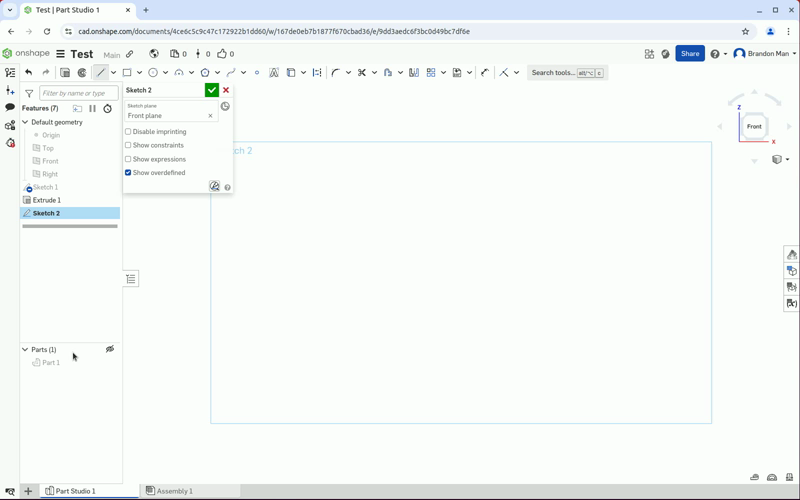
mouse_move(392, 276)
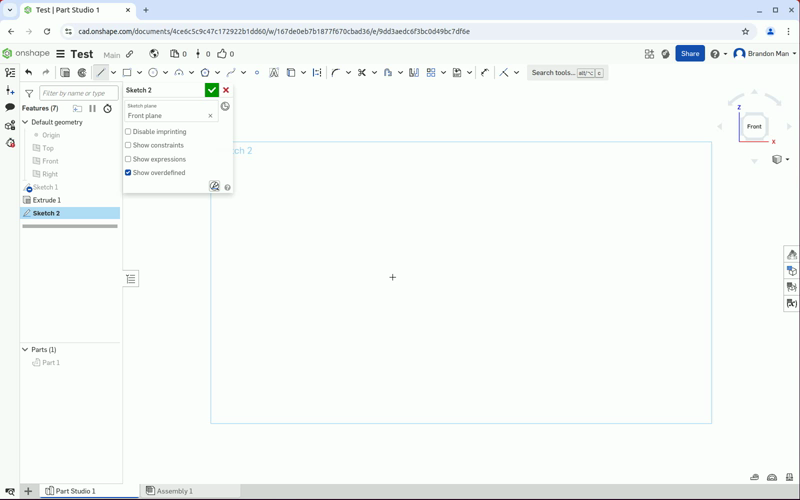
click(392, 276)
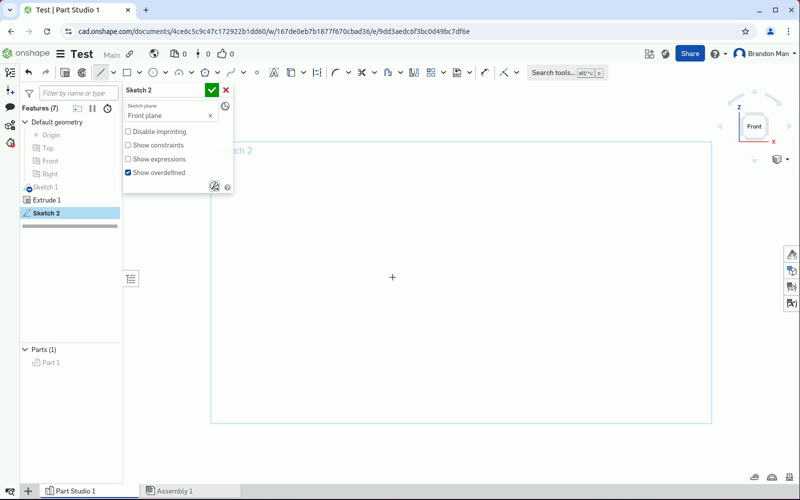
key_up(shift)
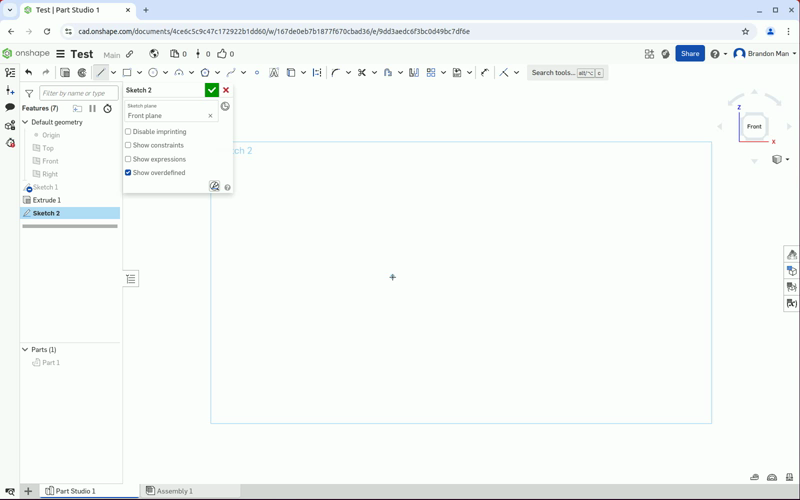
key_down(shift)
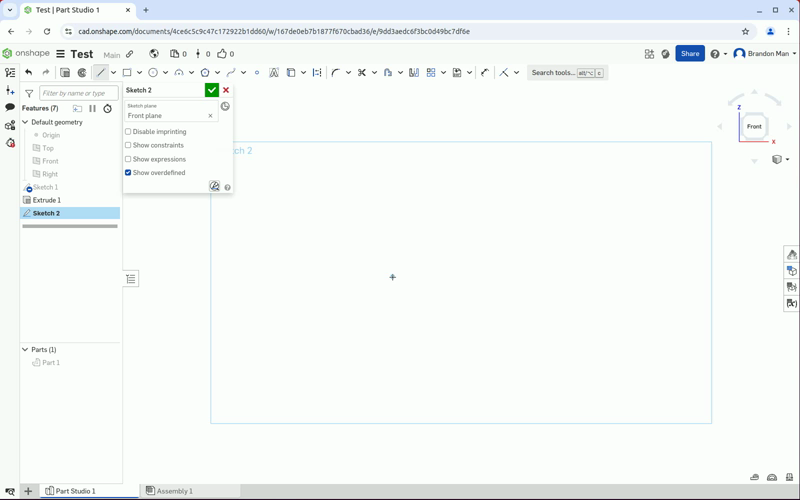
mouse_move(422, 276)
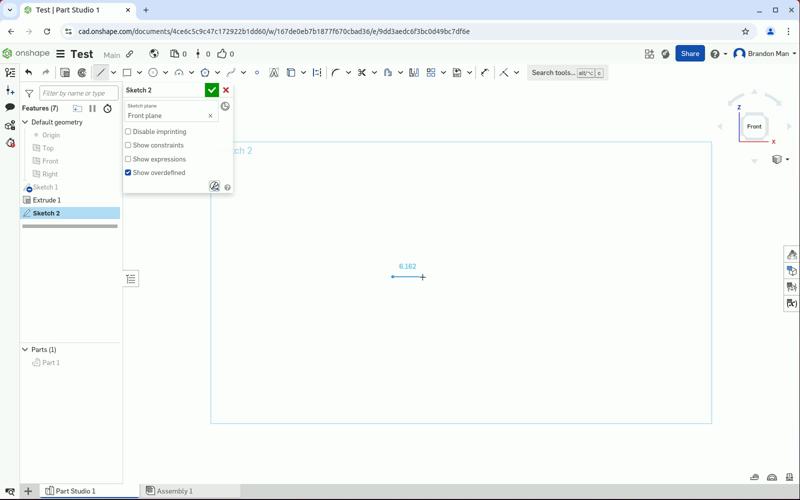
mouse_move(413, 271)
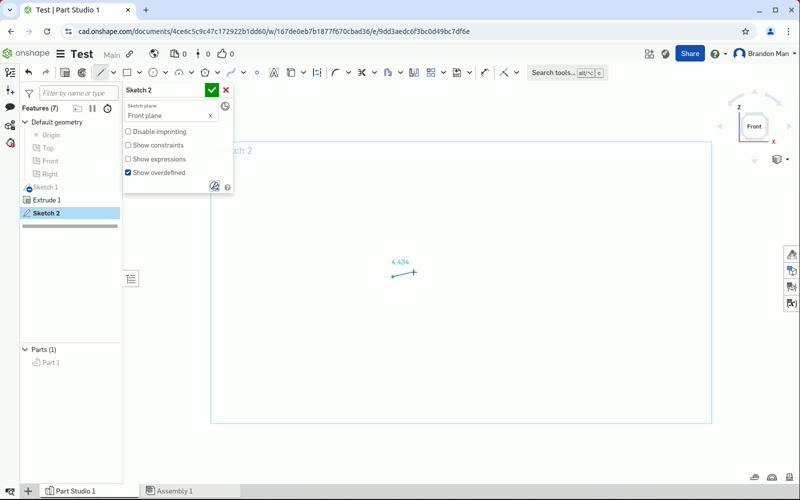
click(413, 271)
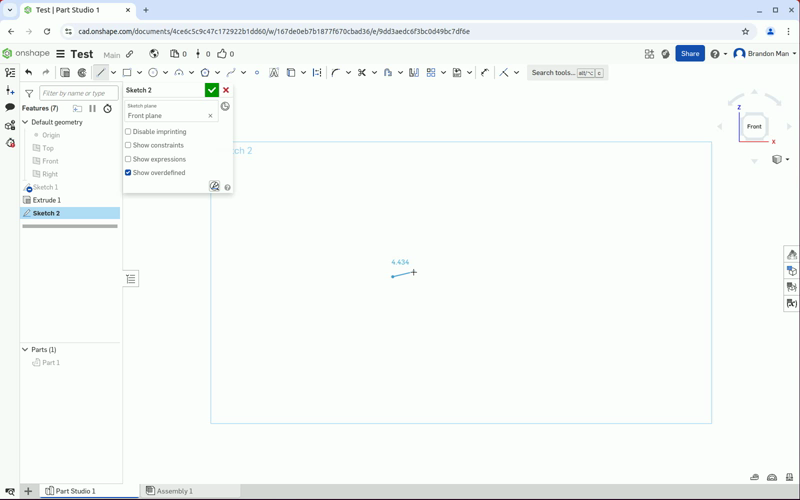
key_up(shift)
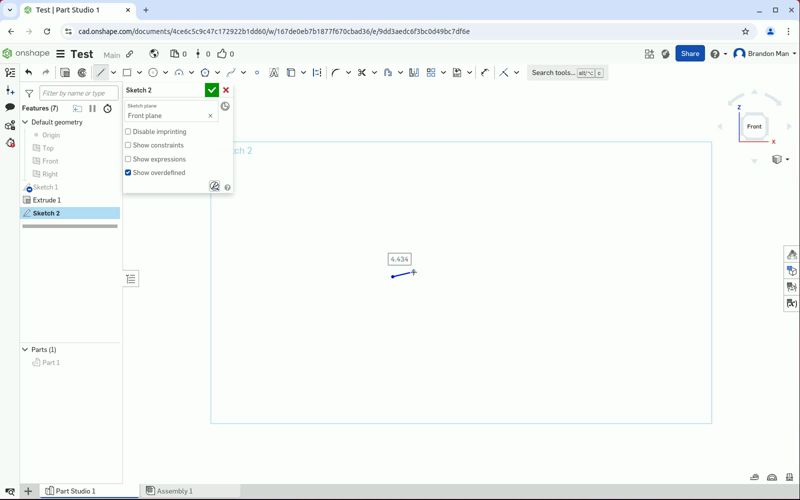
key_down(shift)
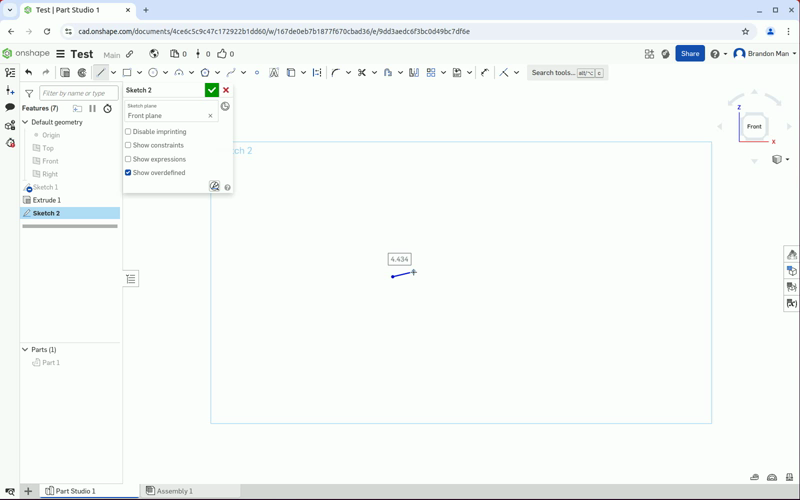
mouse_move(443, 271)
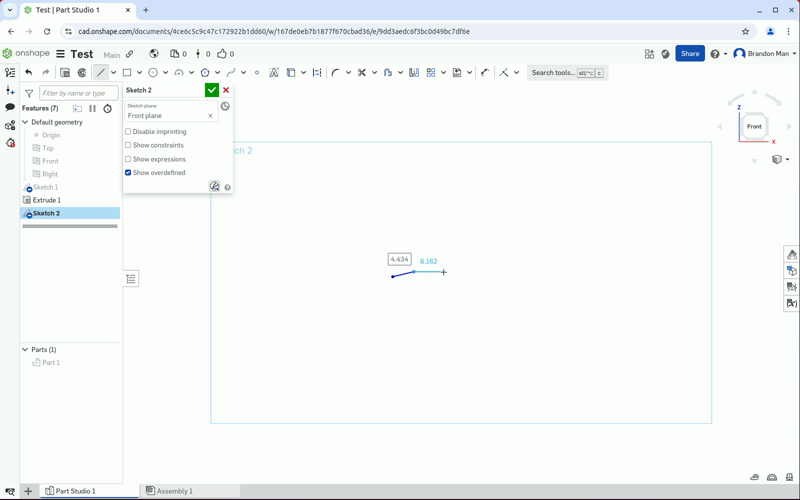
mouse_move(413, 250)
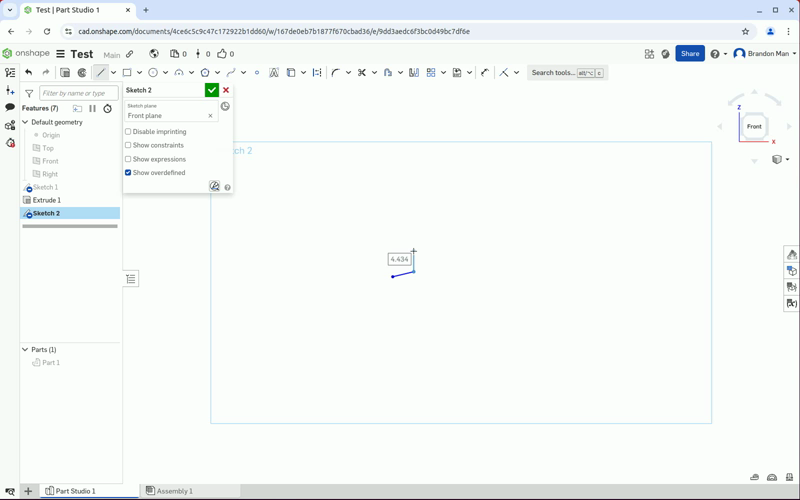
click(413, 250)
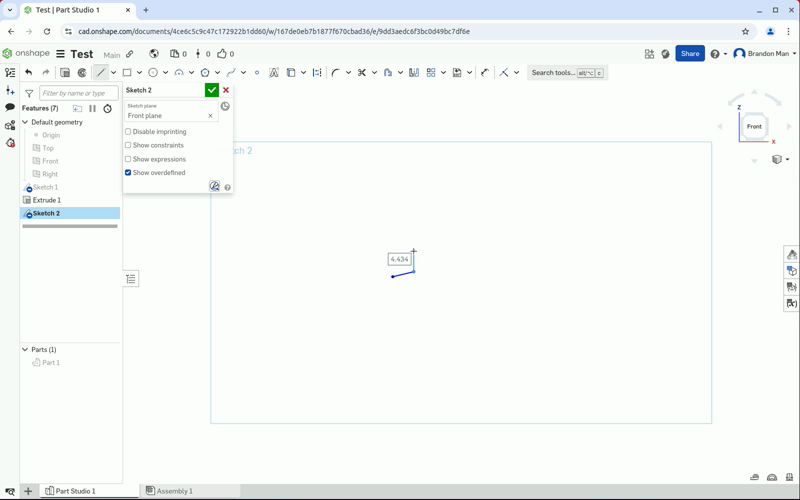
key_up(shift)
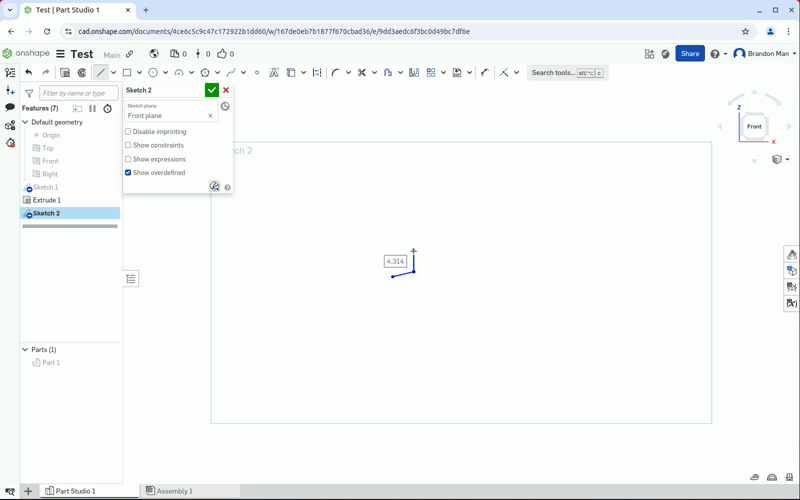
key(esc)
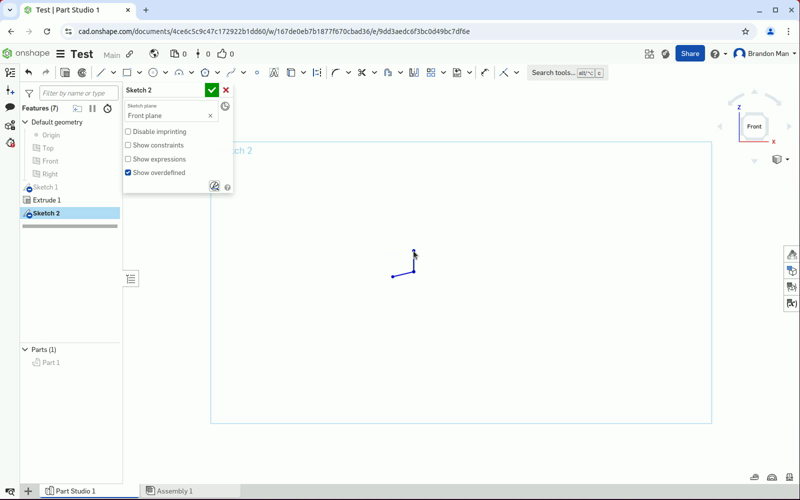
key(a)
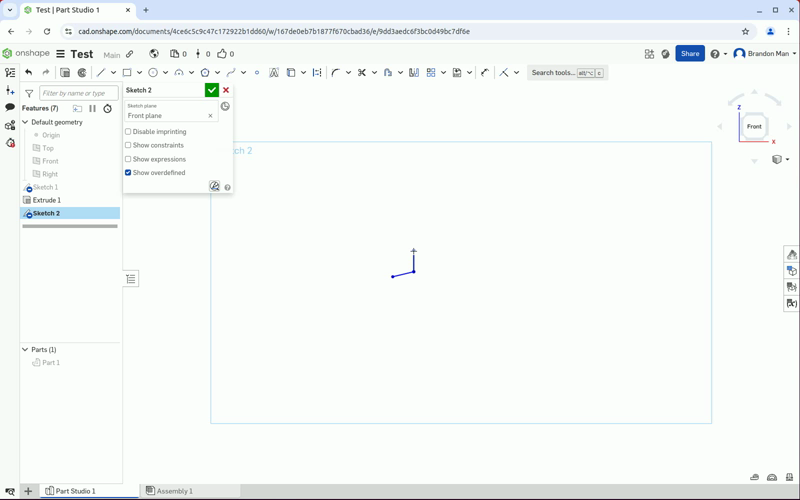
mouse_move(413, 250)
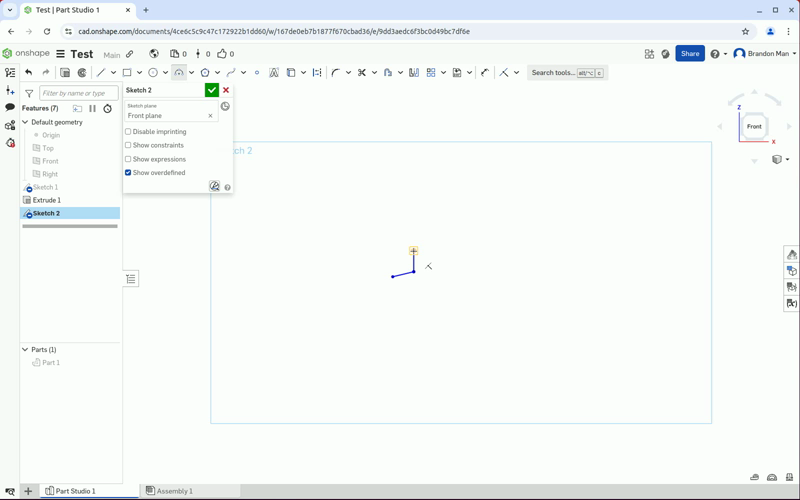
click(413, 250)
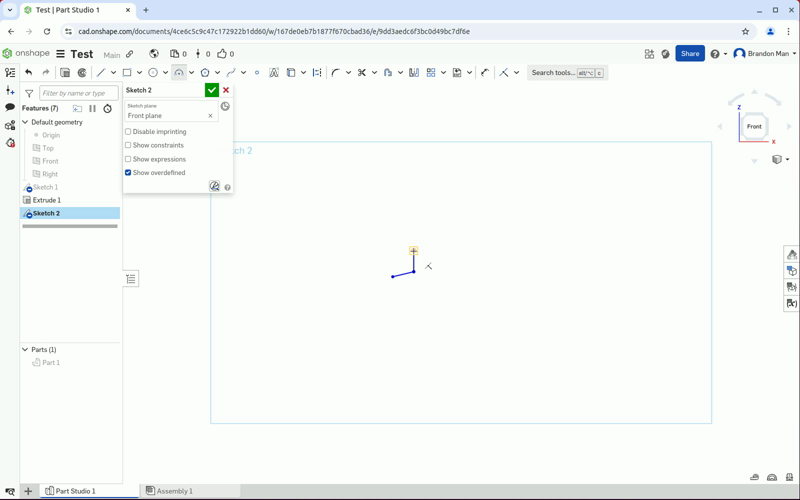
key_down(shift)
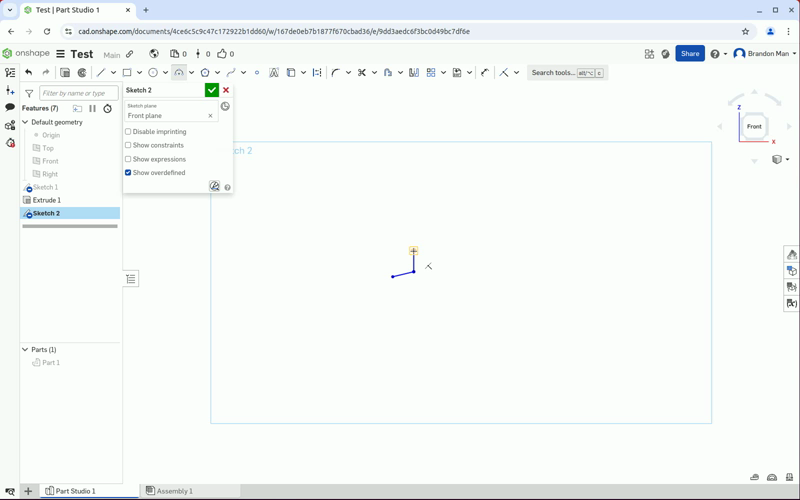
mouse_move(392, 267)
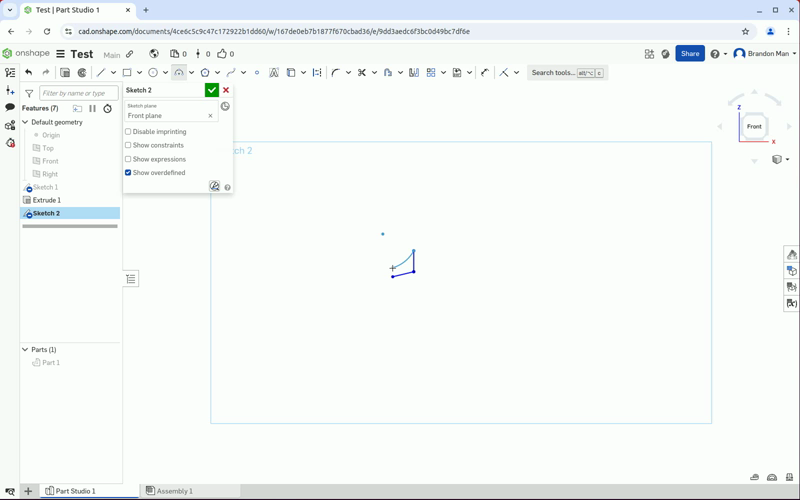
click(392, 267)
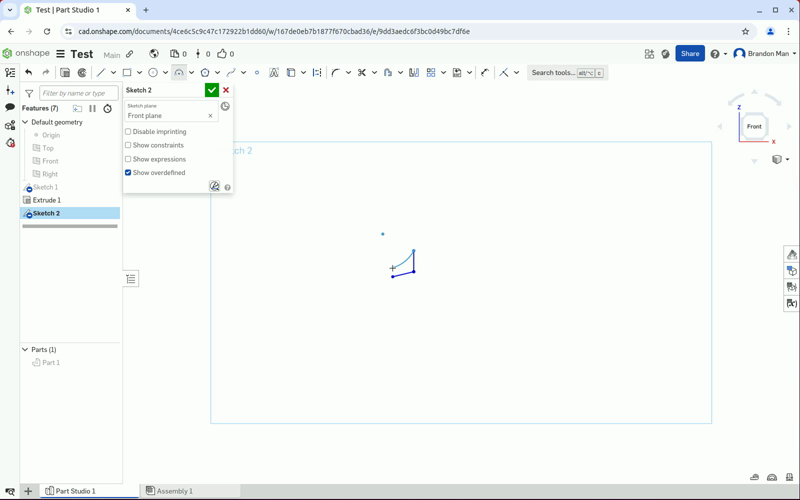
mouse_move(399, 254)
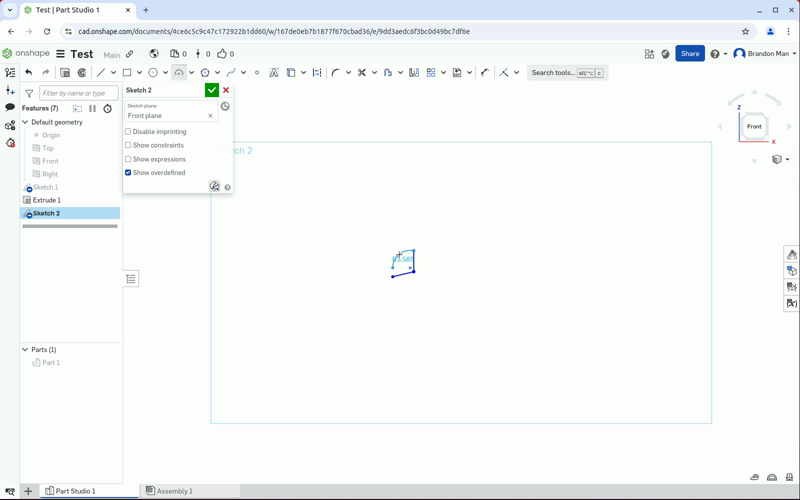
click(399, 254)
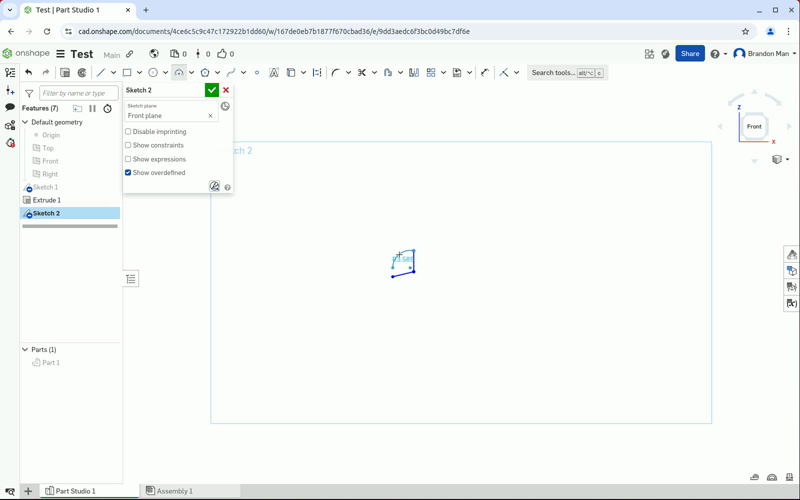
key_up(shift)
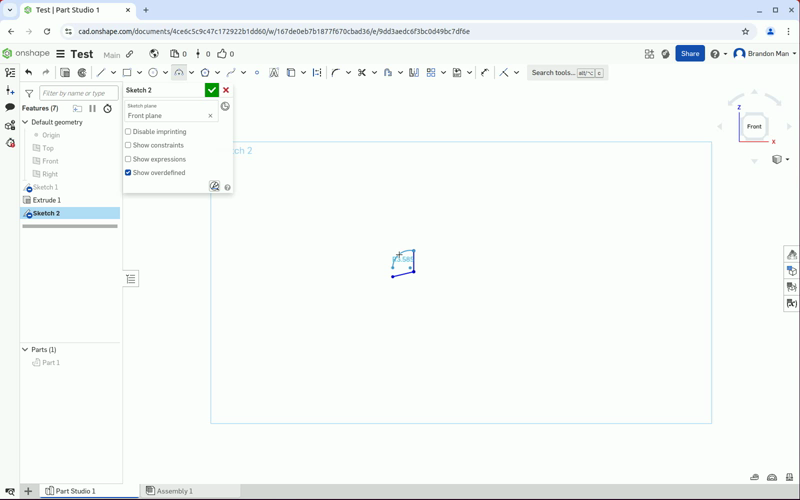
key(esc)
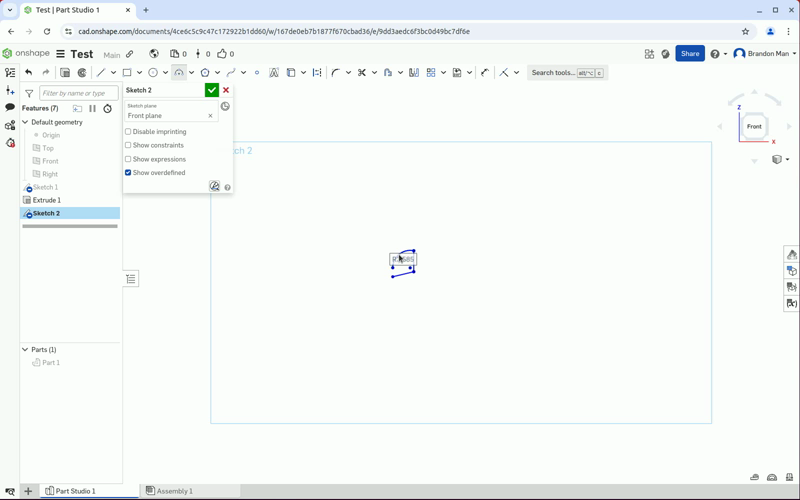
key(l)
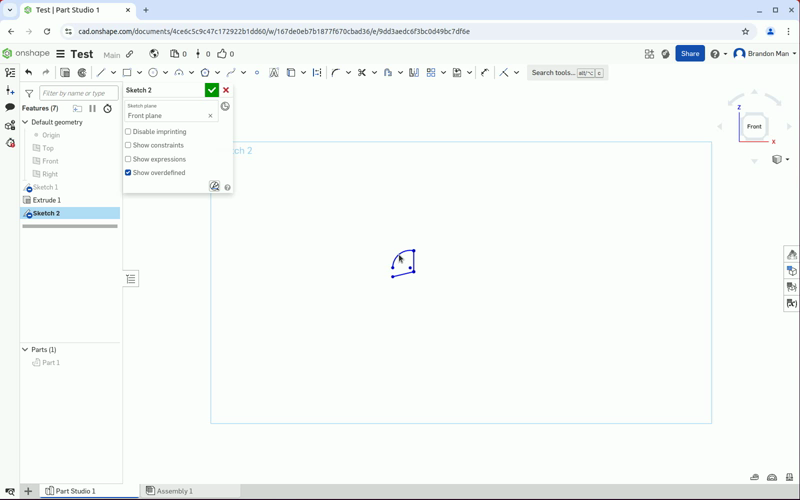
mouse_move(392, 267)
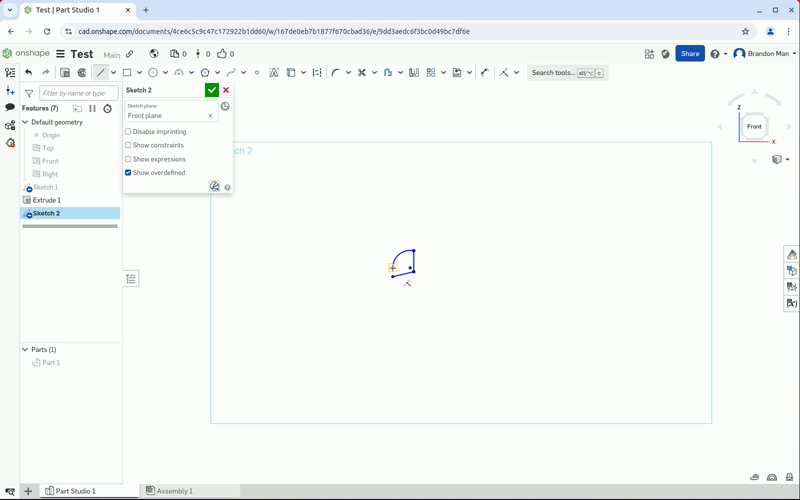
click(392, 267)
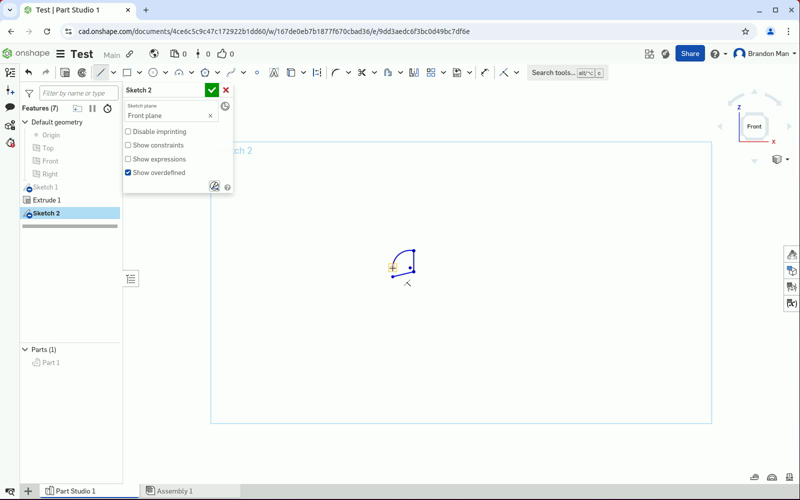
mouse_move(422, 267)
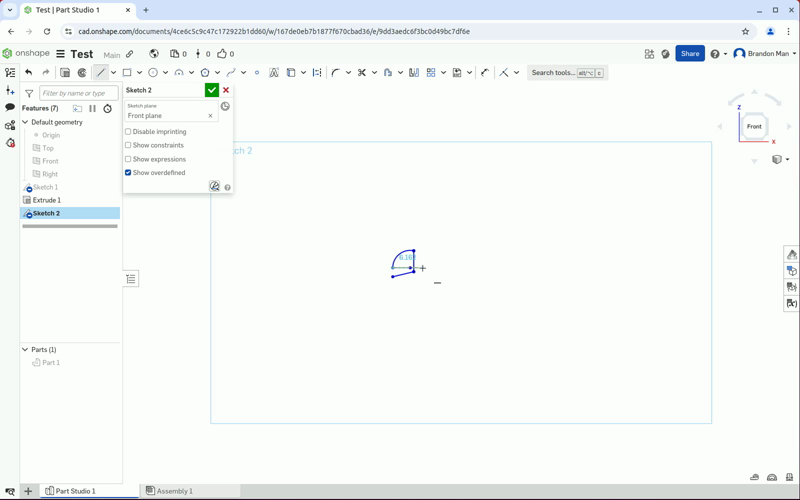
key_down(shift)
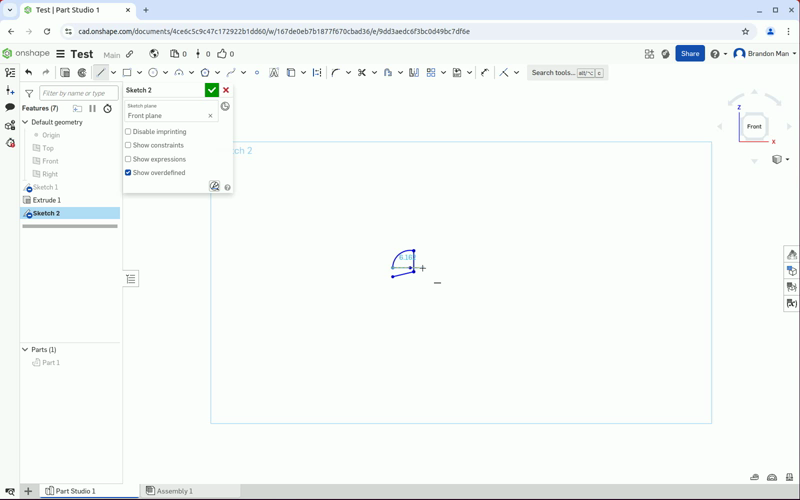
mouse_move(392, 276)
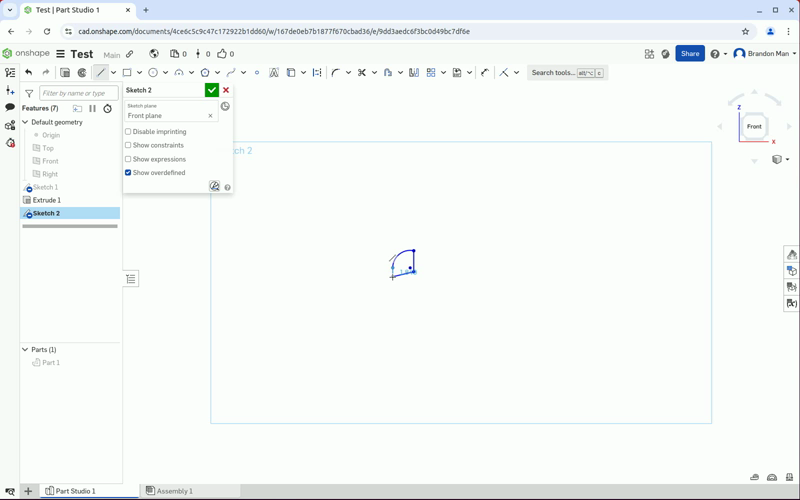
key_up(shift)
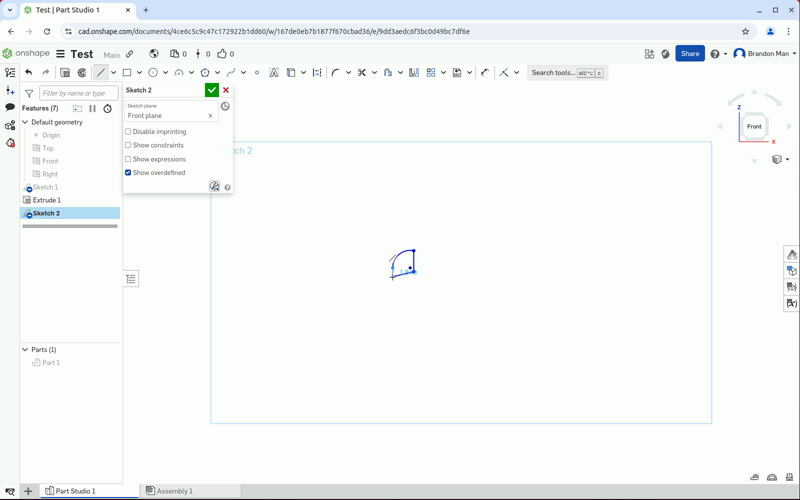
click(392, 276)
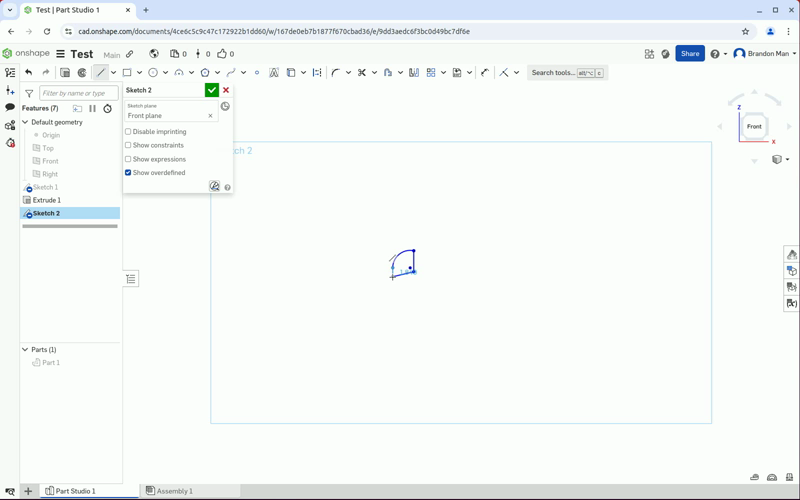
key(esc)
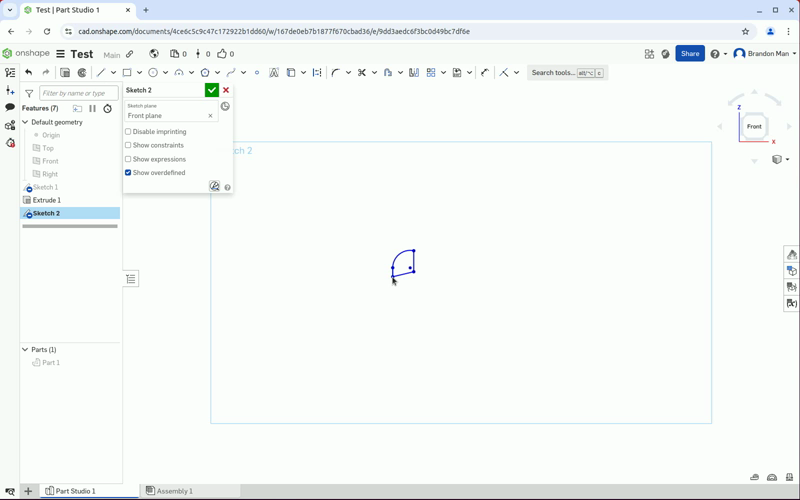
key(c)
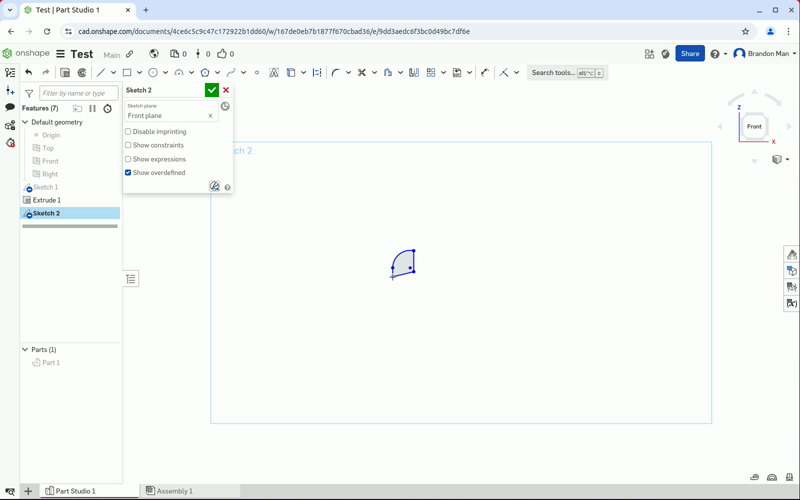
key_down(shift)
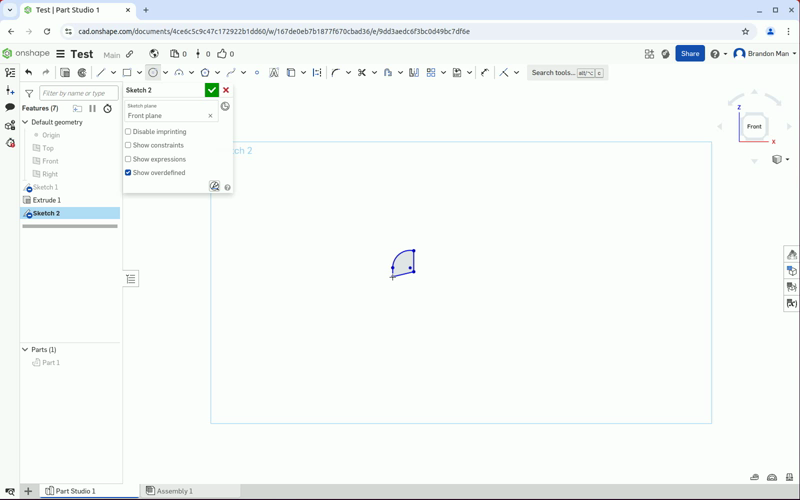
mouse_move(403, 259)
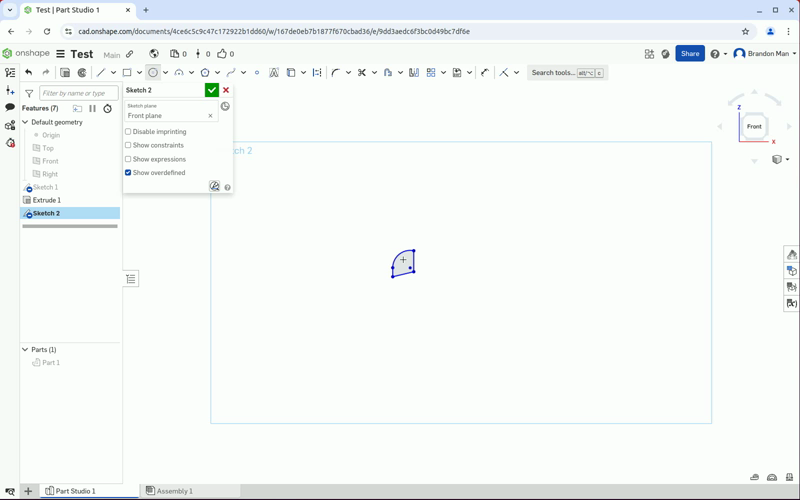
click(403, 259)
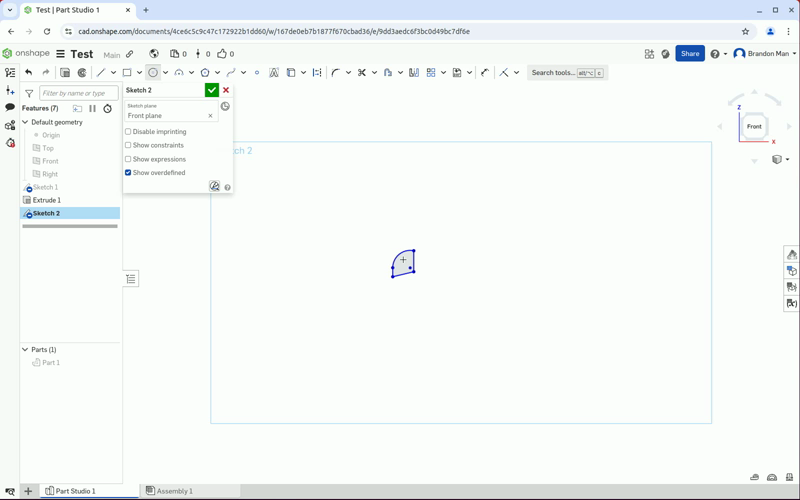
key_up(shift)
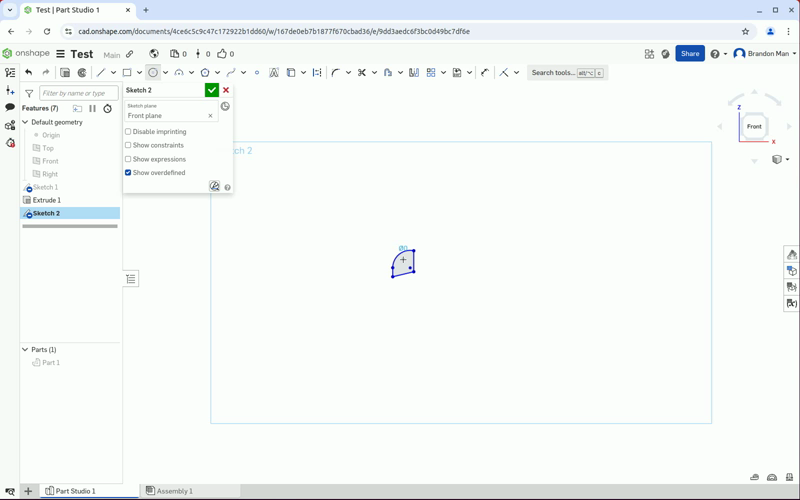
mouse_move(405, 259)
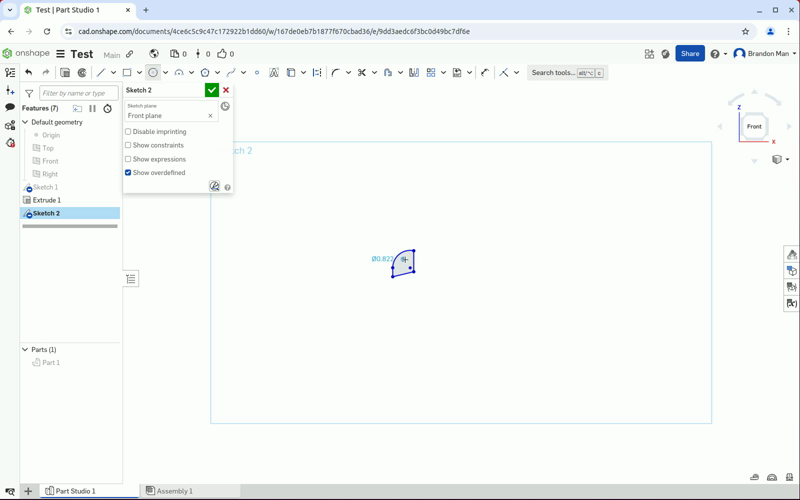
scroll(6)
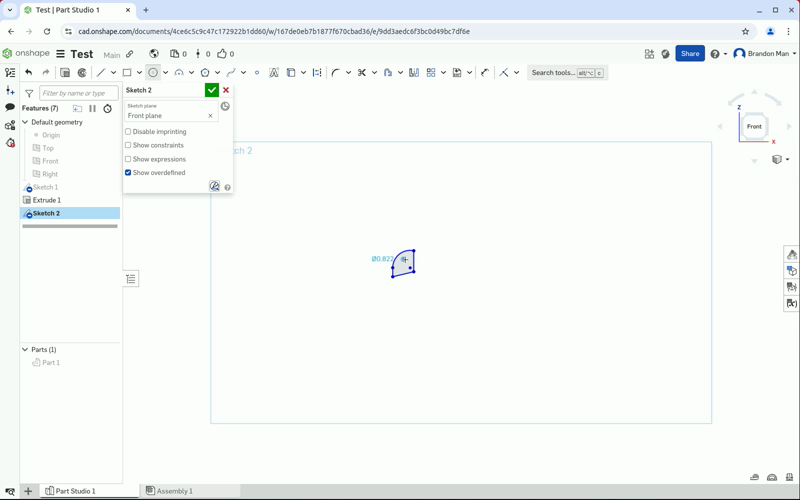
scroll(6)
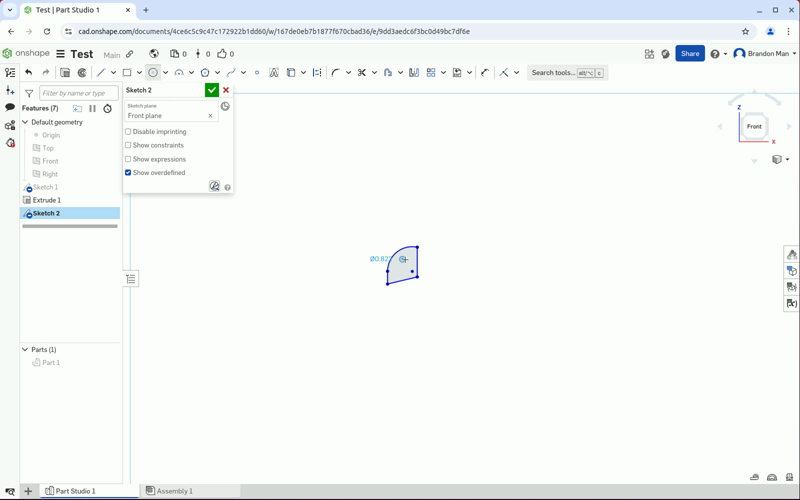
scroll(6)
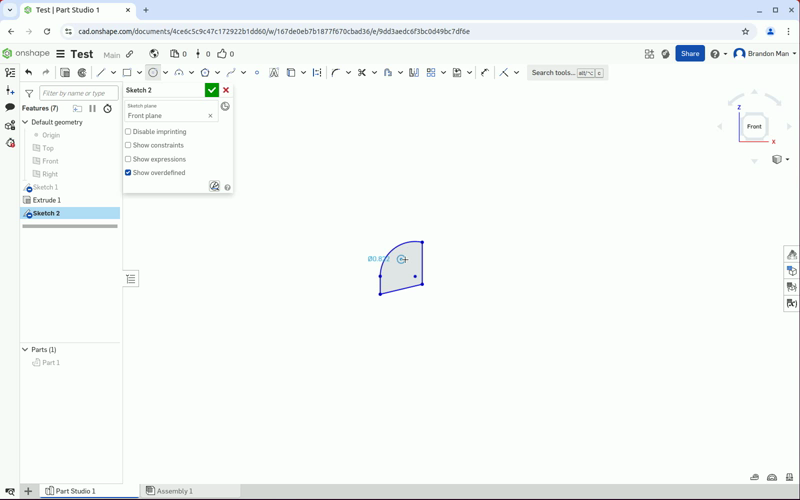
scroll(6)
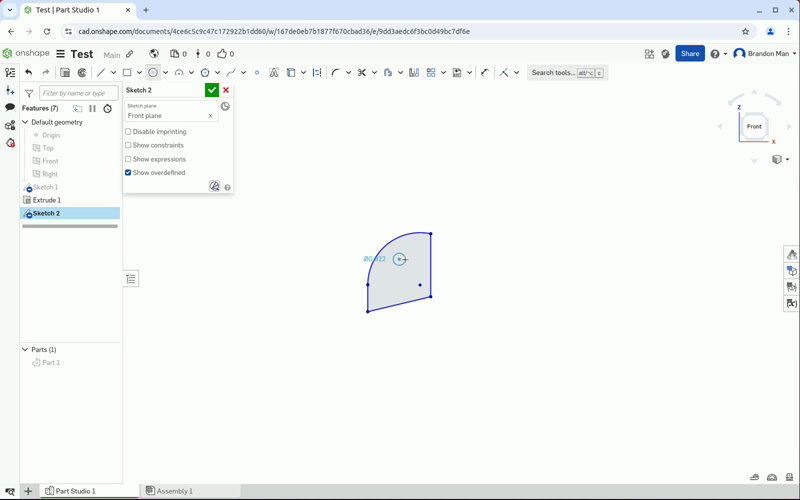
scroll(6)
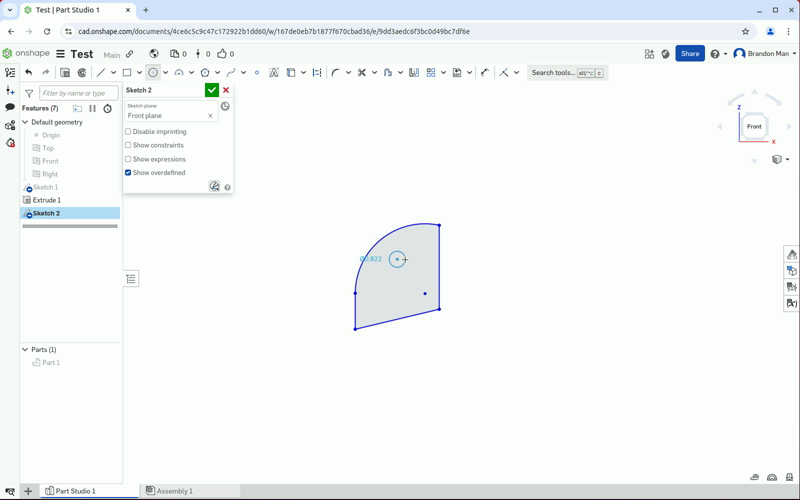
scroll(6)
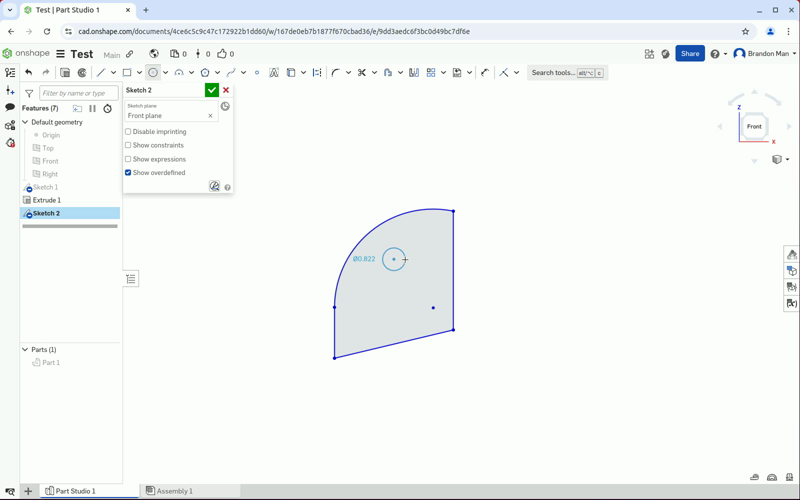
scroll(6)
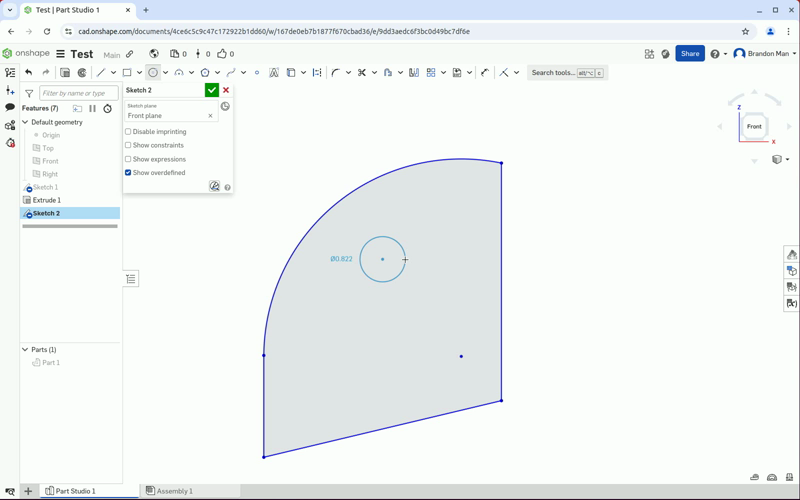
click(405, 259)
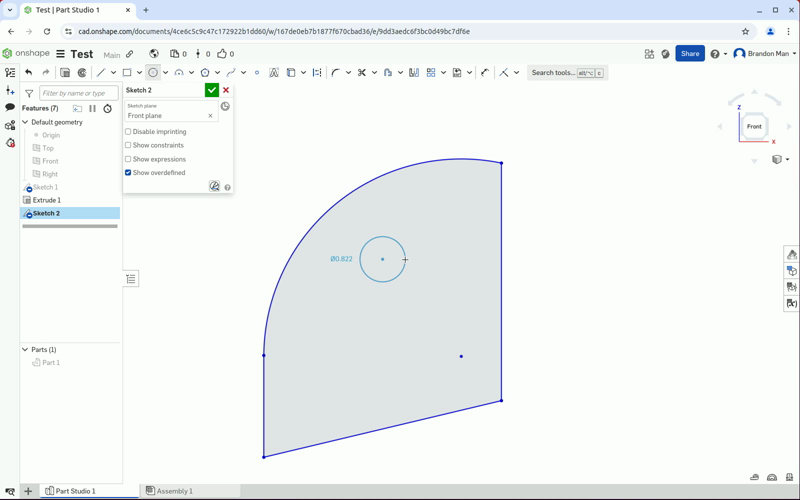
scroll(-6)
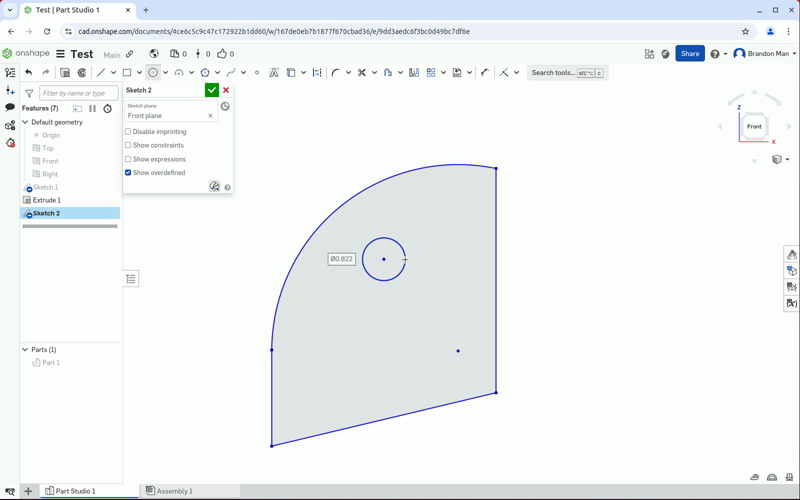
scroll(-6)
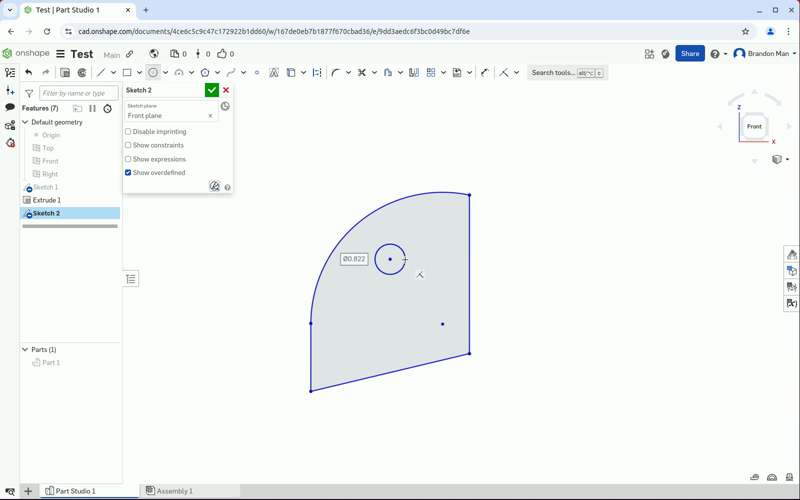
scroll(-6)
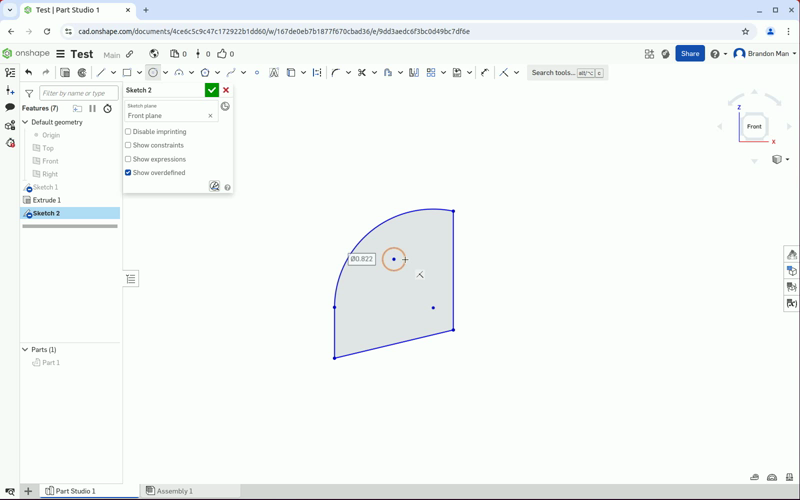
scroll(-6)
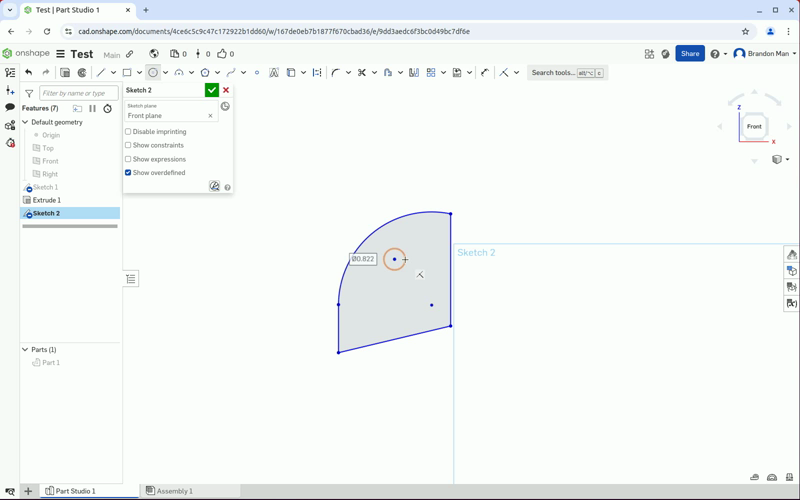
scroll(-6)
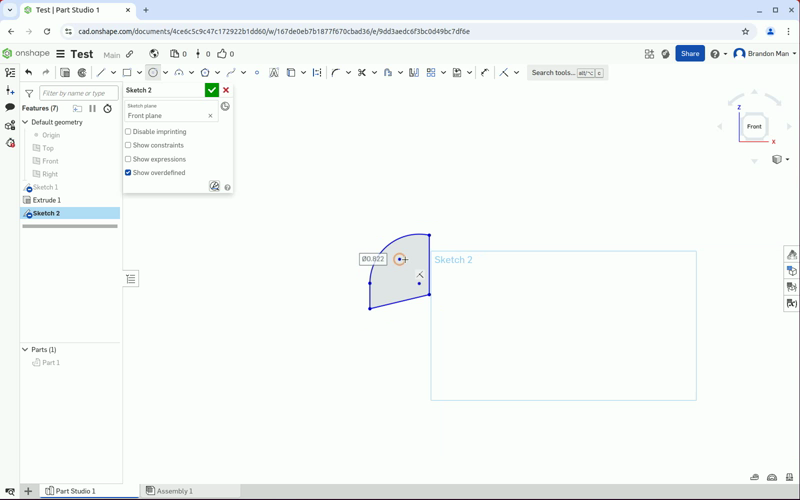
scroll(-6)
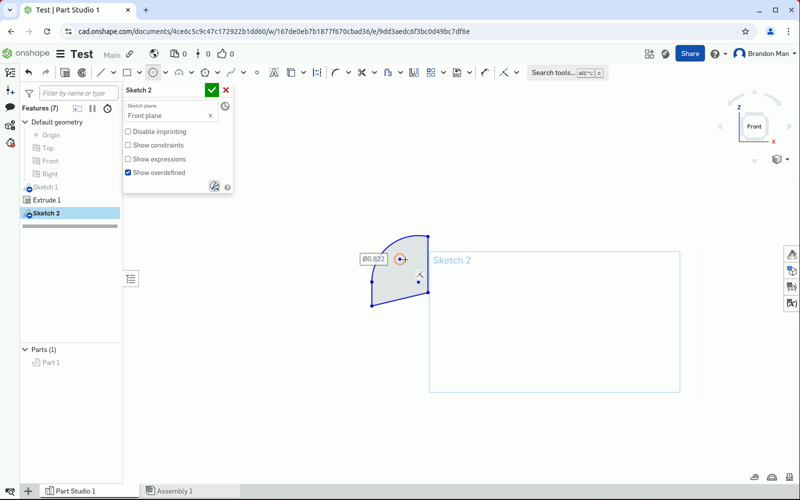
scroll(-6)
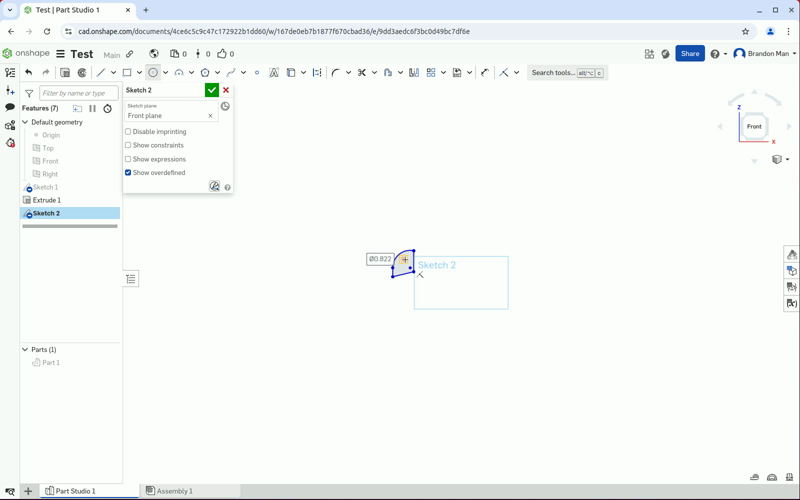
key(esc)
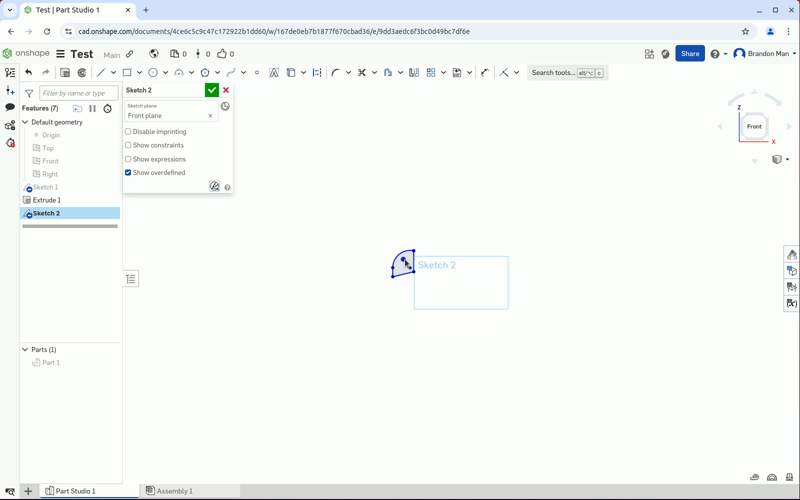
mouse_move(393, 269)
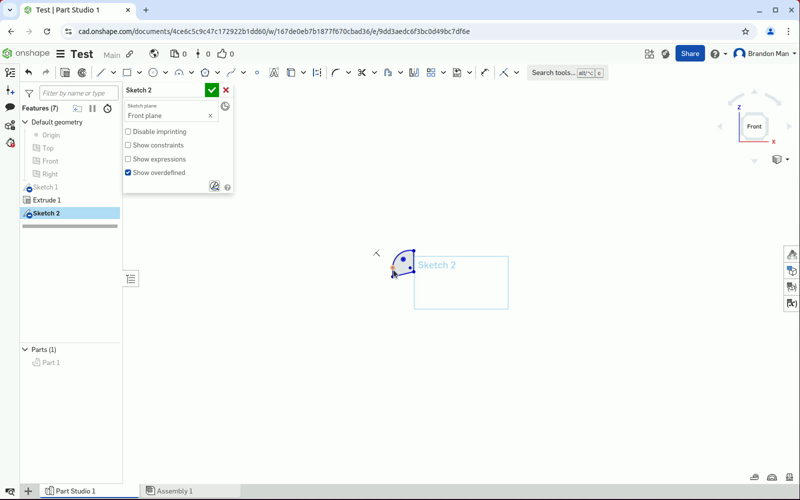
scroll(6)
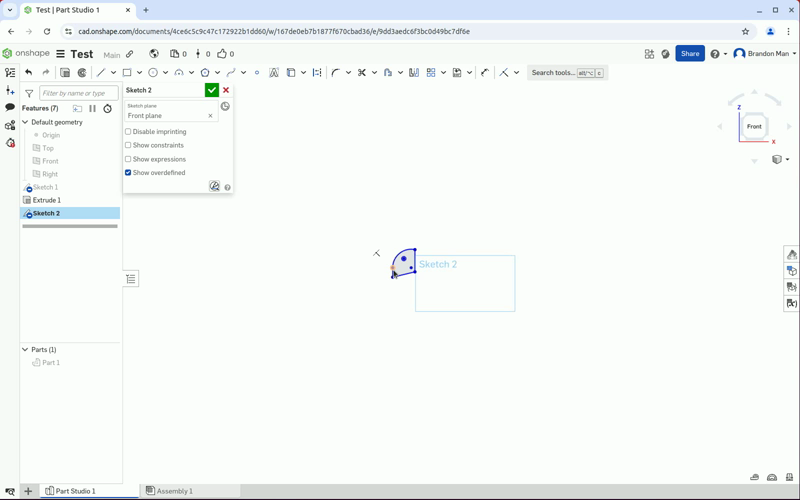
scroll(6)
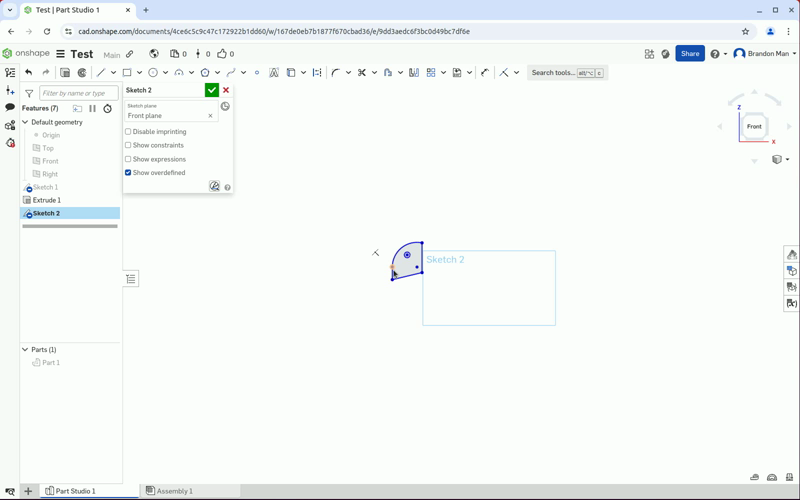
scroll(6)
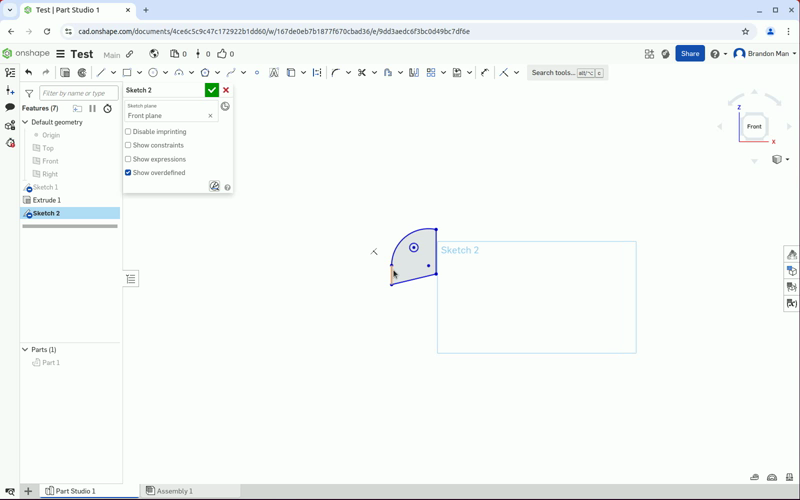
scroll(6)
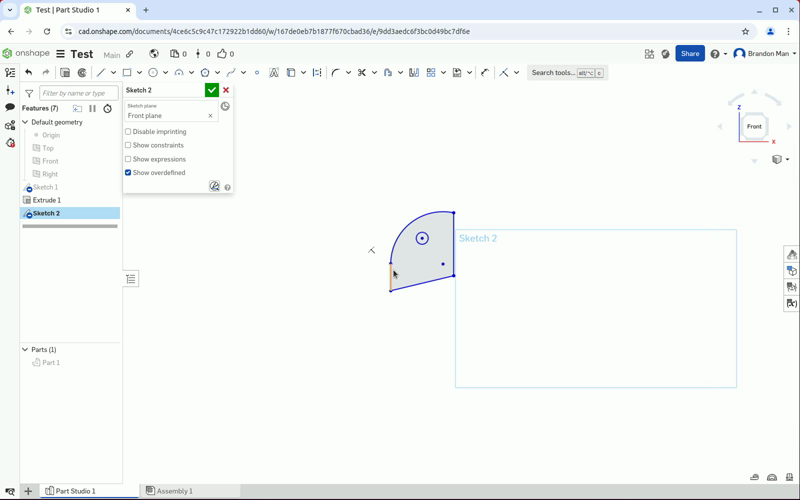
scroll(6)
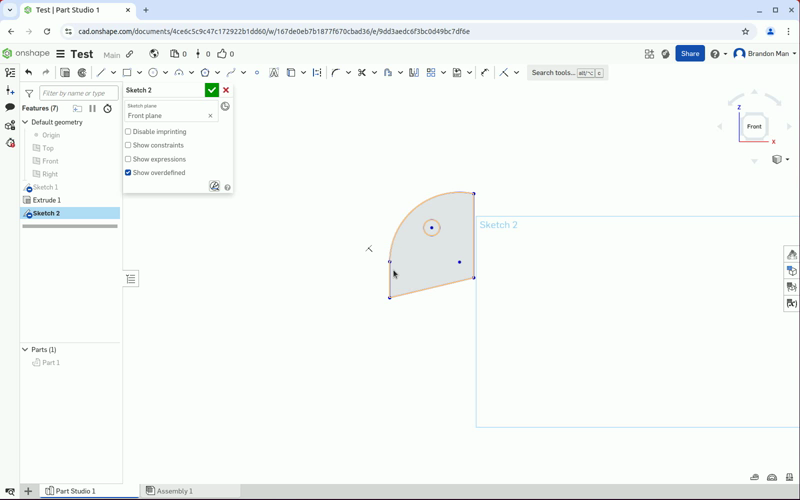
scroll(6)
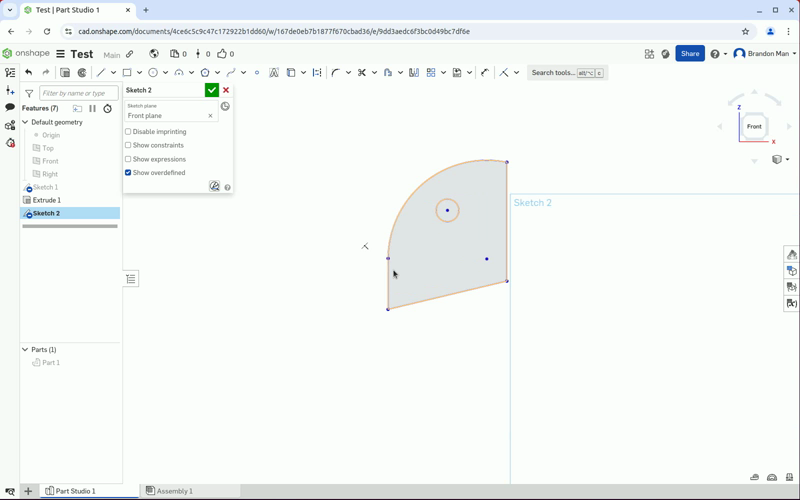
scroll(6)
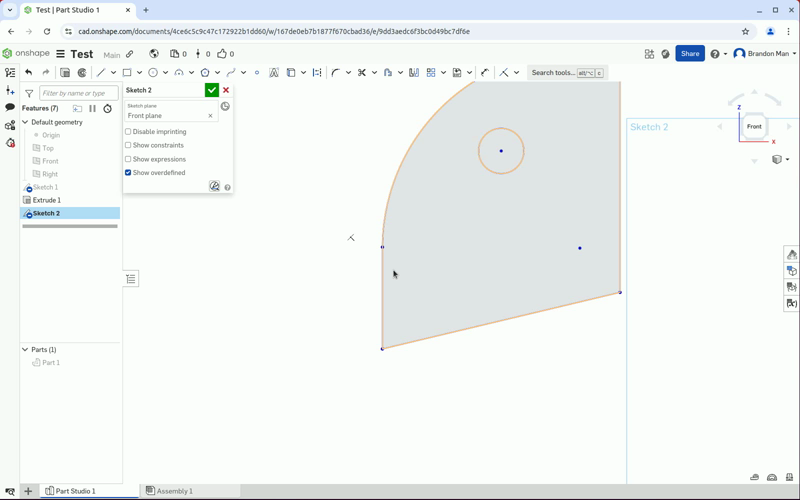
click(393, 269)
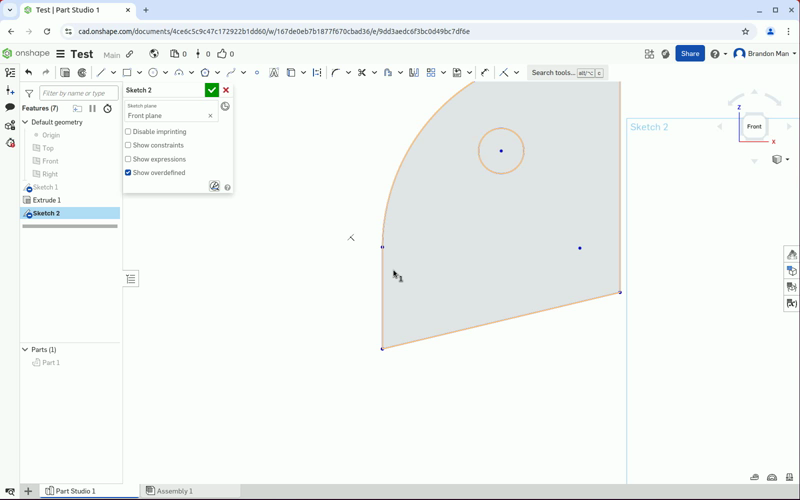
scroll(-6)
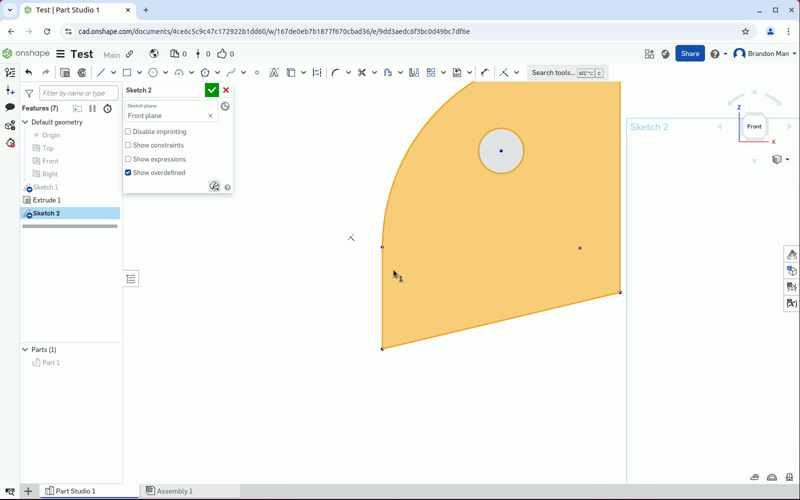
scroll(-6)
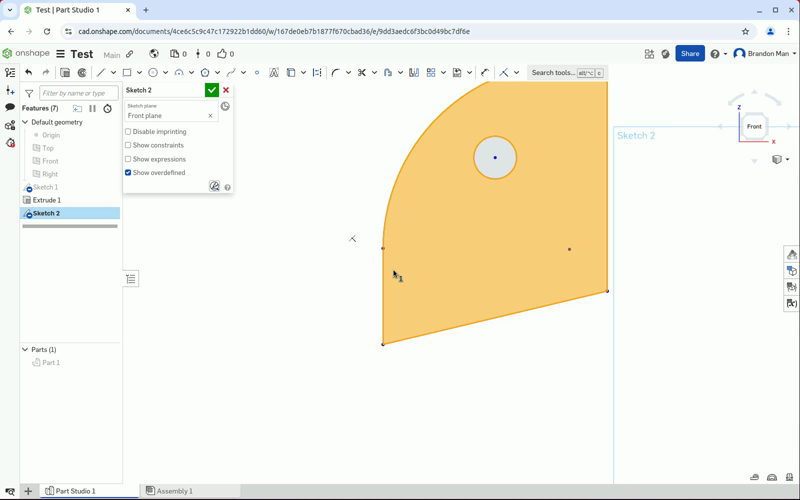
scroll(-6)
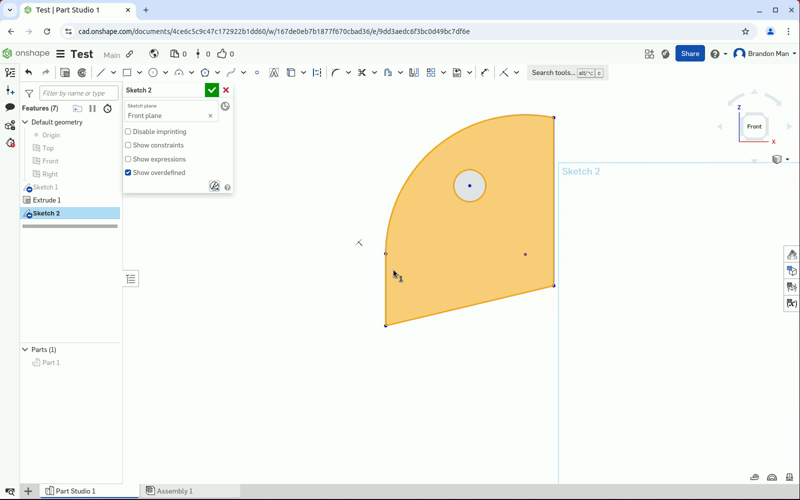
scroll(-6)
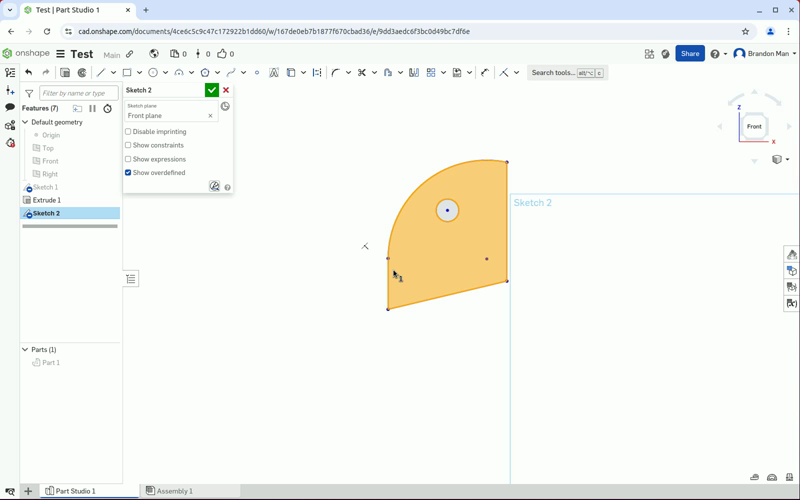
scroll(-6)
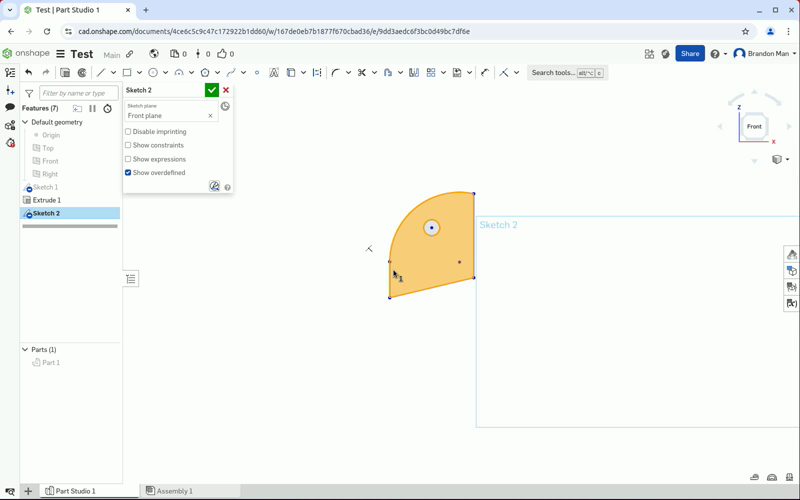
scroll(-6)
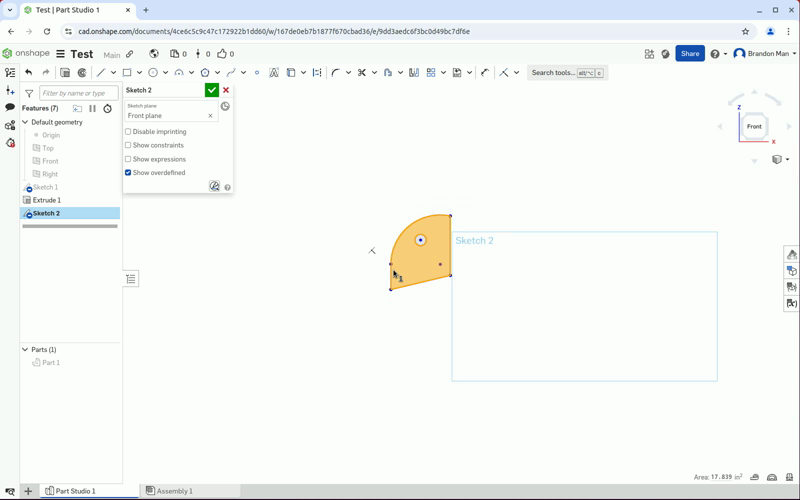
scroll(-6)
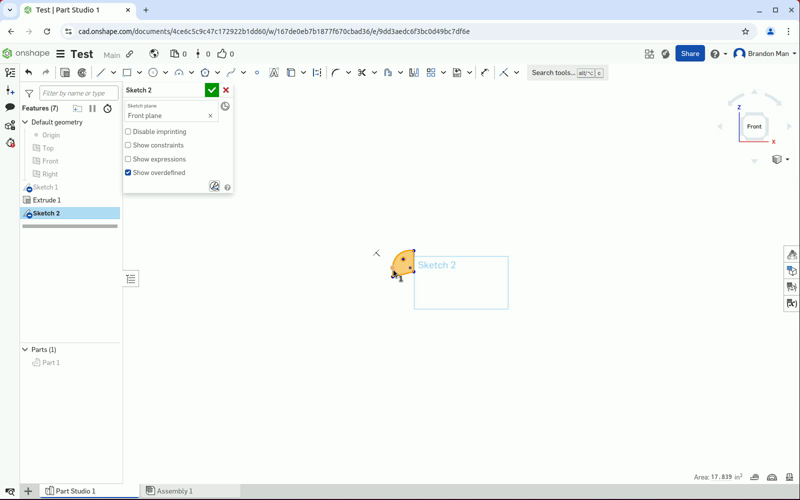
mouse_move(73, 352)
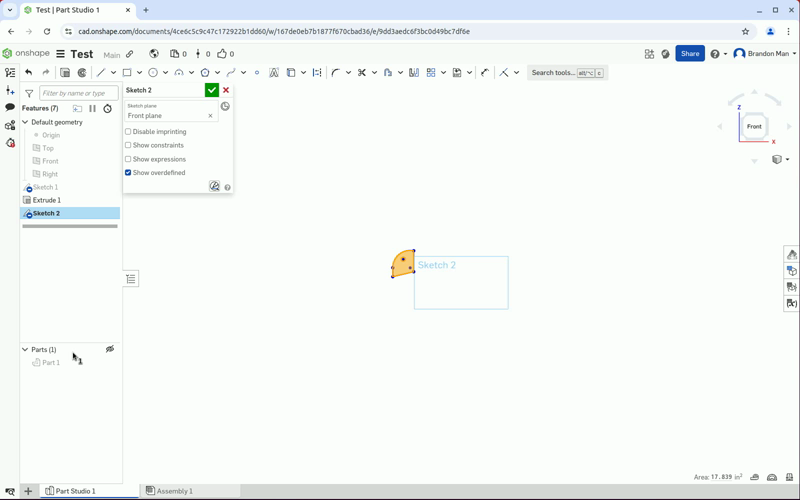
key(shift+y)
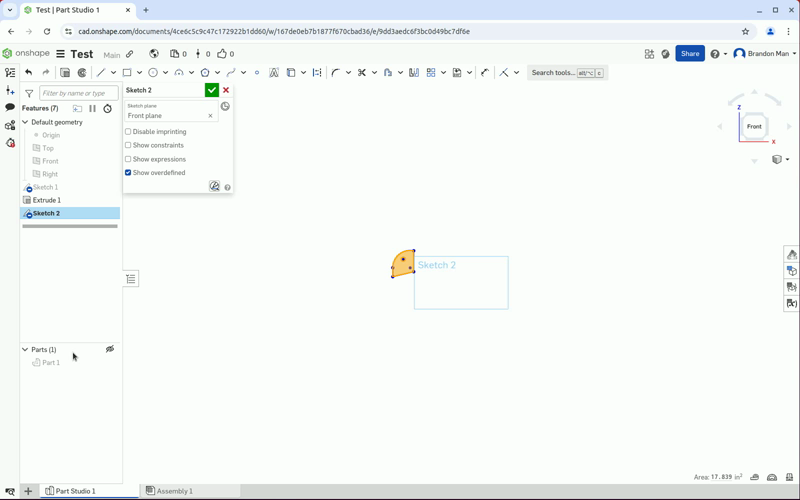
key(shift+e)
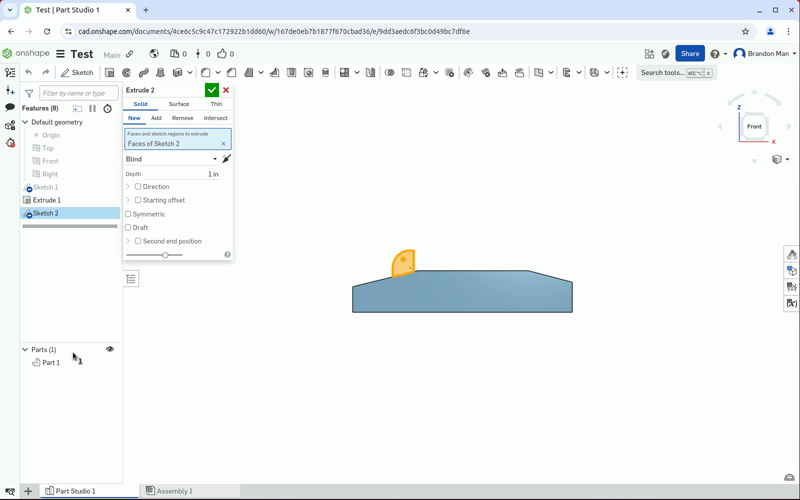
mouse_move(143, 106)
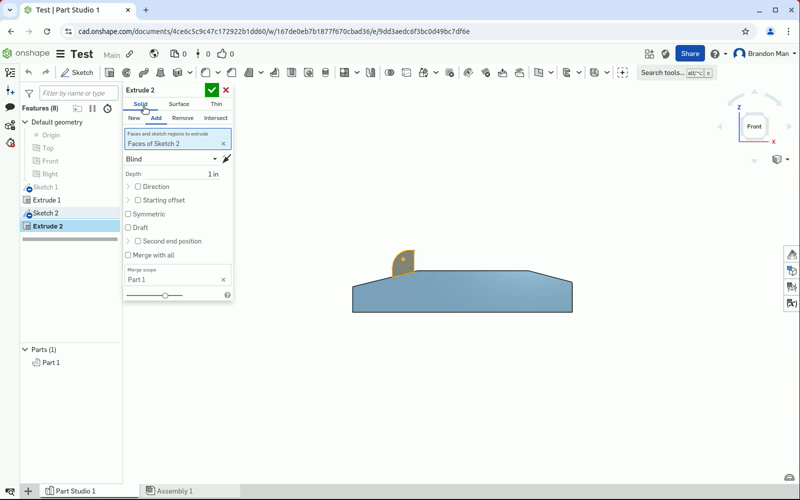
click(143, 106)
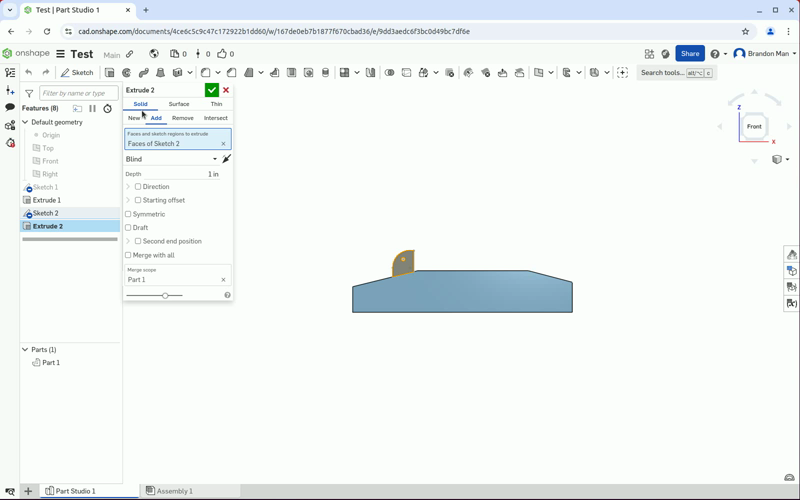
mouse_move(137, 120)
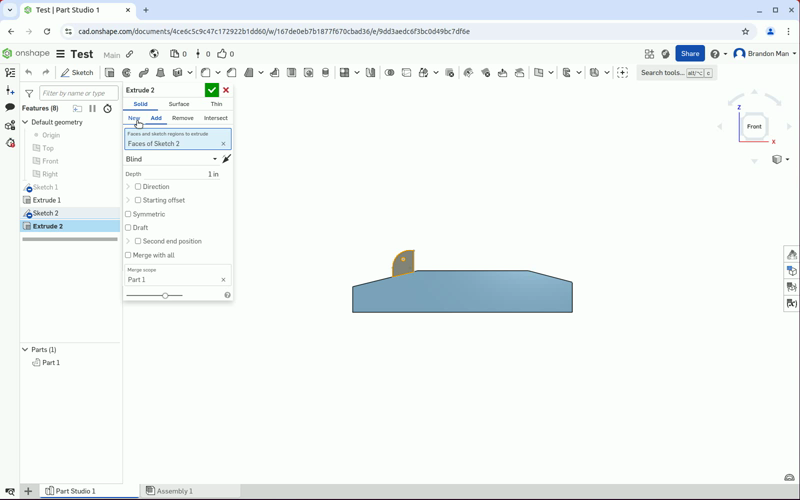
click(137, 120)
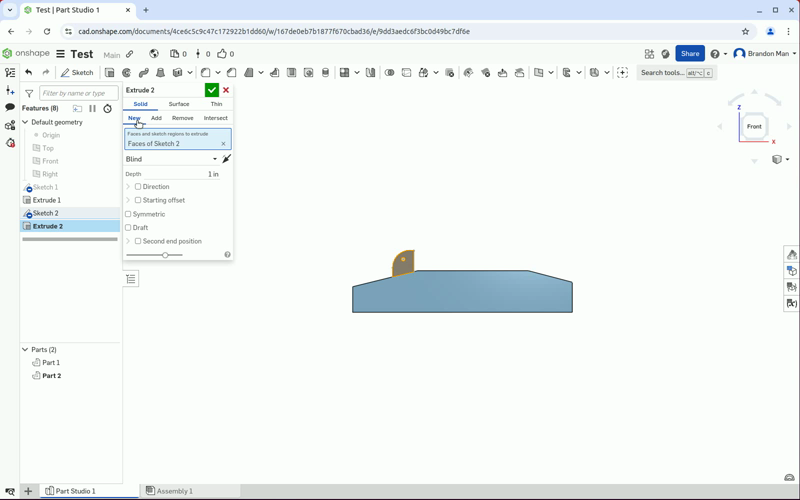
key(tab, 4)
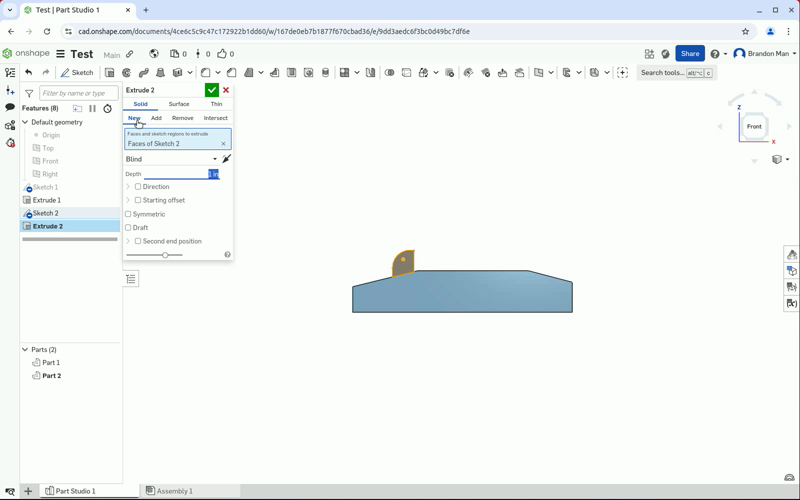
text(-0.722)
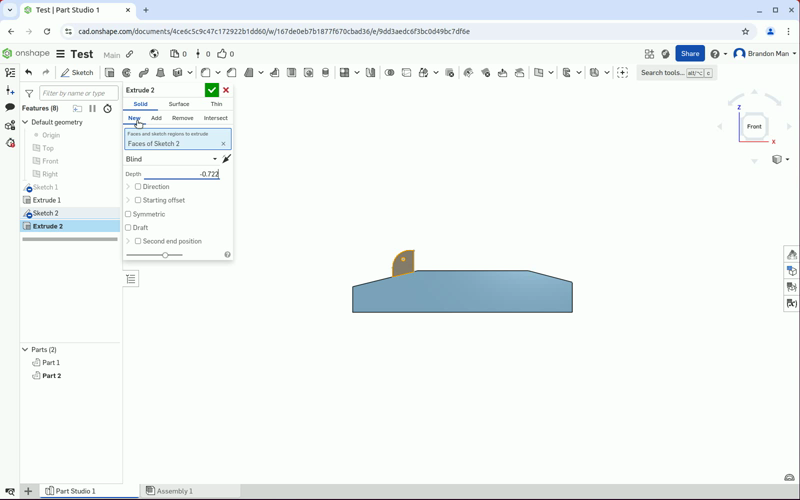
key(enter)
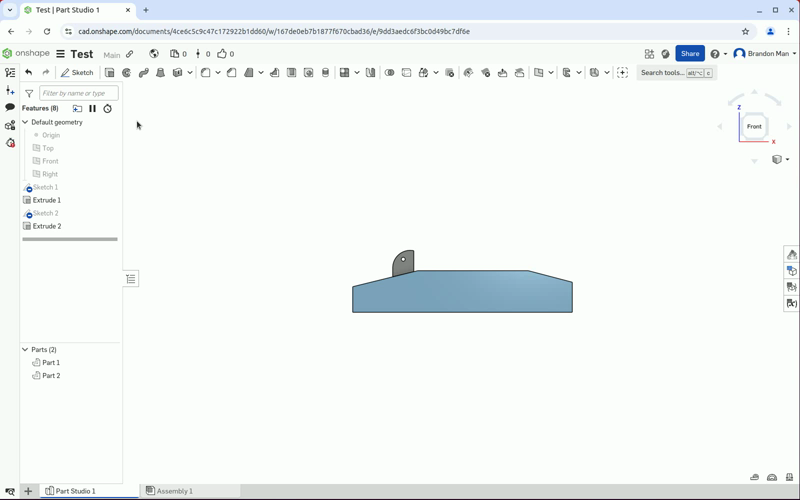
key(shift+h)
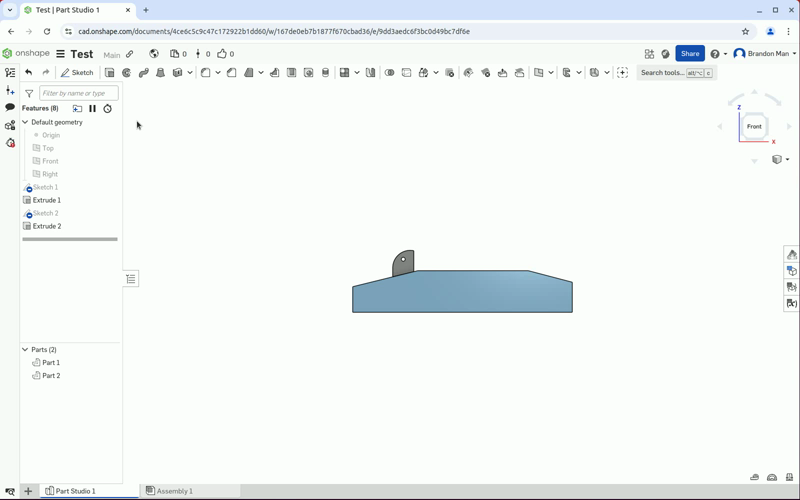
key(shift+h)
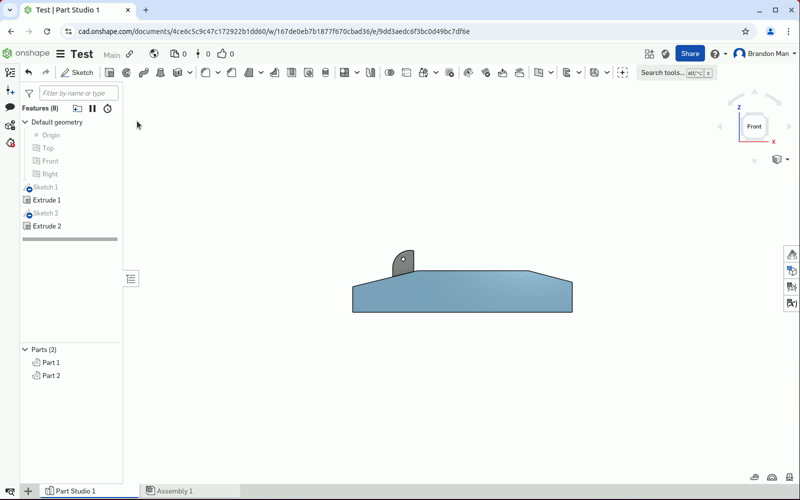
mouse_move(73, 189)
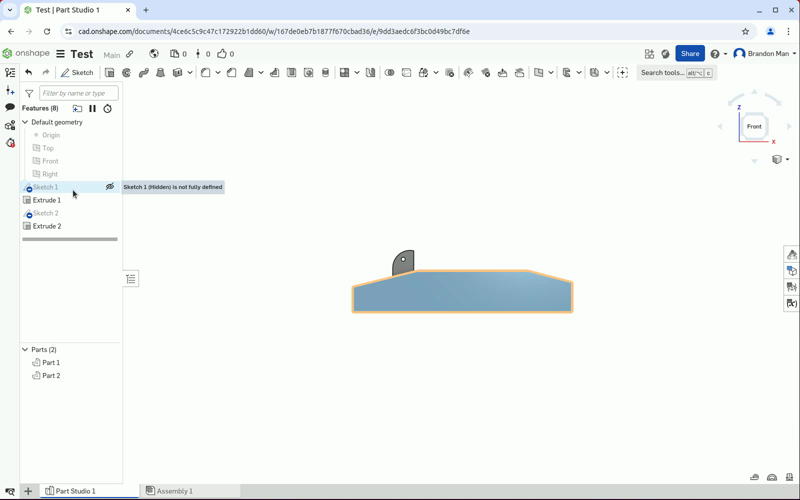
click(73, 189)
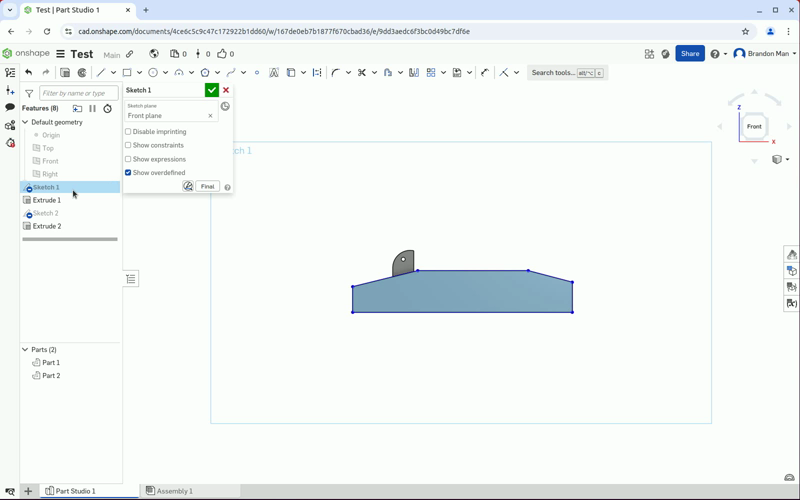
mouse_move(229, 92)
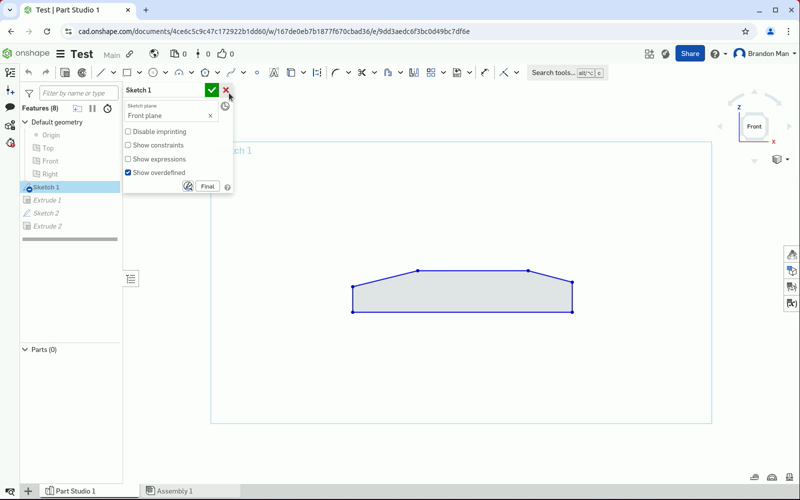
click(229, 92)
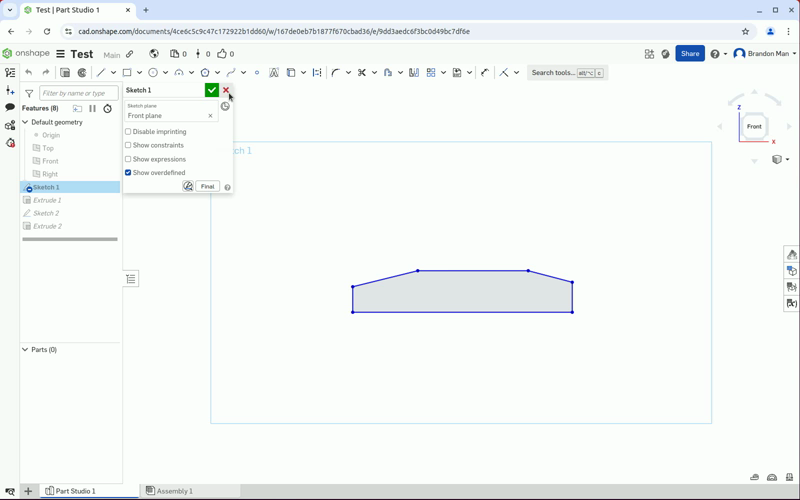
key(shift+s)
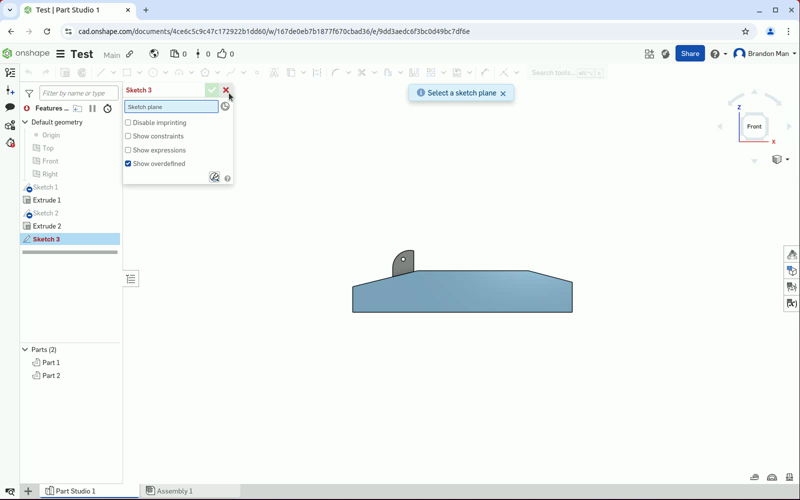
mouse_move(73, 163)
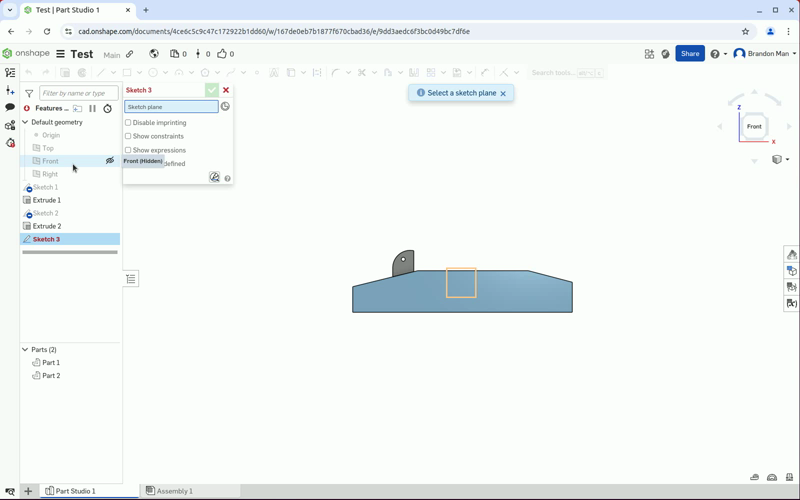
click(73, 163)
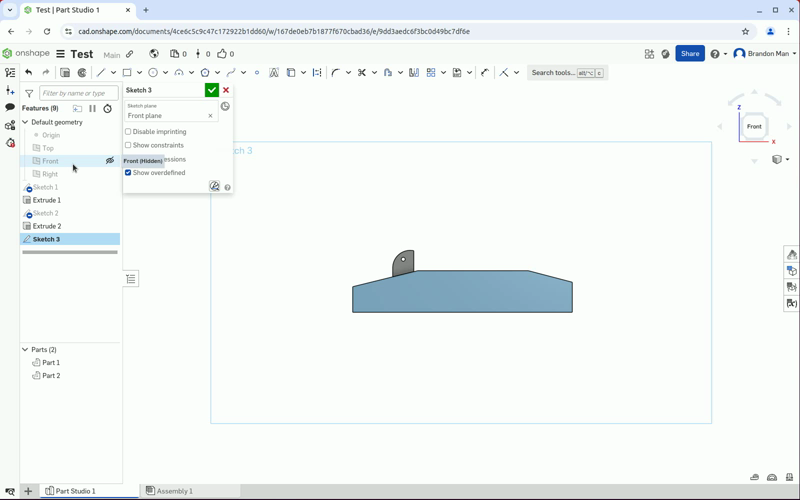
mouse_move(73, 352)
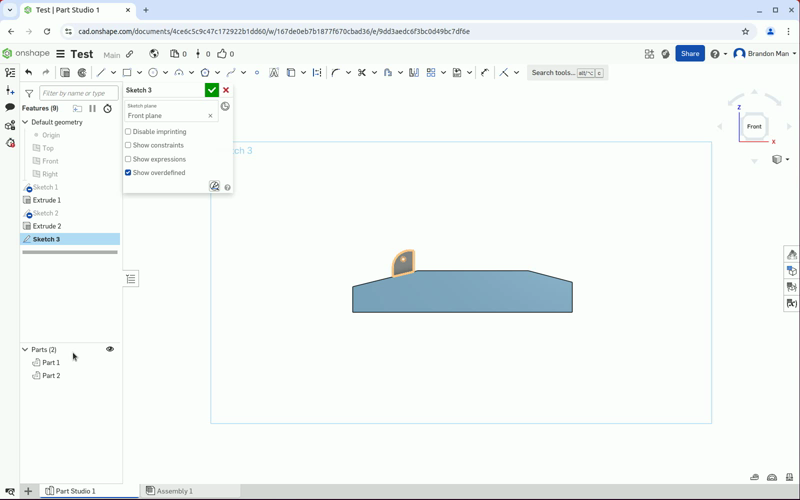
key(y)
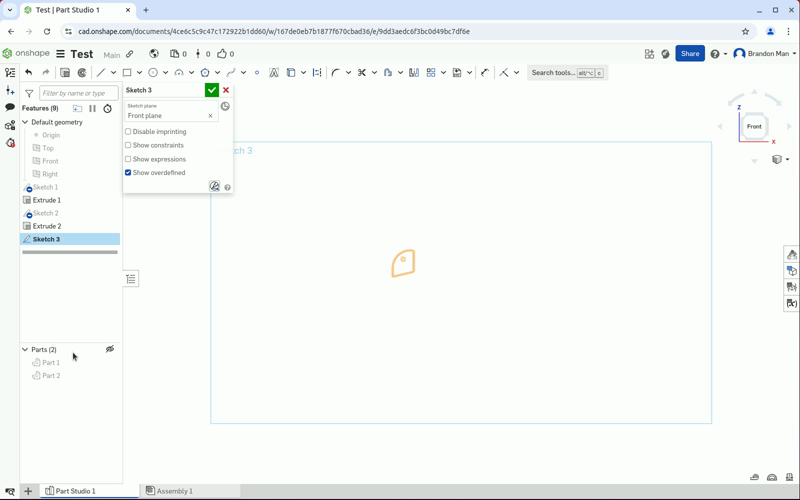
key(l)
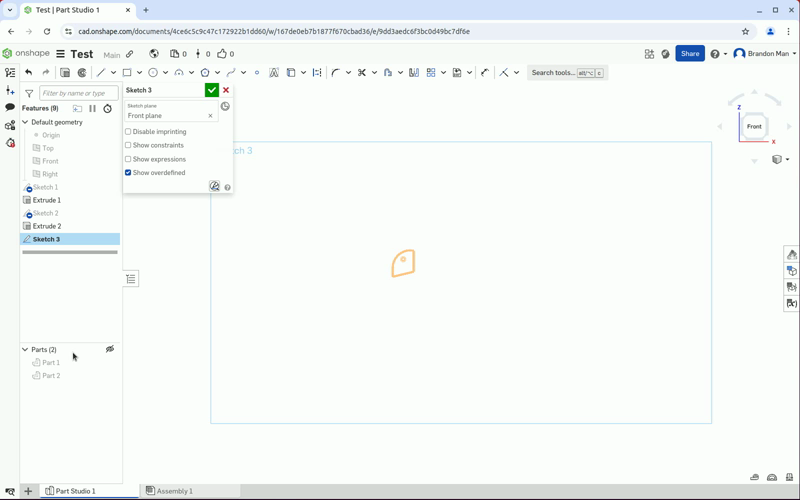
key_down(shift)
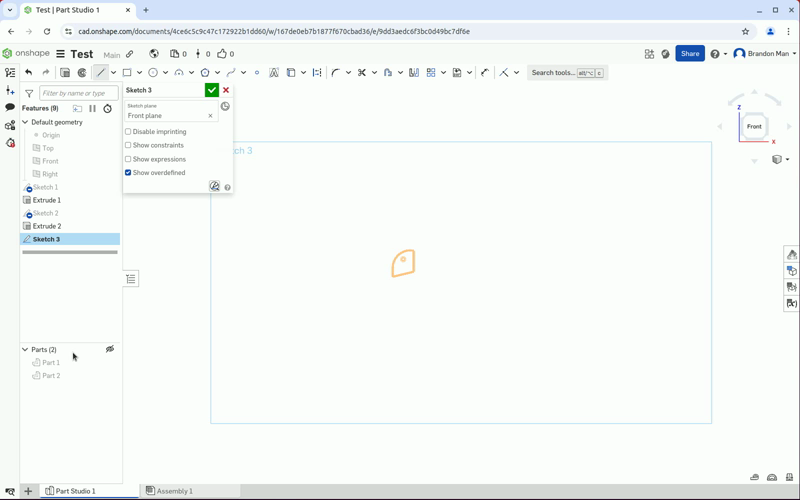
mouse_move(392, 312)
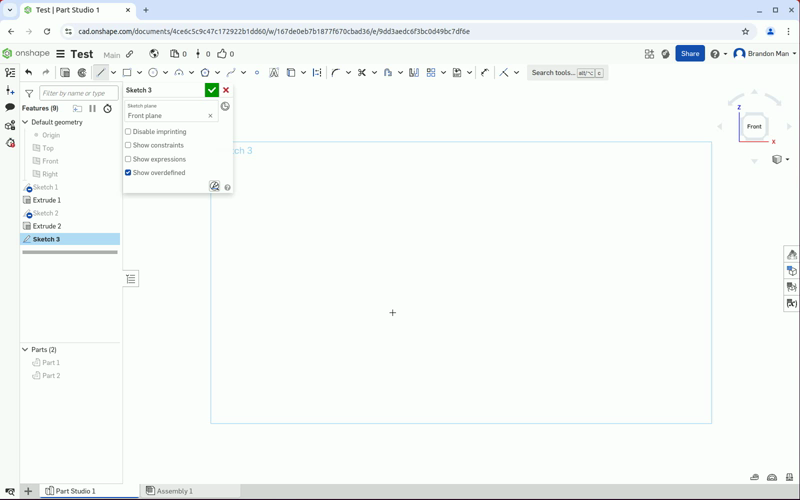
click(392, 312)
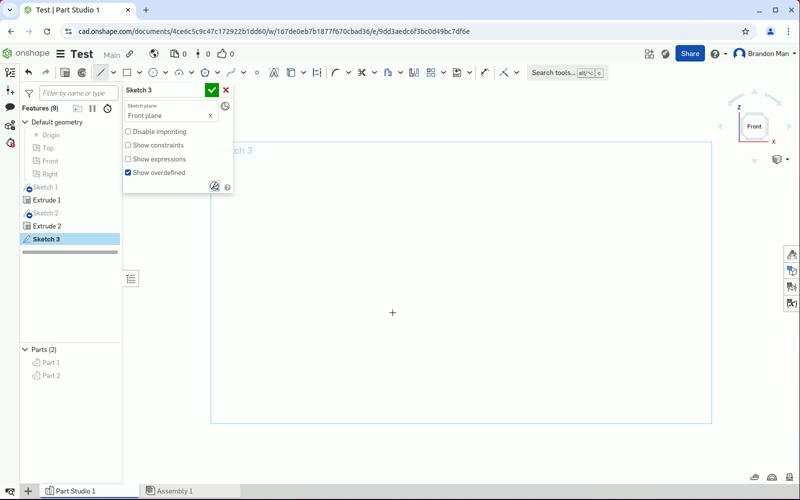
key_up(shift)
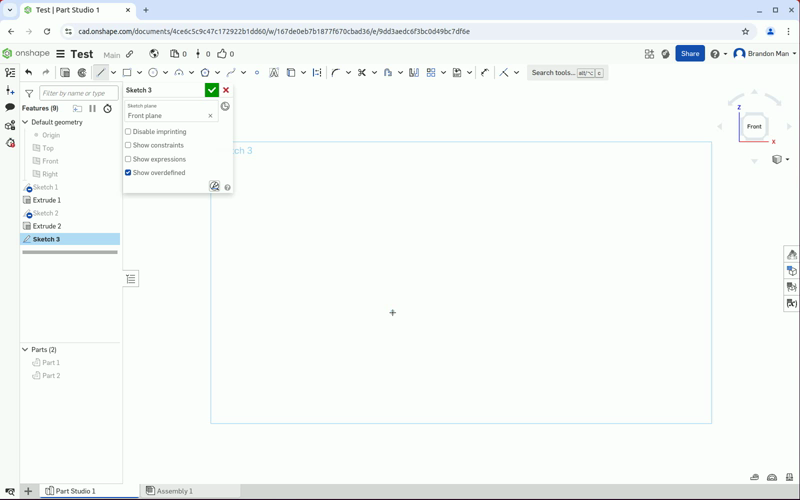
key_down(shift)
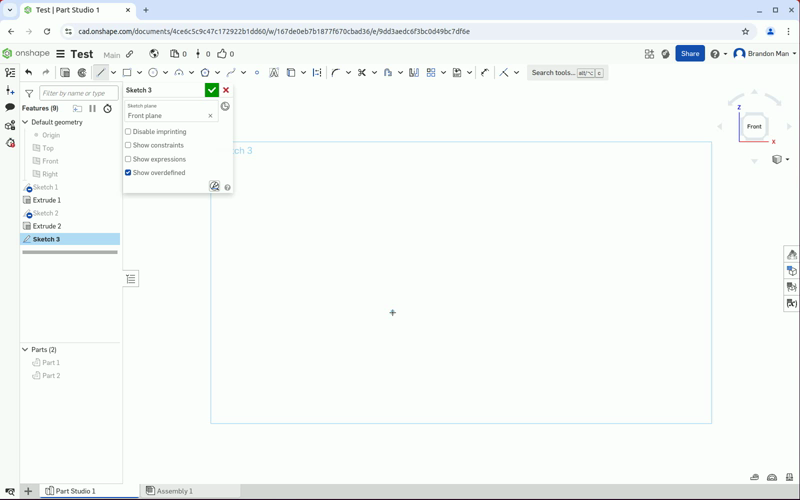
mouse_move(422, 312)
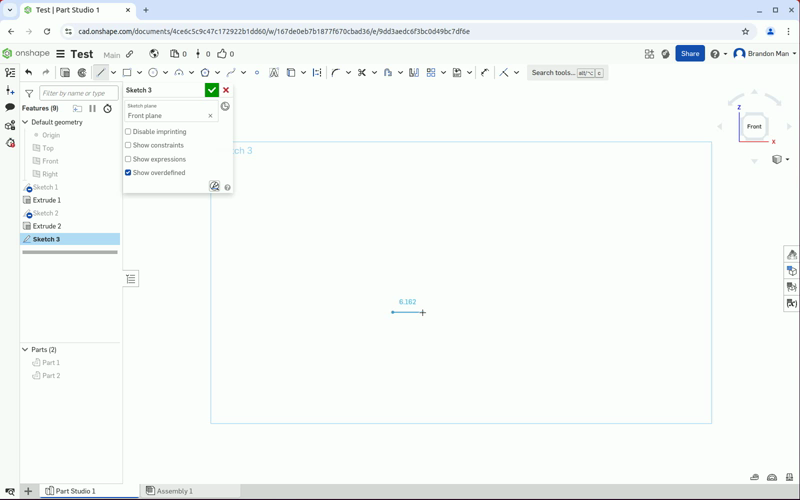
mouse_move(413, 312)
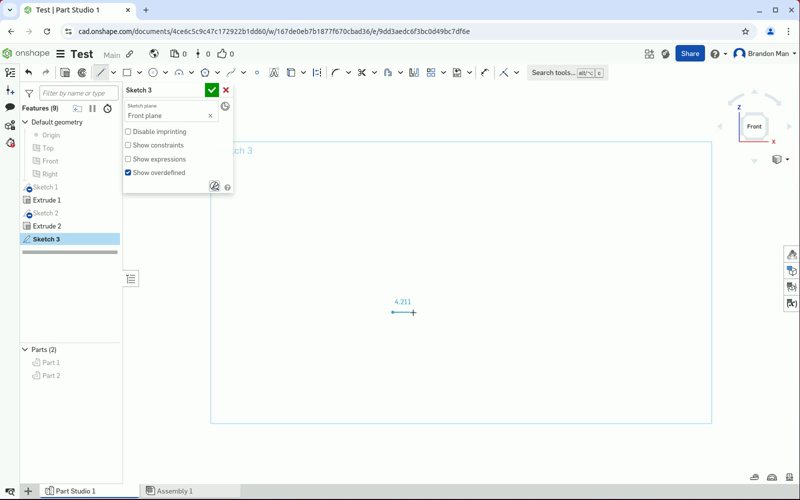
click(413, 312)
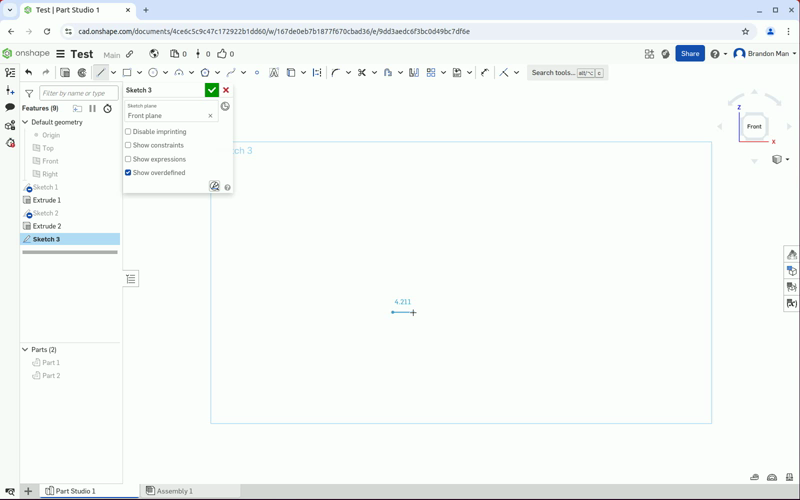
key_up(shift)
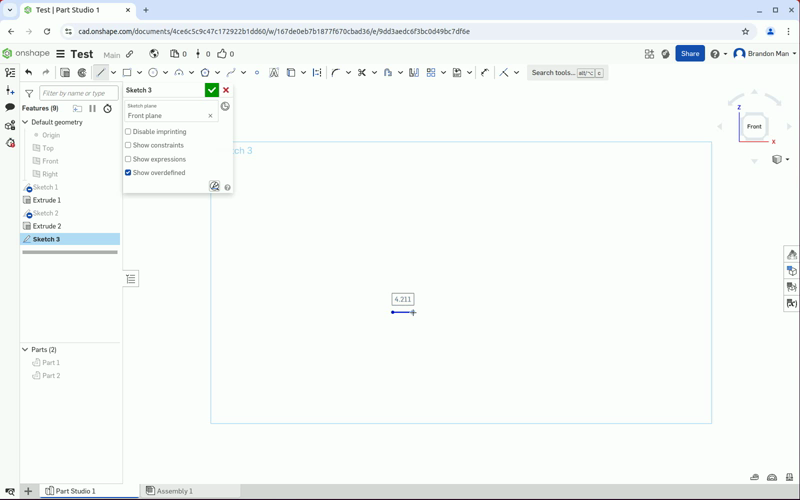
key_down(shift)
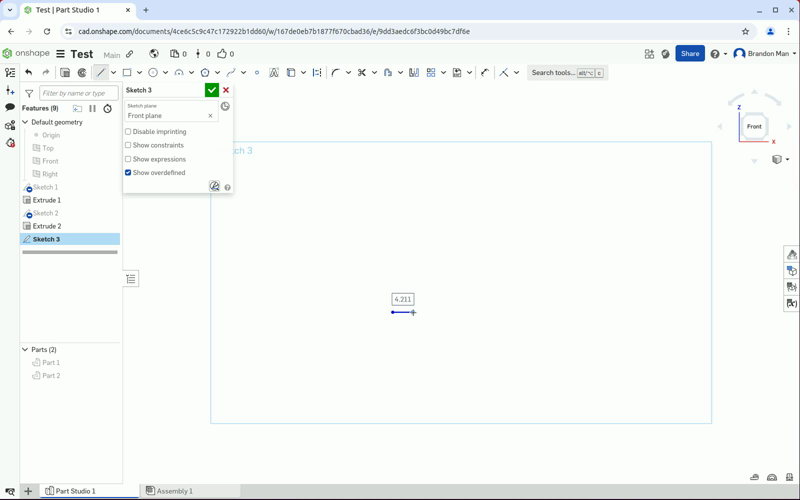
mouse_move(443, 312)
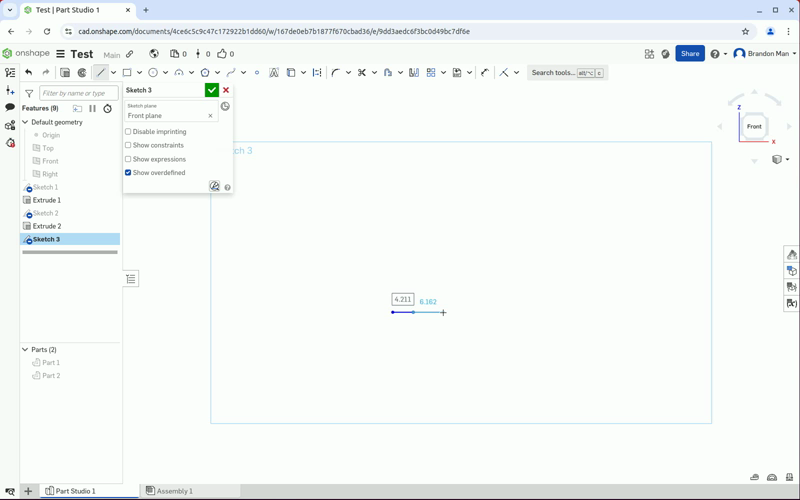
mouse_move(413, 271)
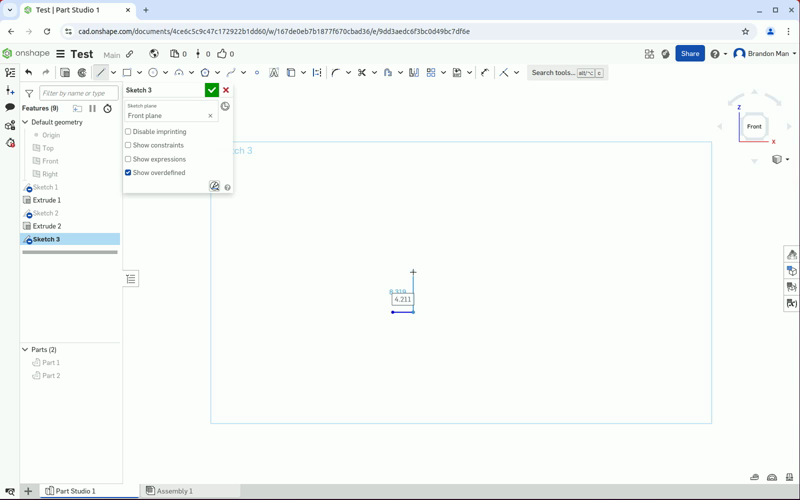
click(413, 271)
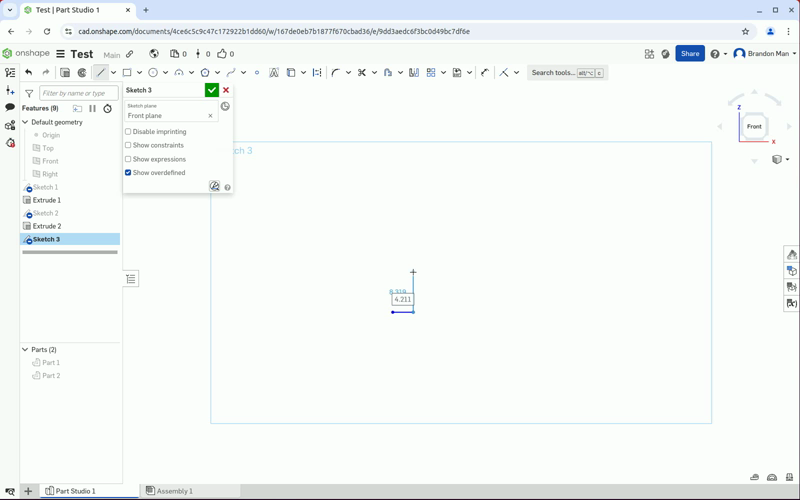
key_up(shift)
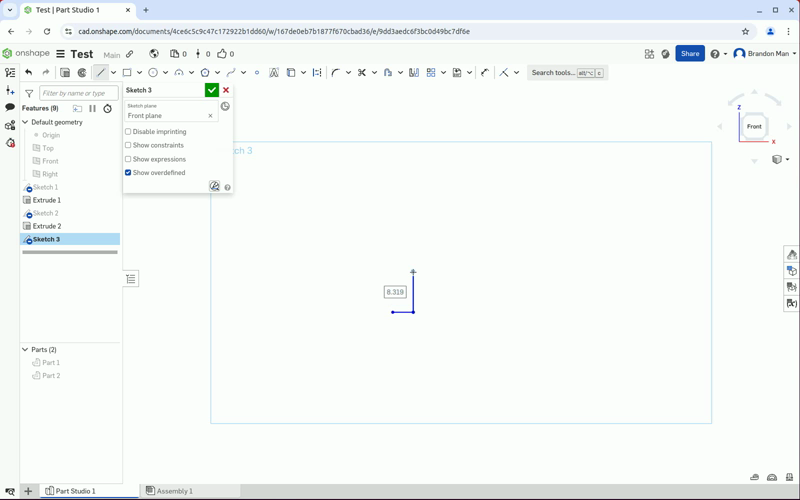
key_down(shift)
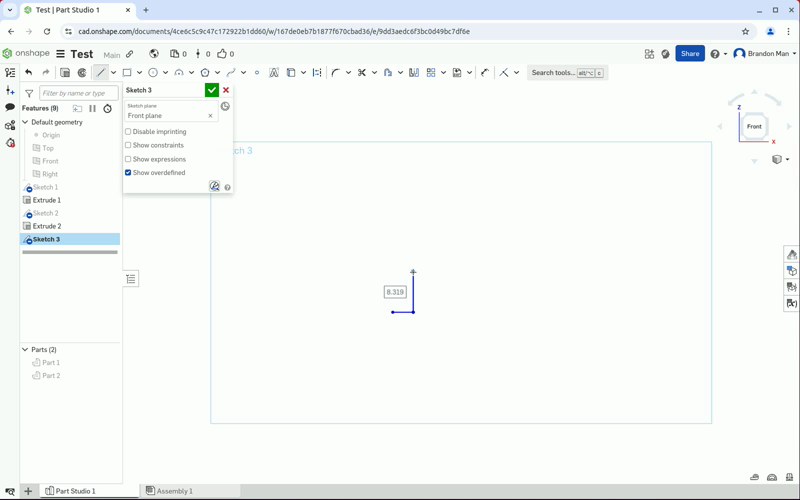
mouse_move(443, 271)
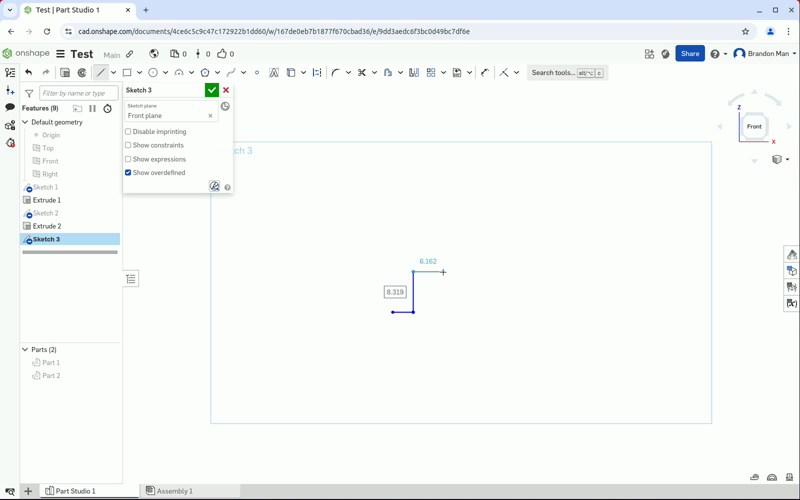
mouse_move(392, 276)
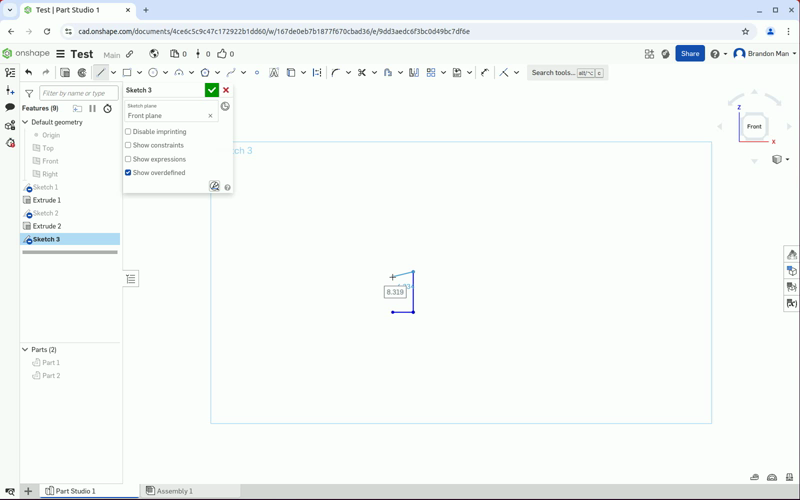
click(392, 276)
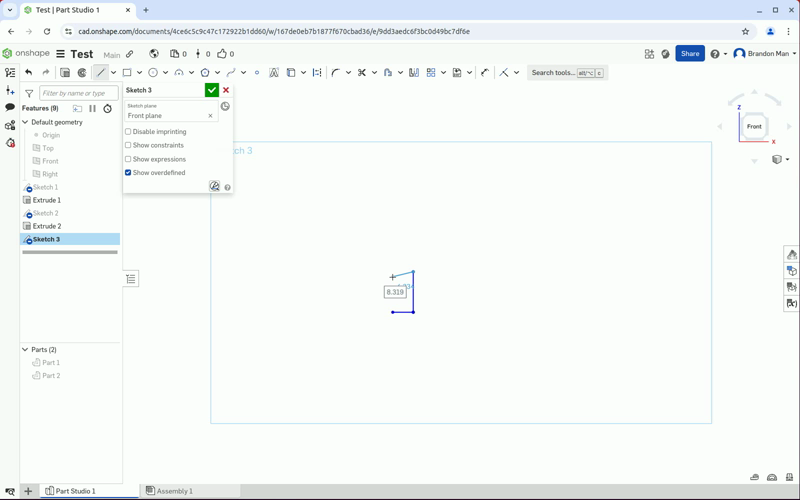
key_up(shift)
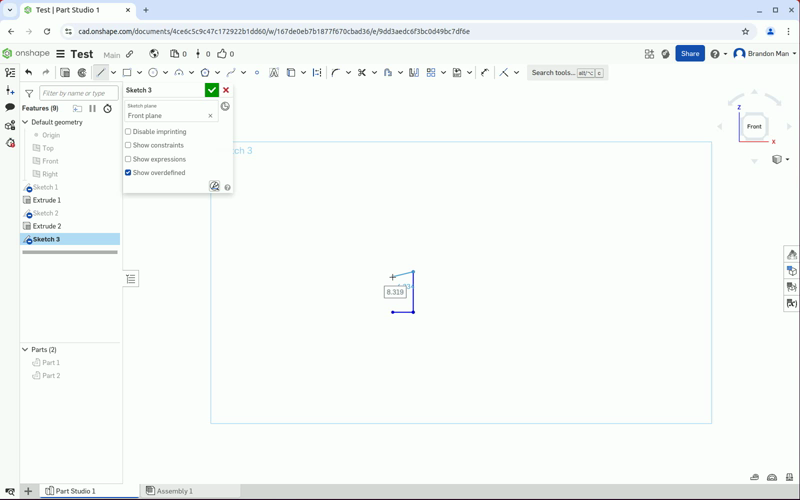
mouse_move(422, 276)
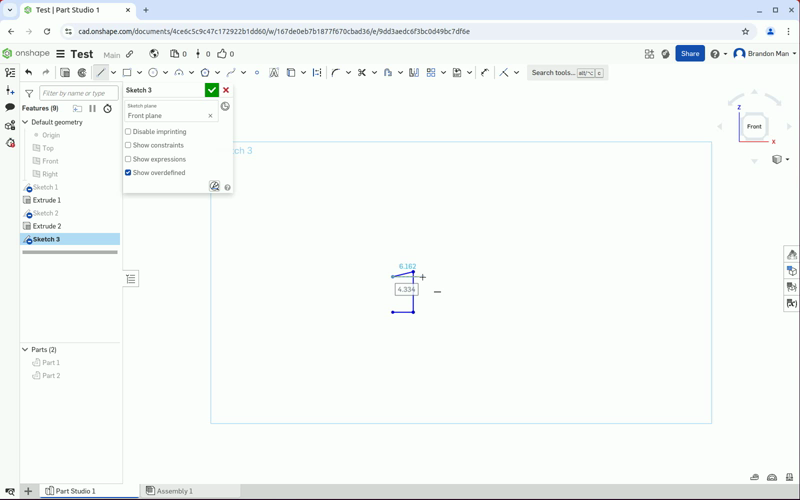
key_down(shift)
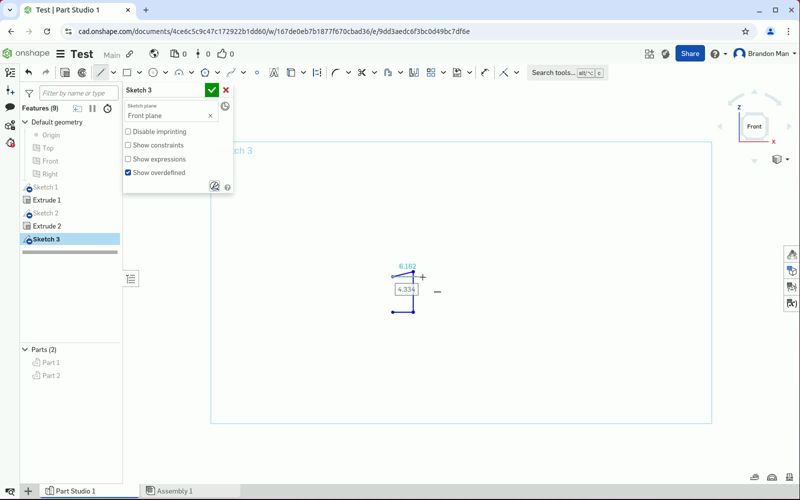
mouse_move(392, 312)
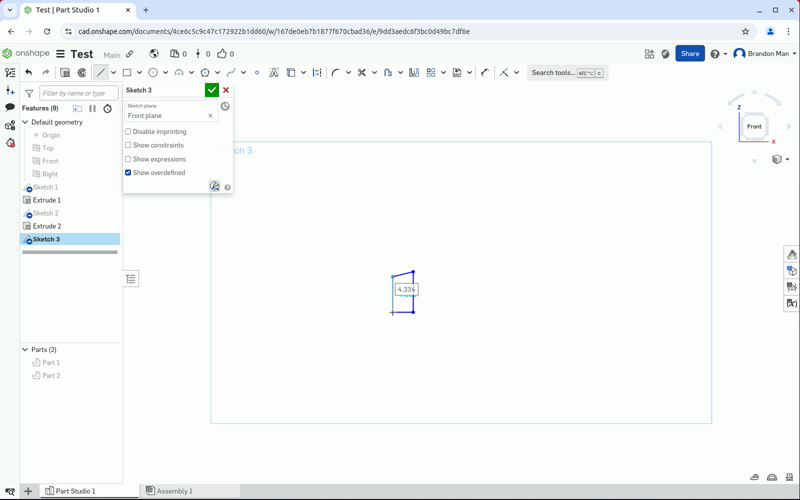
key_up(shift)
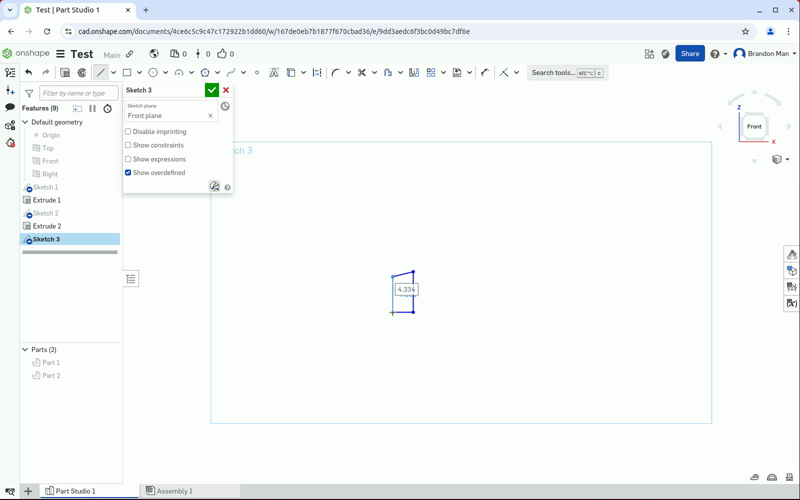
click(392, 312)
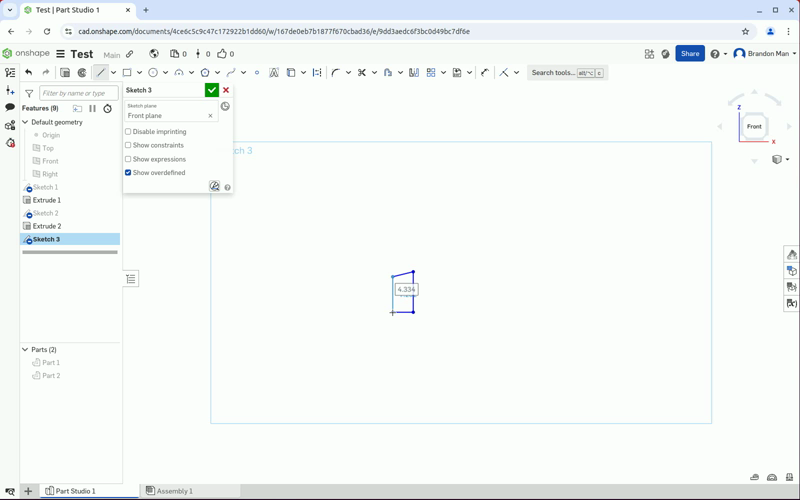
key(esc)
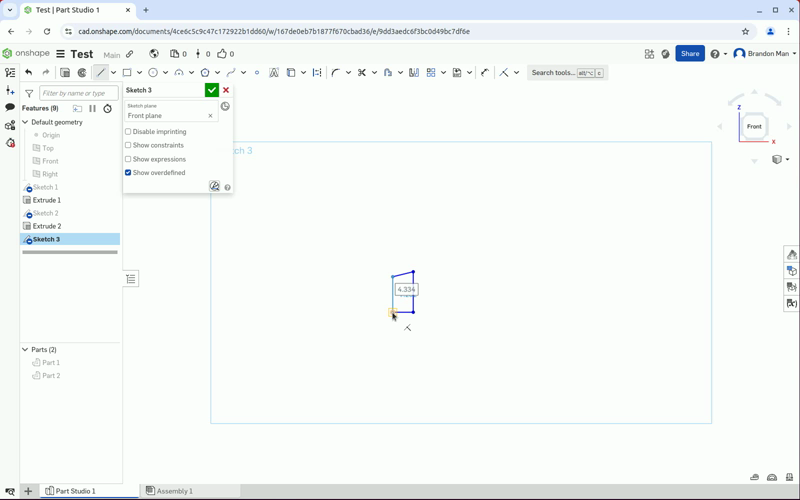
mouse_move(393, 280)
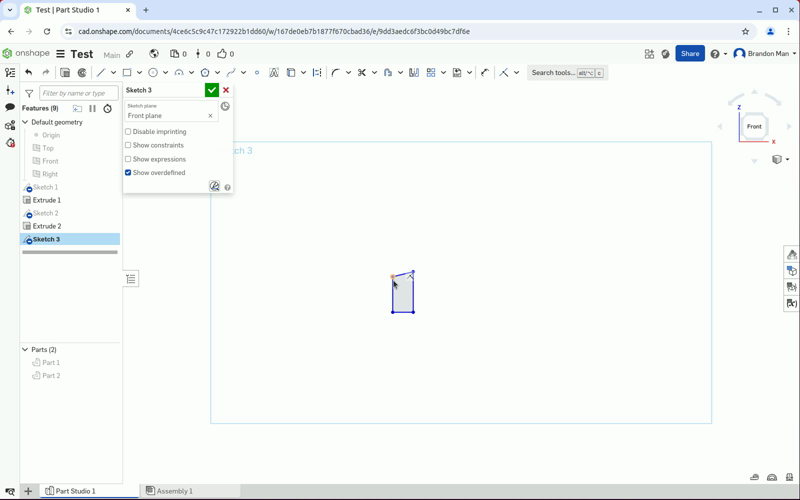
scroll(6)
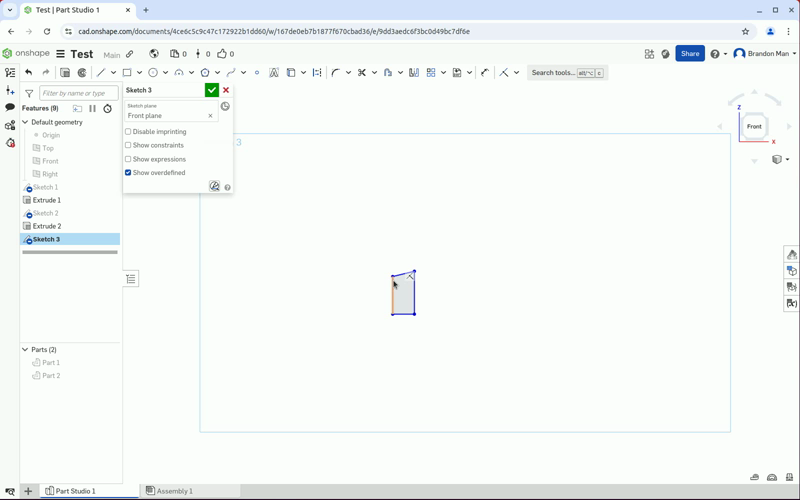
scroll(6)
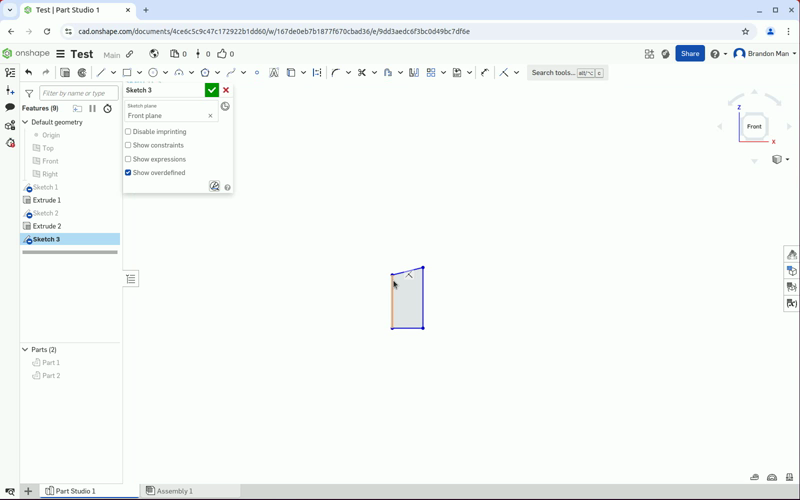
scroll(6)
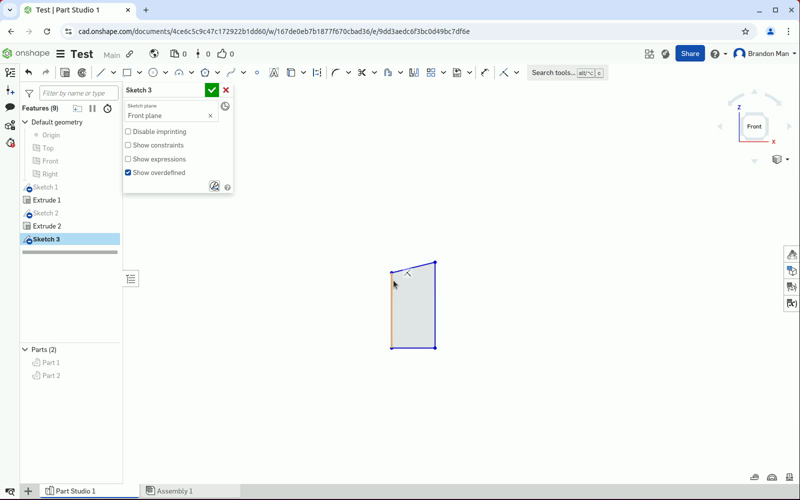
scroll(6)
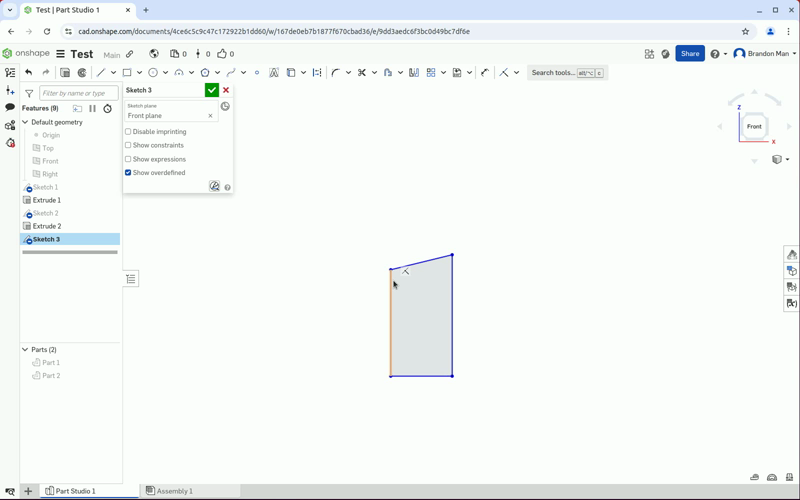
scroll(6)
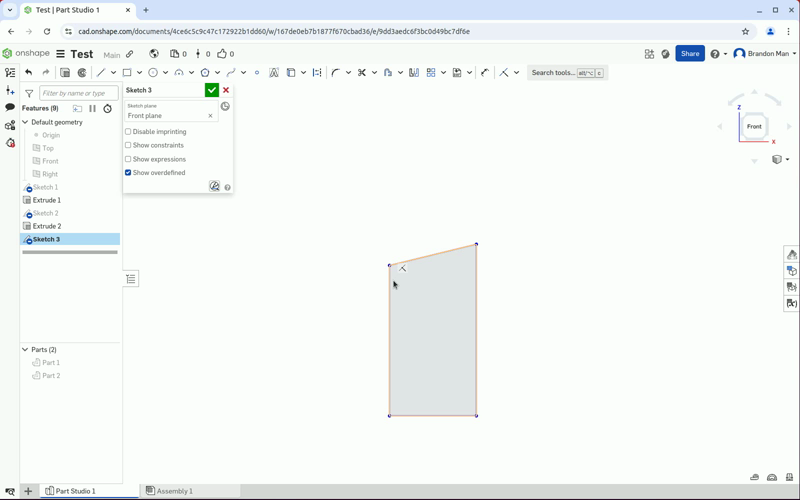
scroll(6)
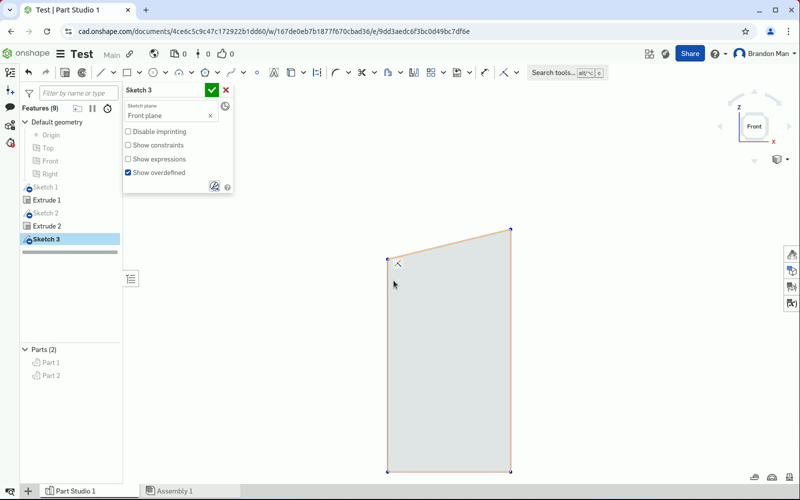
scroll(6)
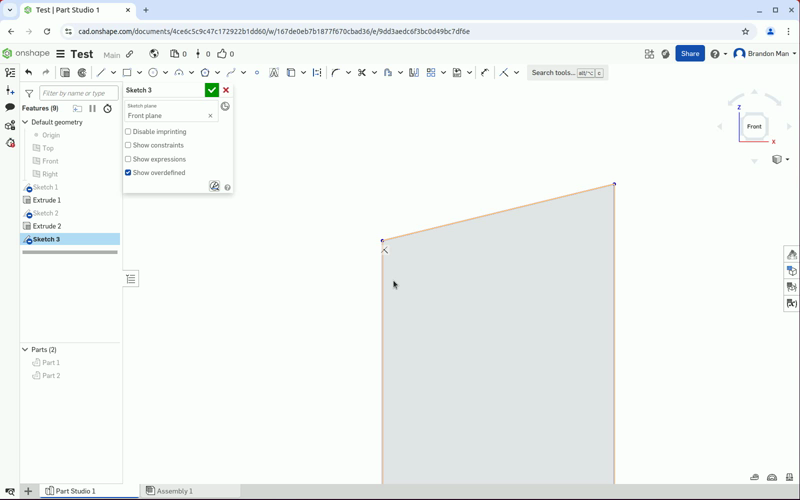
click(393, 280)
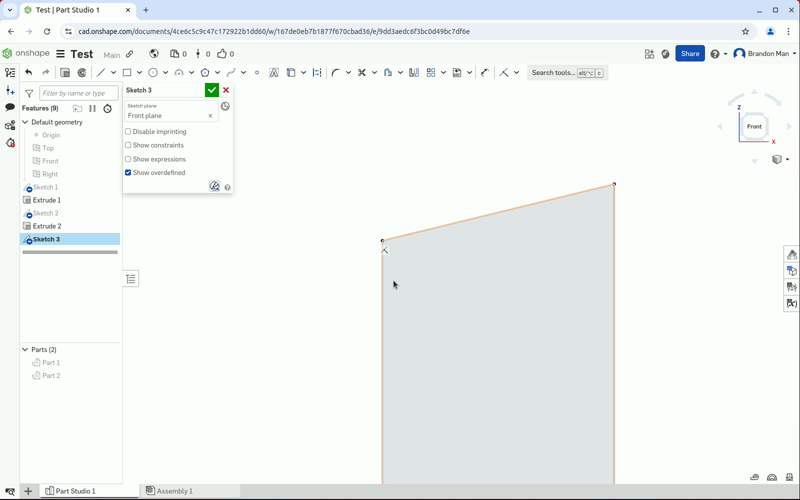
scroll(-6)
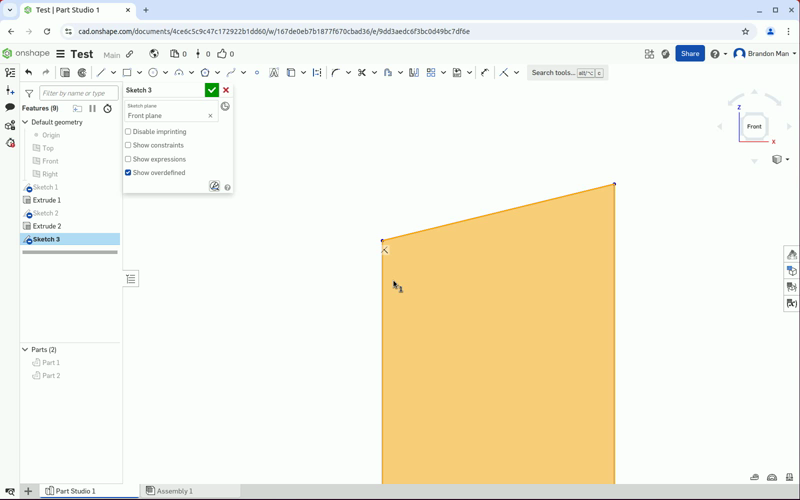
scroll(-6)
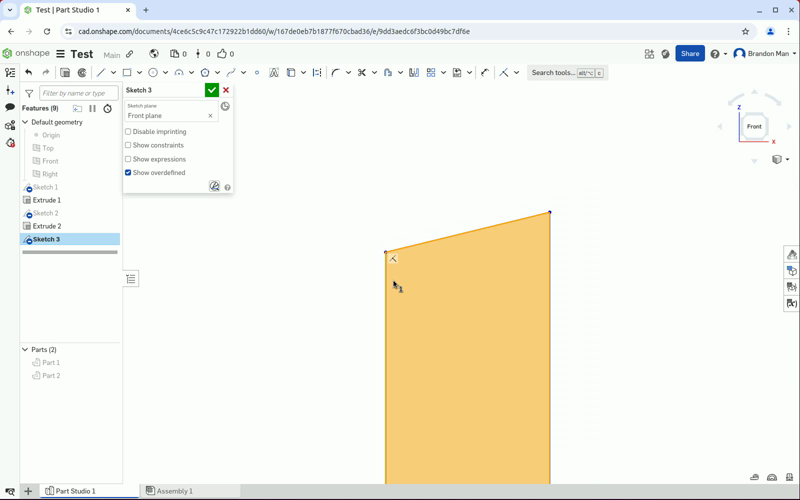
scroll(-6)
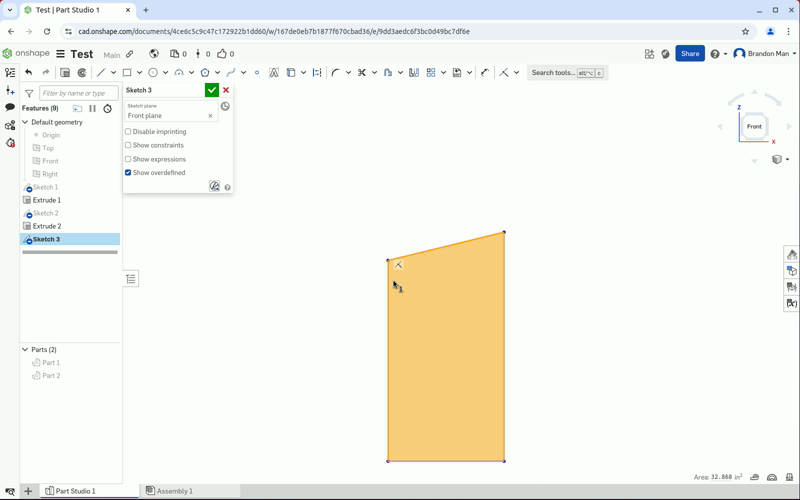
scroll(-6)
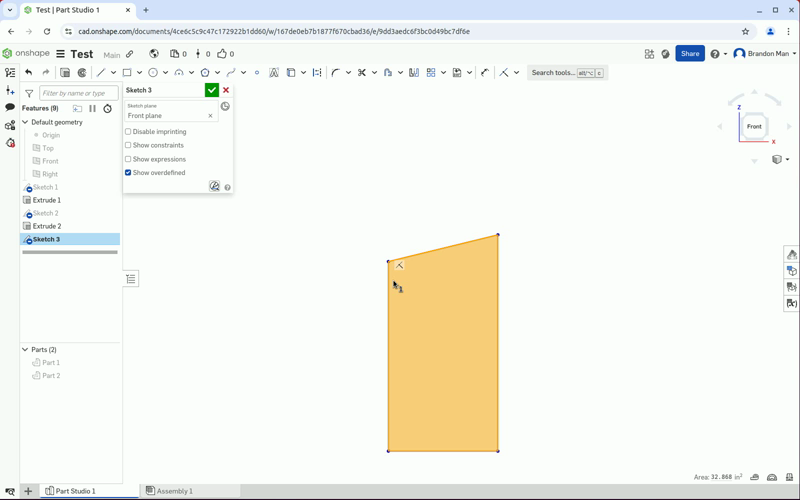
scroll(-6)
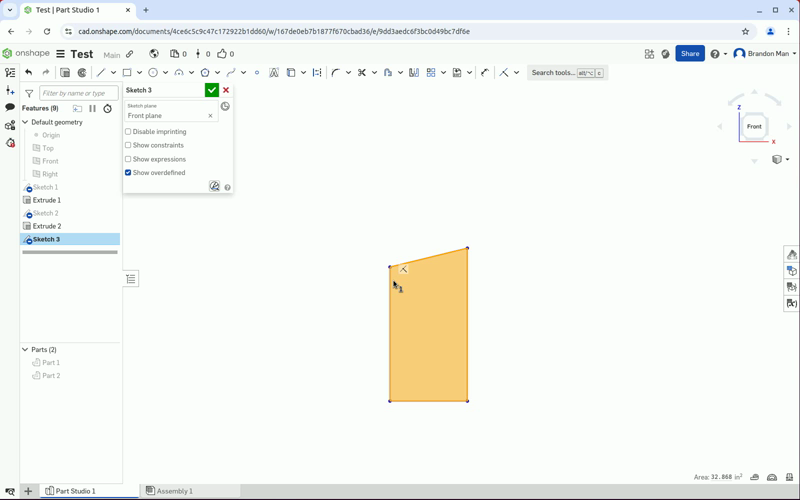
scroll(-6)
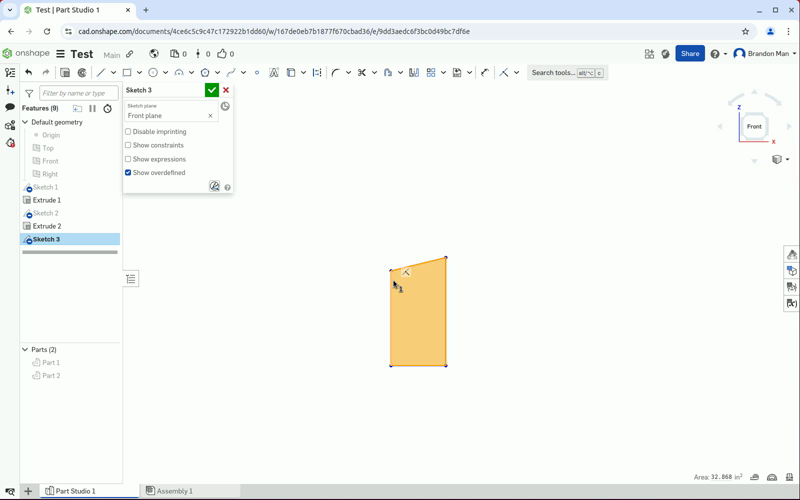
scroll(-6)
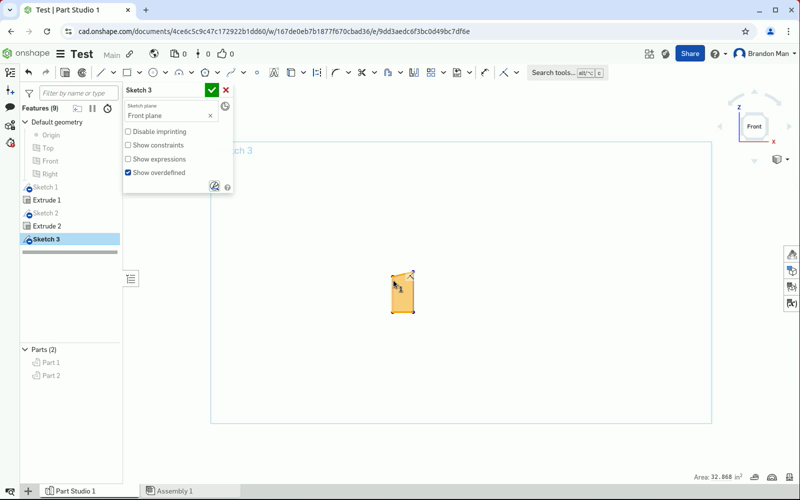
mouse_move(73, 352)
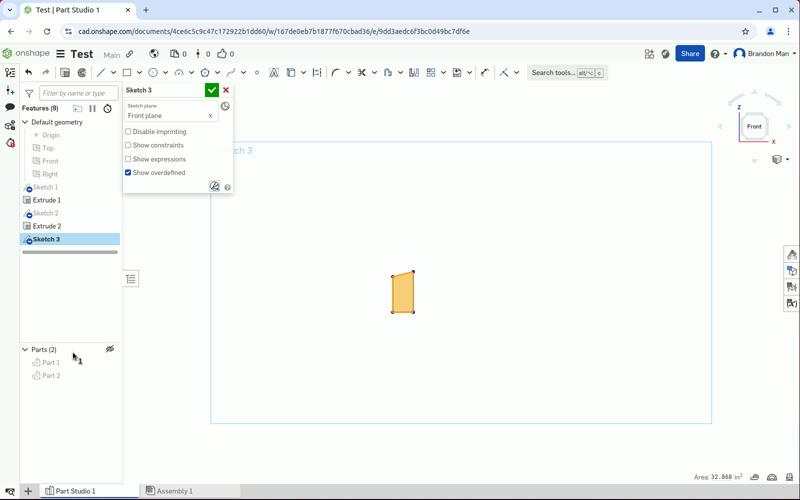
key(shift+y)
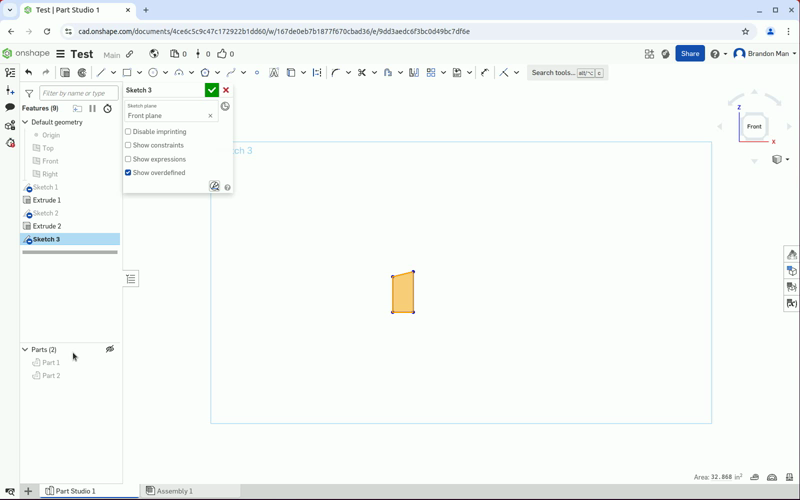
key(shift+e)
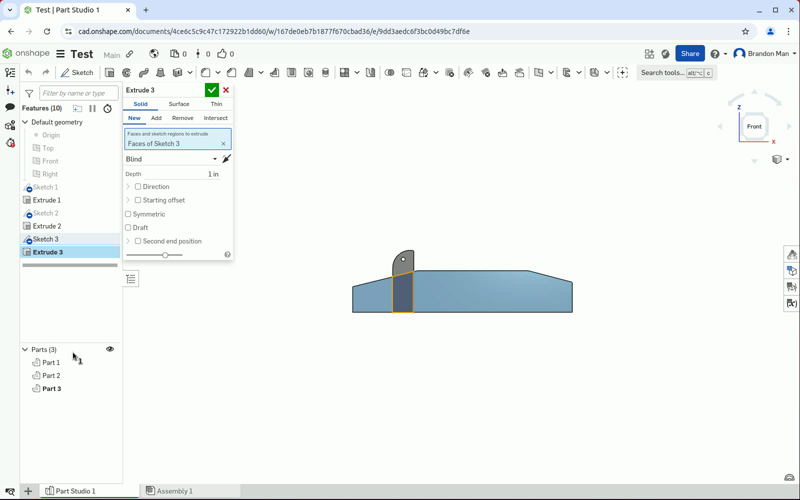
mouse_move(143, 106)
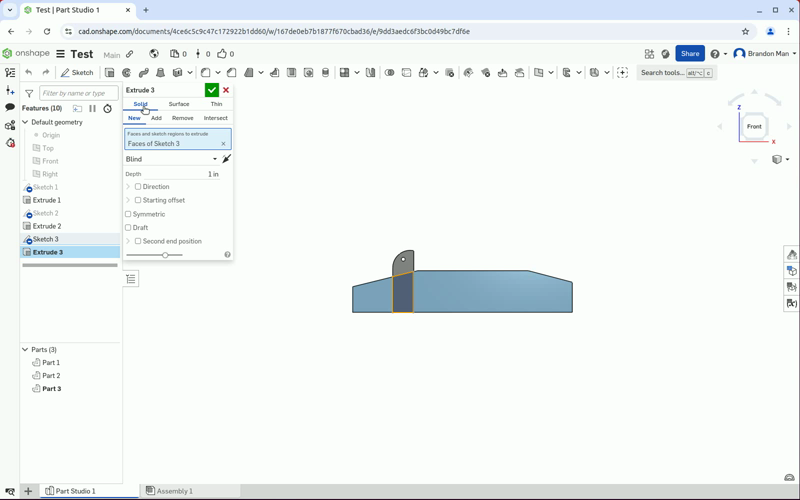
click(143, 106)
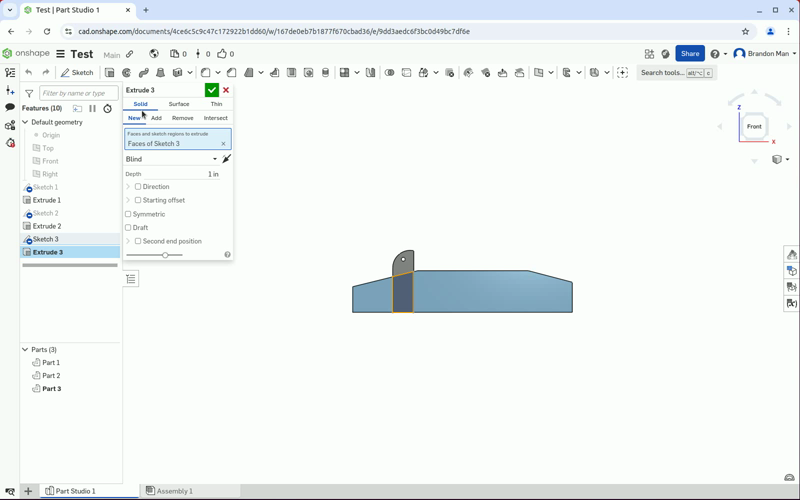
mouse_move(137, 120)
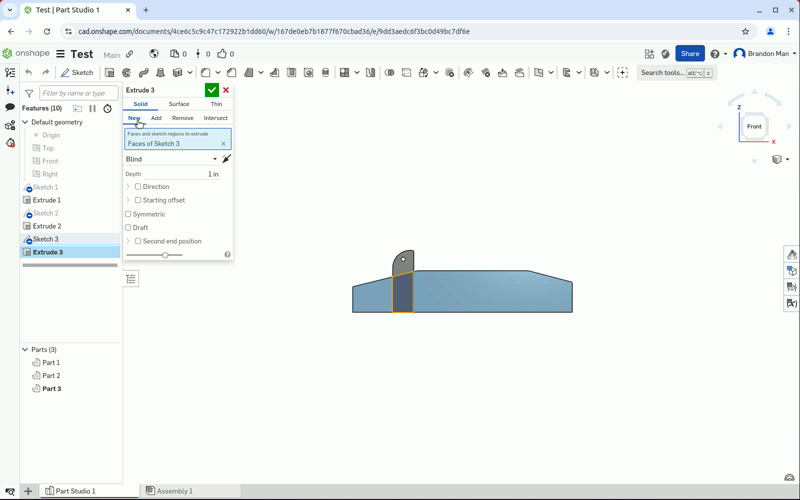
click(137, 120)
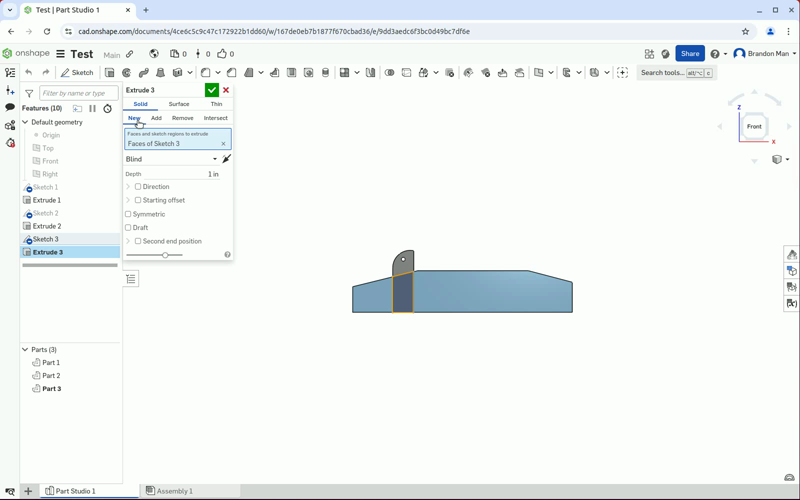
key(tab, 4)
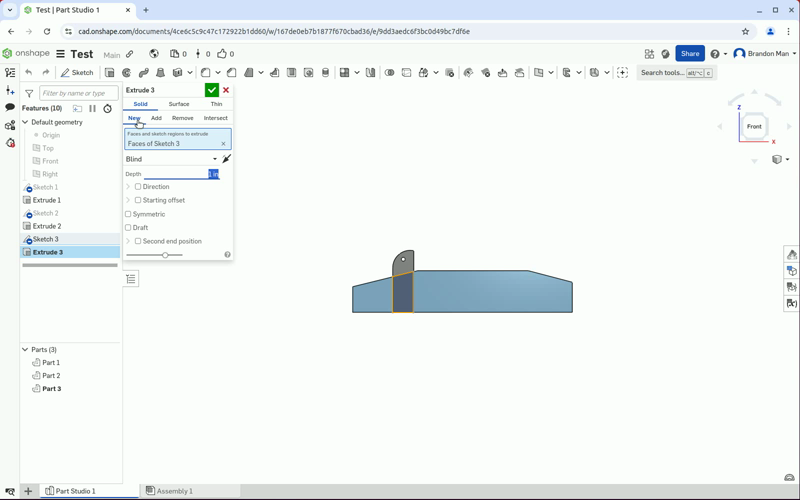
text(-0.722)
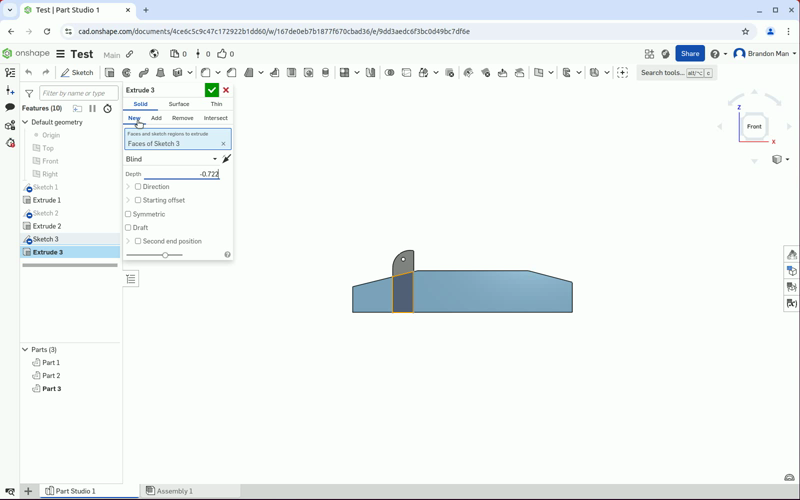
key(enter)
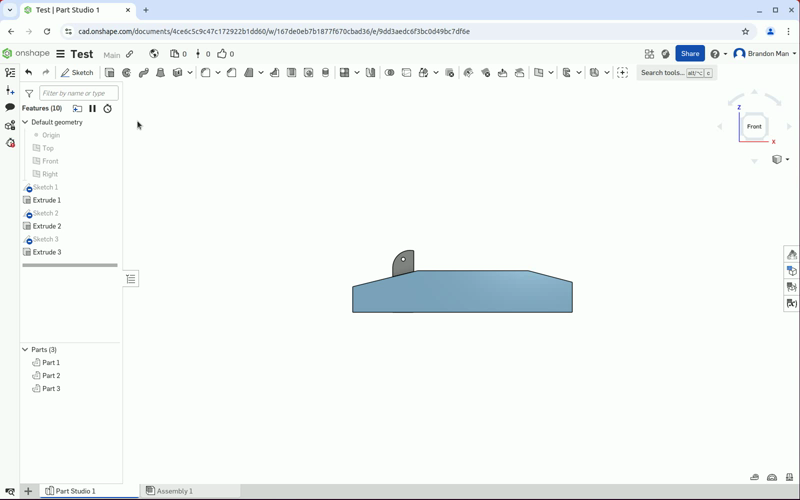
key(shift+h)
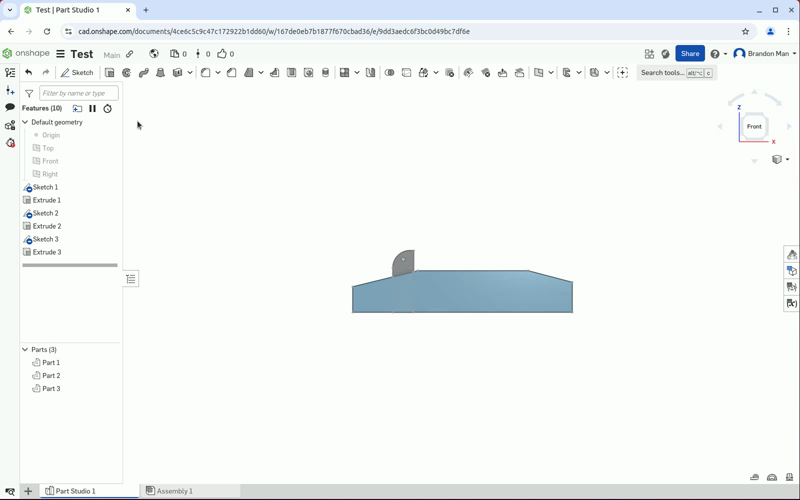
key(shift+h)
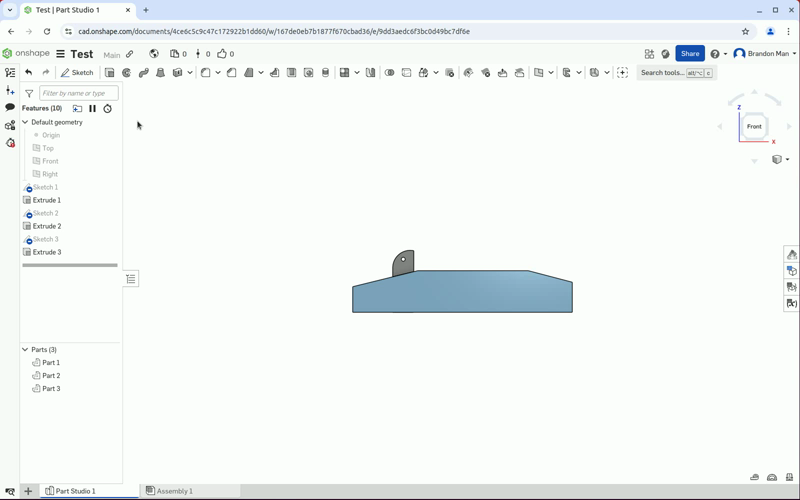
mouse_move(73, 189)
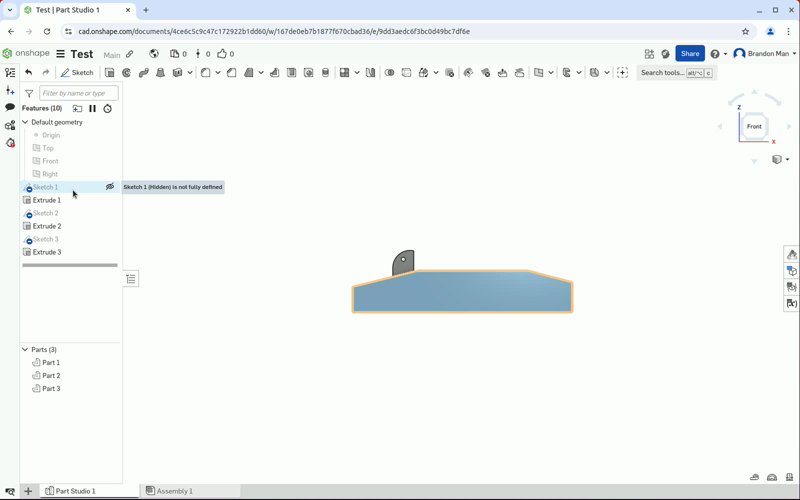
click(73, 189)
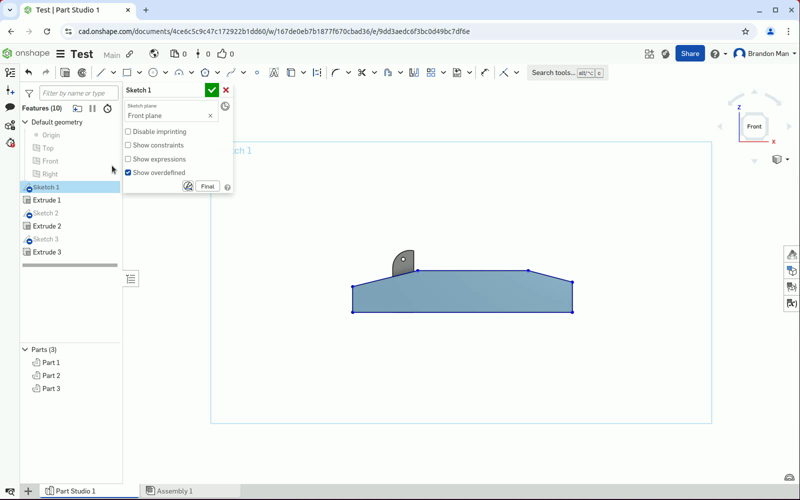
mouse_move(229, 92)
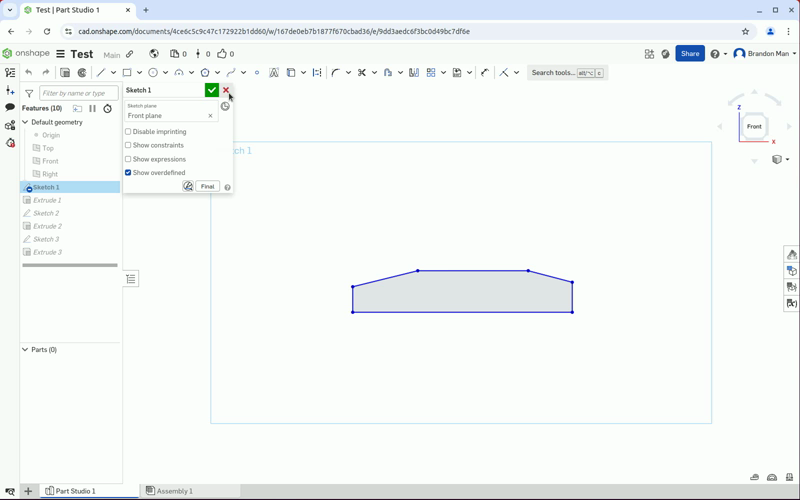
click(229, 92)
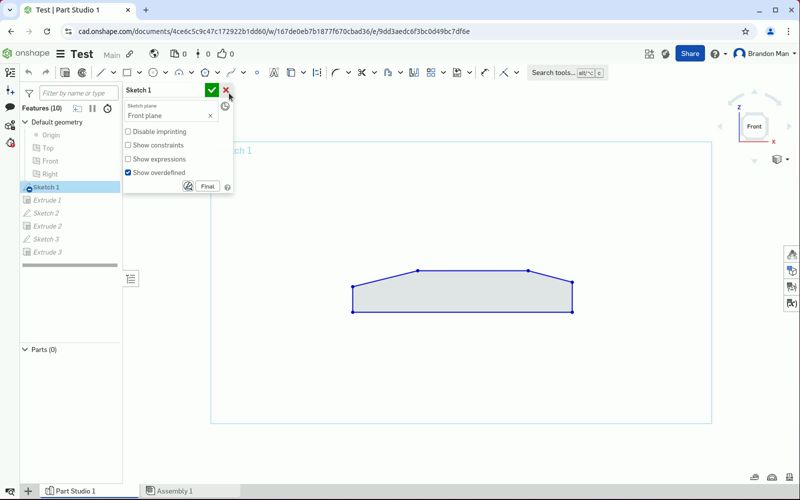
key(shift+s)
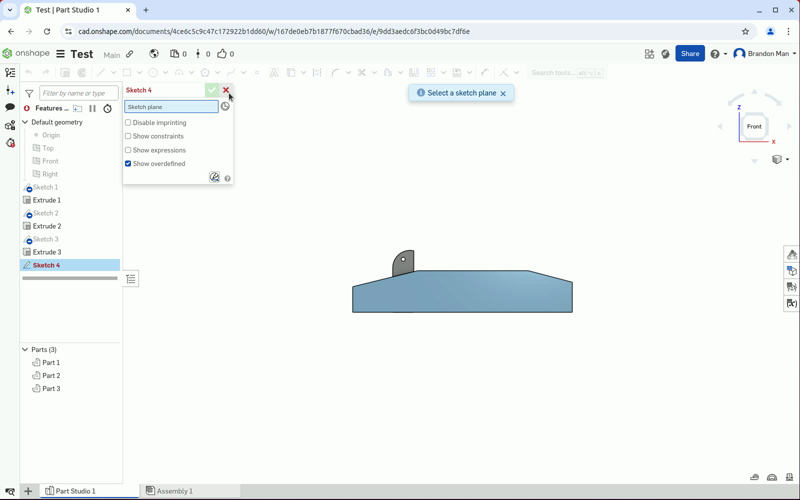
mouse_move(73, 163)
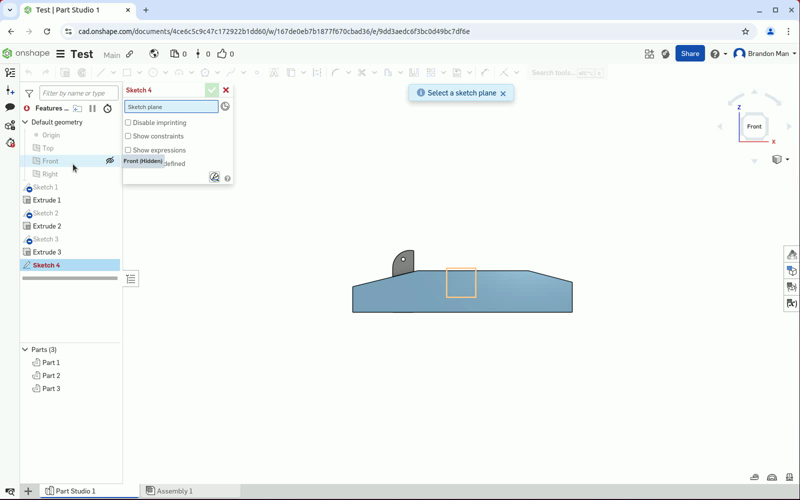
click(73, 163)
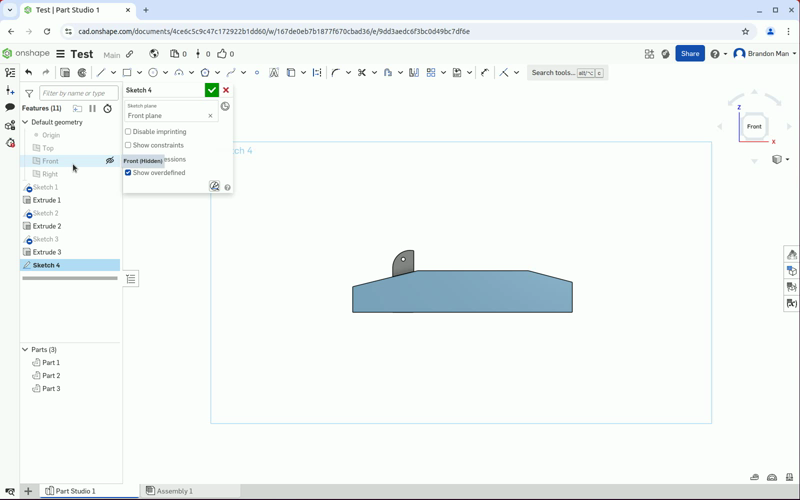
mouse_move(73, 352)
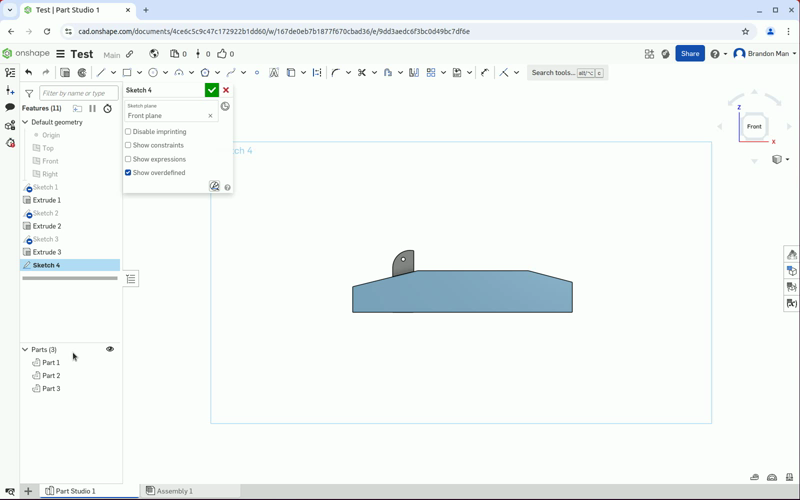
key(y)
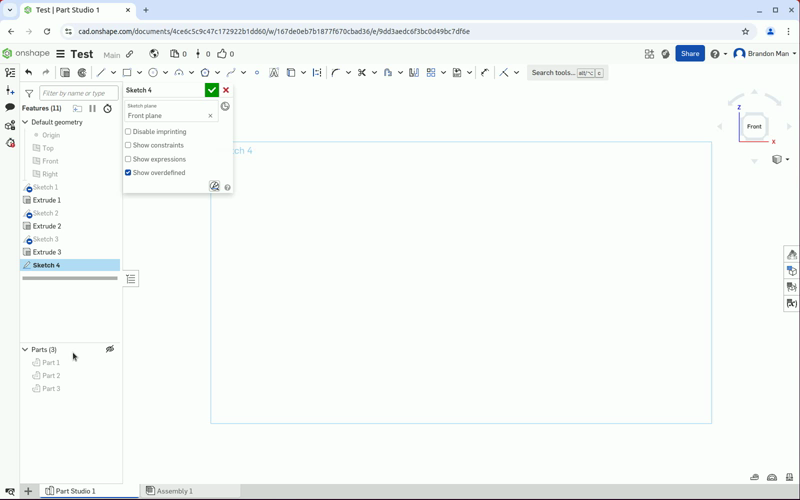
key(l)
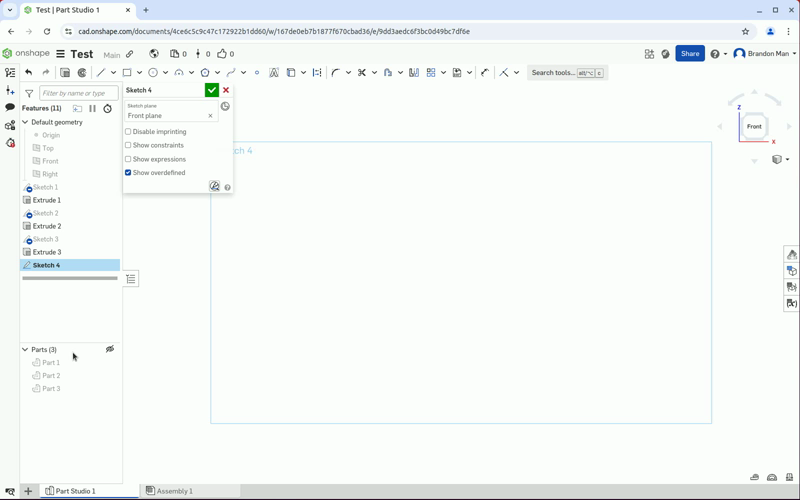
key_down(shift)
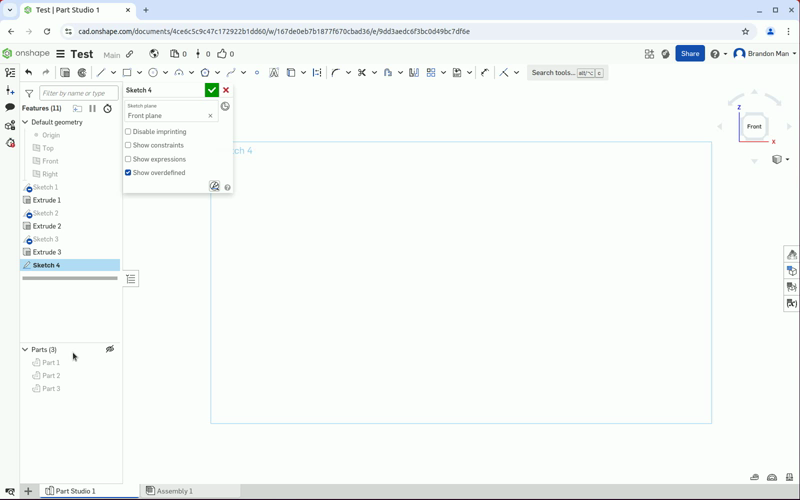
mouse_move(510, 271)
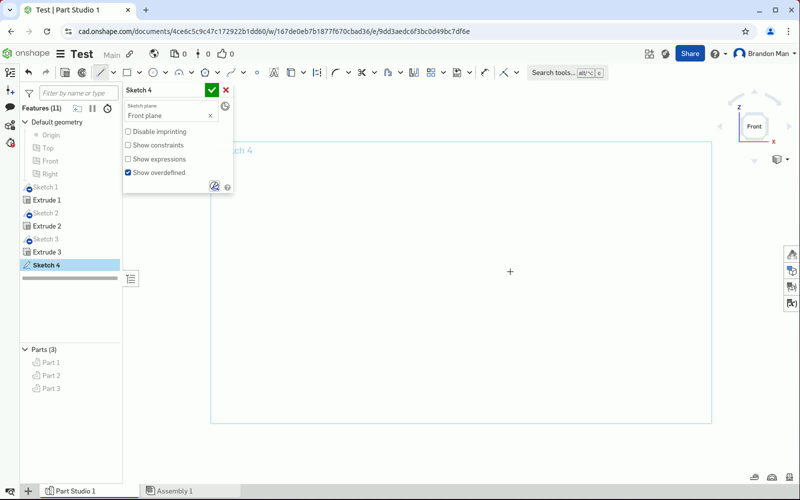
click(510, 271)
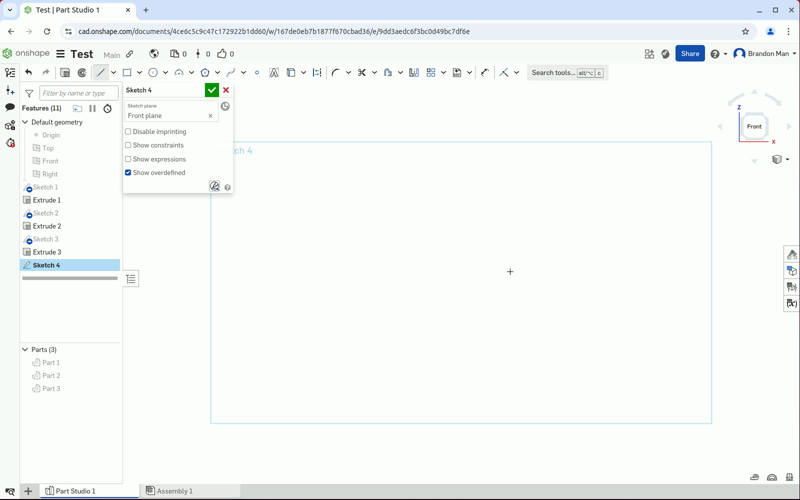
key_up(shift)
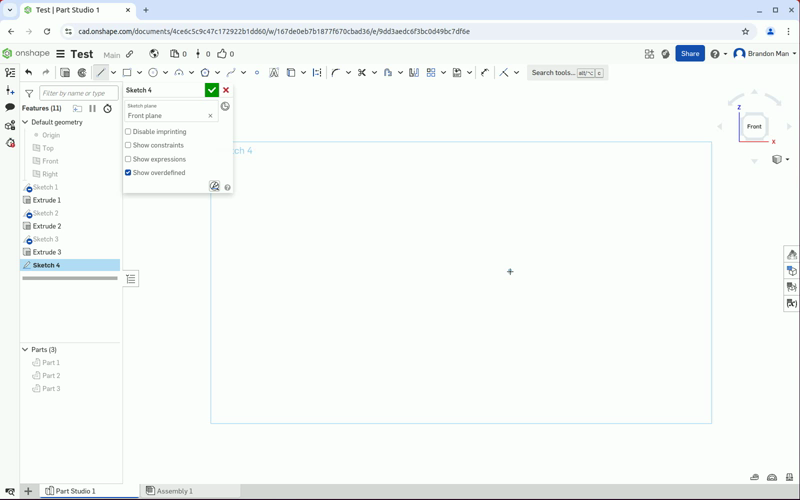
key_down(shift)
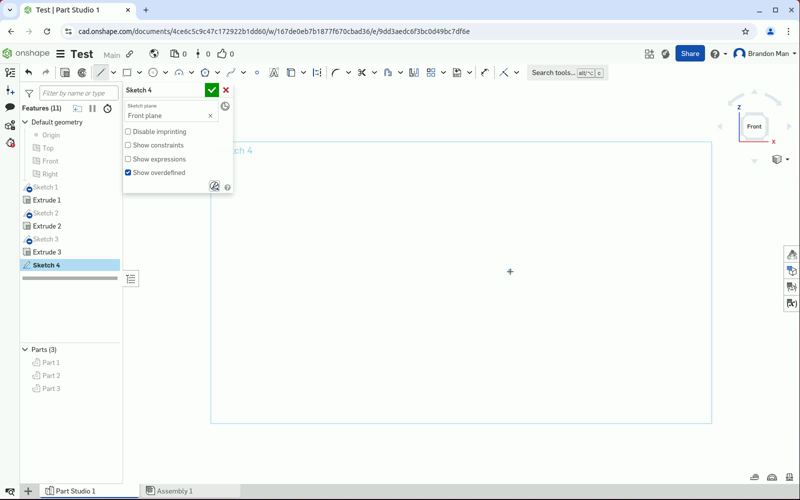
mouse_move(540, 271)
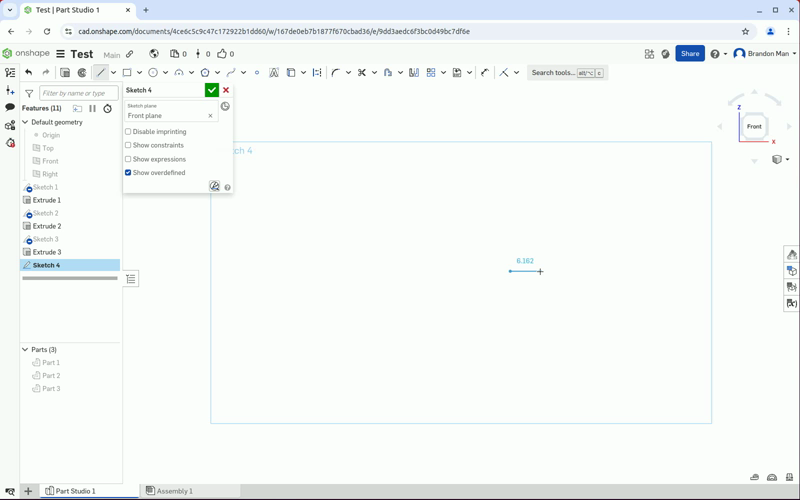
mouse_move(531, 271)
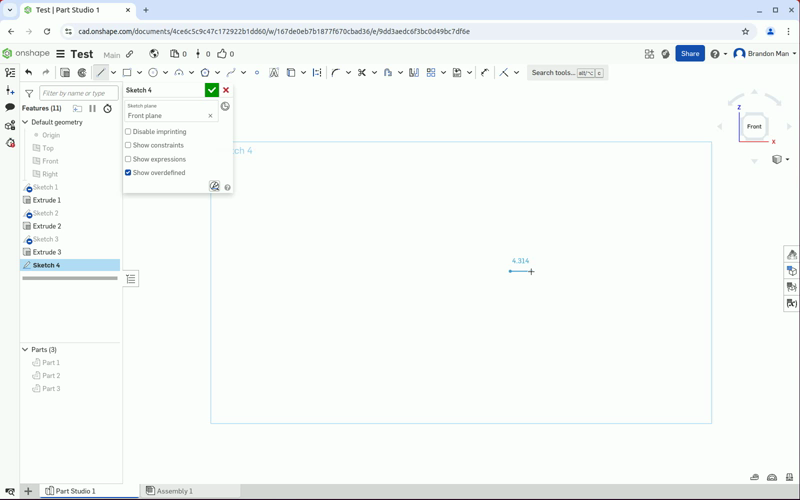
click(531, 271)
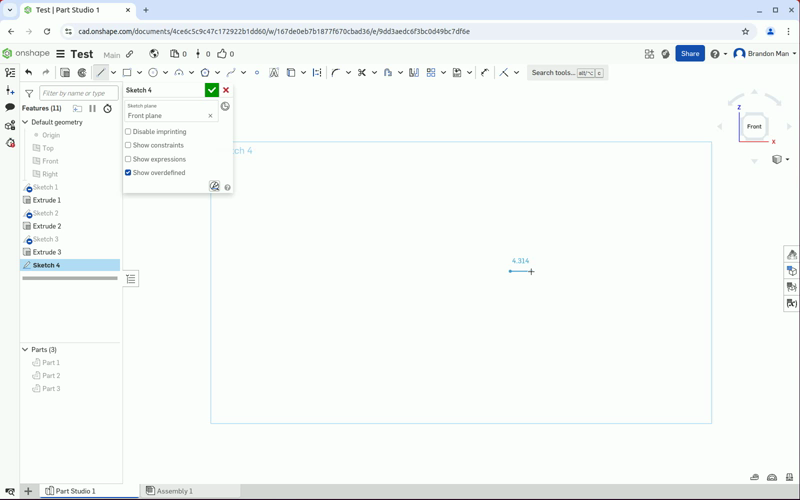
key_up(shift)
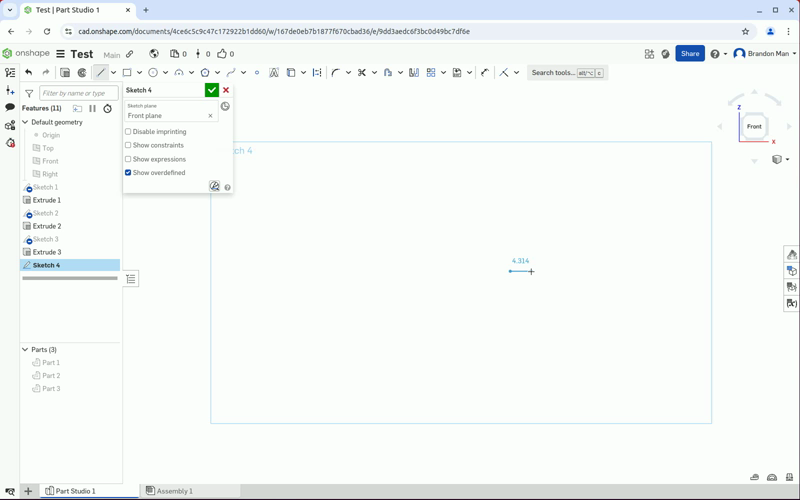
key_down(shift)
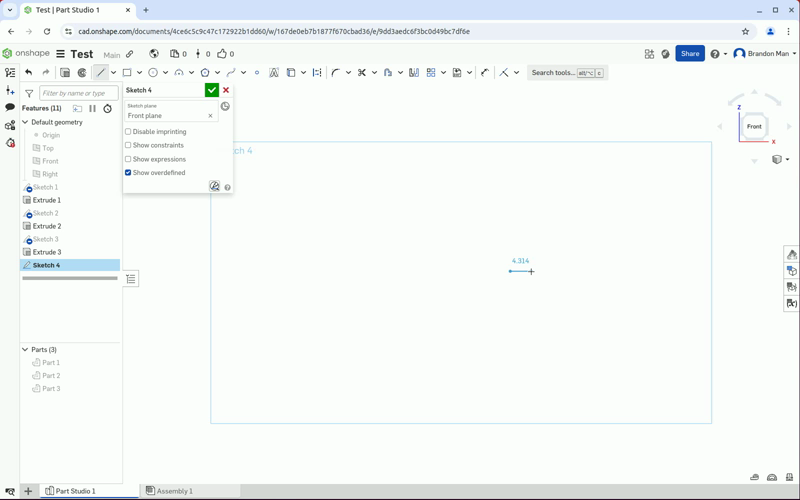
mouse_move(561, 271)
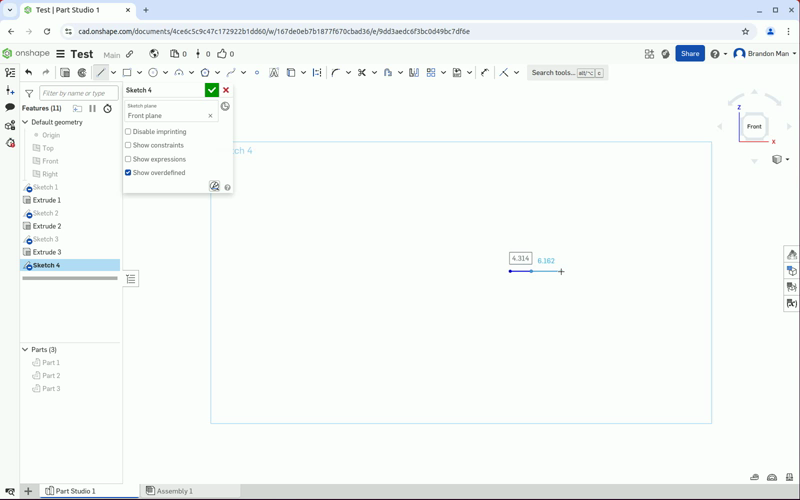
mouse_move(531, 254)
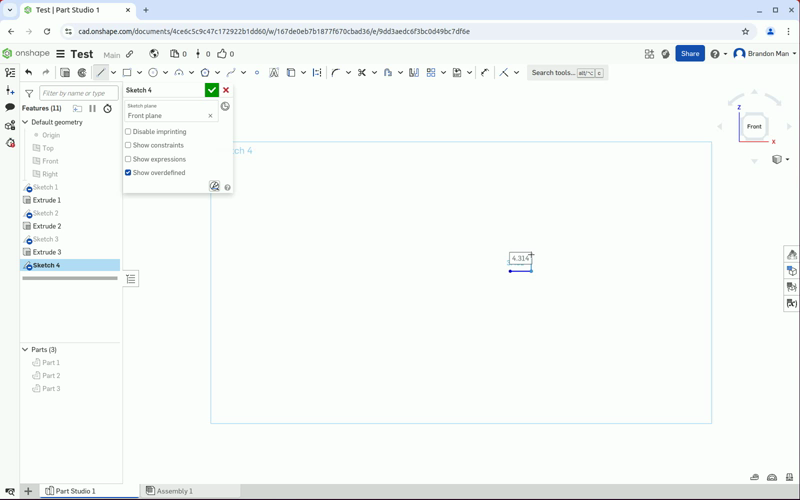
click(531, 254)
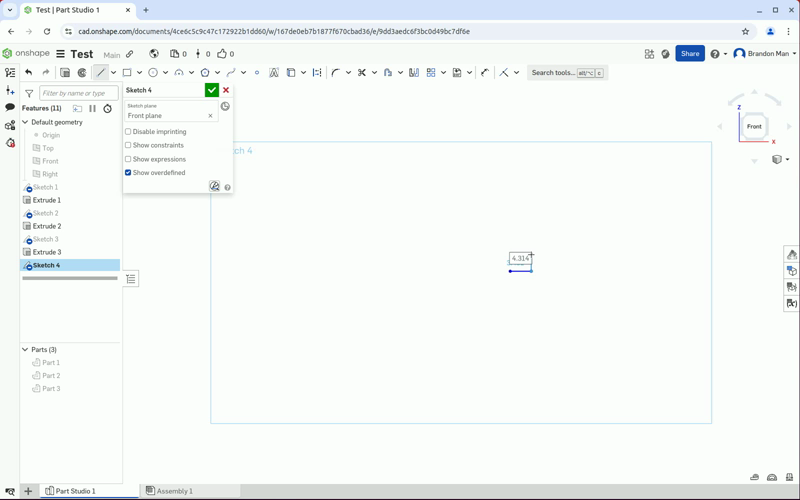
key_up(shift)
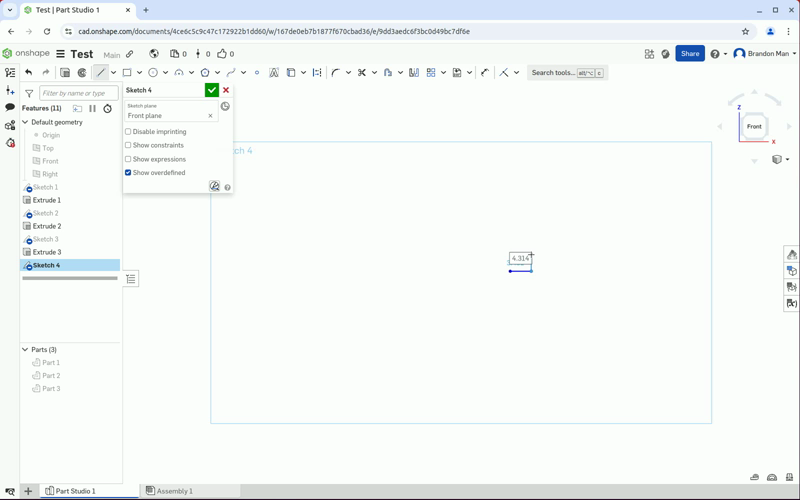
key_down(shift)
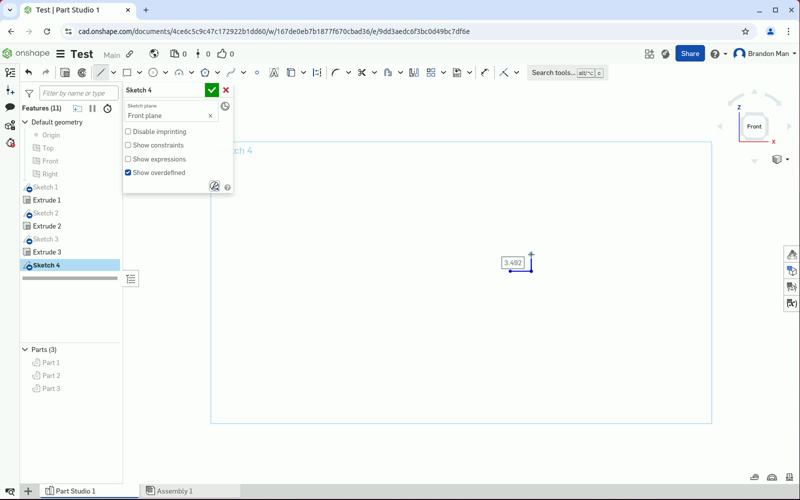
mouse_move(561, 254)
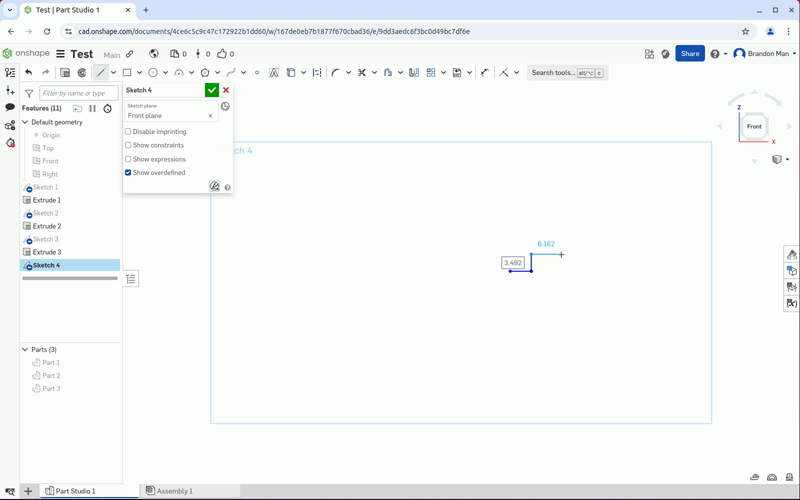
mouse_move(510, 254)
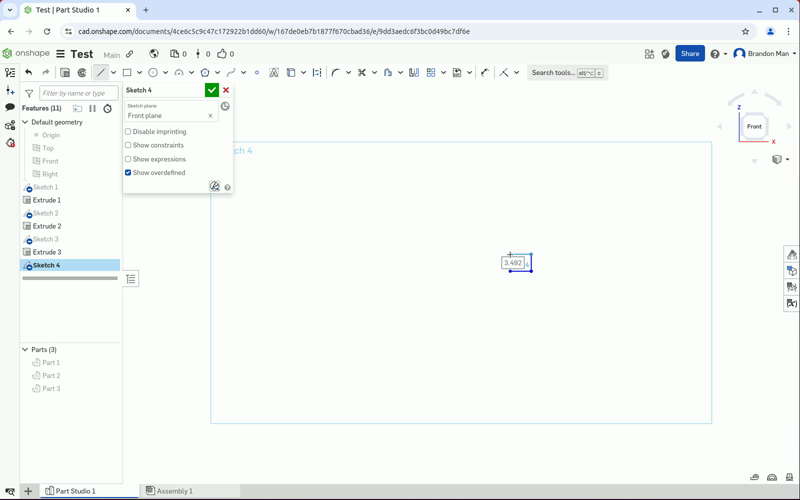
click(510, 254)
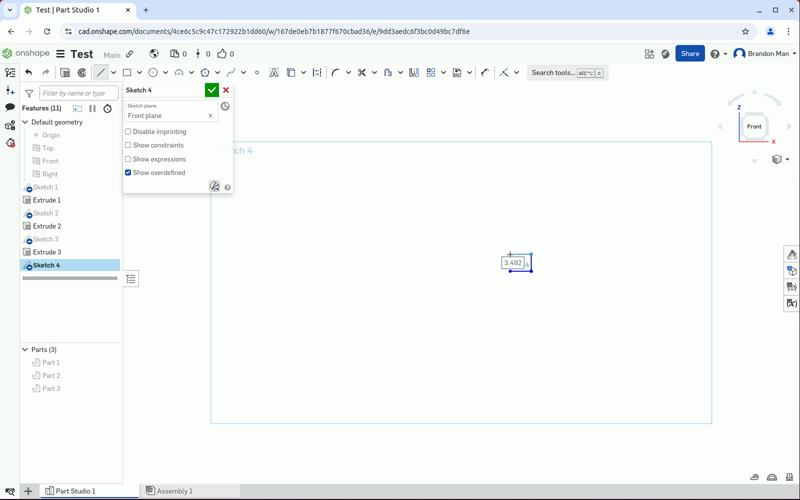
key_up(shift)
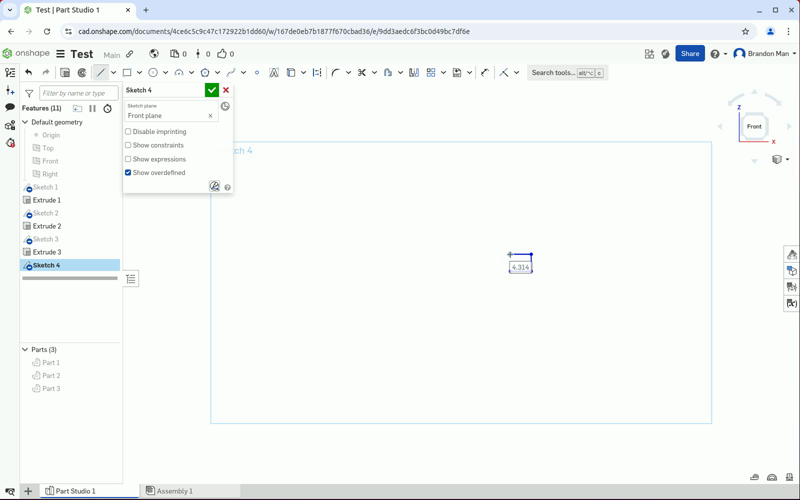
mouse_move(540, 254)
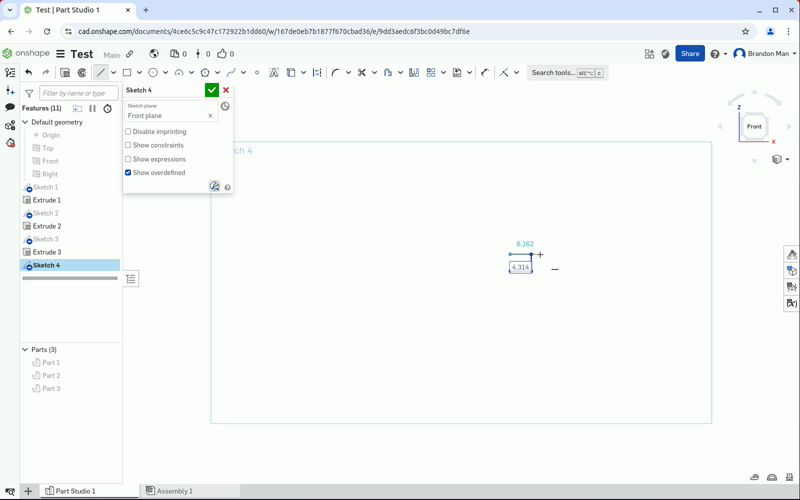
key_down(shift)
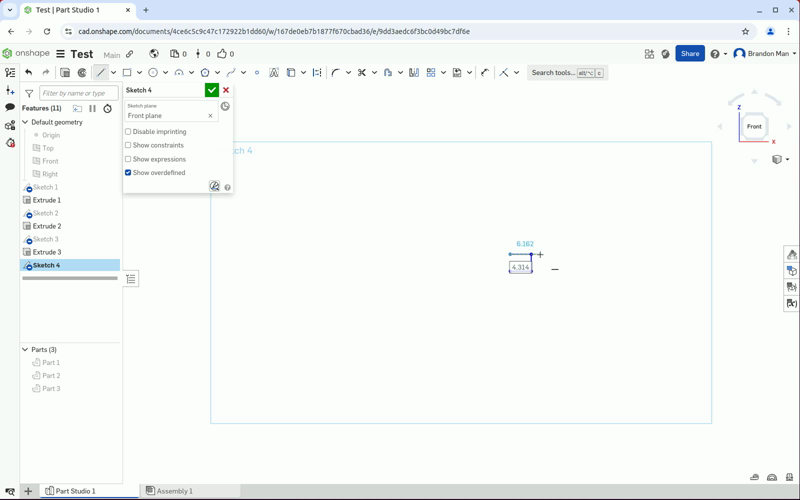
mouse_move(510, 271)
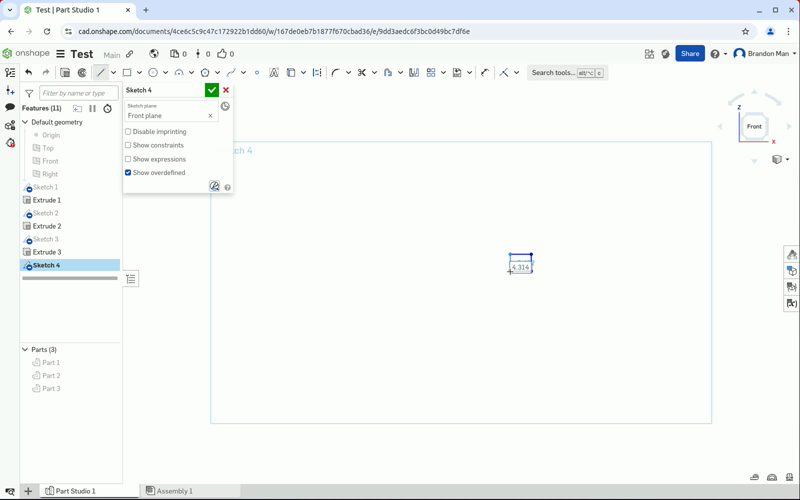
key_up(shift)
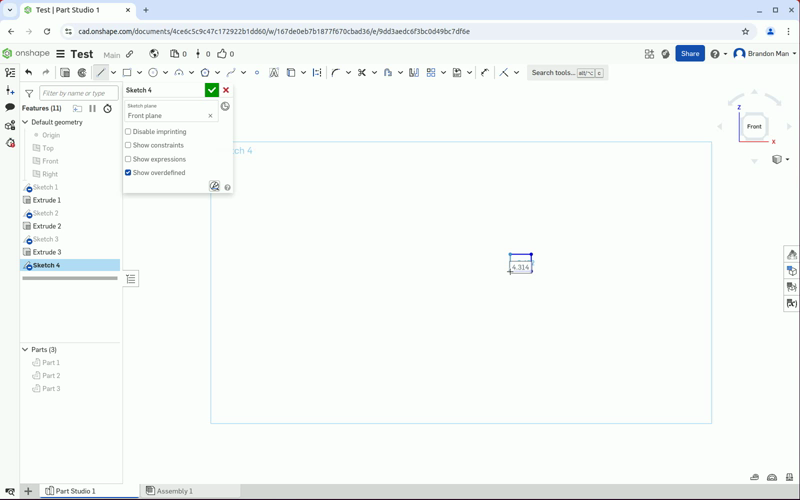
click(510, 271)
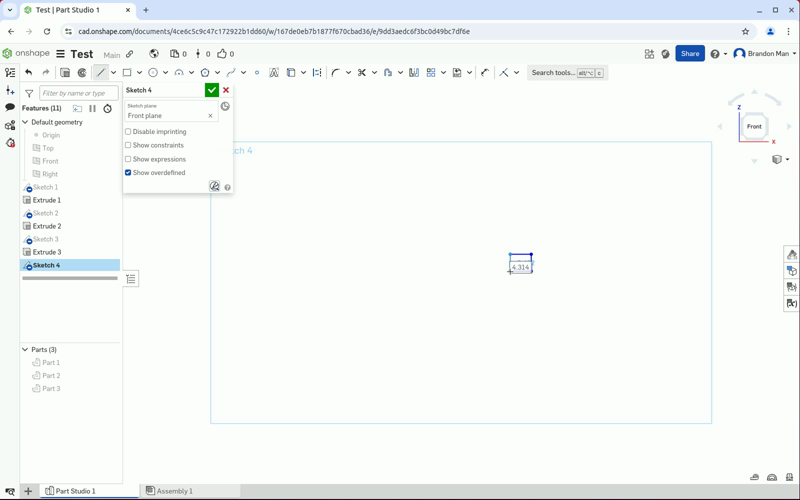
key(esc)
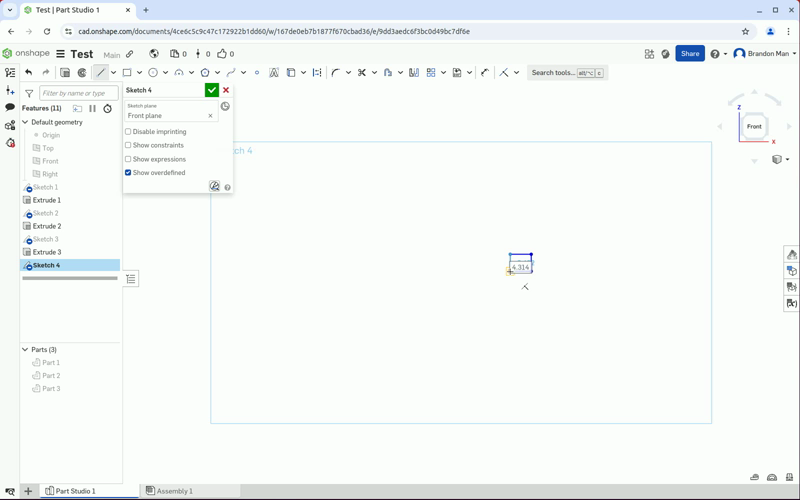
mouse_move(522, 260)
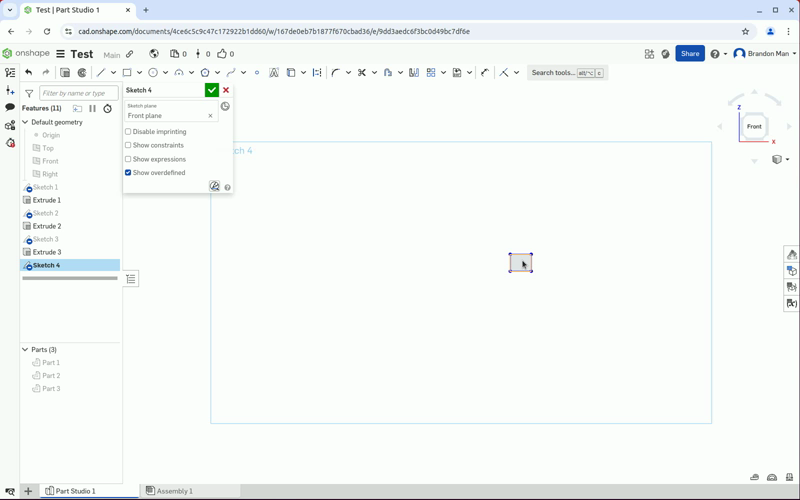
scroll(6)
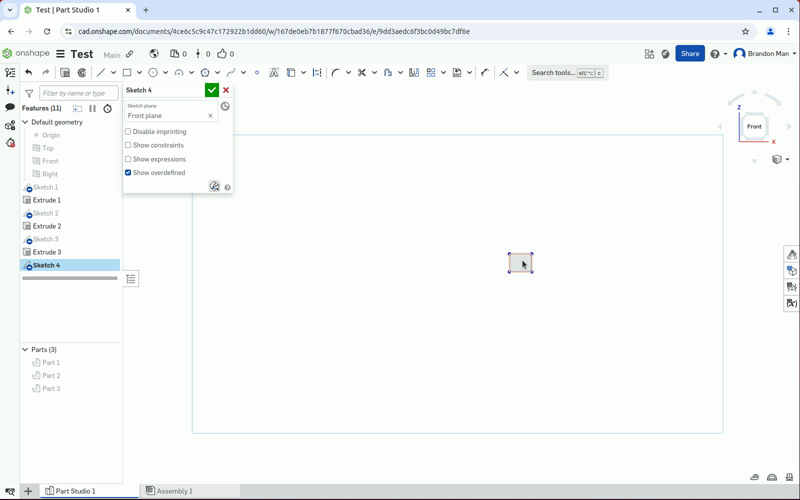
scroll(6)
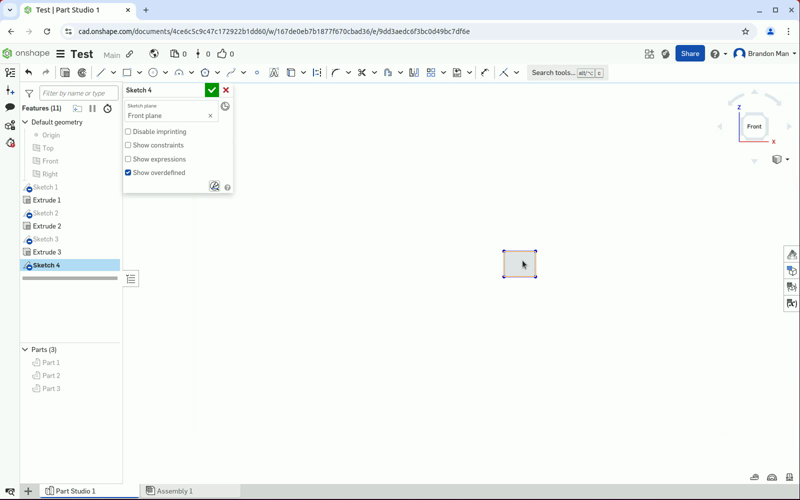
scroll(6)
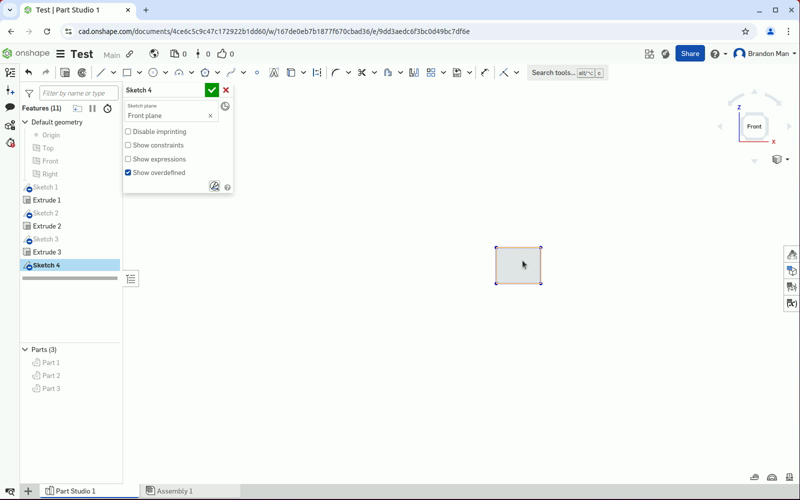
scroll(6)
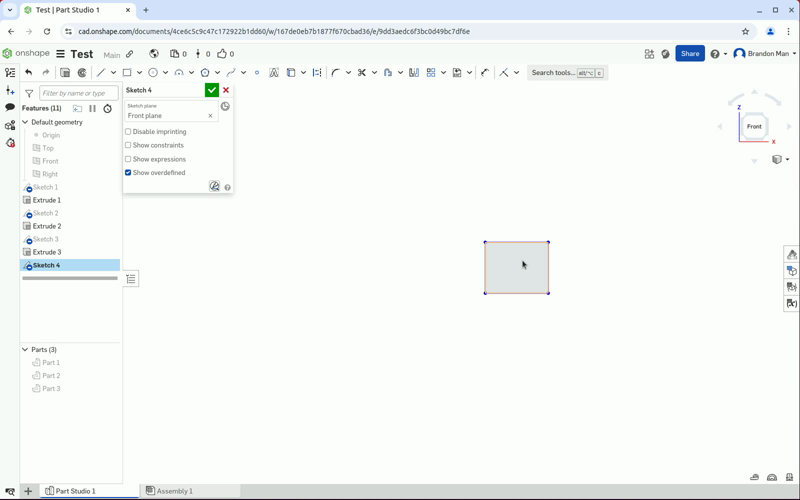
scroll(6)
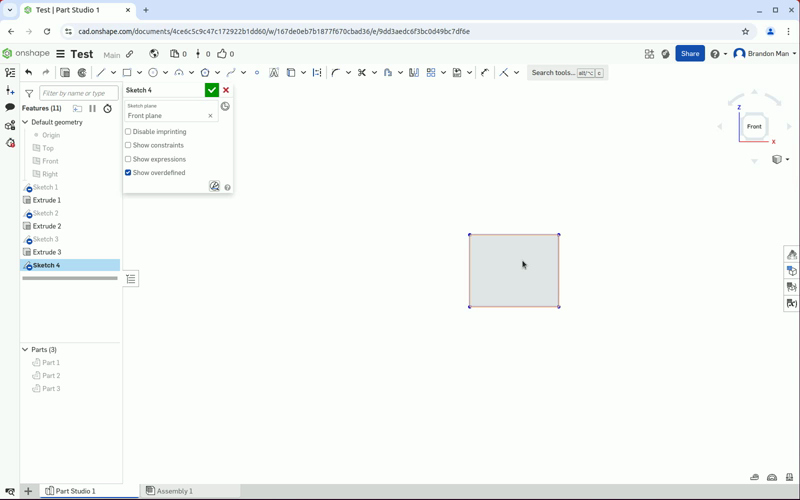
scroll(6)
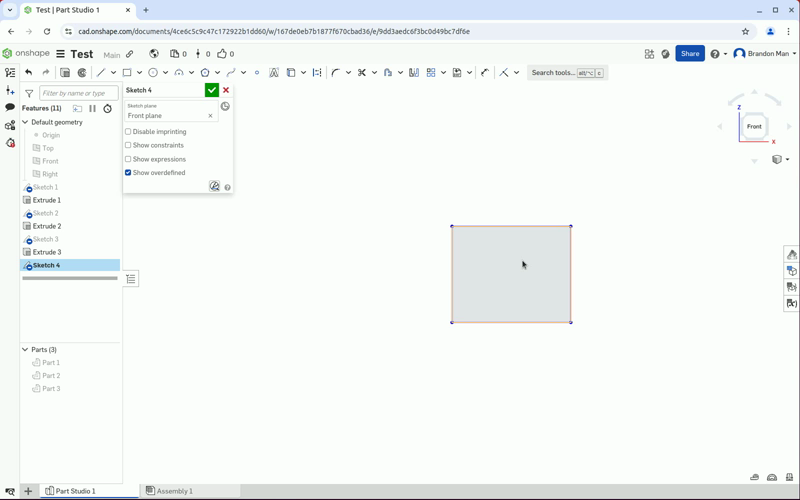
scroll(6)
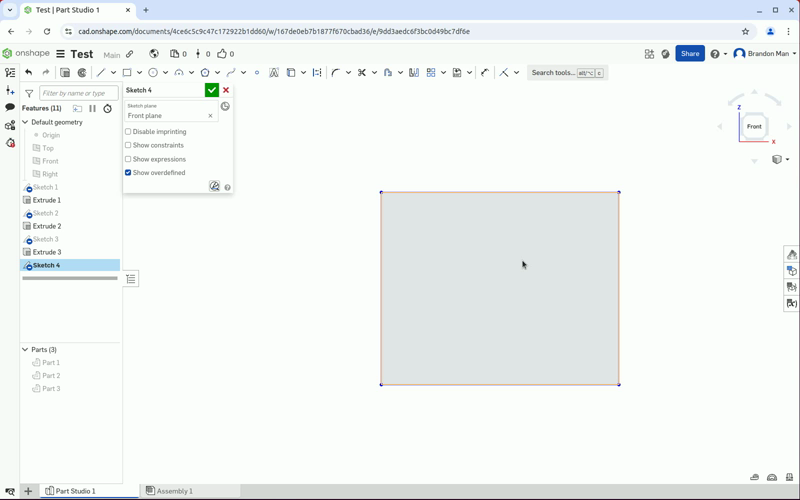
click(522, 260)
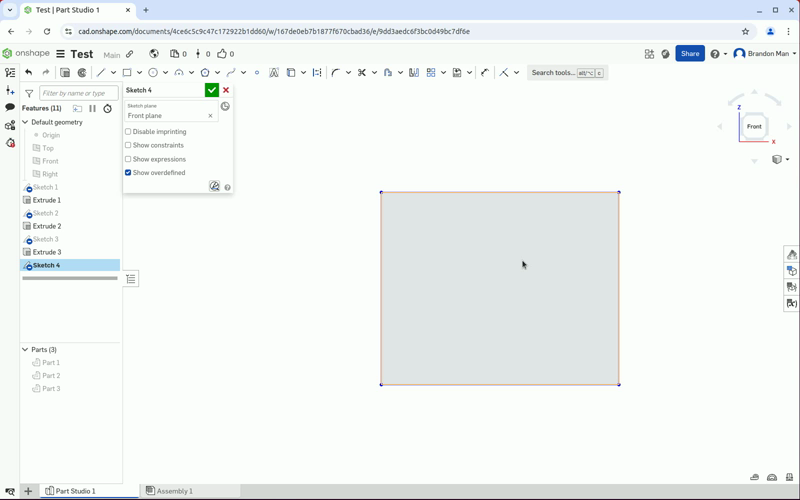
scroll(-6)
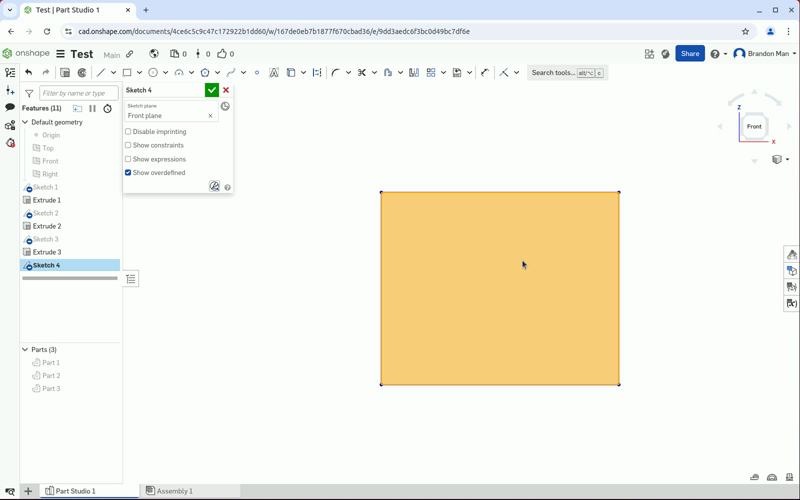
scroll(-6)
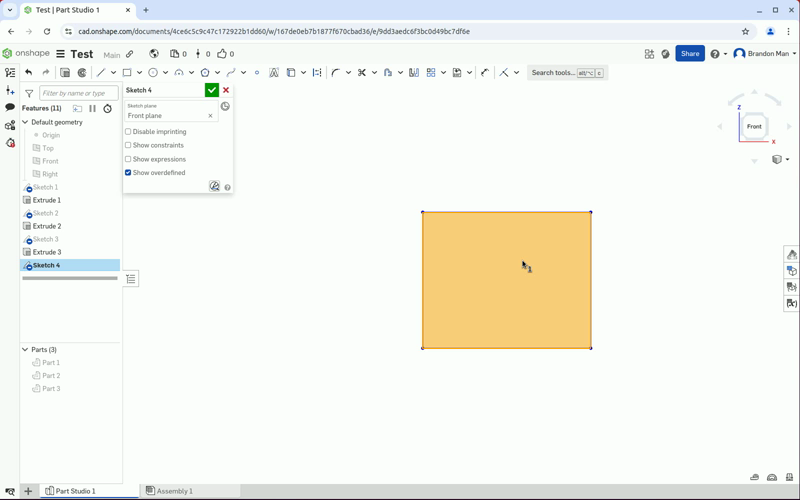
scroll(-6)
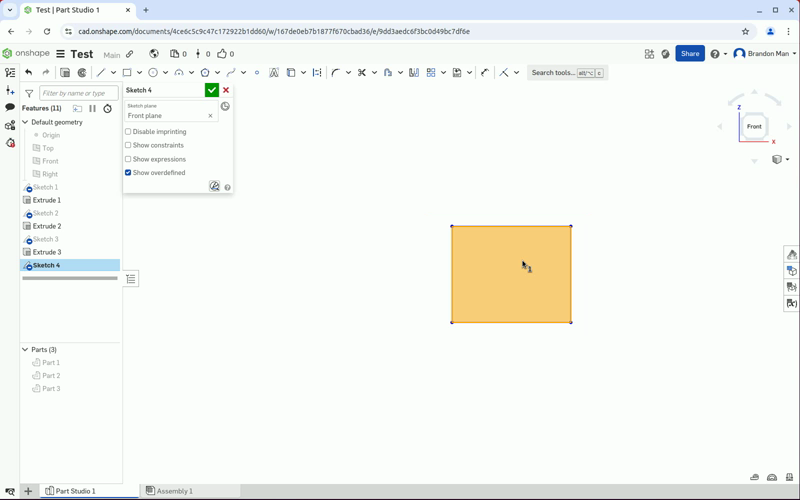
scroll(-6)
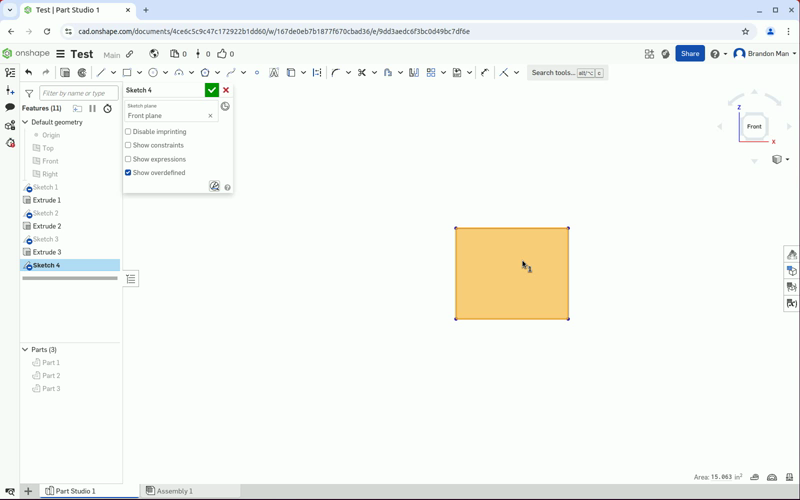
scroll(-6)
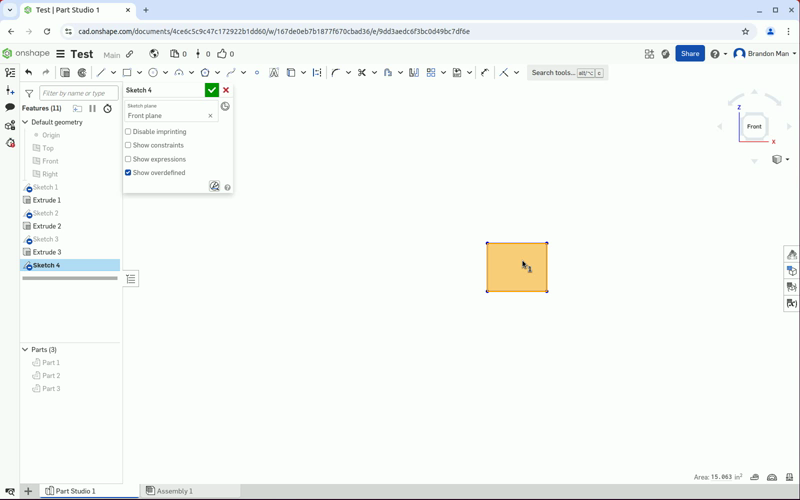
scroll(-6)
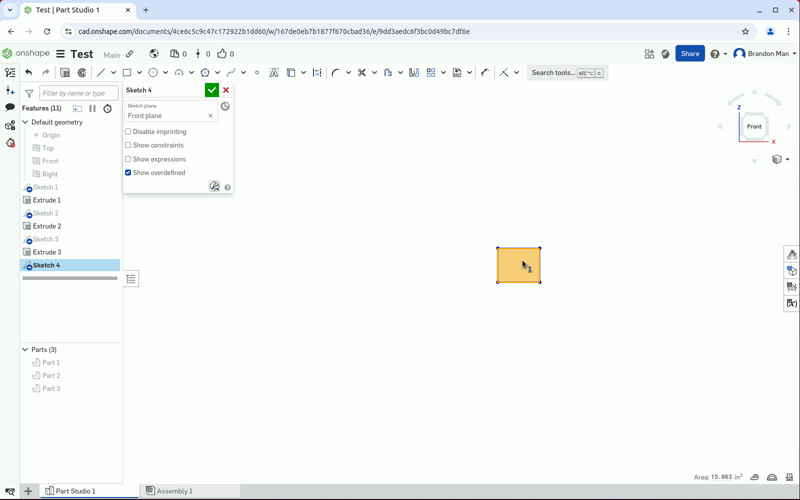
scroll(-6)
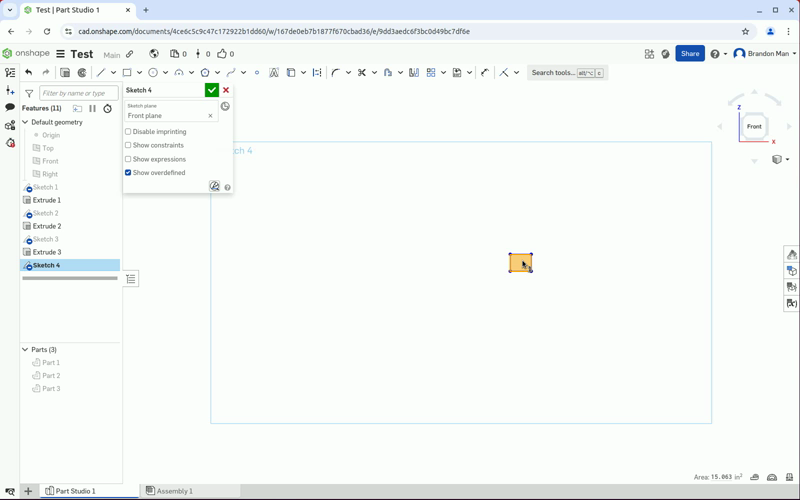
mouse_move(73, 352)
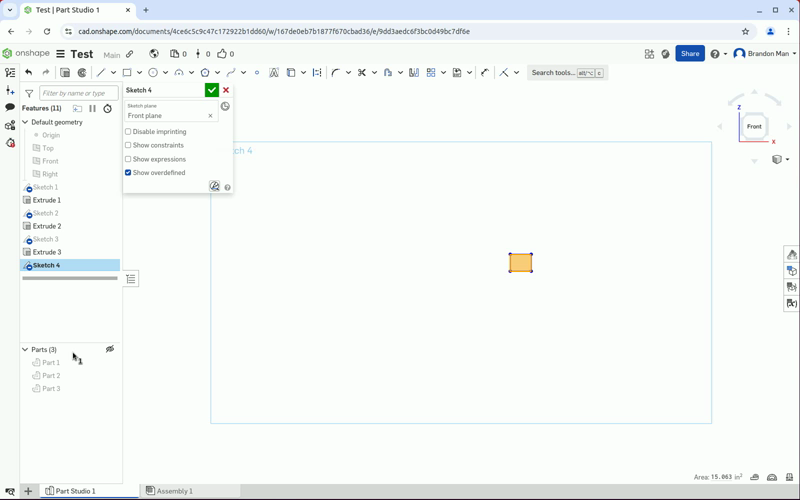
key(shift+y)
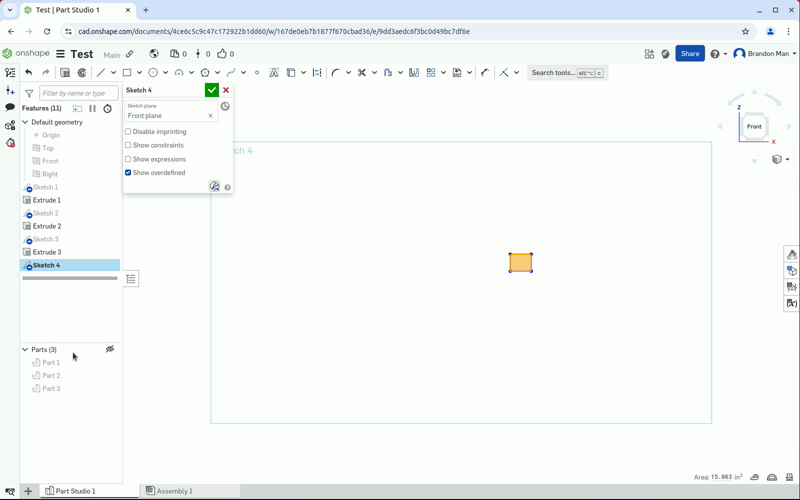
key(shift+e)
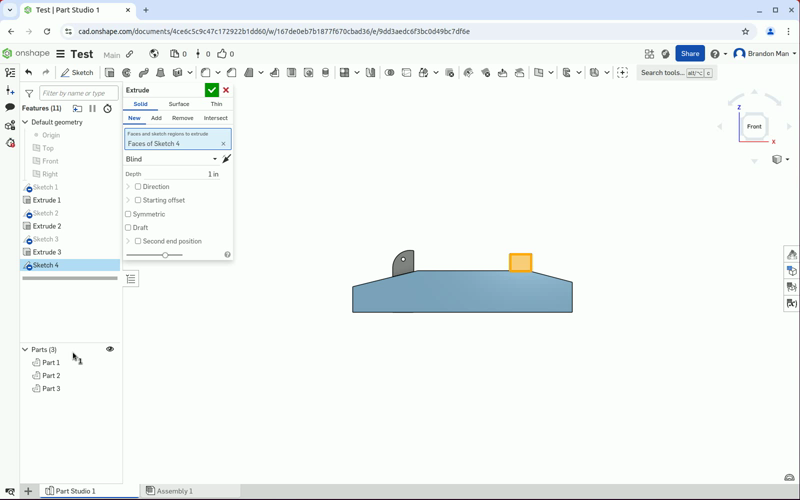
mouse_move(143, 106)
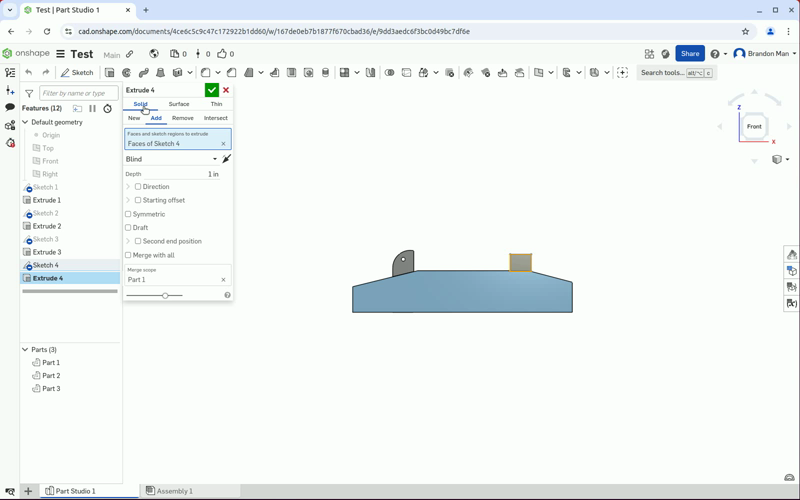
click(143, 106)
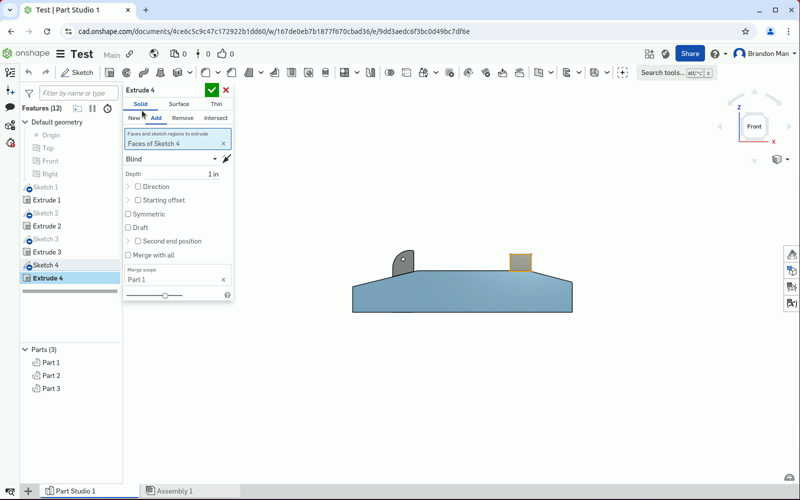
mouse_move(137, 120)
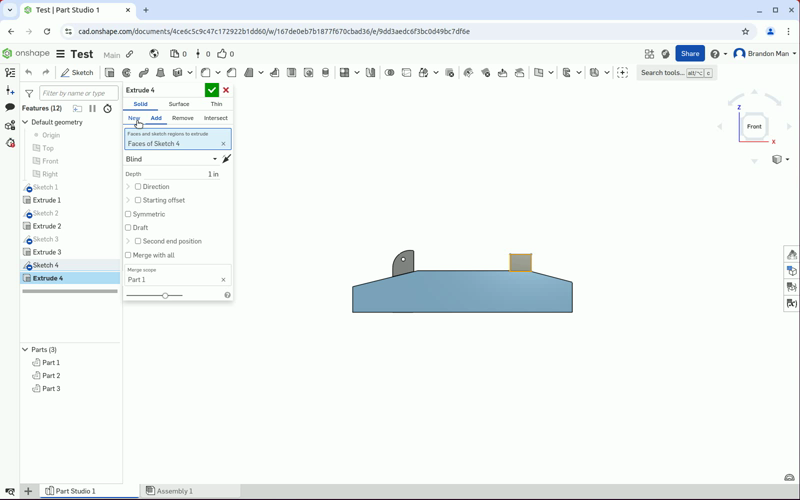
click(137, 120)
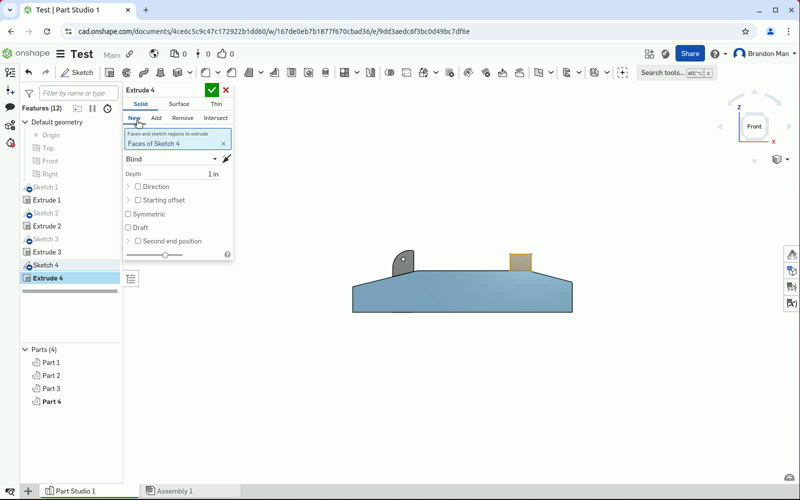
key(tab, 4)
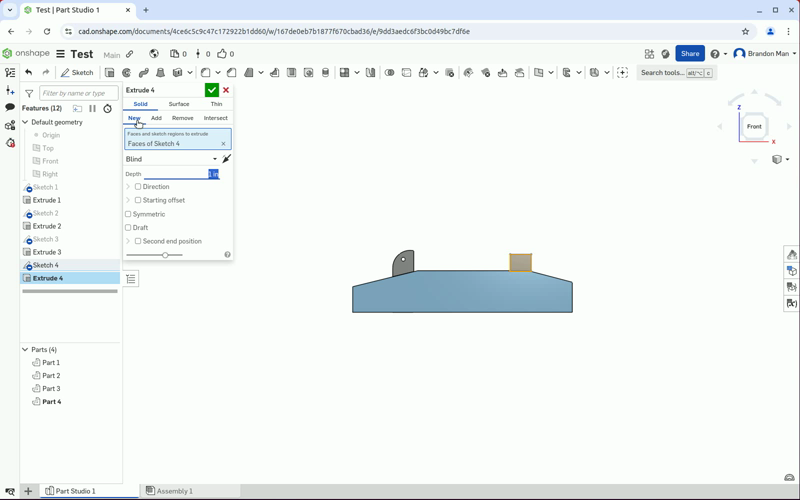
text(-0.722)
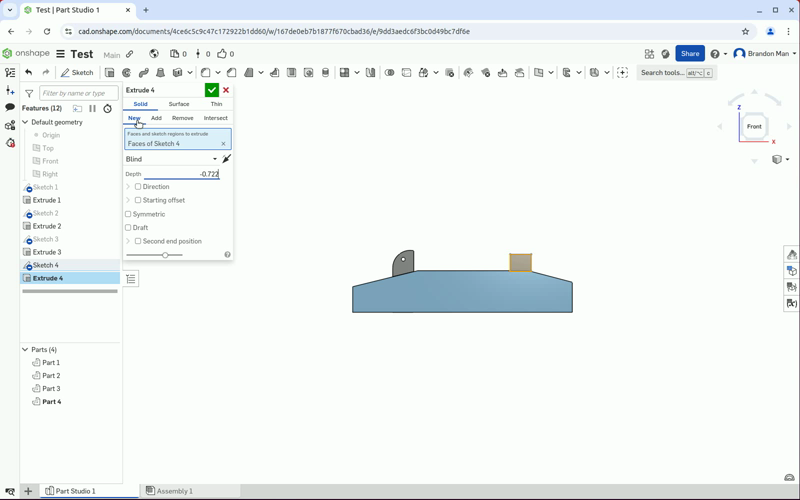
key(enter)
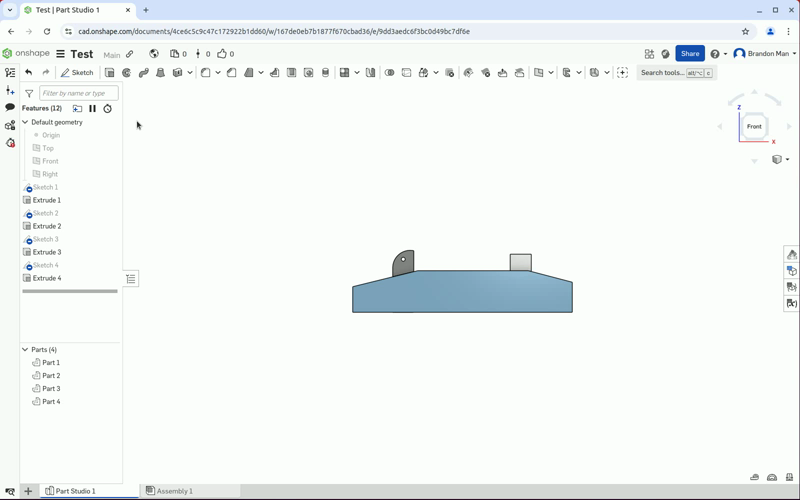
key(shift+h)
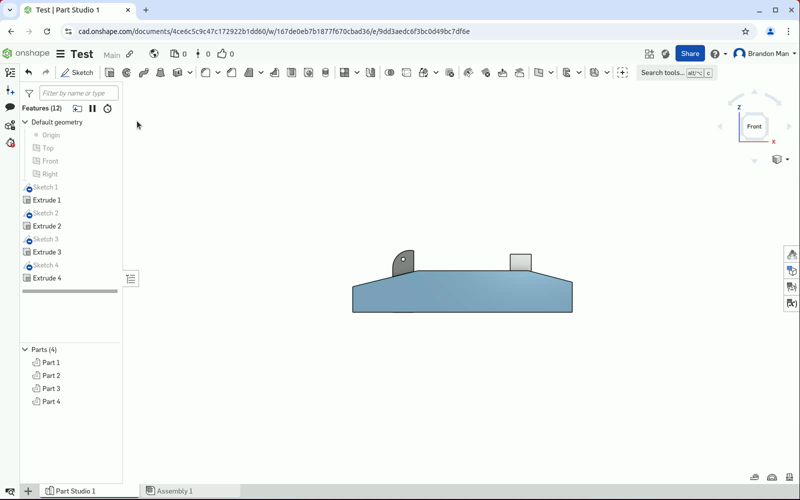
key(shift+h)
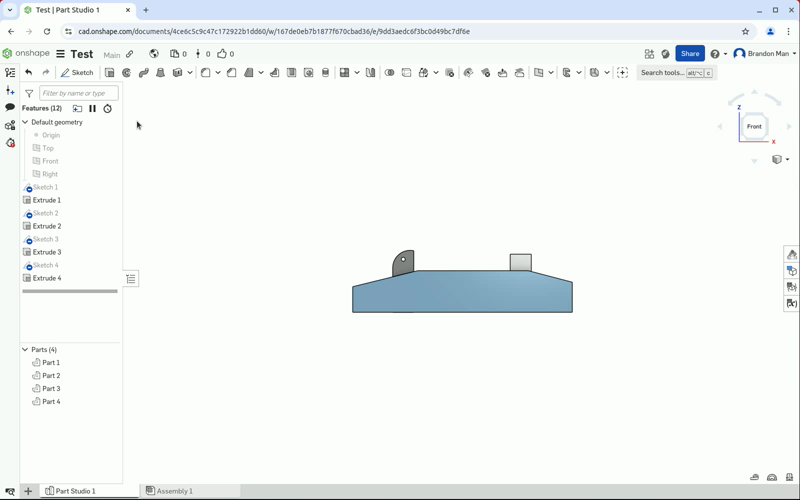
mouse_move(73, 189)
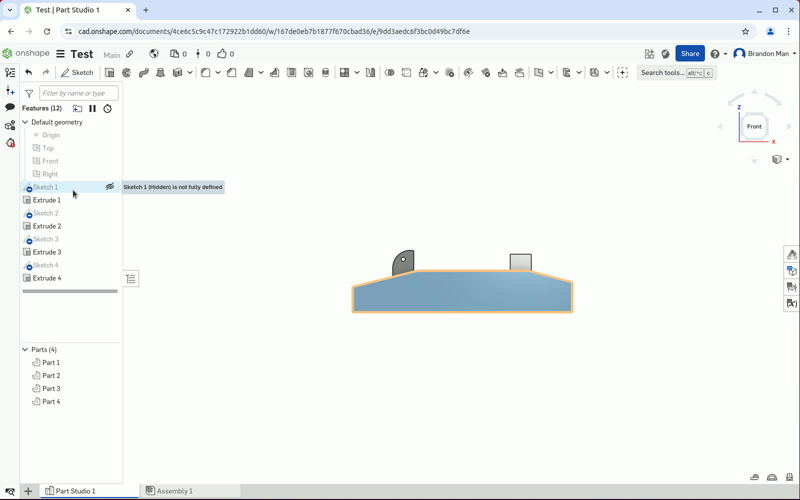
click(73, 189)
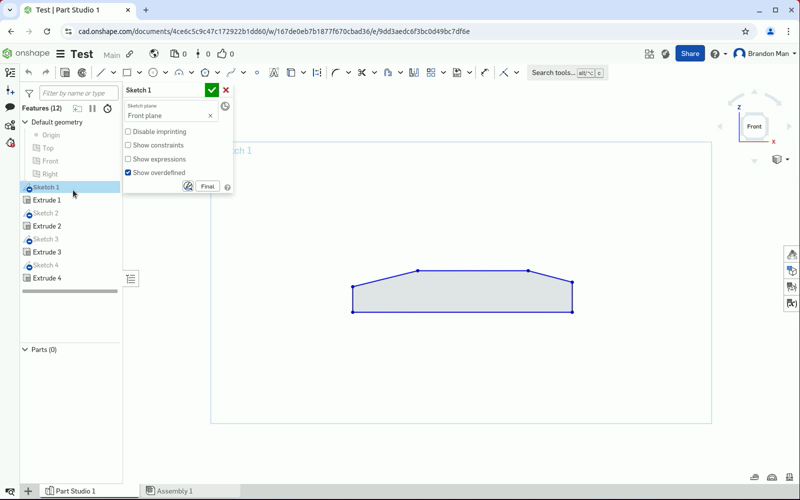
mouse_move(229, 92)
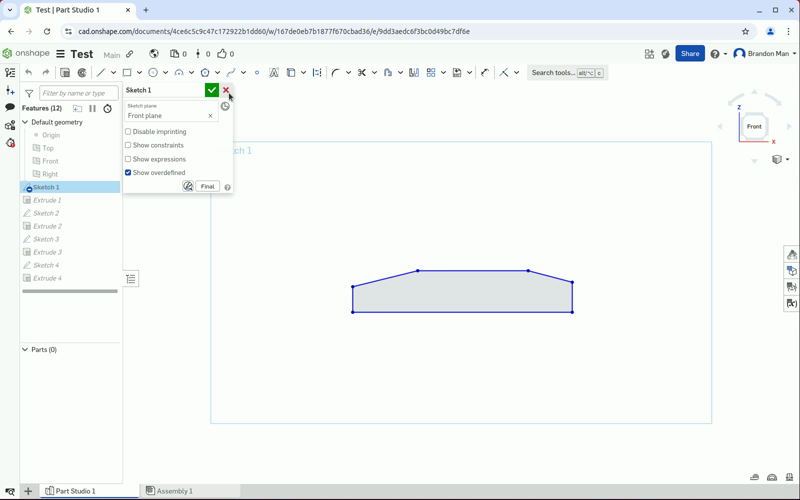
click(229, 92)
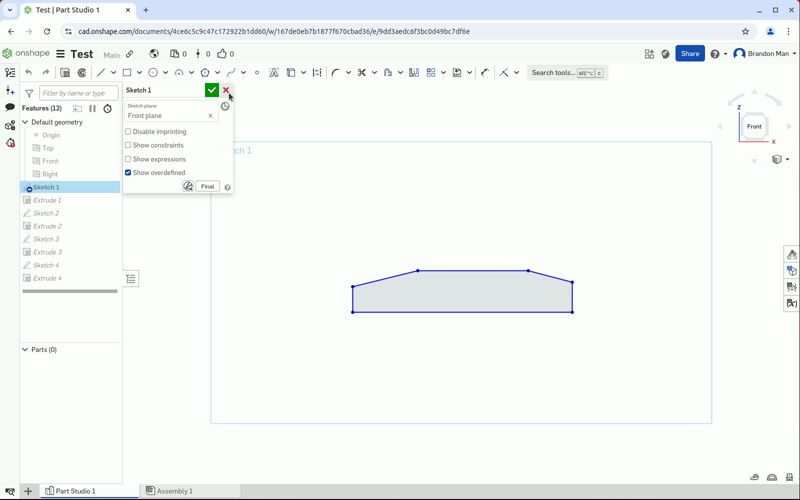
key(shift+s)
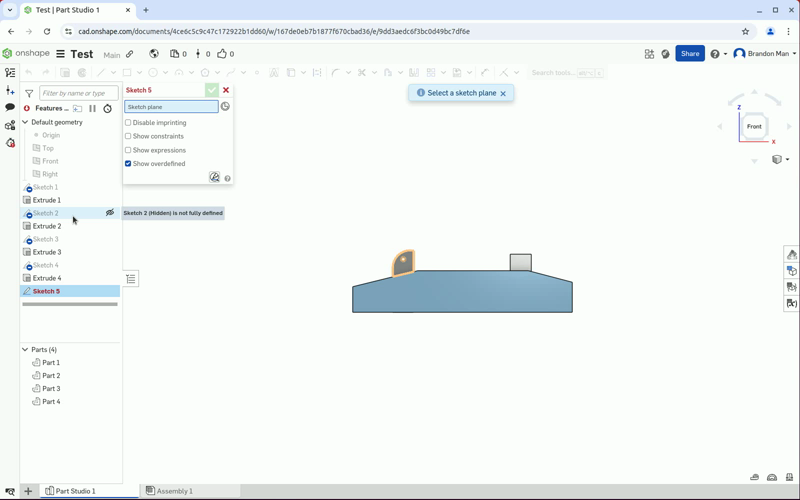
scroll(3)
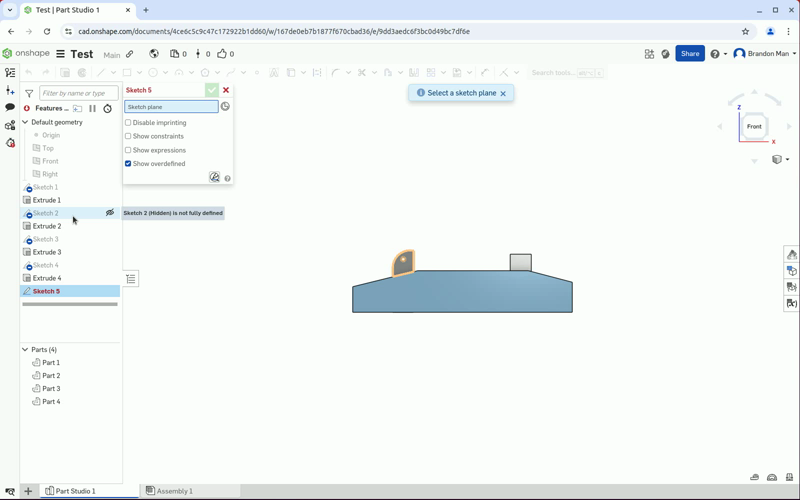
mouse_move(73, 163)
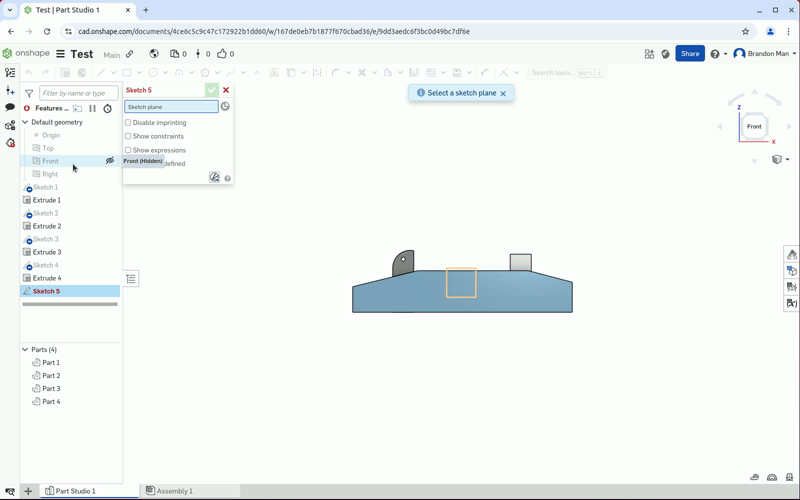
click(73, 163)
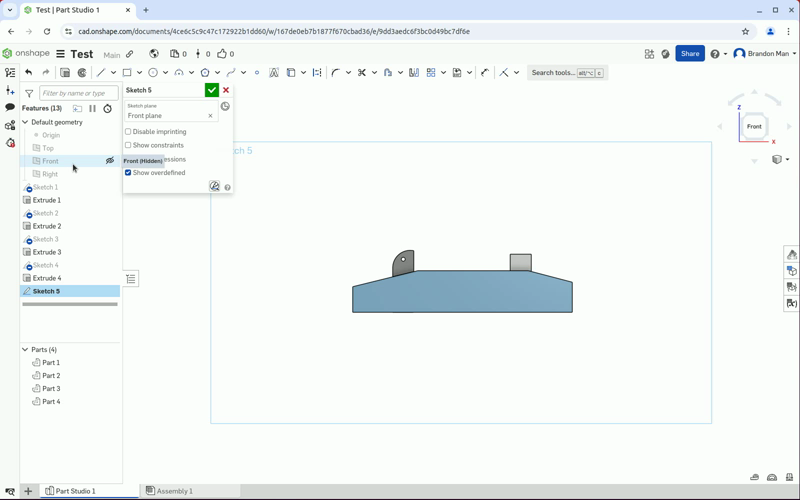
mouse_move(73, 352)
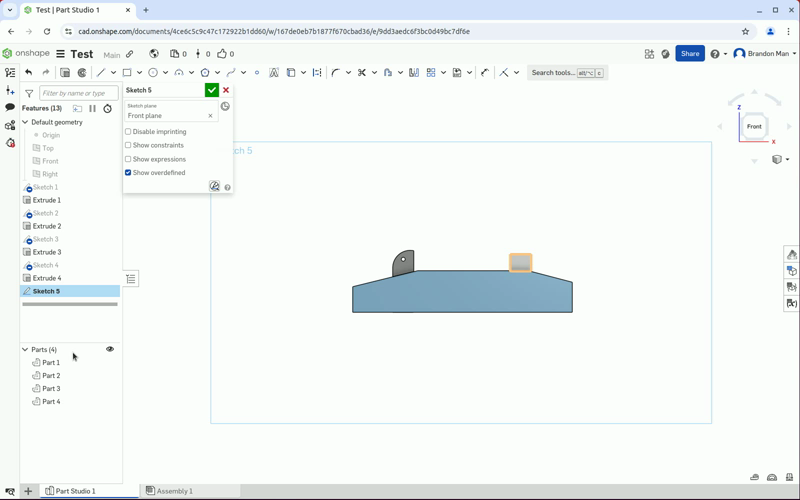
key(y)
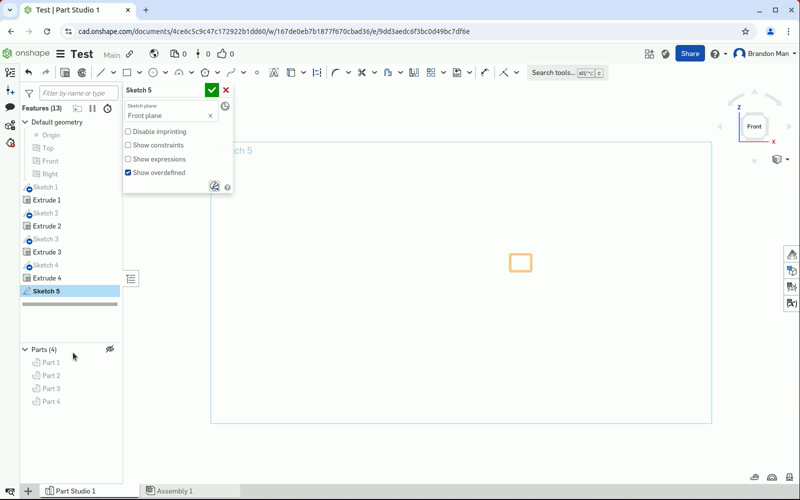
key(l)
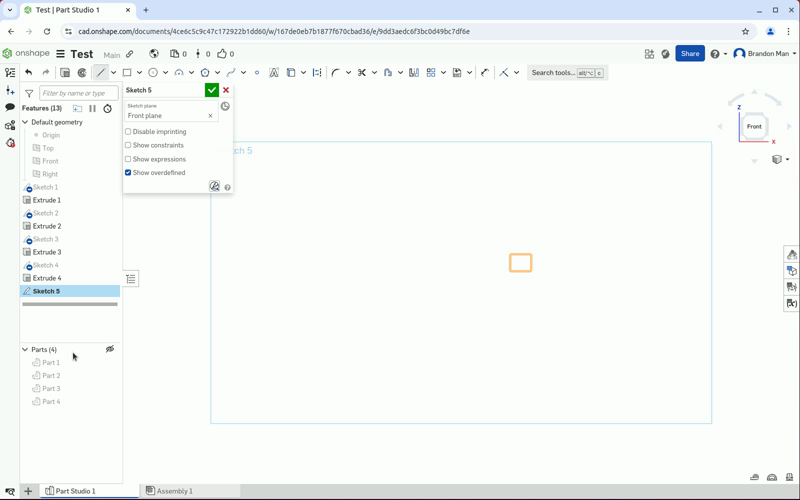
key_down(shift)
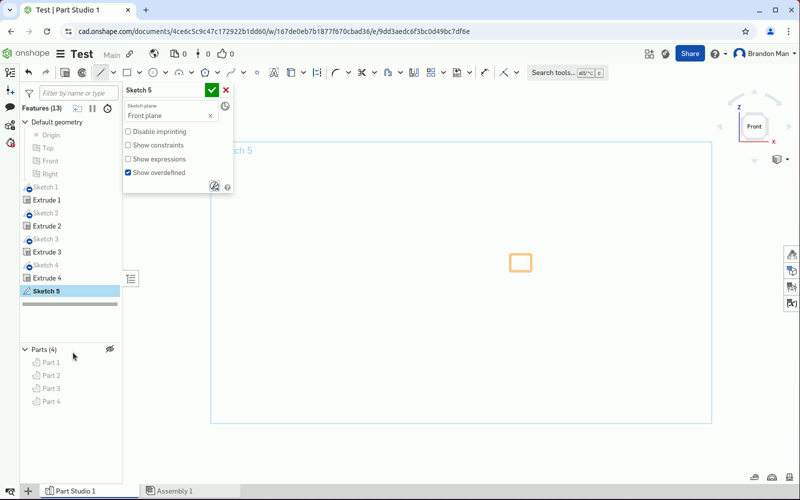
mouse_move(510, 312)
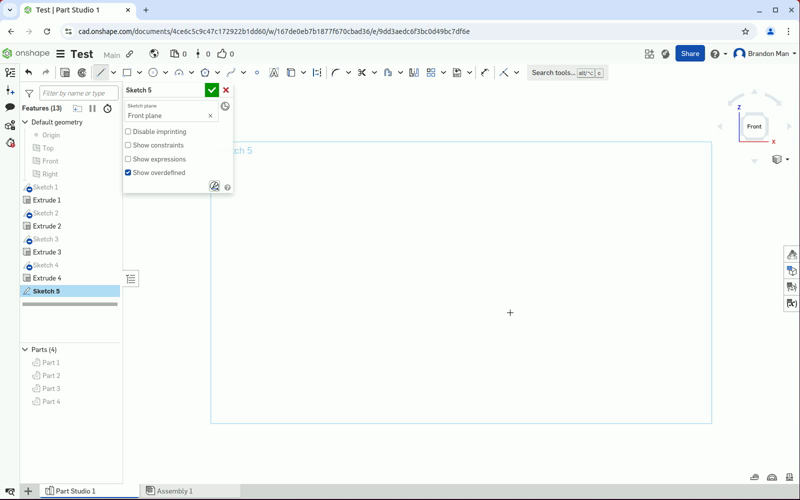
click(510, 312)
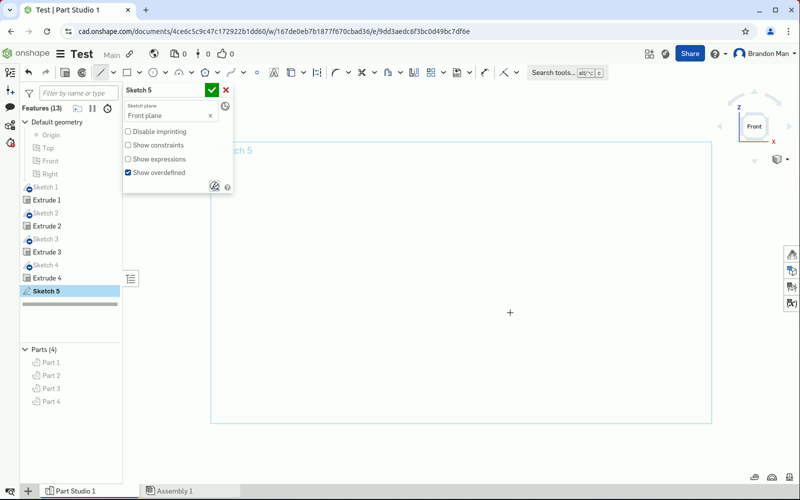
key_up(shift)
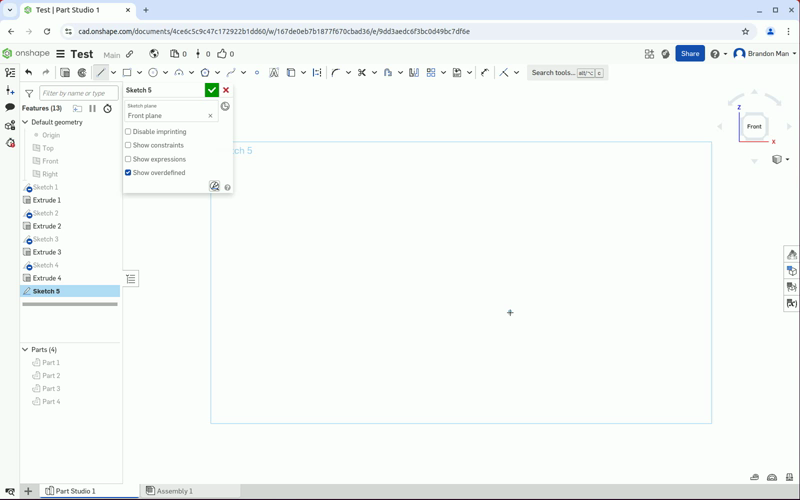
key_down(shift)
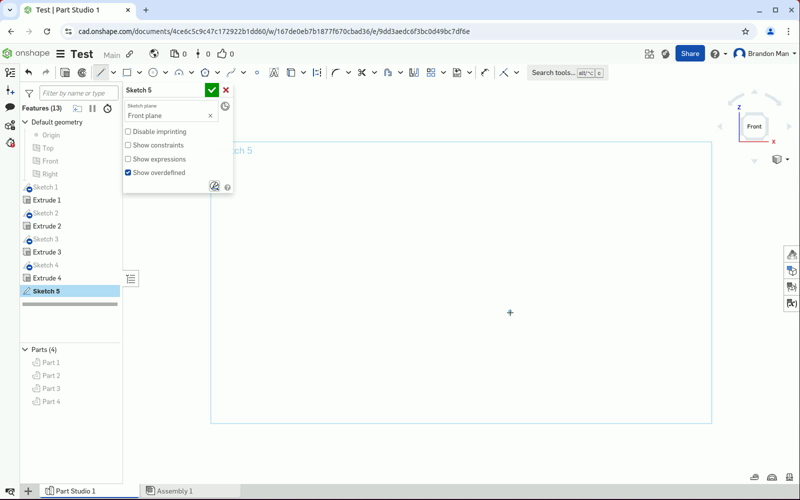
mouse_move(540, 312)
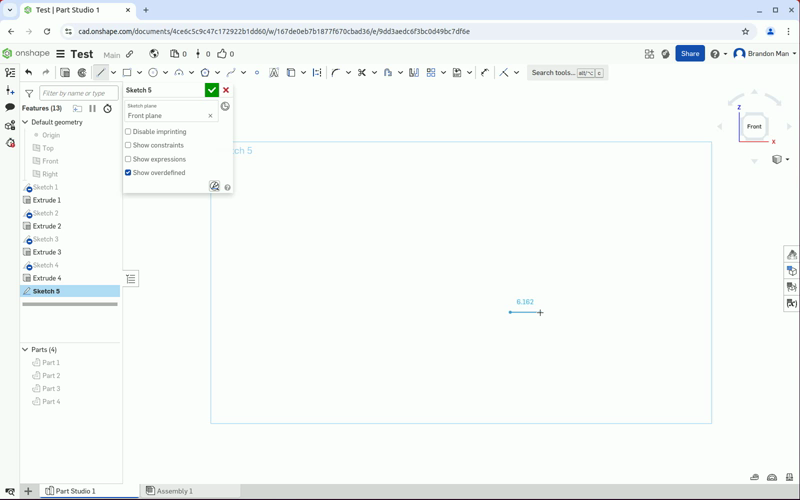
mouse_move(530, 312)
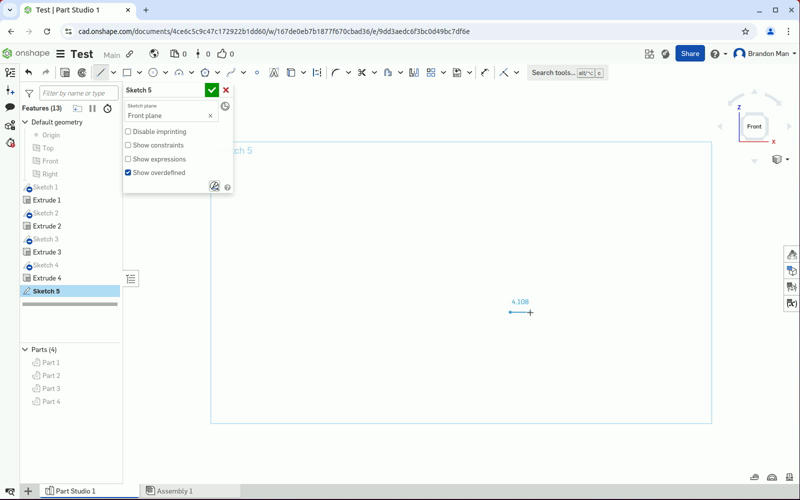
click(530, 312)
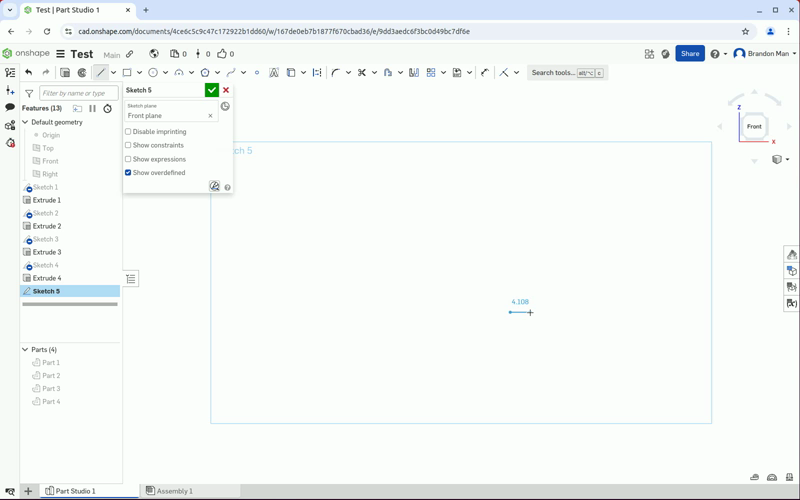
key_up(shift)
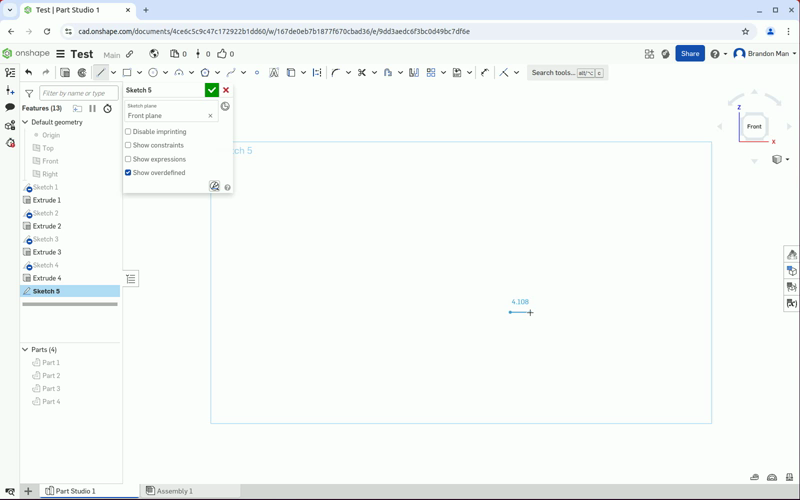
key_down(shift)
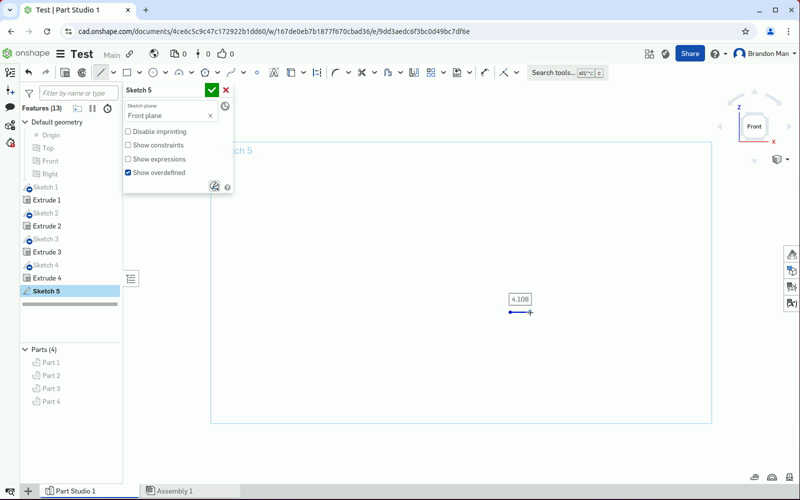
mouse_move(560, 312)
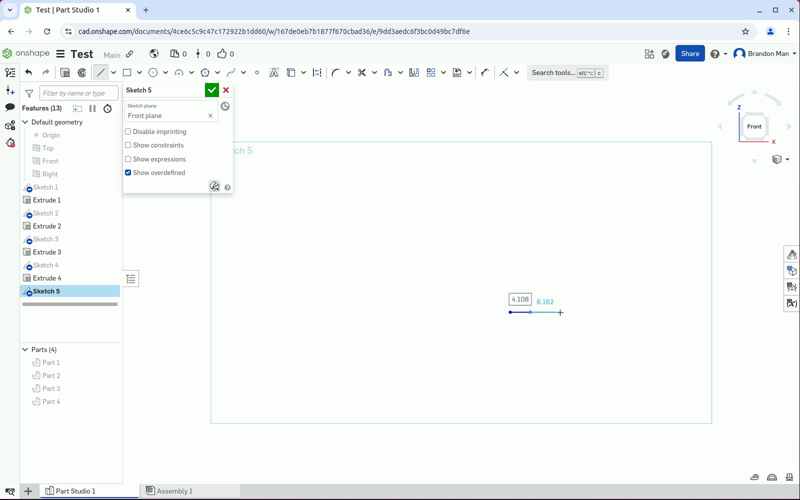
mouse_move(530, 270)
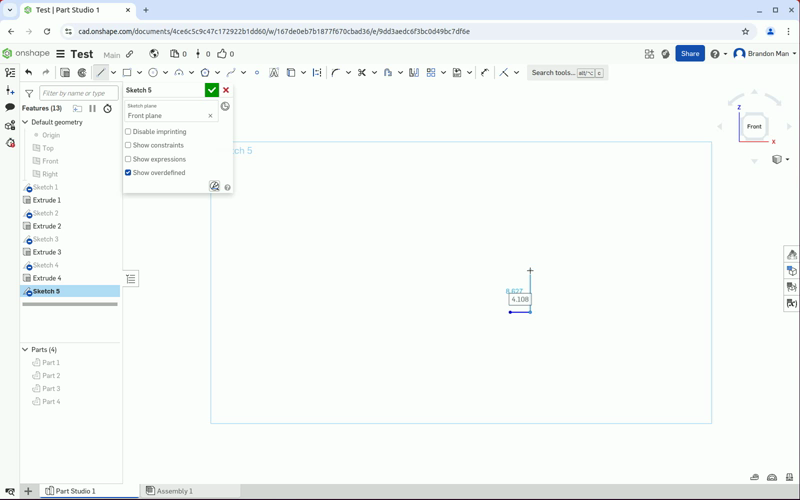
click(530, 270)
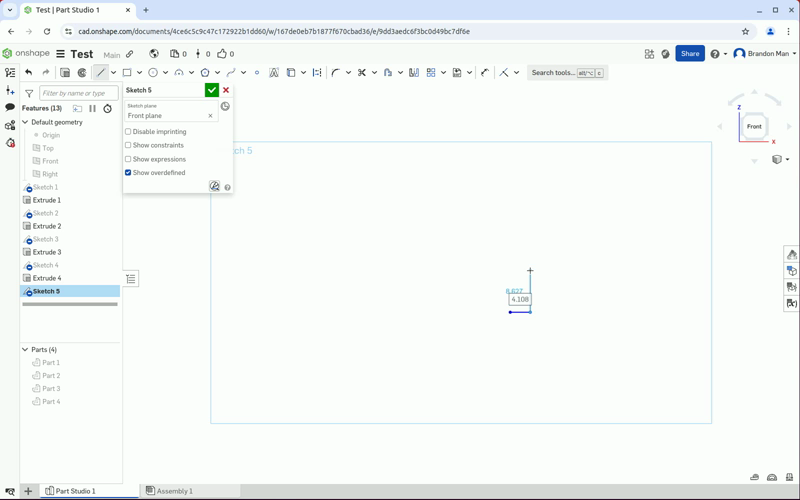
key_up(shift)
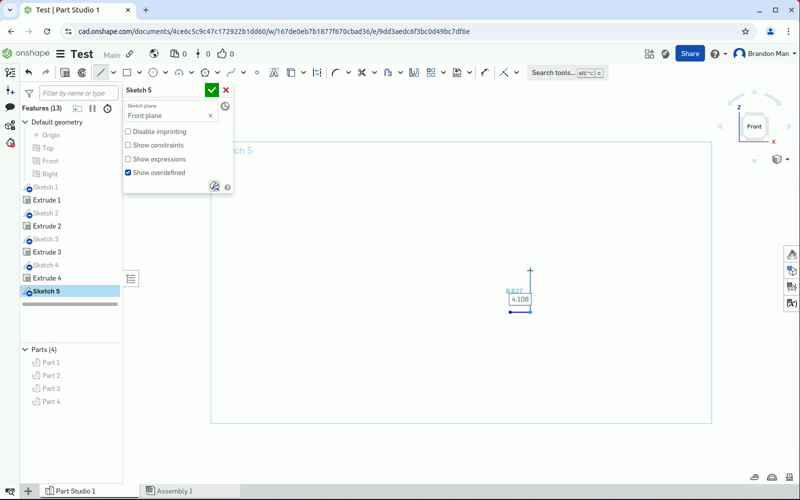
key_down(shift)
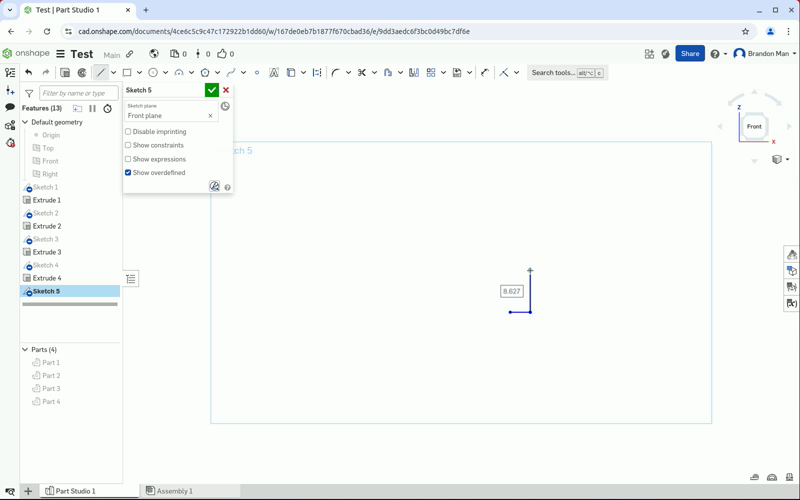
mouse_move(560, 270)
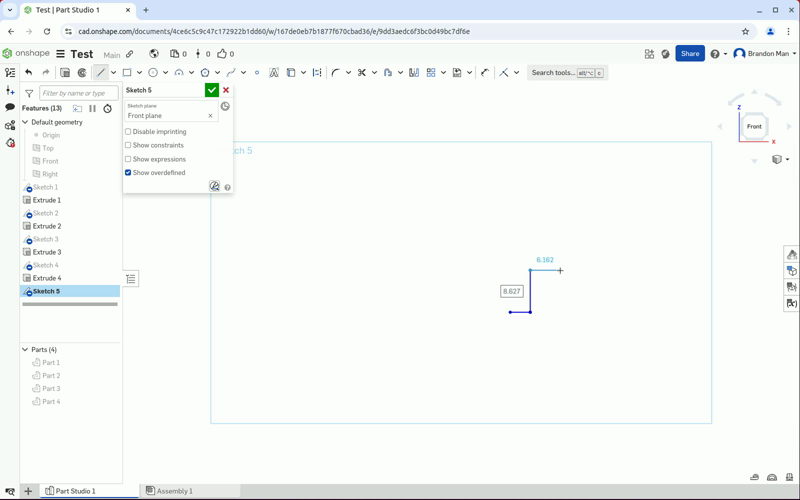
mouse_move(510, 270)
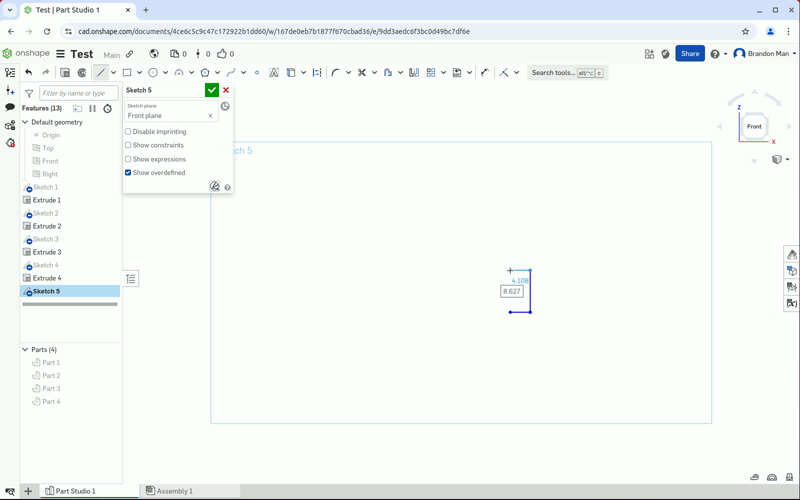
click(510, 270)
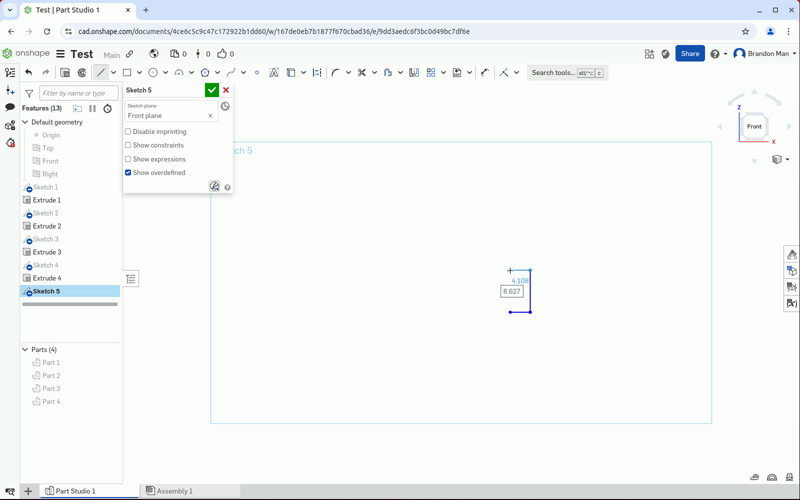
key_up(shift)
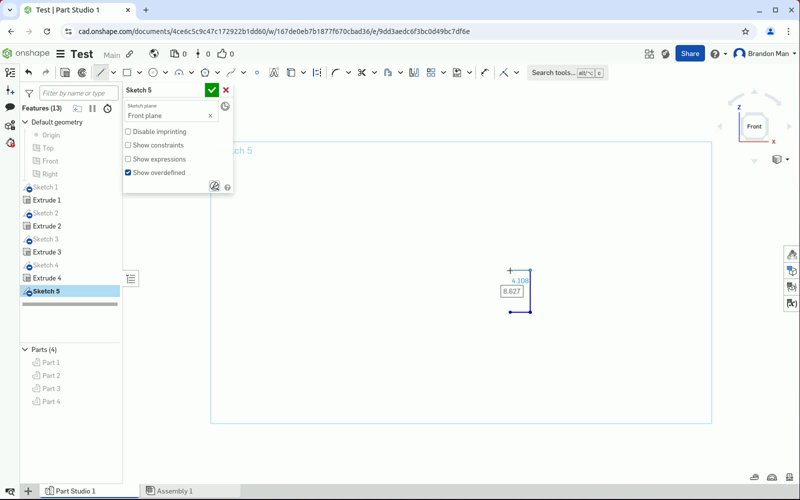
mouse_move(540, 270)
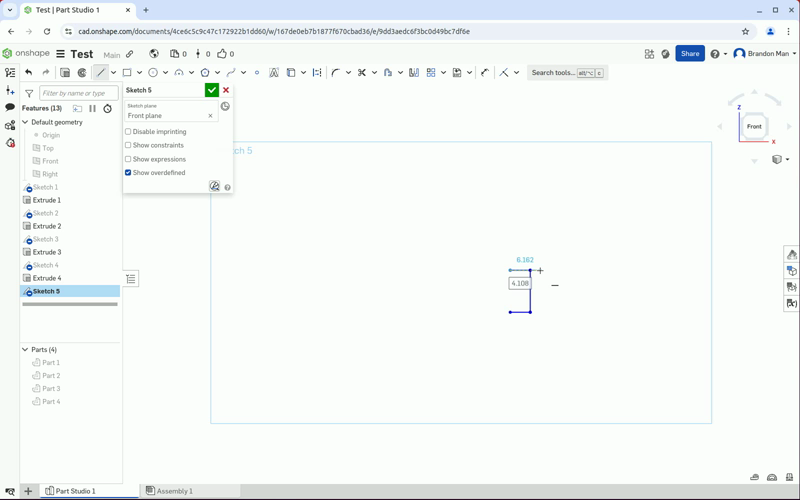
key_down(shift)
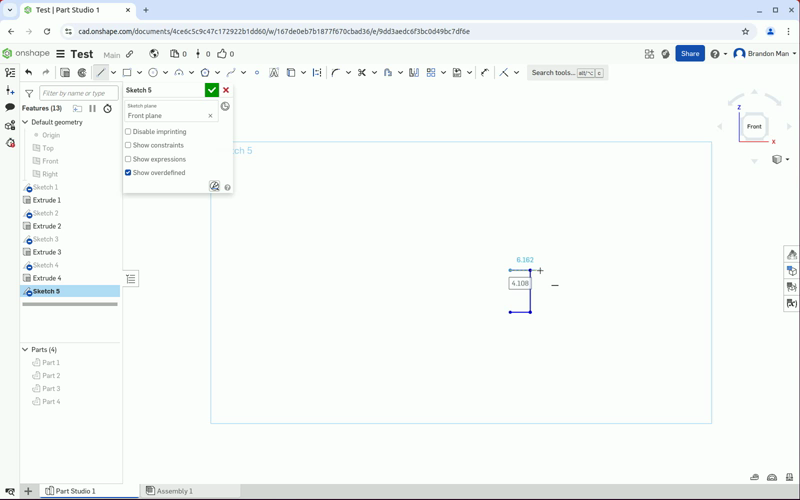
mouse_move(510, 312)
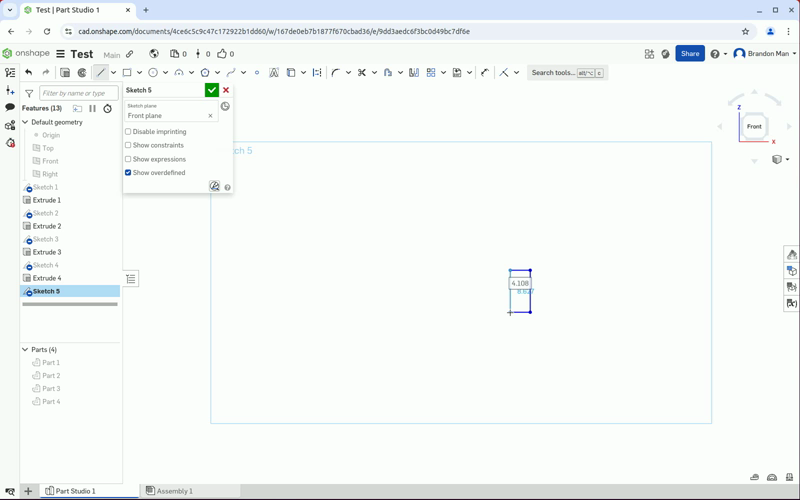
key_up(shift)
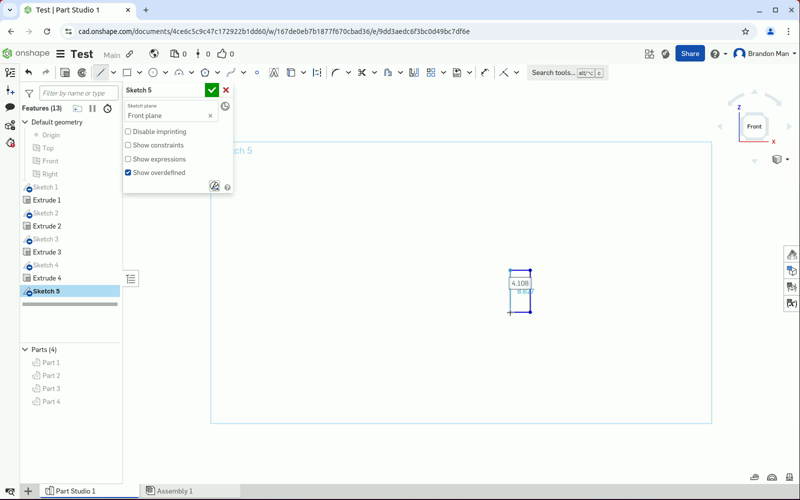
click(510, 312)
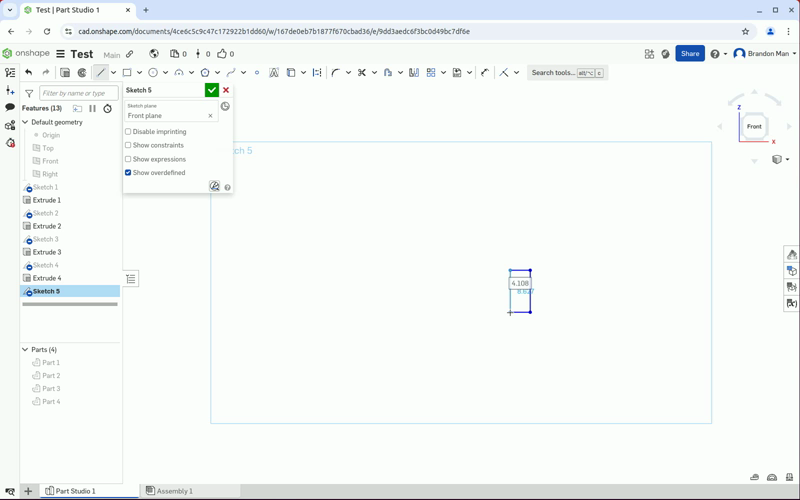
key(esc)
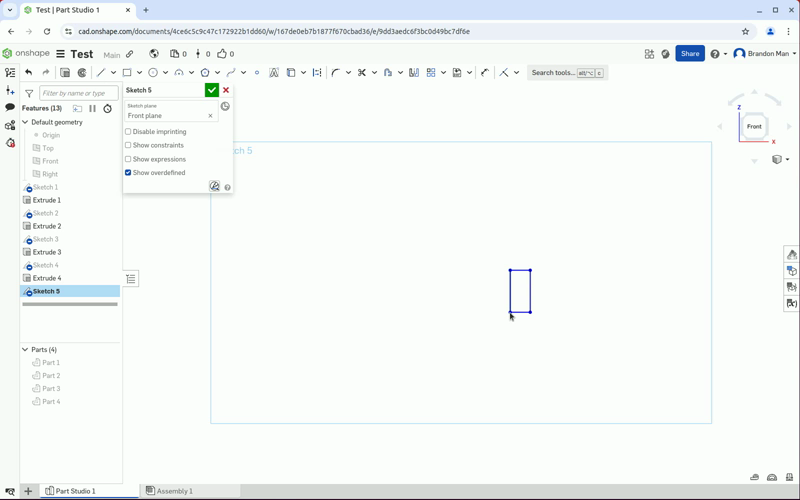
mouse_move(518, 289)
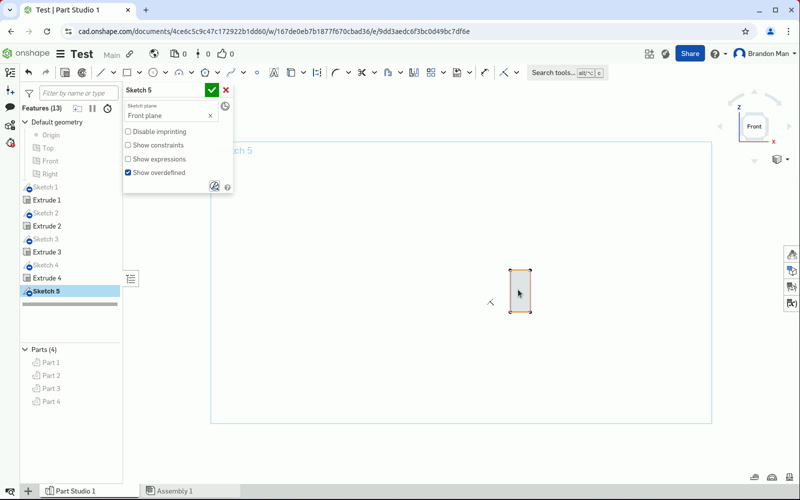
scroll(6)
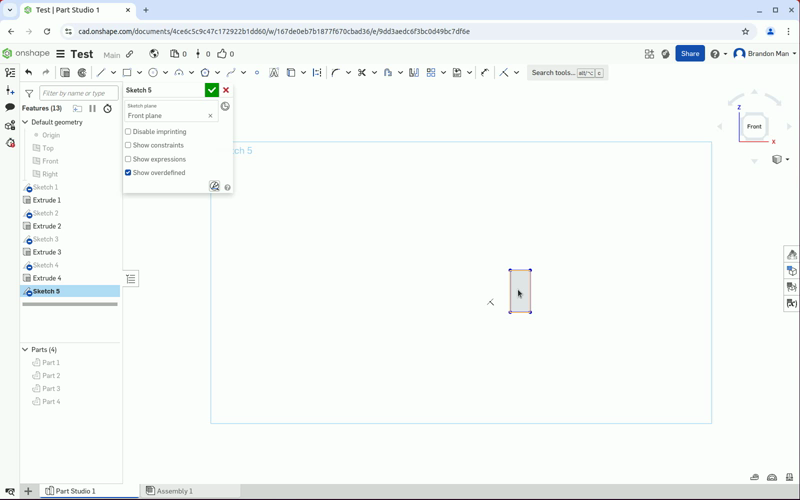
scroll(6)
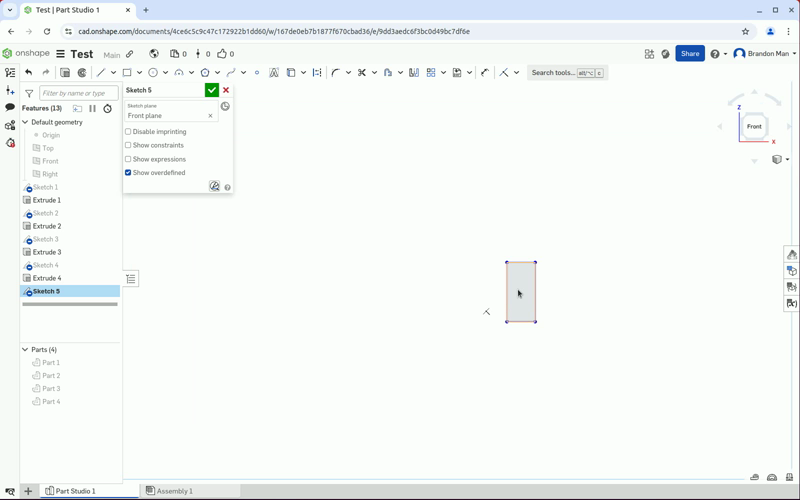
scroll(6)
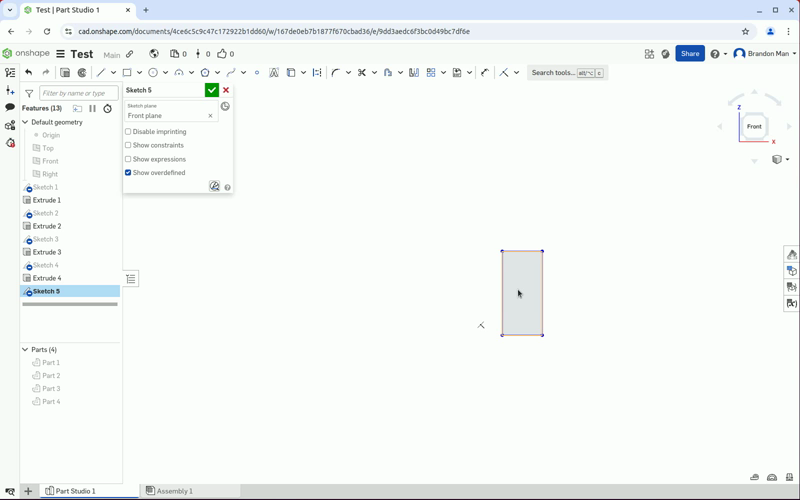
scroll(6)
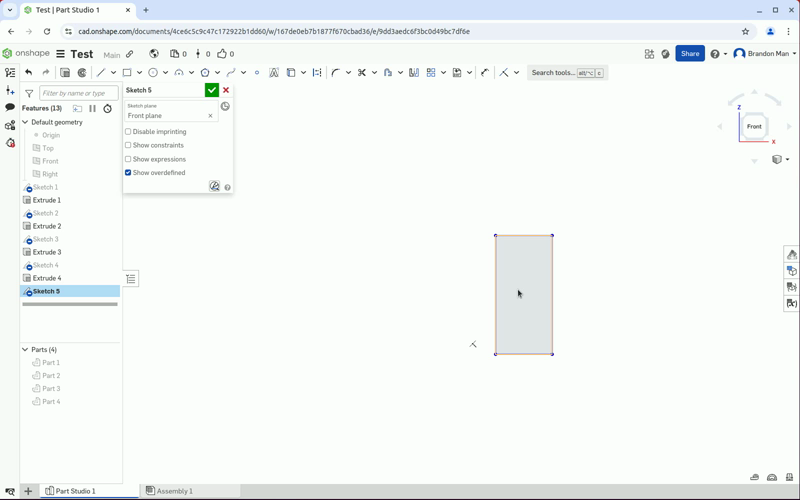
scroll(6)
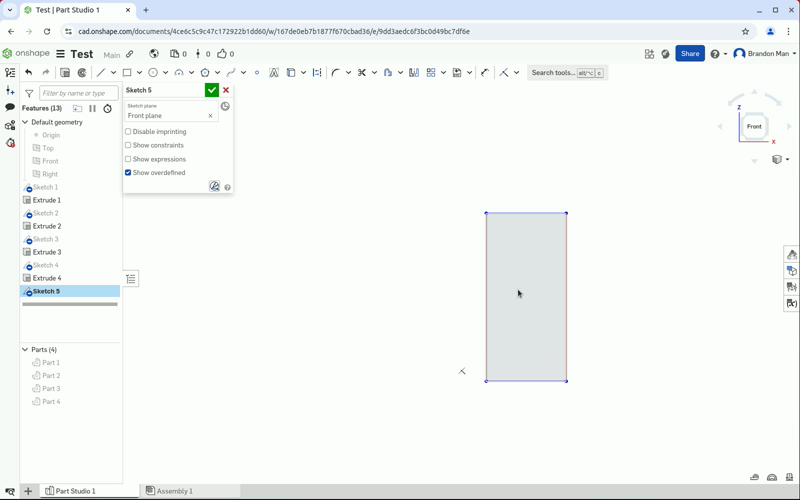
scroll(6)
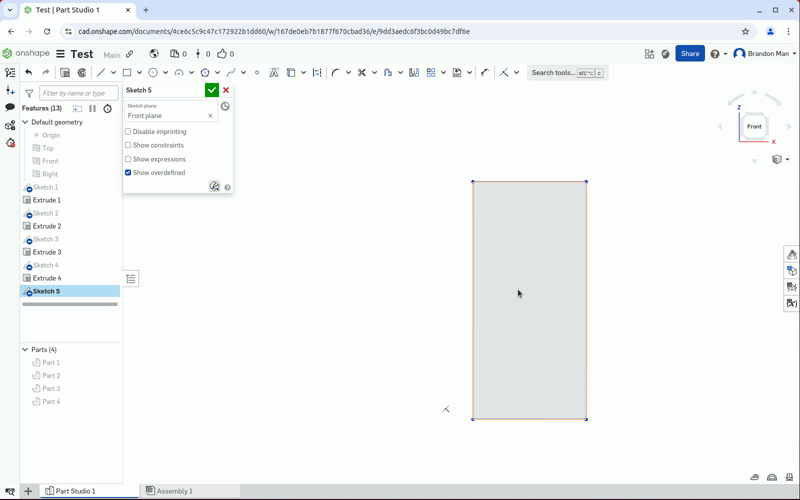
scroll(6)
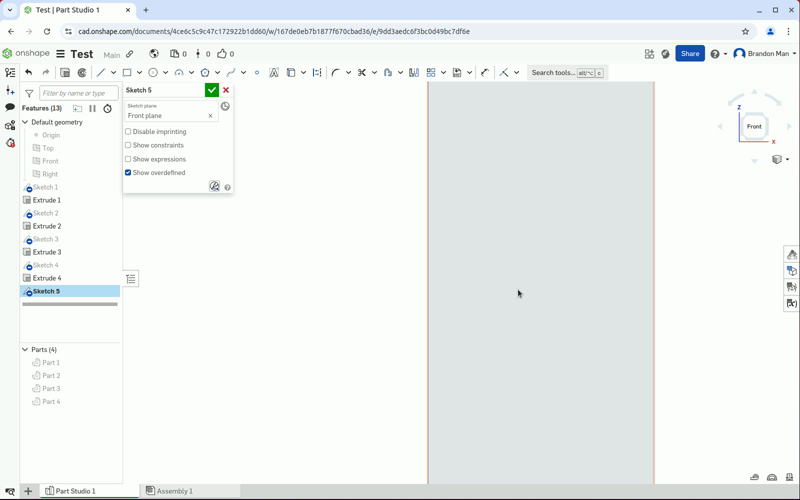
click(518, 289)
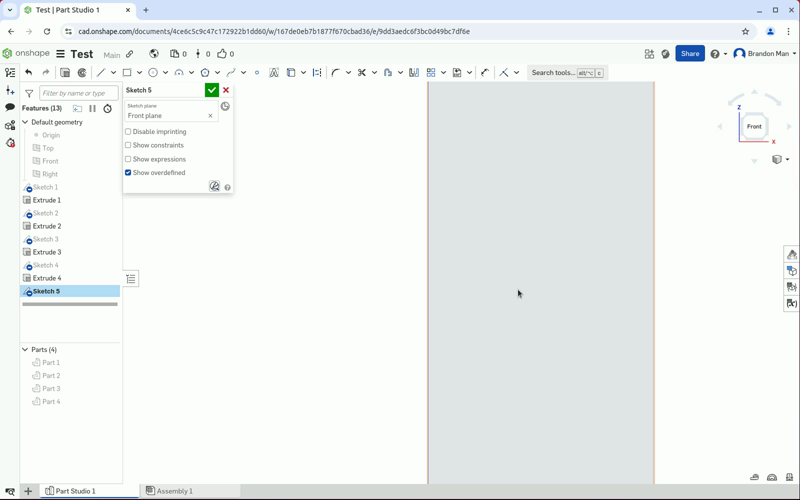
scroll(-6)
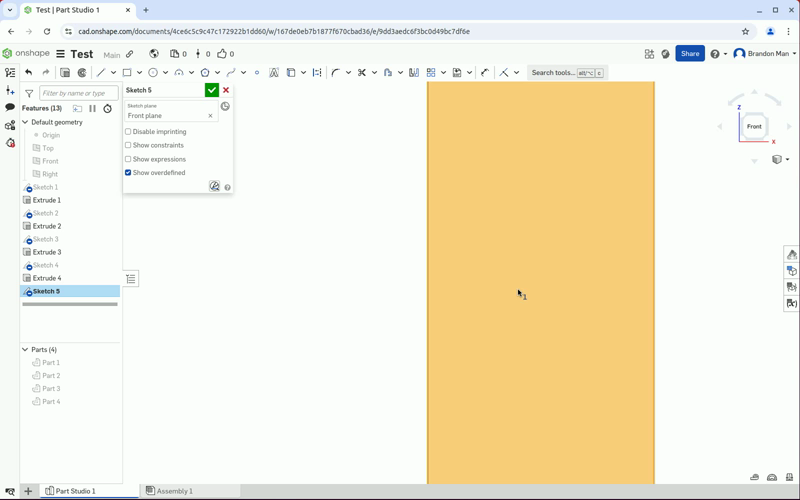
scroll(-6)
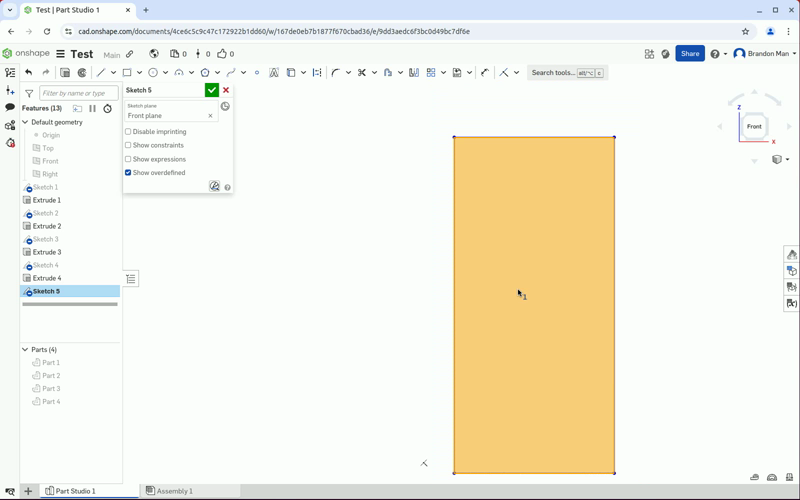
scroll(-6)
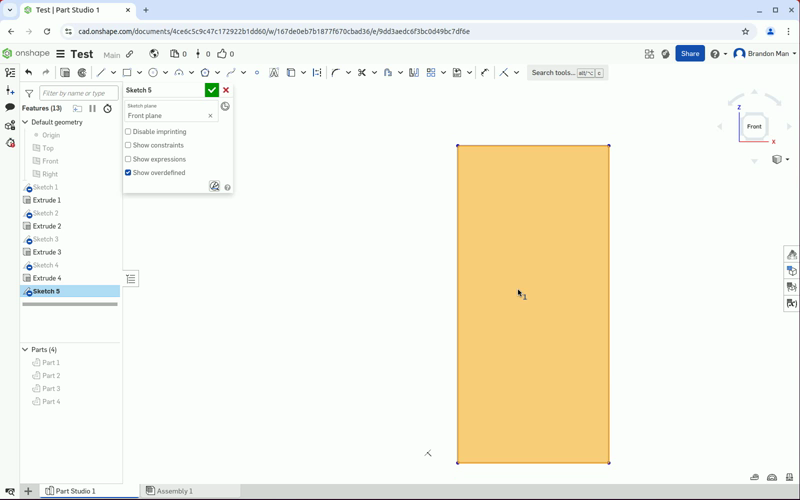
scroll(-6)
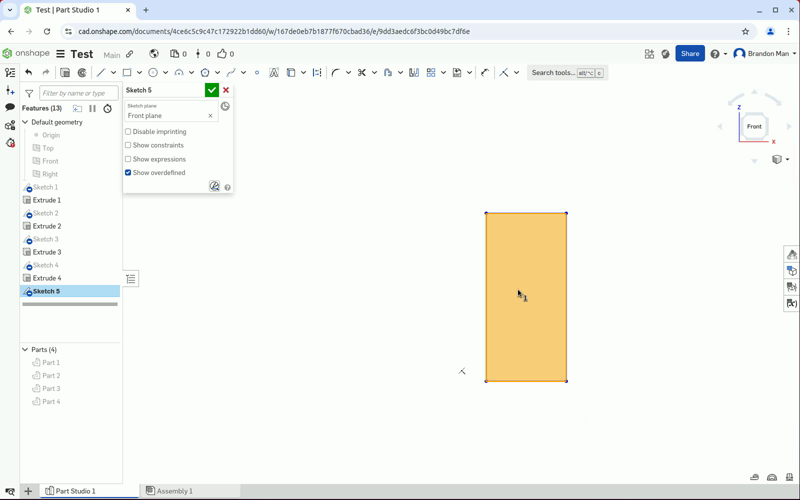
scroll(-6)
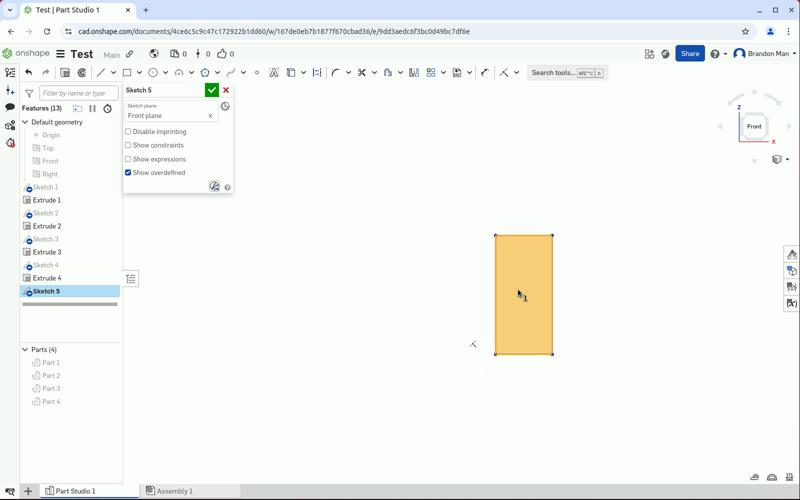
scroll(-6)
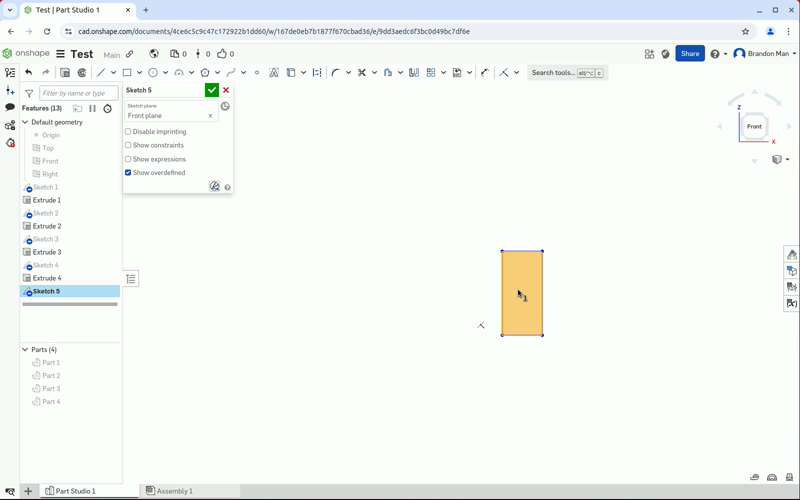
scroll(-6)
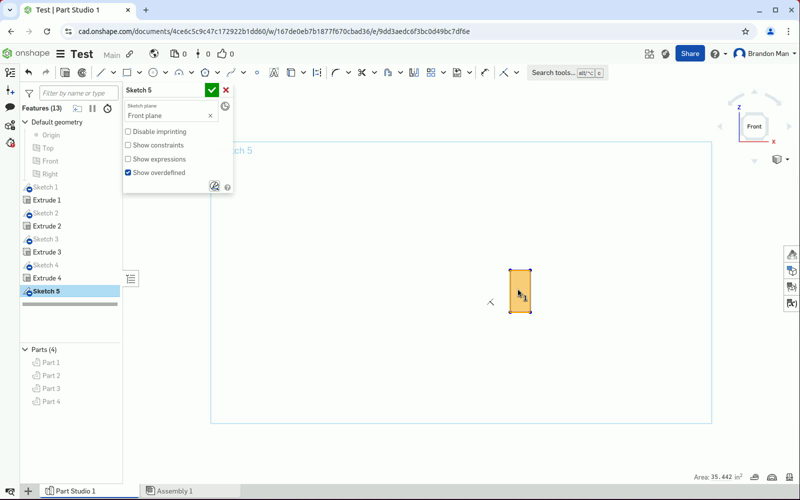
mouse_move(73, 352)
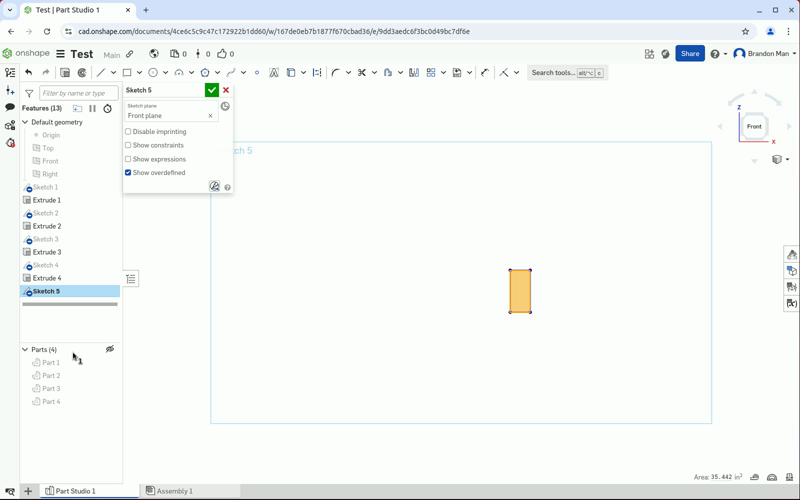
key(shift+y)
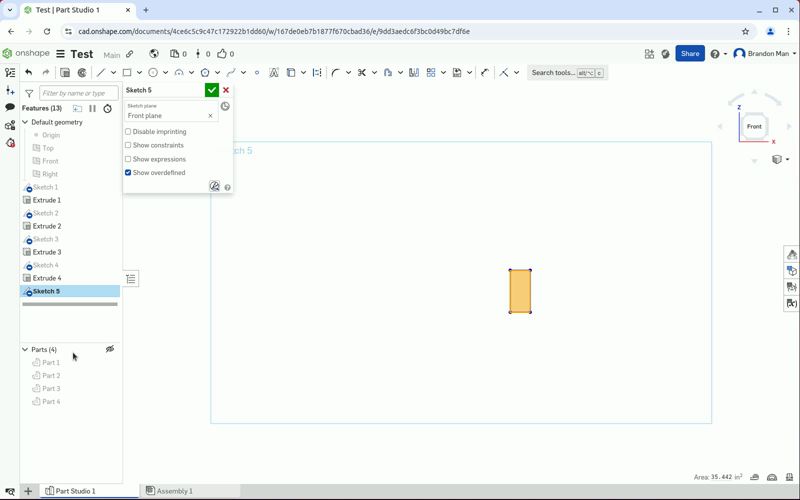
key(shift+e)
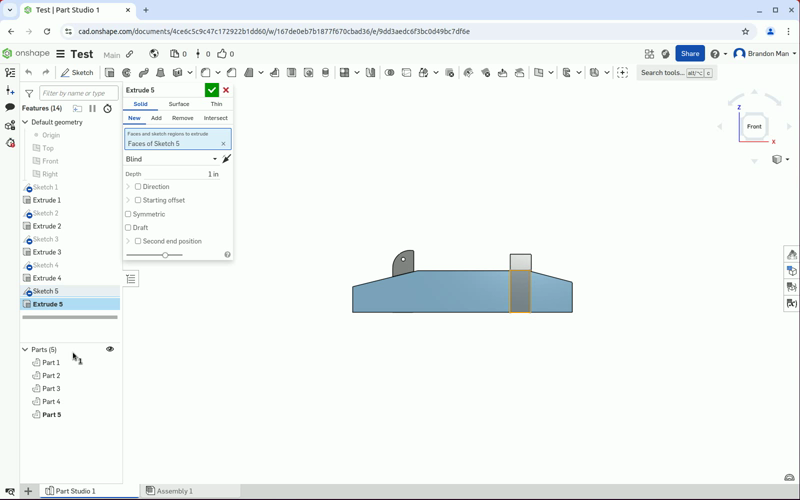
mouse_move(143, 106)
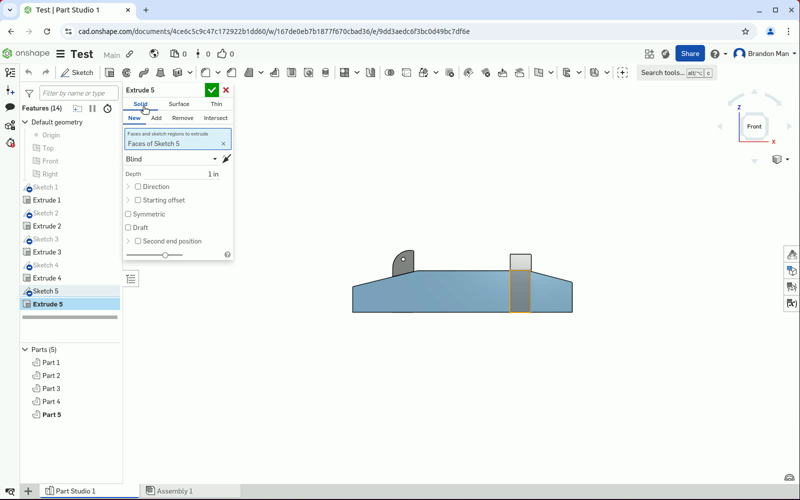
click(143, 106)
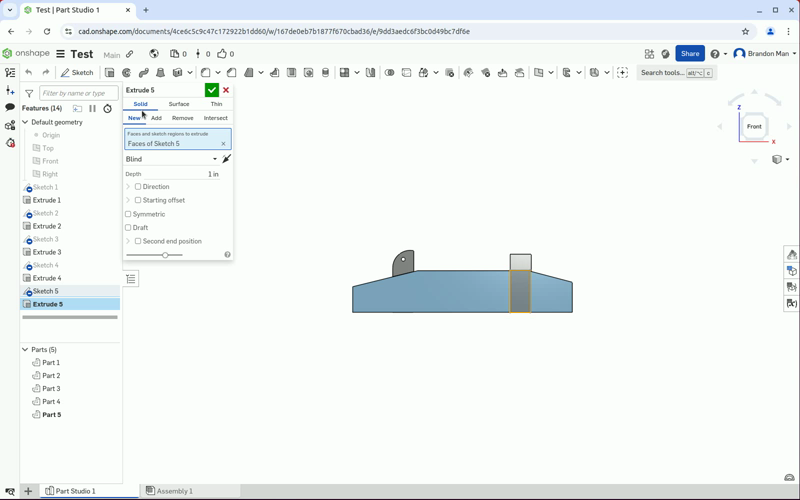
mouse_move(137, 120)
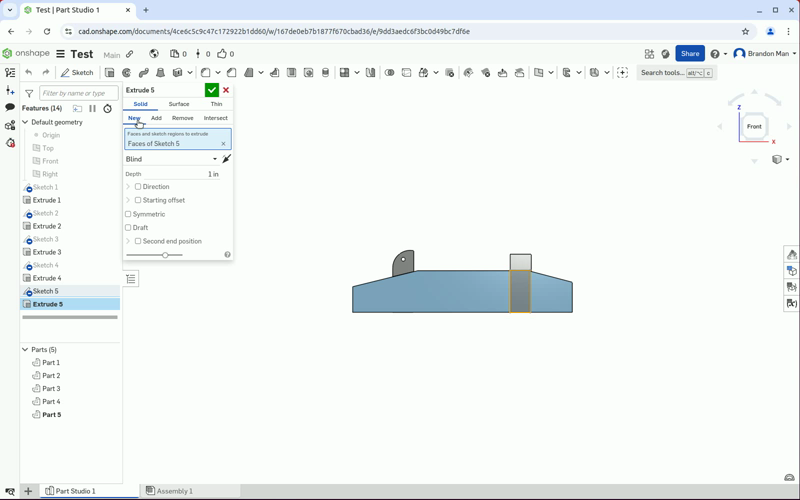
click(137, 120)
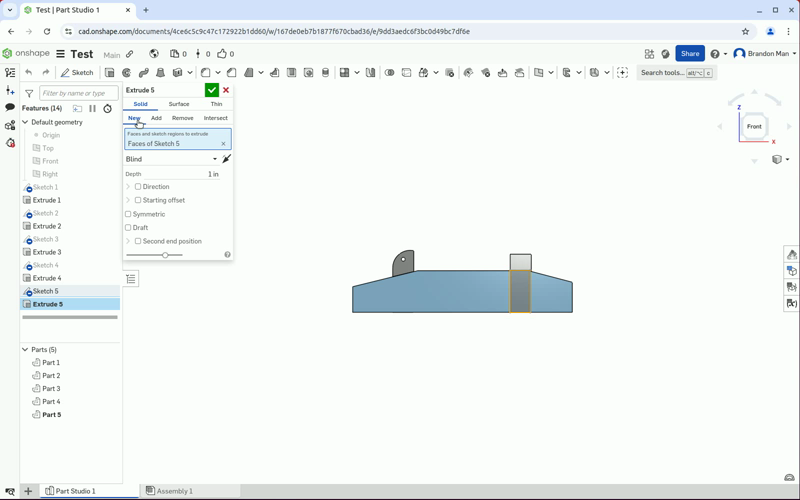
key(tab, 4)
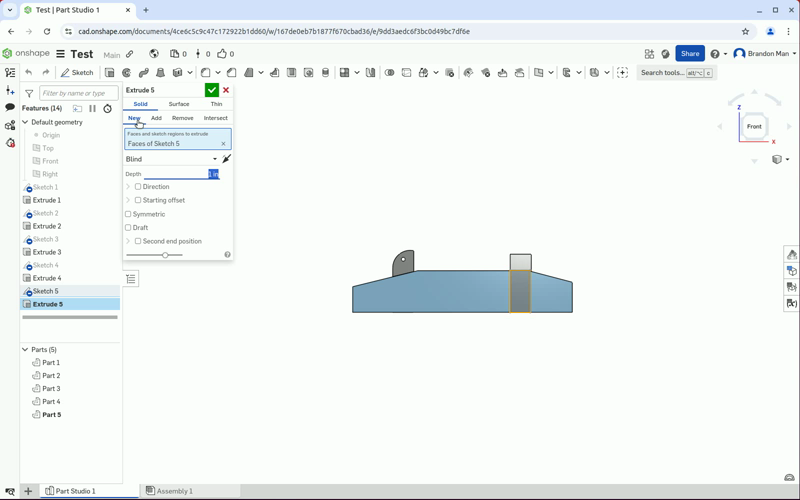
text(-0.722)
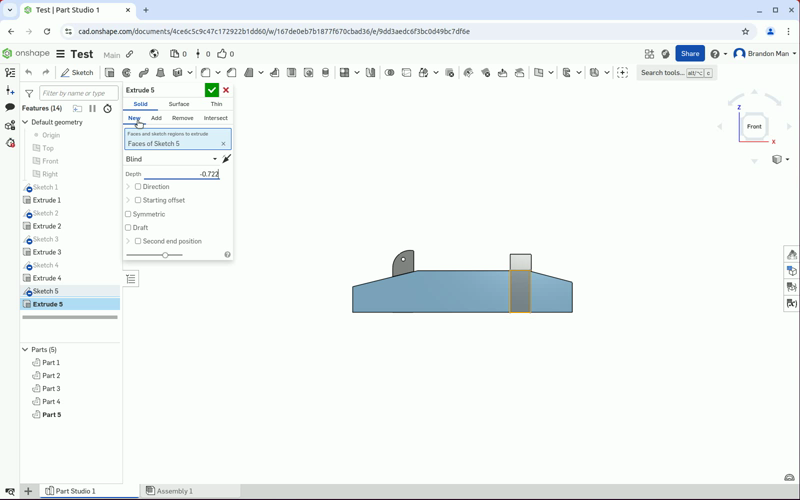
key(enter)
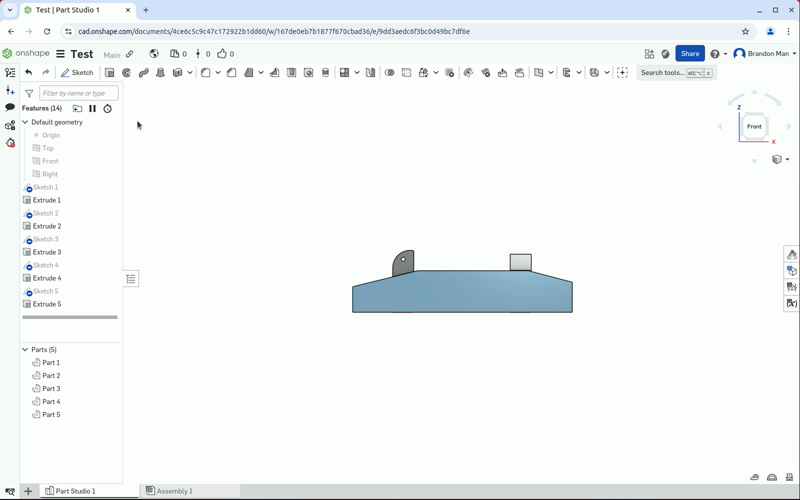
key(shift+h)
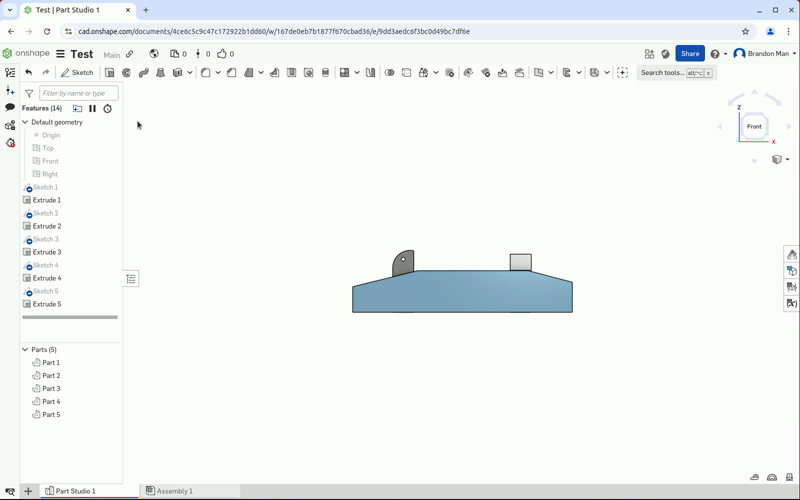
key(shift+h)
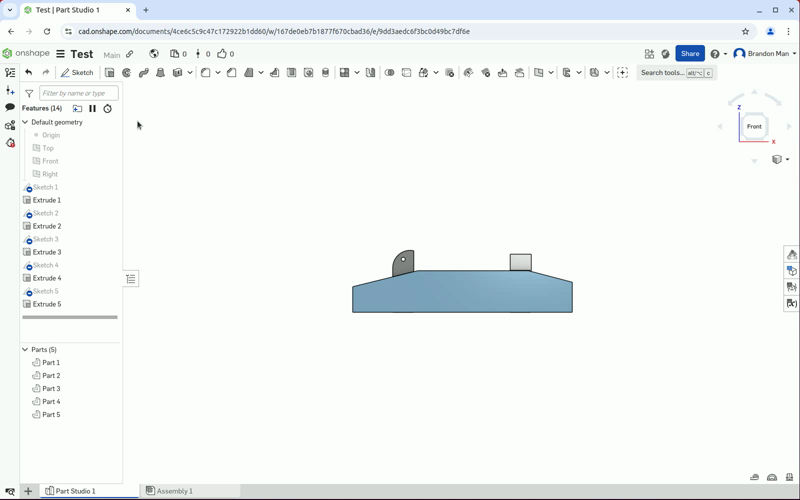
key(shift+7)
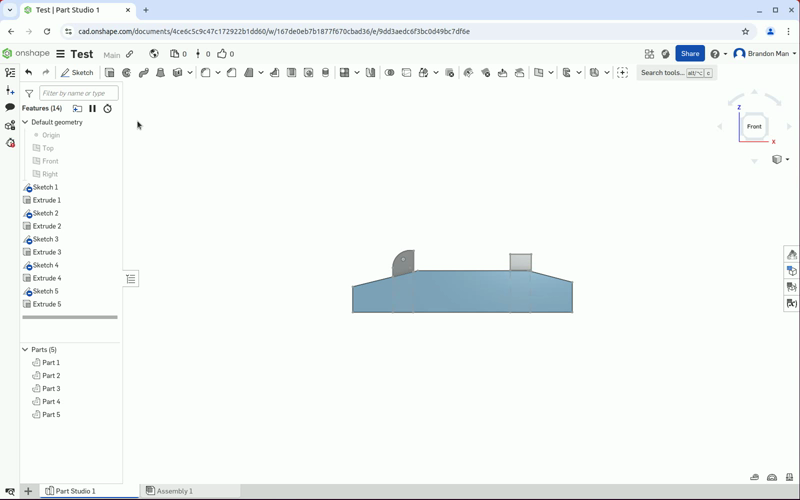
key(left, 2)
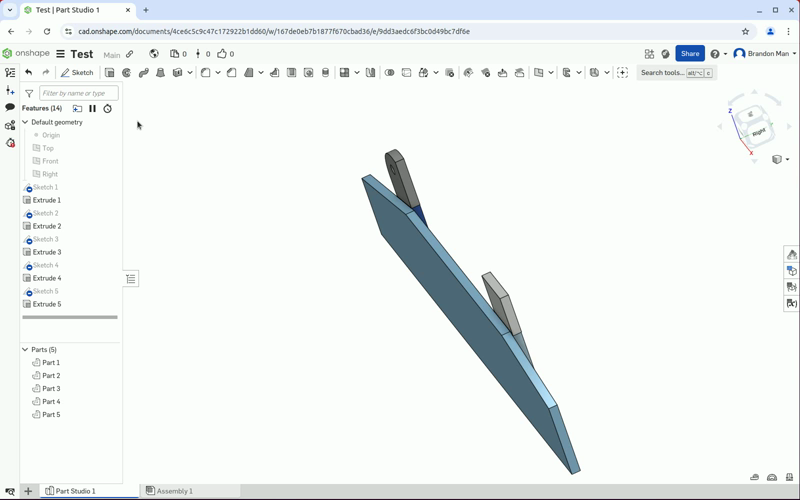
key(down, 2)
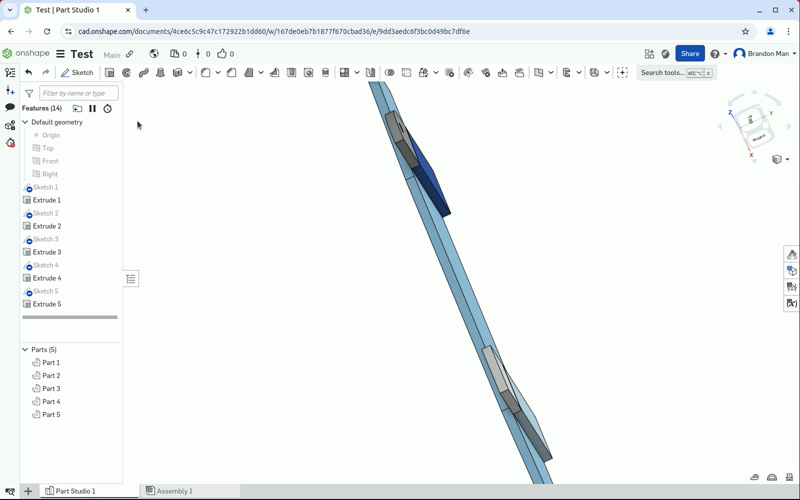
key(up, 2)
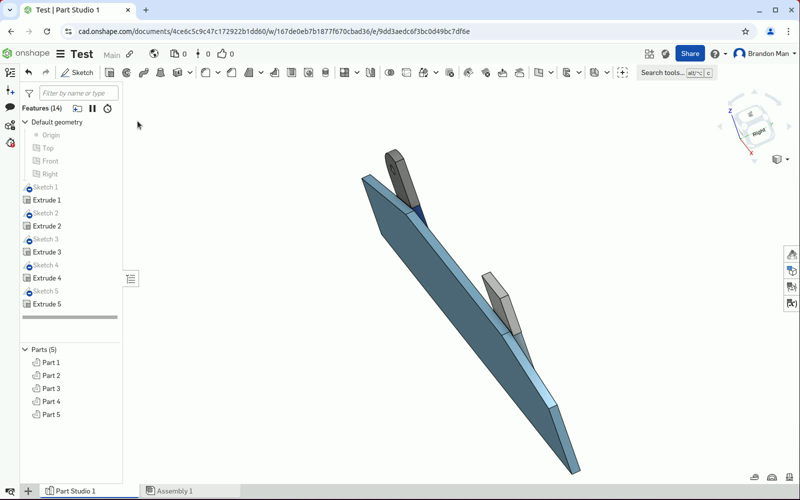
key(right, 2)
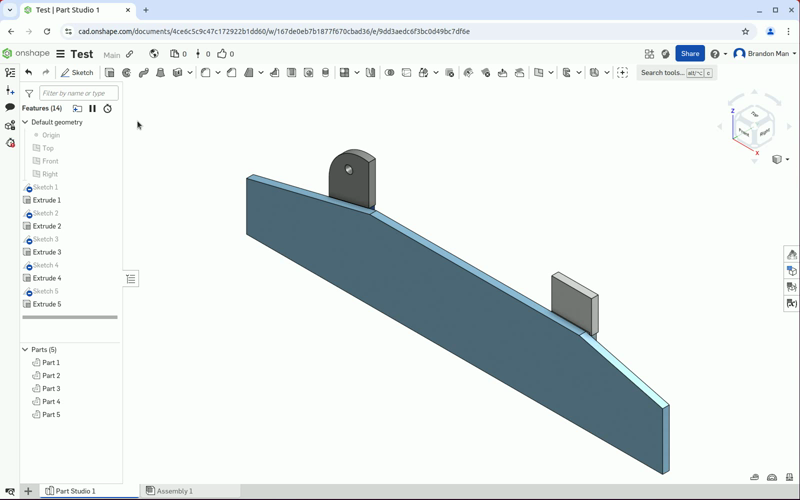
mouse_move(73, 189)
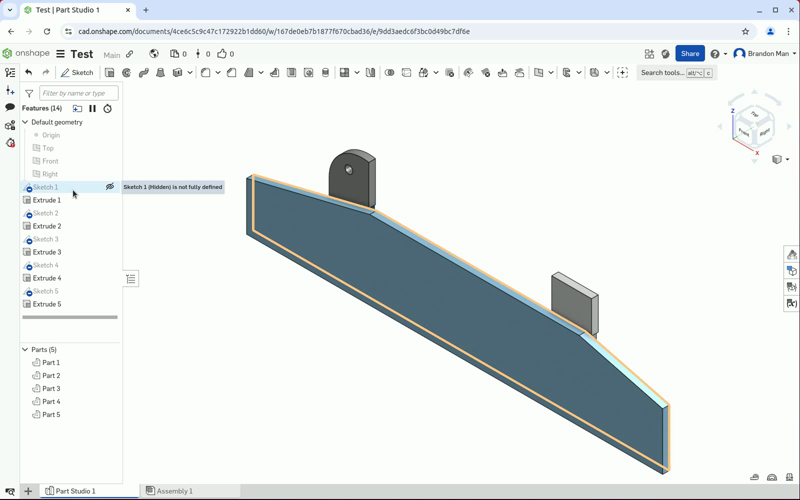
click(73, 189)